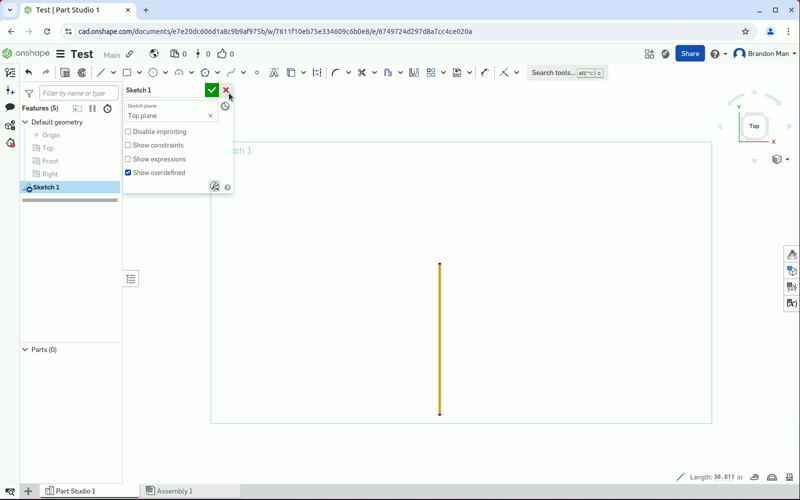
key(shift+h)
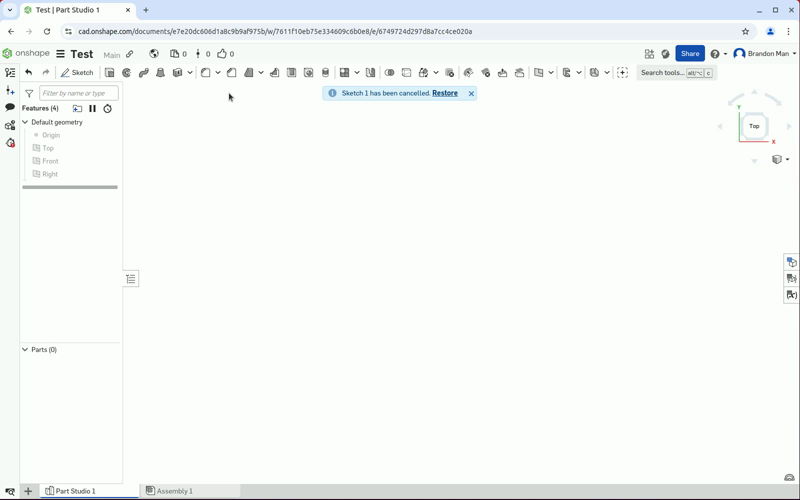
mouse_move(73, 352)
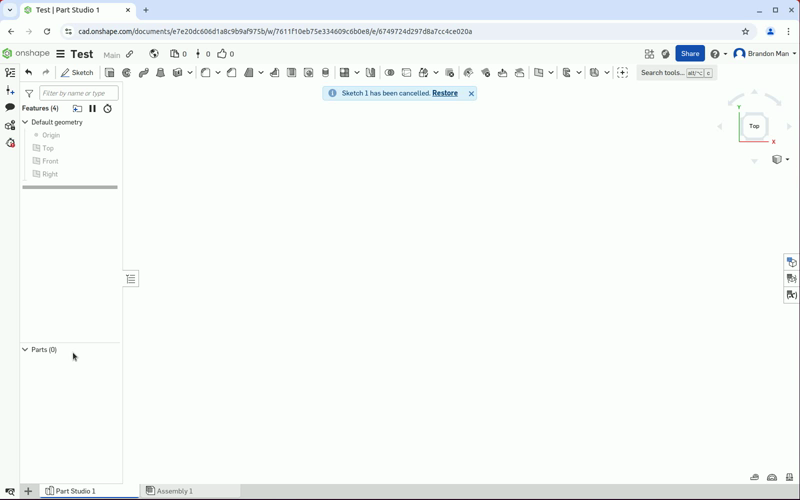
key(y)
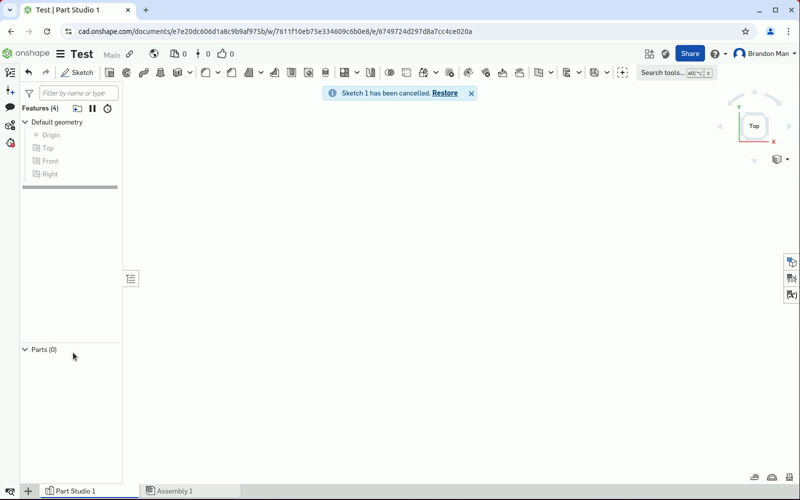
key(shift+p)
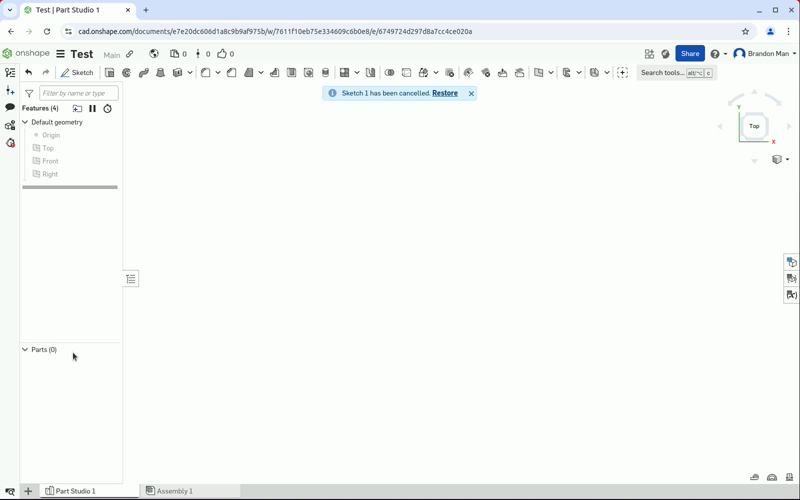
key(space)
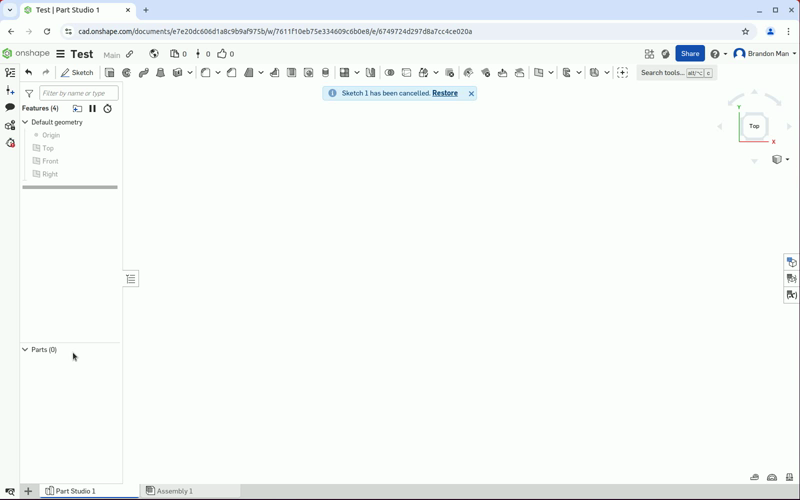
key_down(shift)
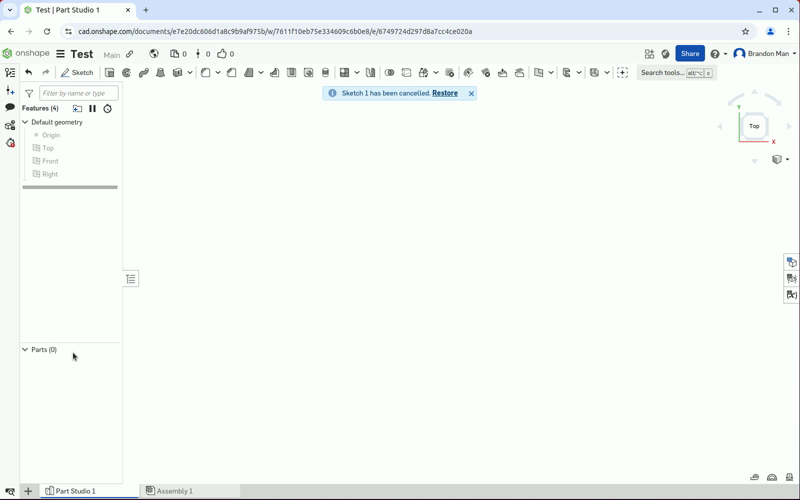
key(up)
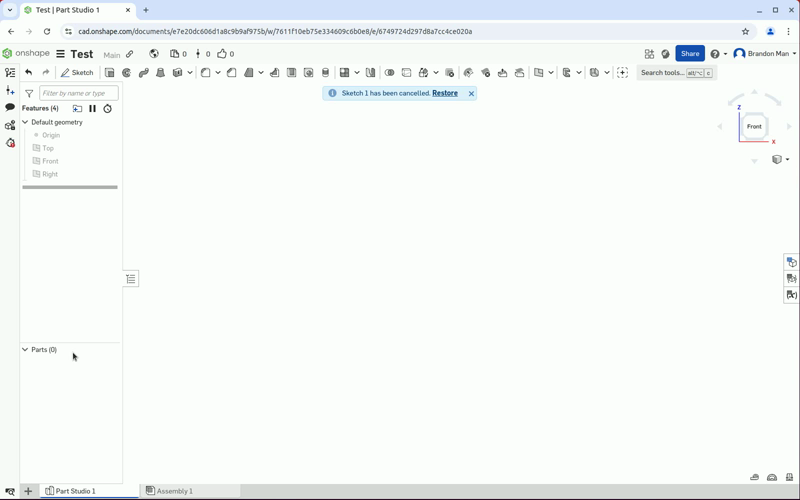
key_up(shift)
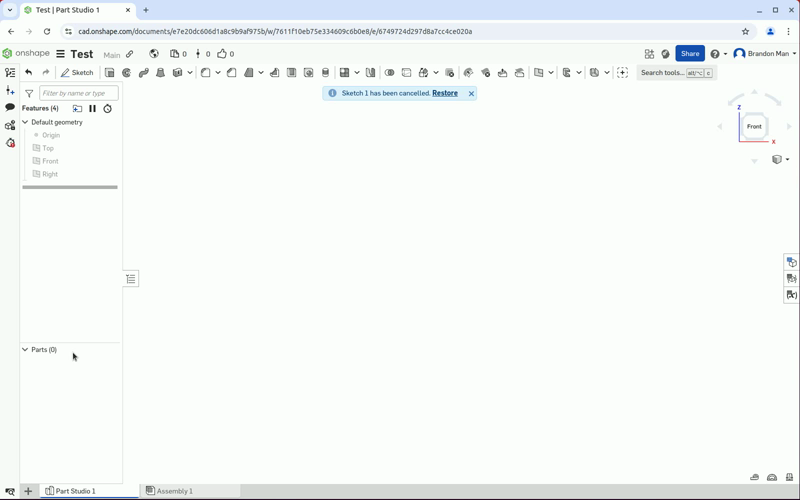
mouse_move(73, 352)
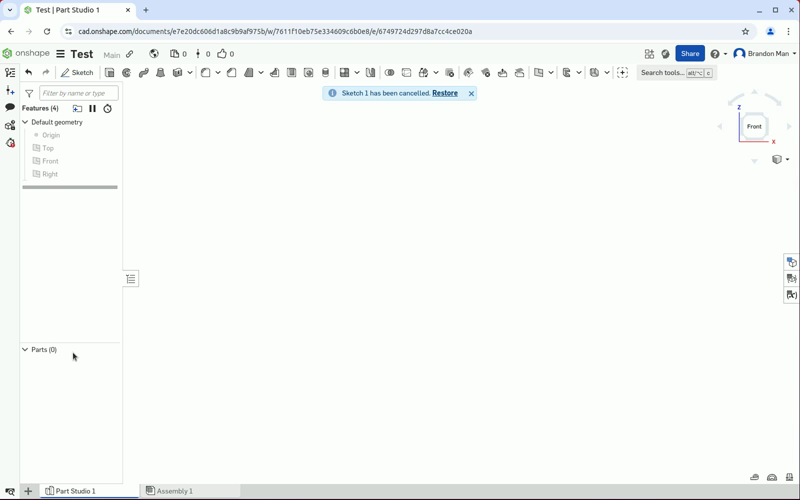
key(shift+y)
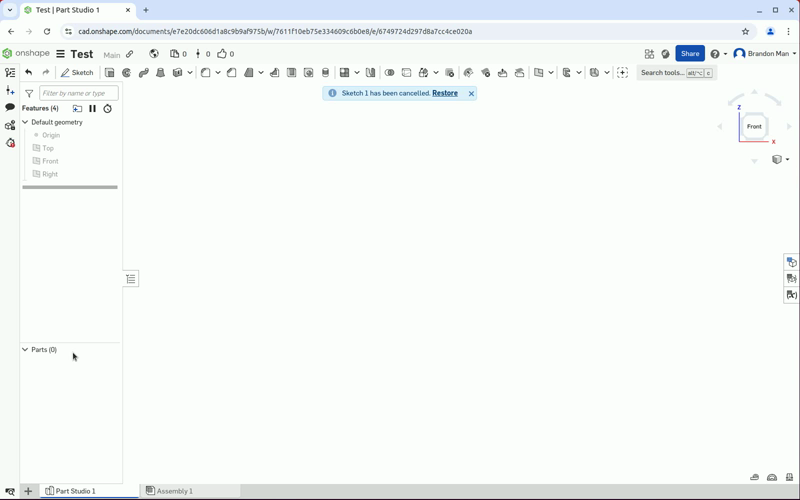
key(shift+s)
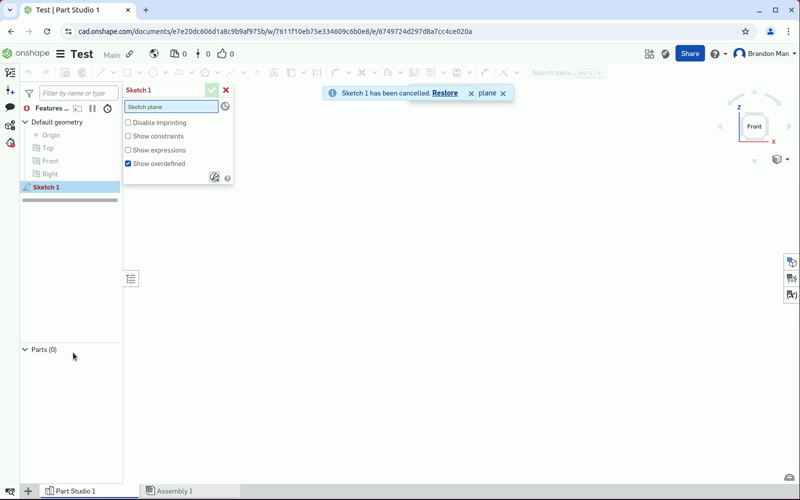
mouse_move(73, 163)
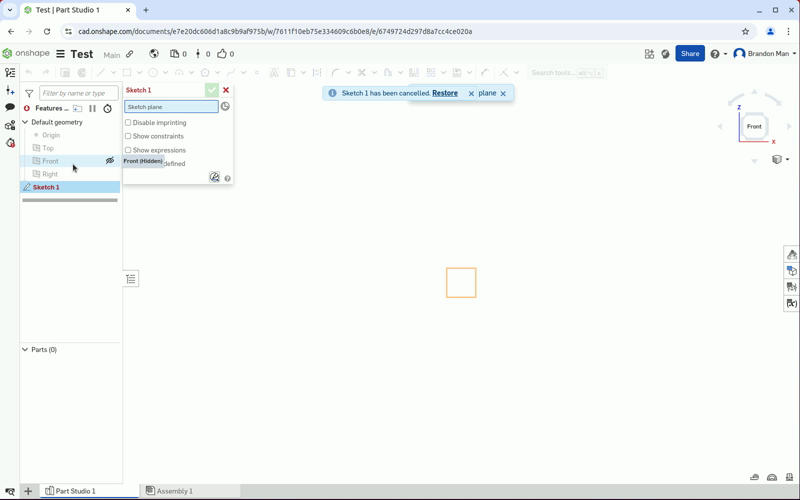
click(73, 163)
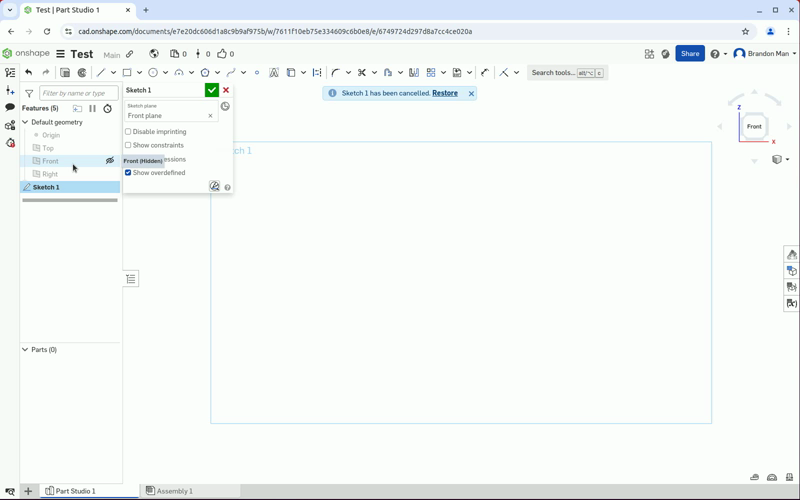
mouse_move(73, 352)
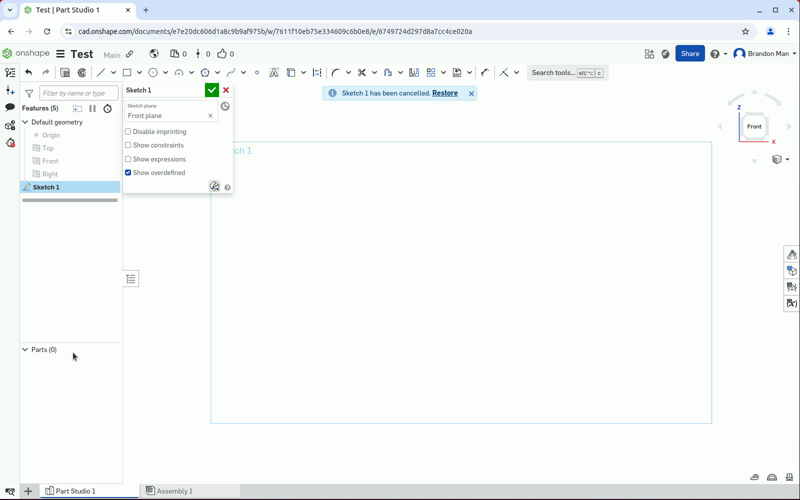
key(y)
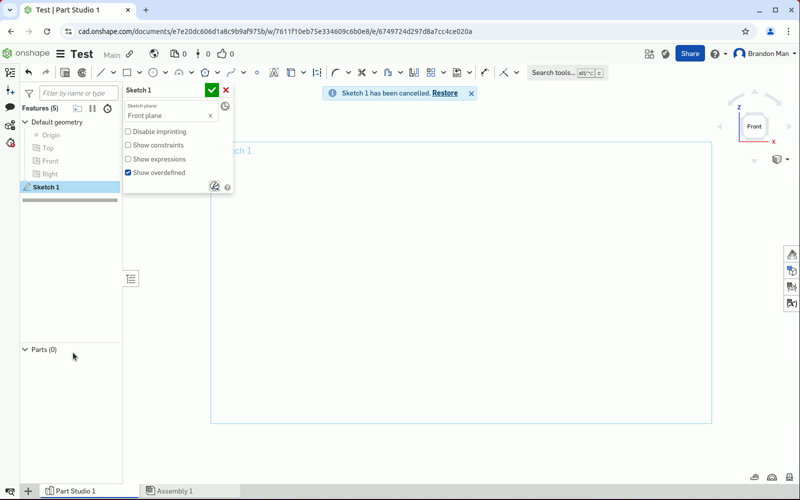
key(l)
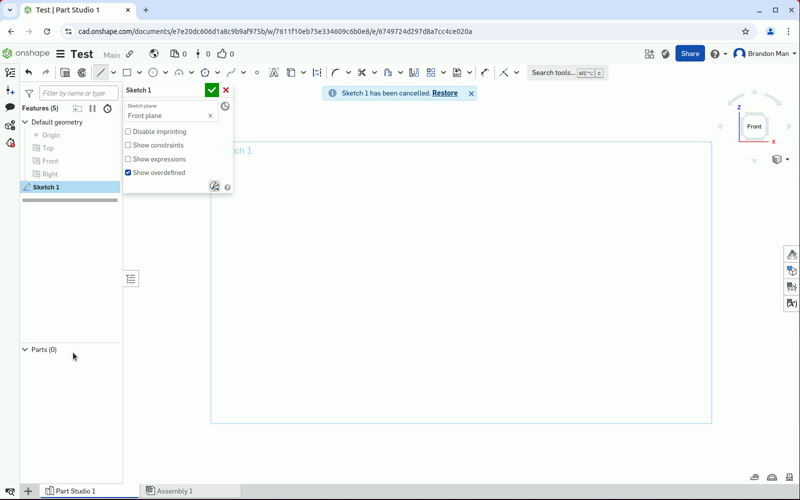
key_down(shift)
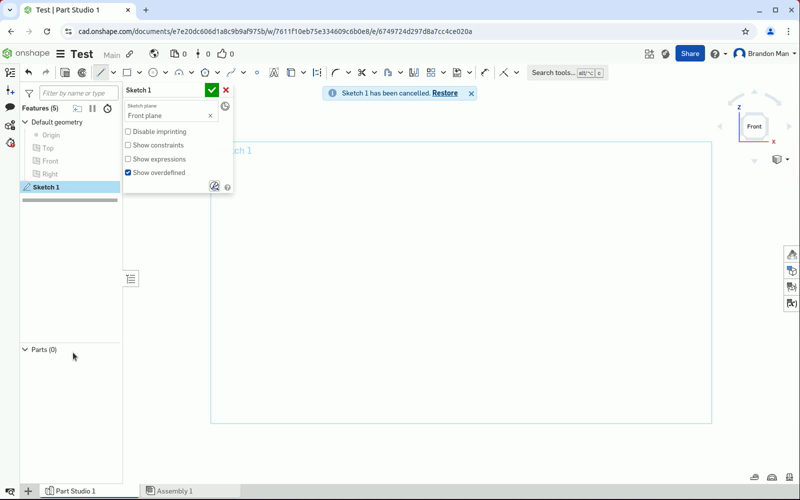
mouse_move(452, 327)
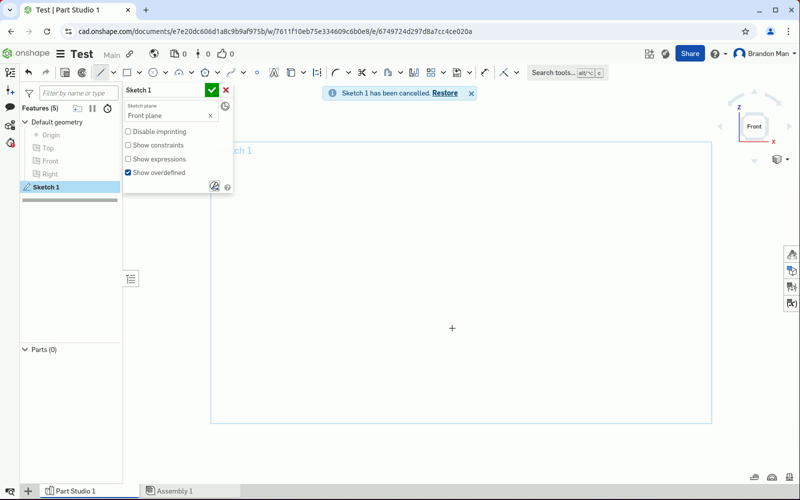
click(452, 327)
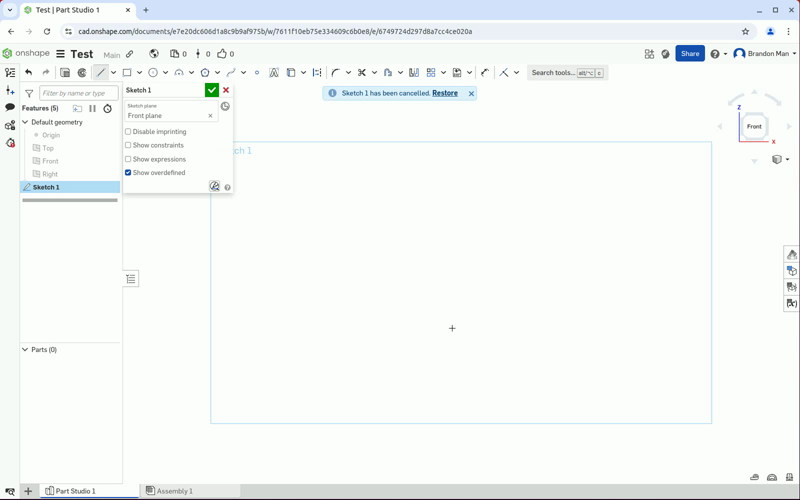
key_up(shift)
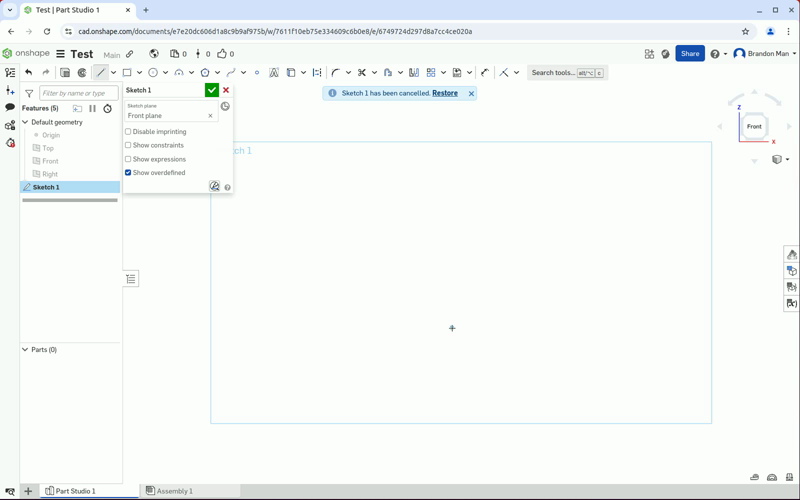
key_down(shift)
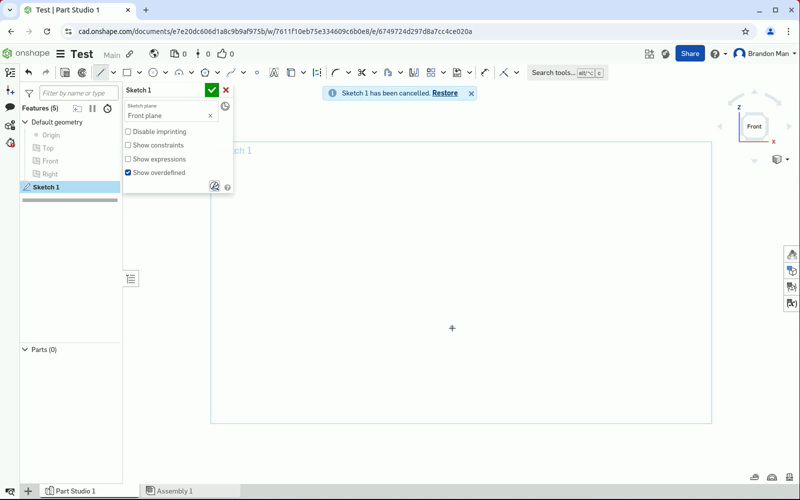
mouse_move(482, 327)
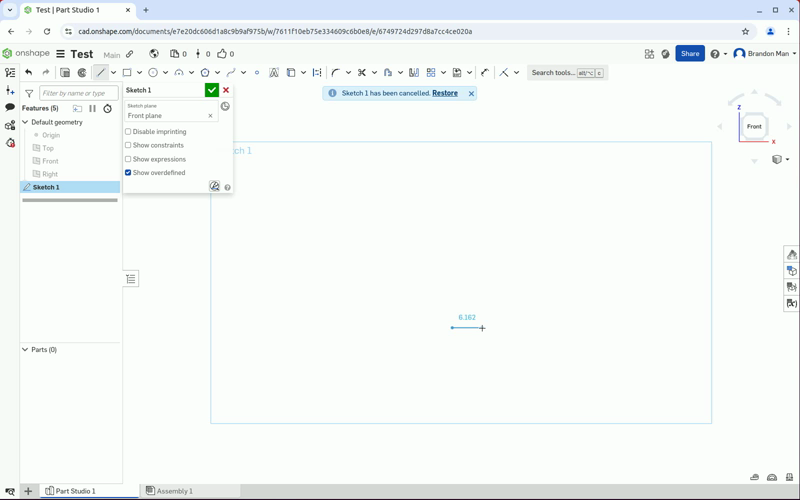
mouse_move(469, 327)
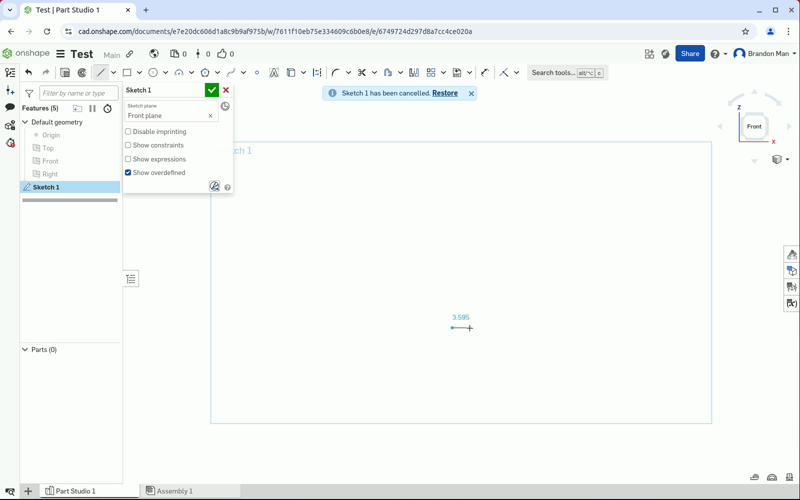
click(469, 327)
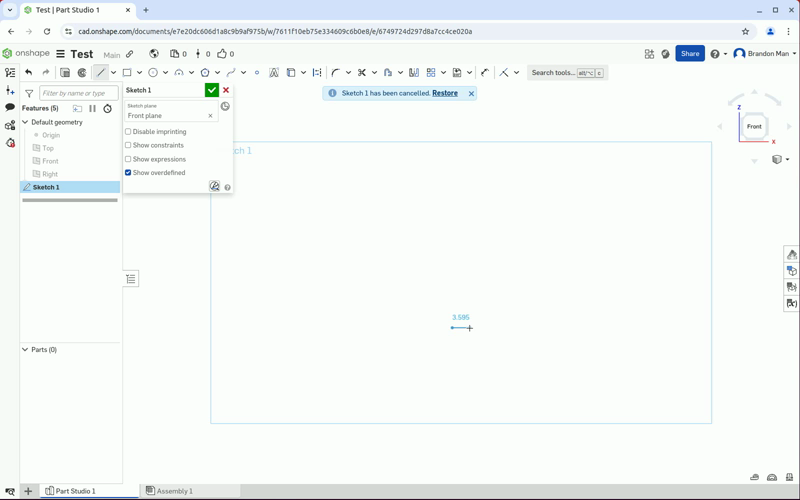
key_up(shift)
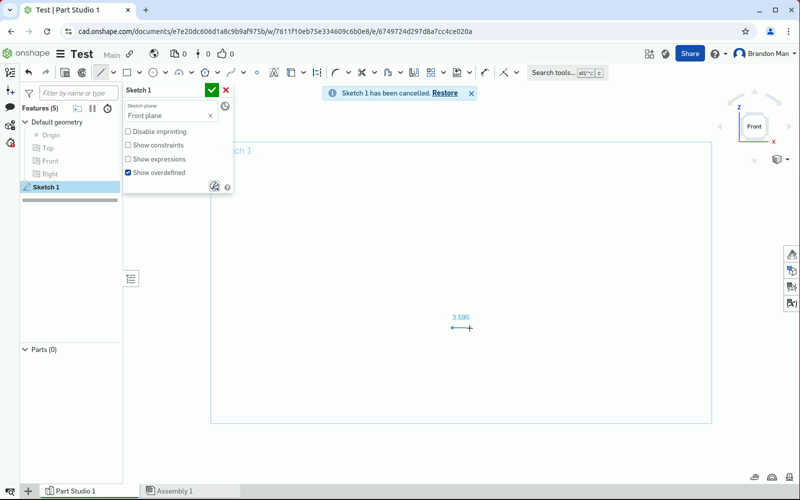
key_down(shift)
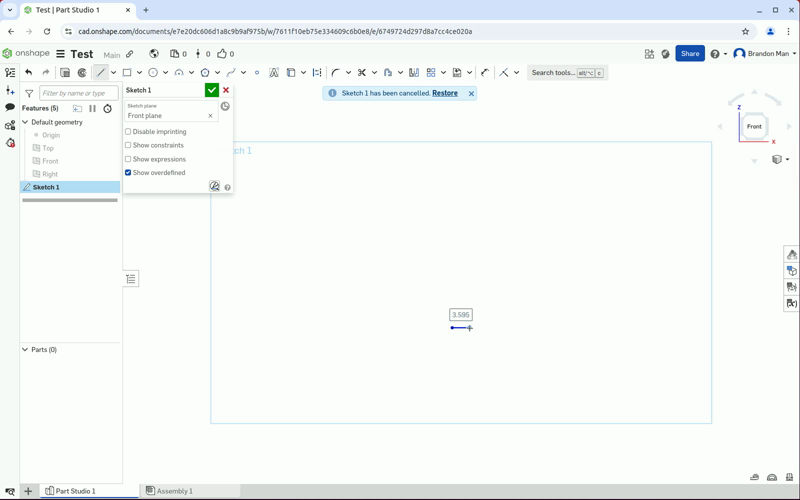
mouse_move(469, 237)
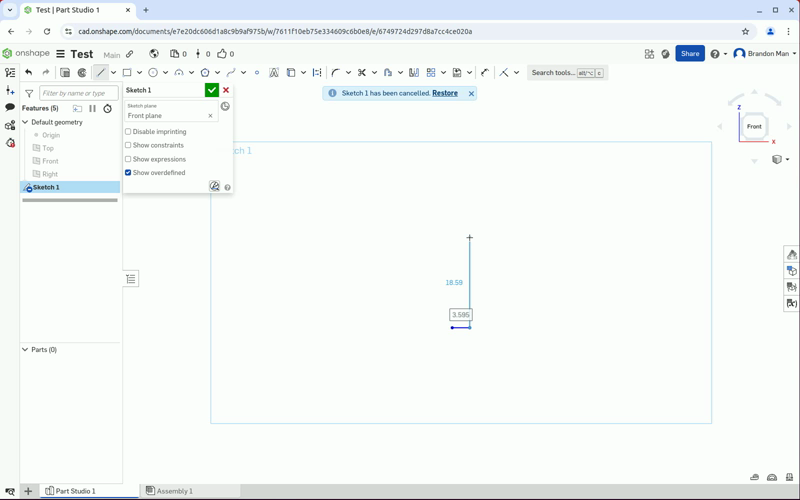
click(469, 237)
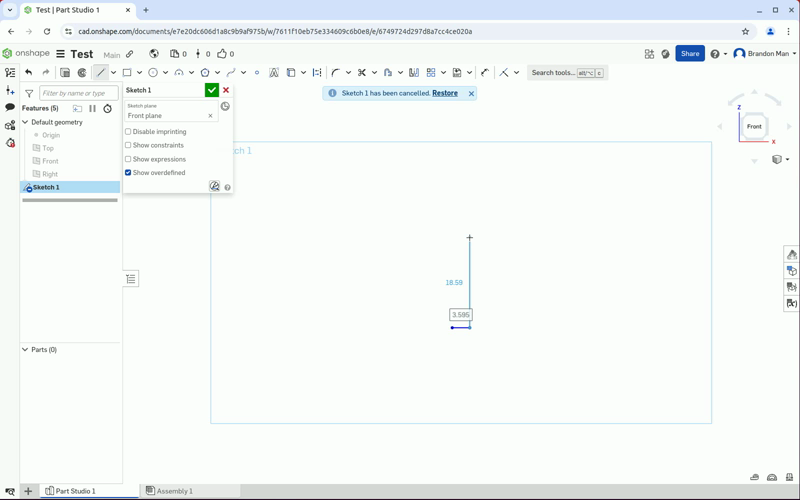
key_up(shift)
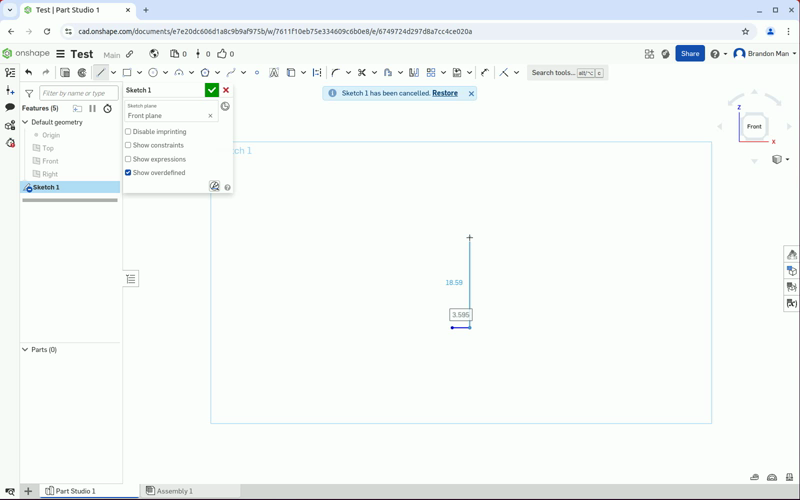
key_down(shift)
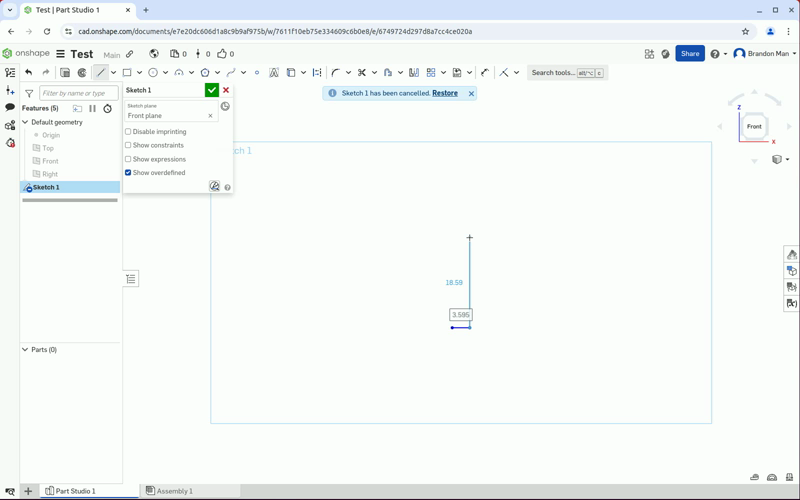
mouse_move(499, 237)
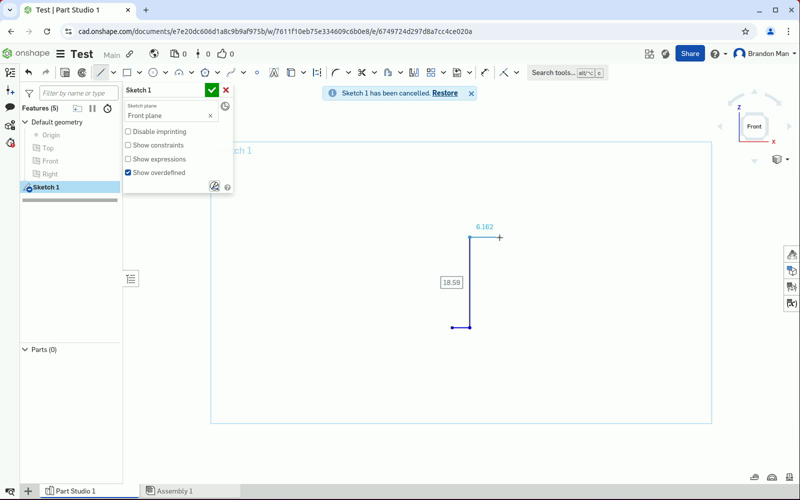
mouse_move(452, 237)
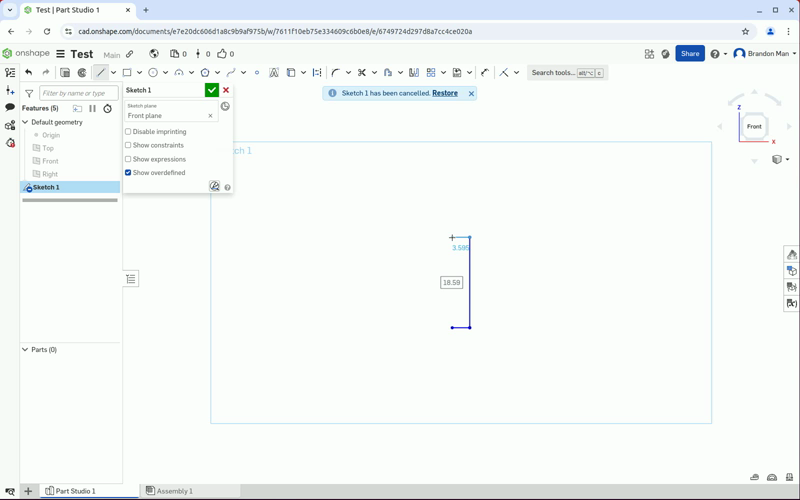
click(452, 237)
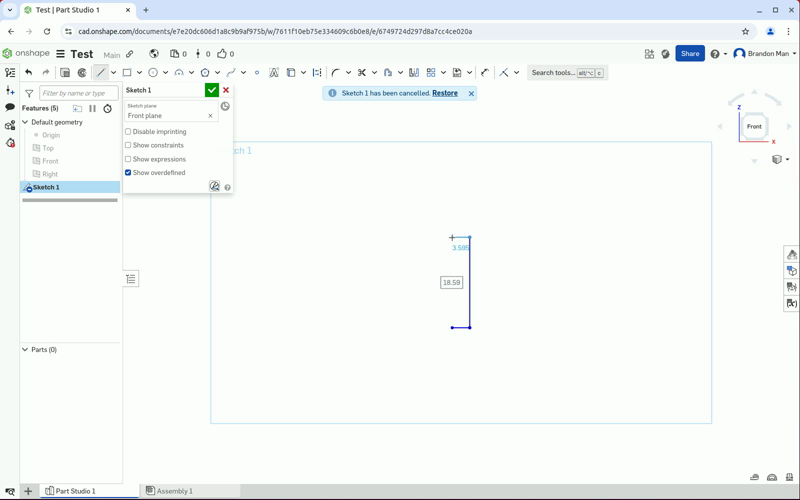
key_up(shift)
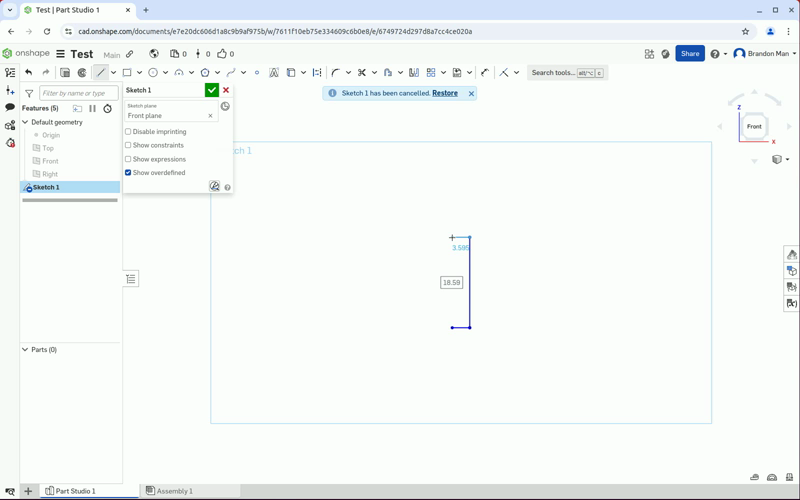
key_down(shift)
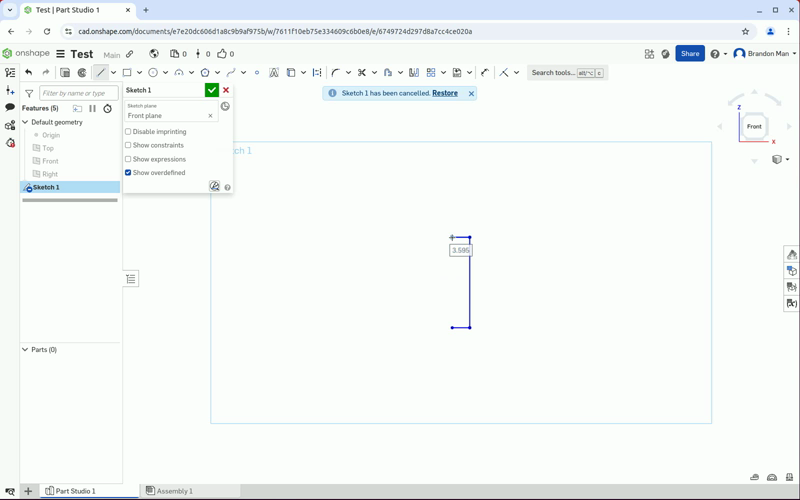
mouse_move(452, 327)
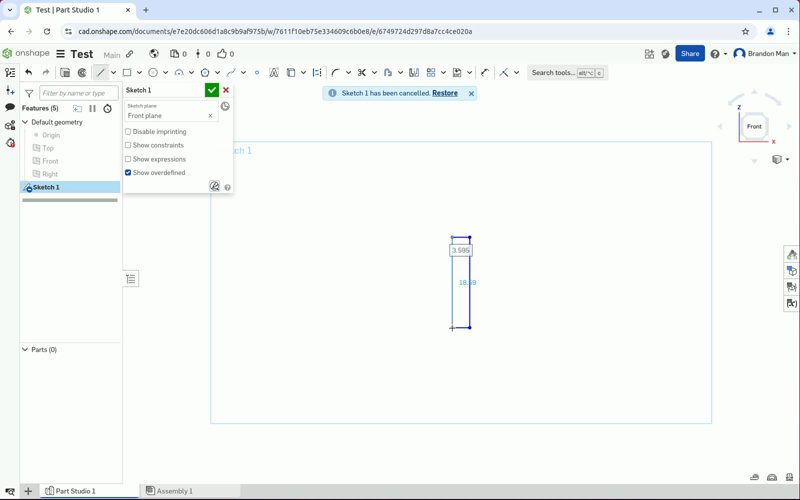
key_up(shift)
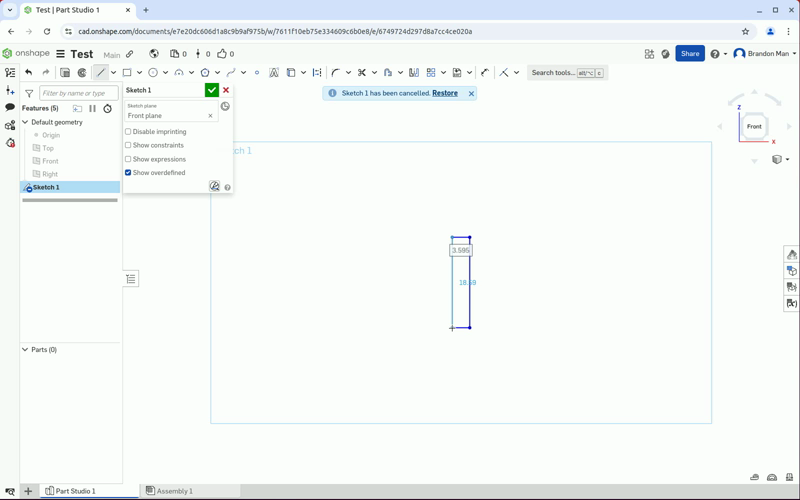
click(452, 327)
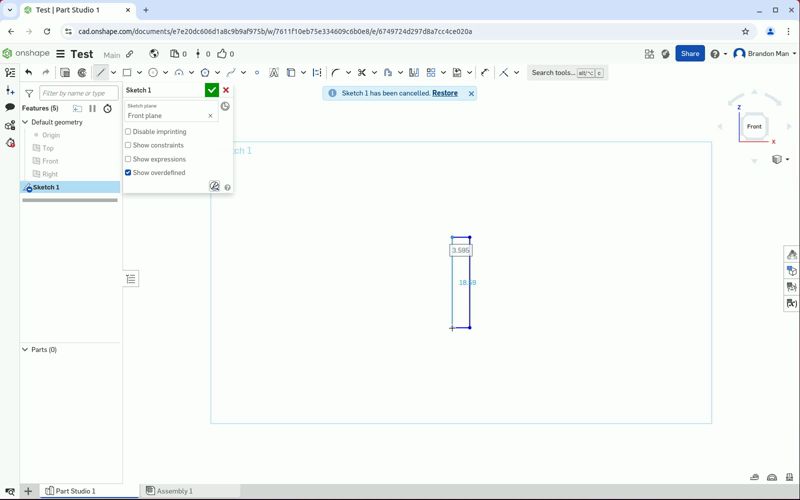
key(esc)
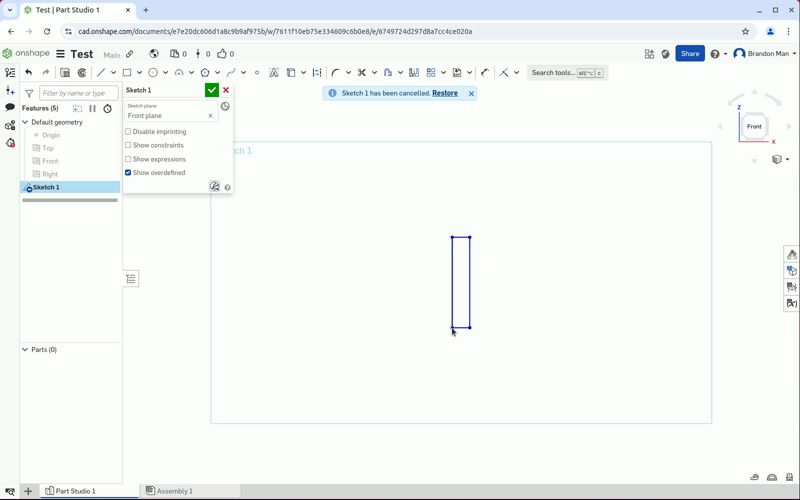
key(a)
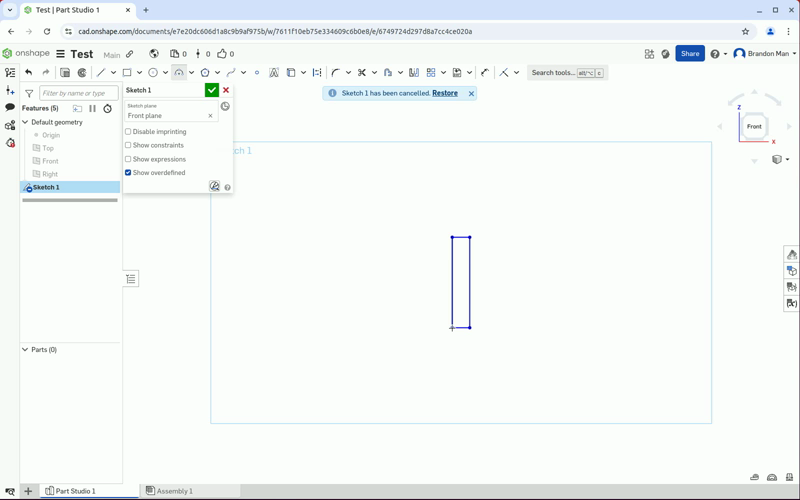
key_down(shift)
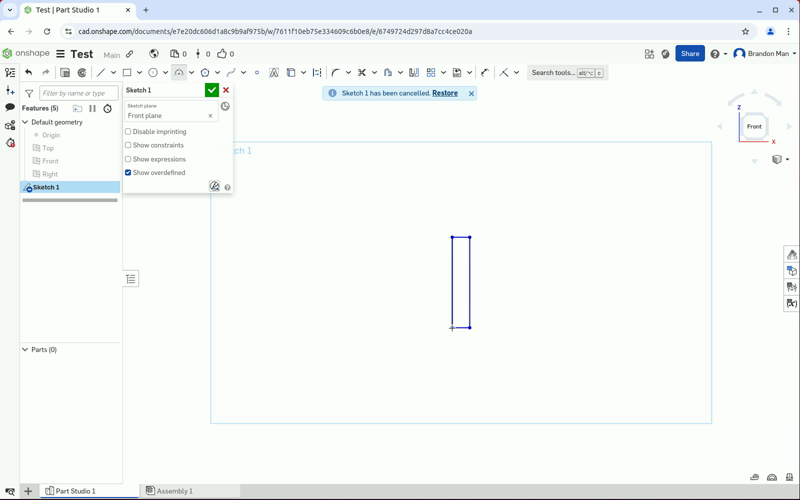
mouse_move(460, 286)
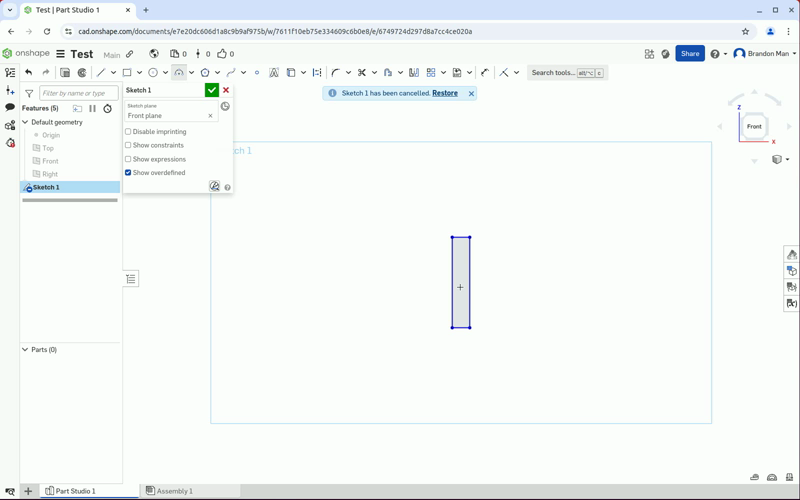
click(460, 286)
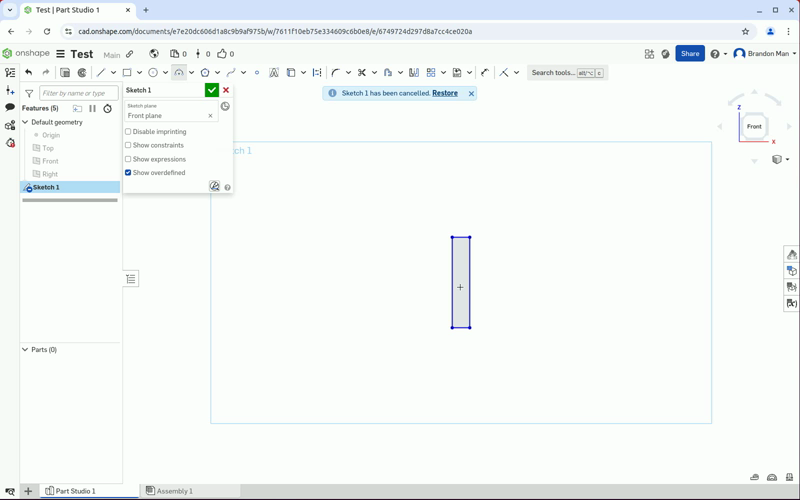
key_up(shift)
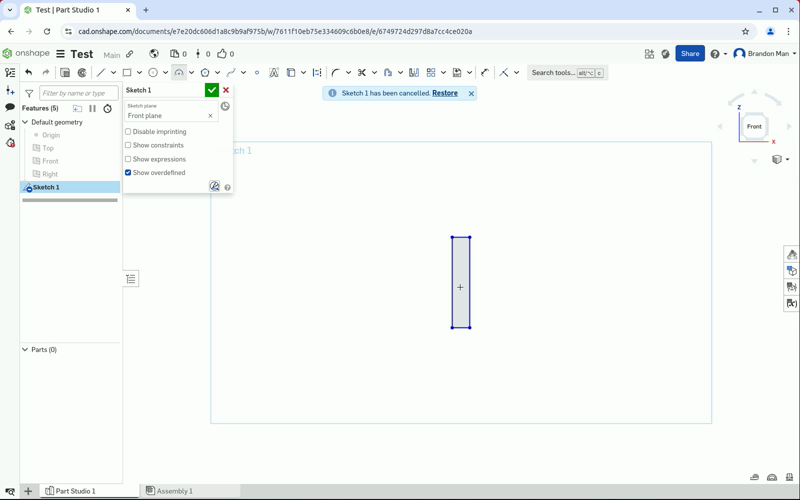
key_down(shift)
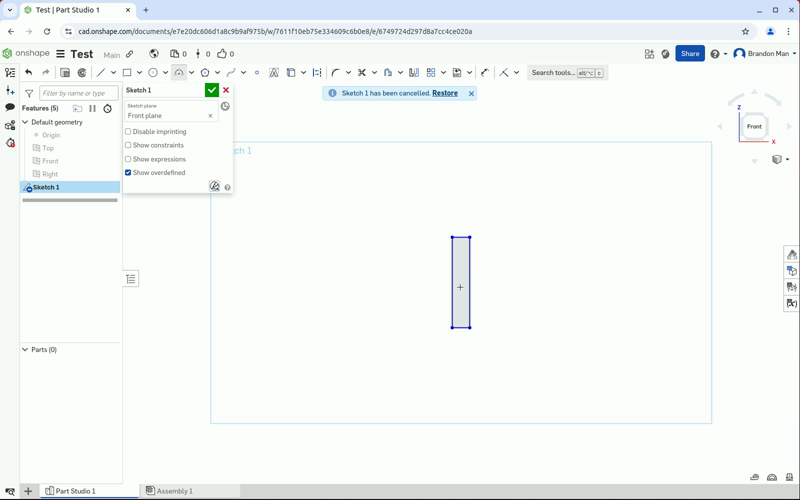
mouse_move(461, 286)
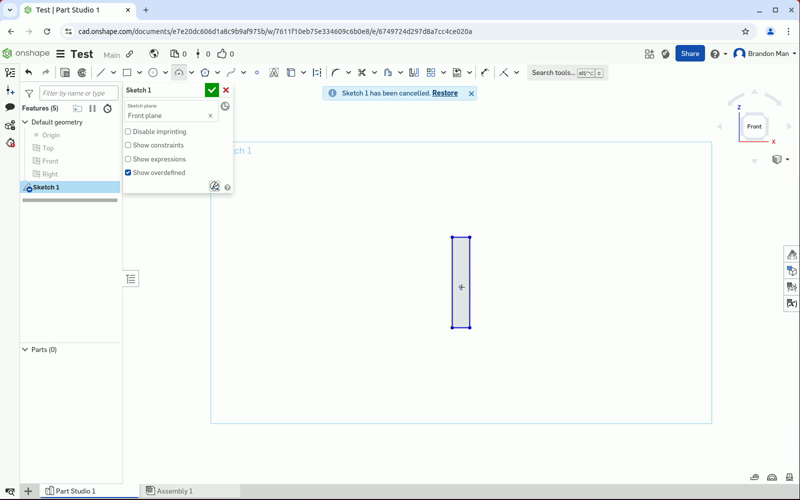
scroll(6)
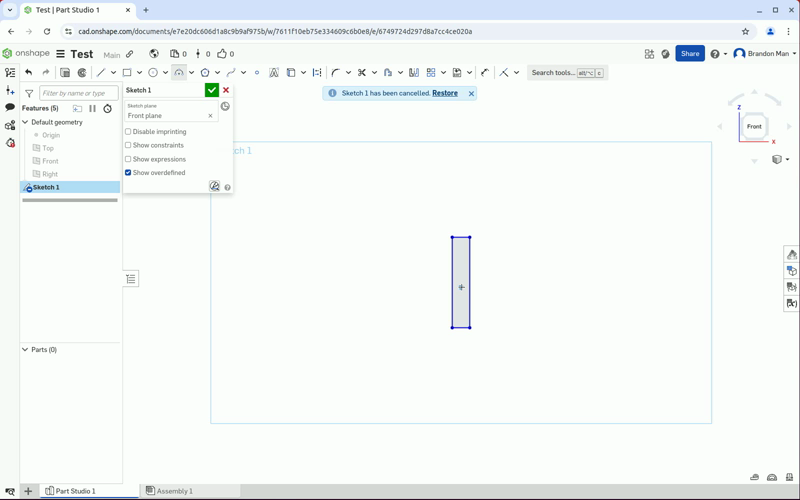
scroll(6)
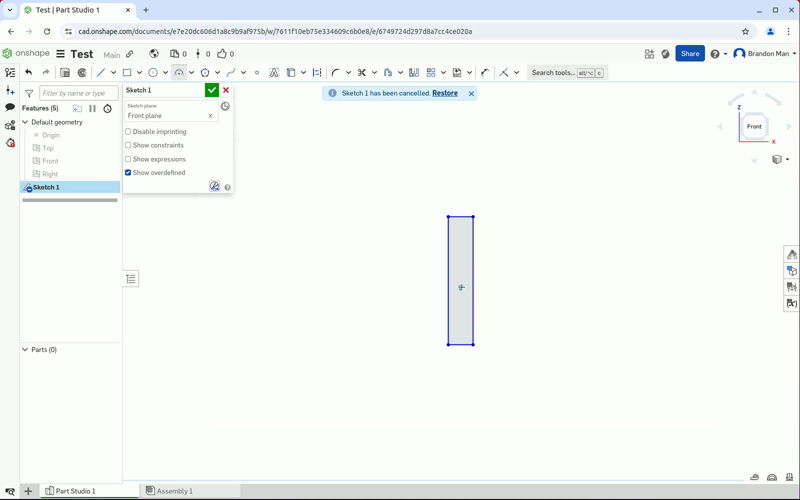
scroll(6)
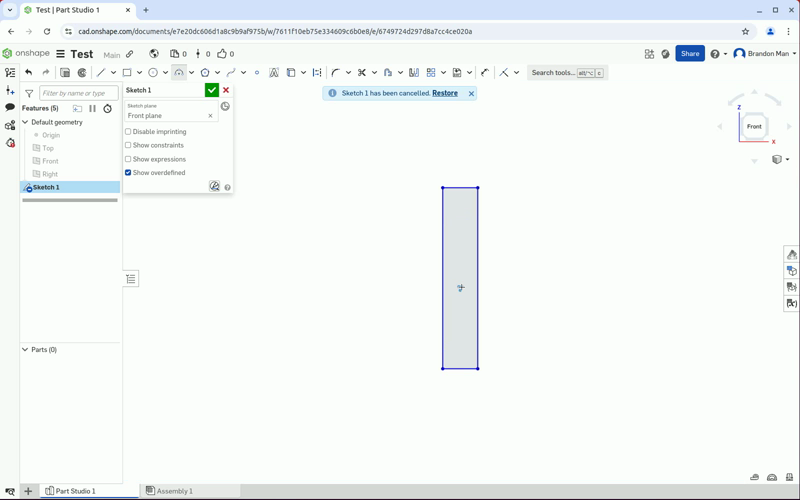
scroll(6)
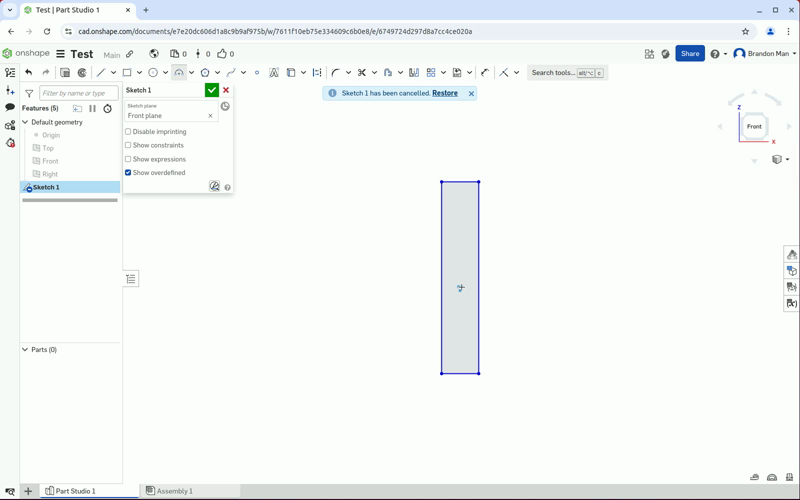
scroll(6)
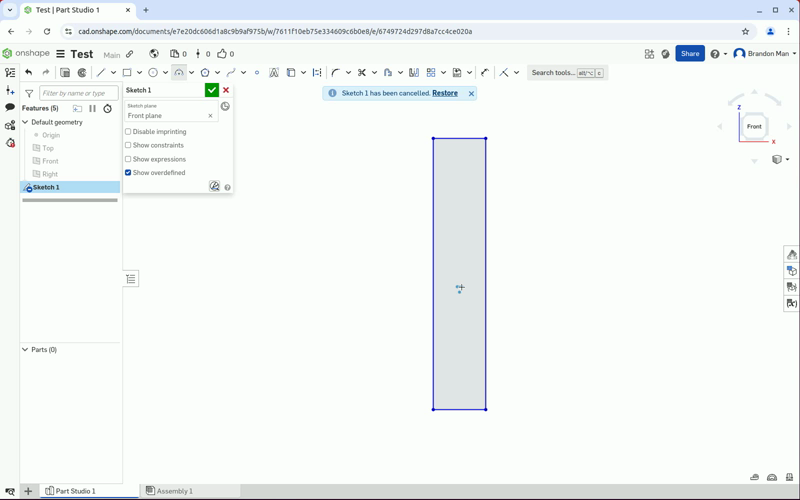
scroll(6)
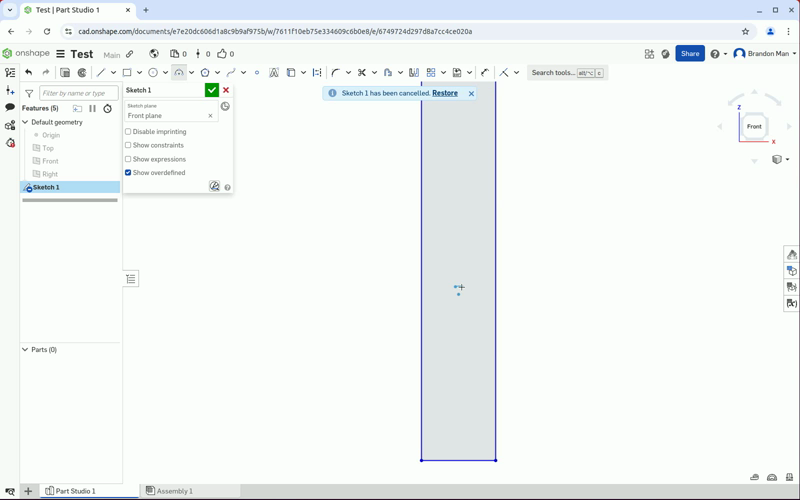
scroll(6)
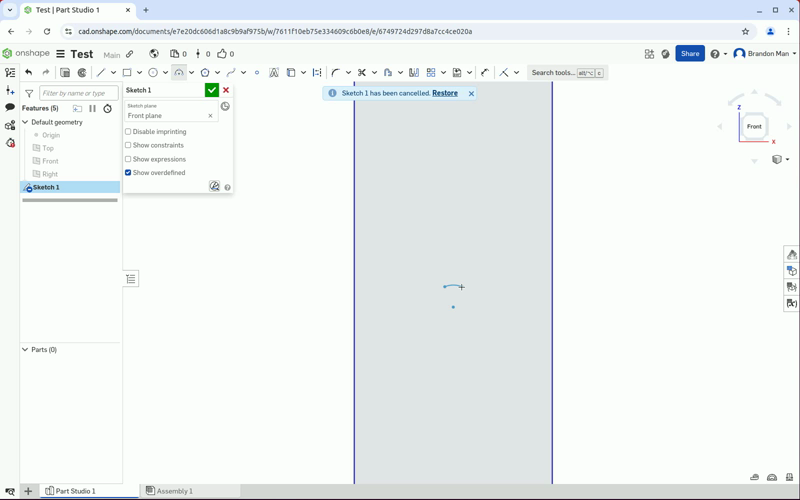
click(461, 286)
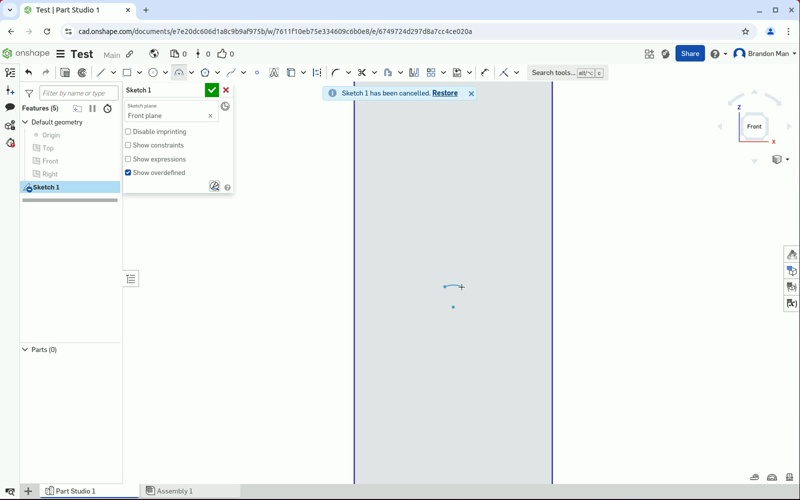
scroll(-6)
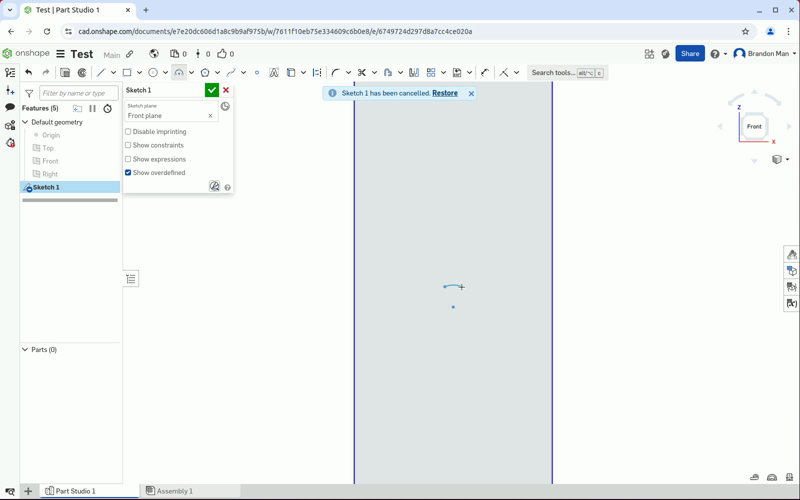
scroll(-6)
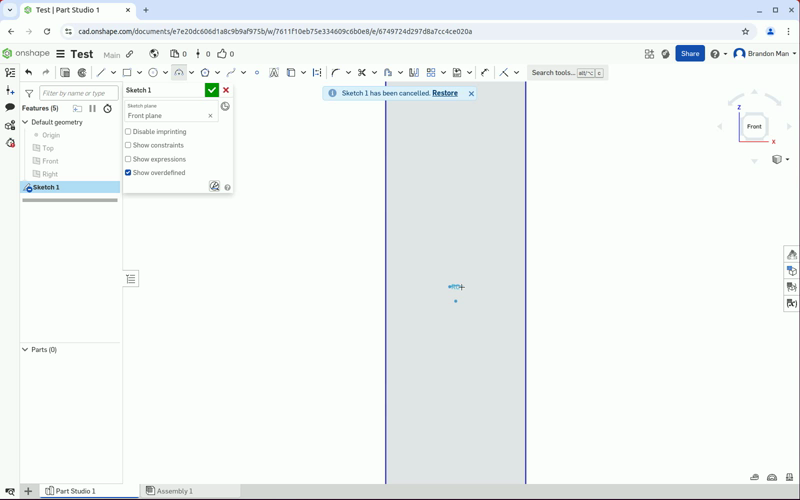
scroll(-6)
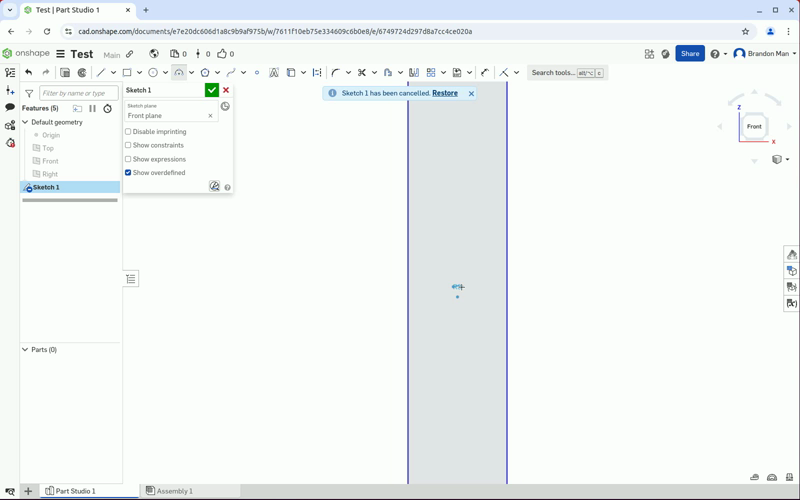
scroll(-6)
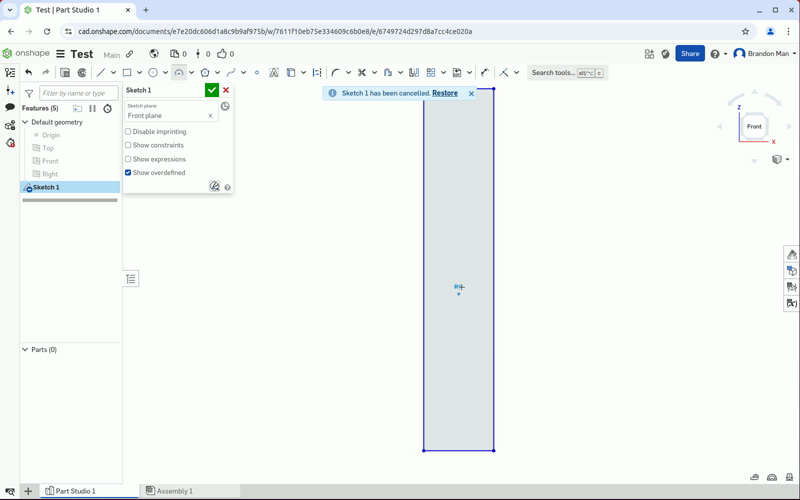
scroll(-6)
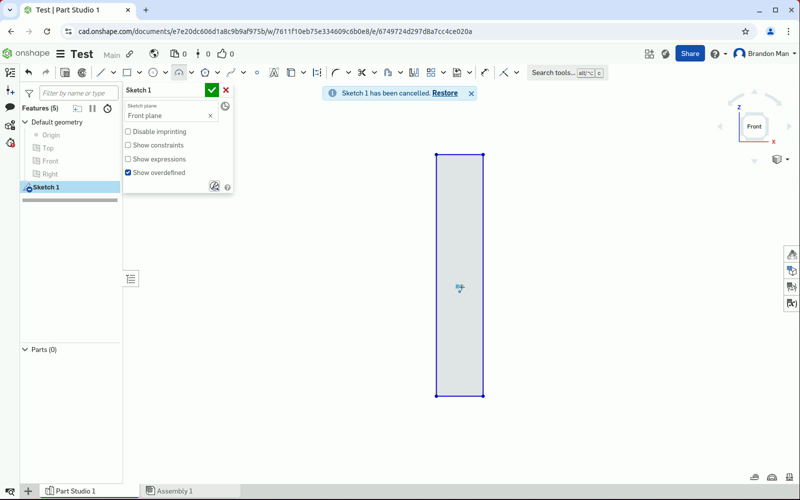
scroll(-6)
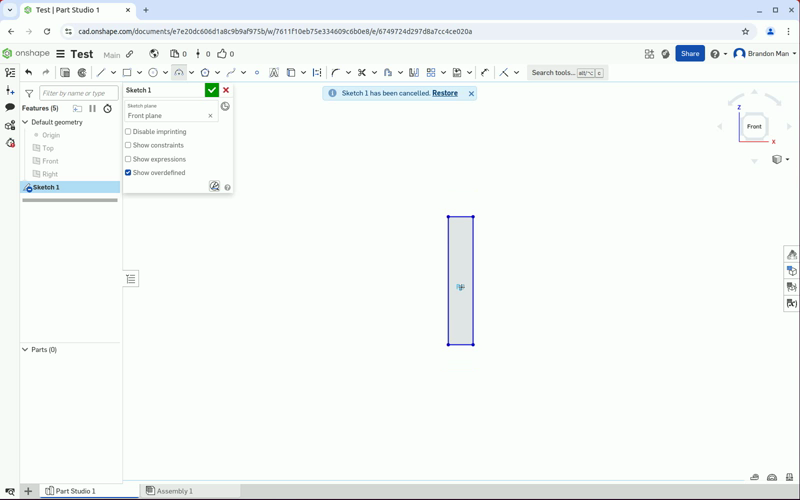
scroll(-6)
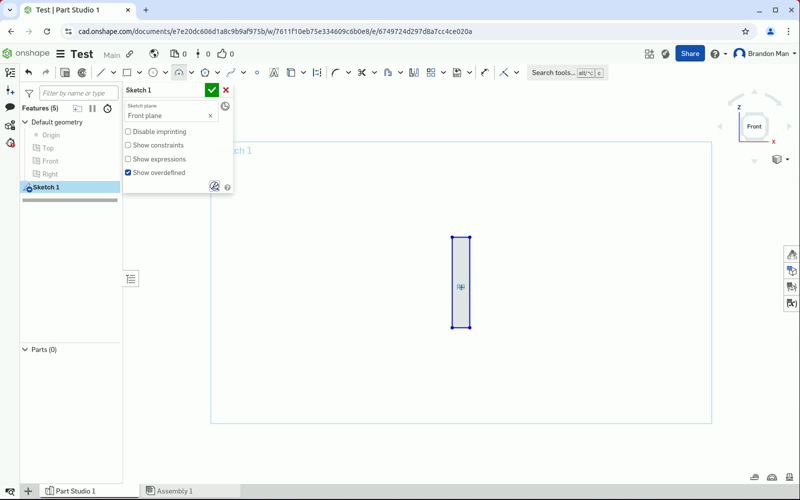
mouse_move(461, 287)
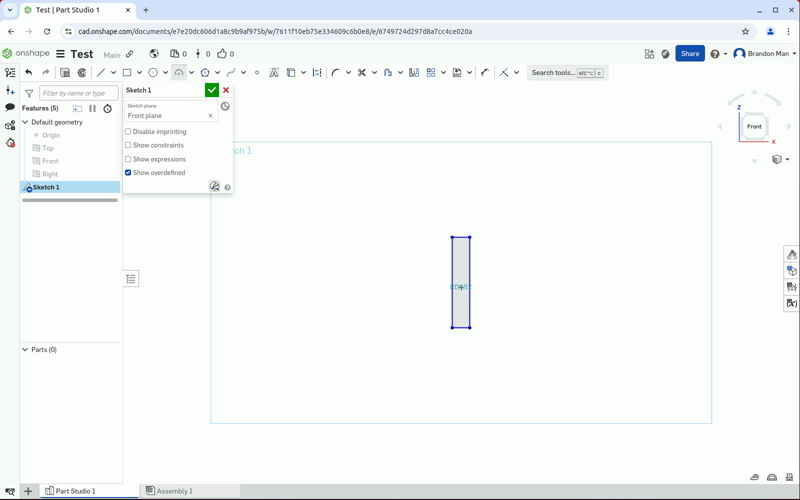
scroll(6)
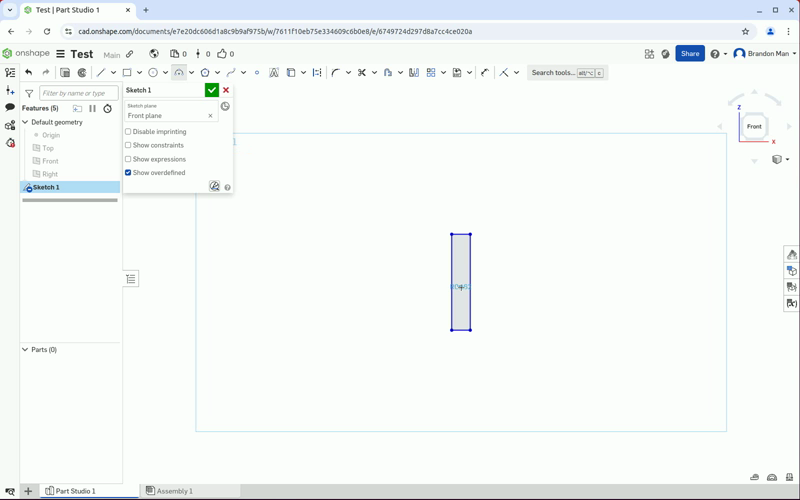
scroll(6)
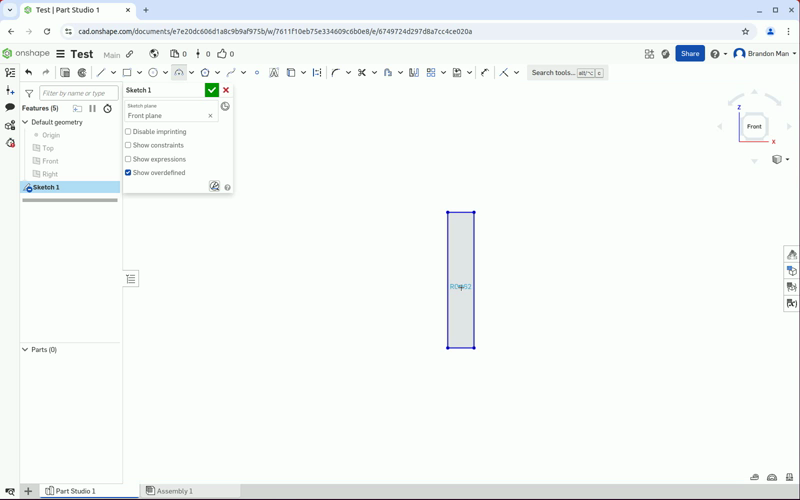
scroll(6)
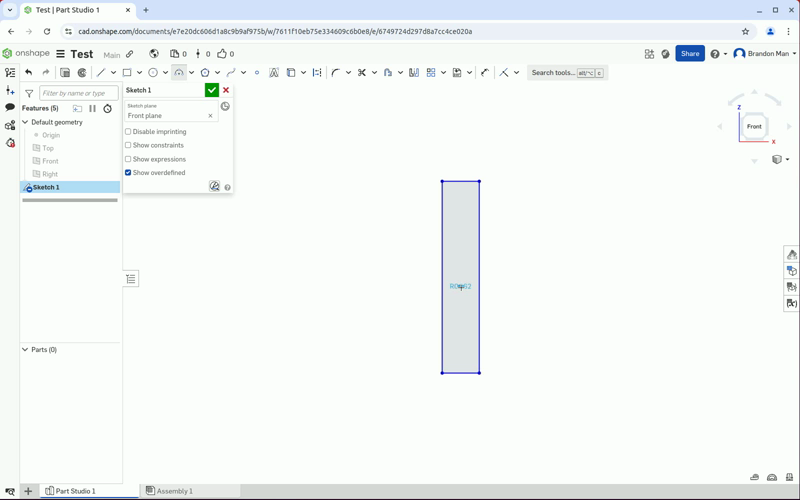
scroll(6)
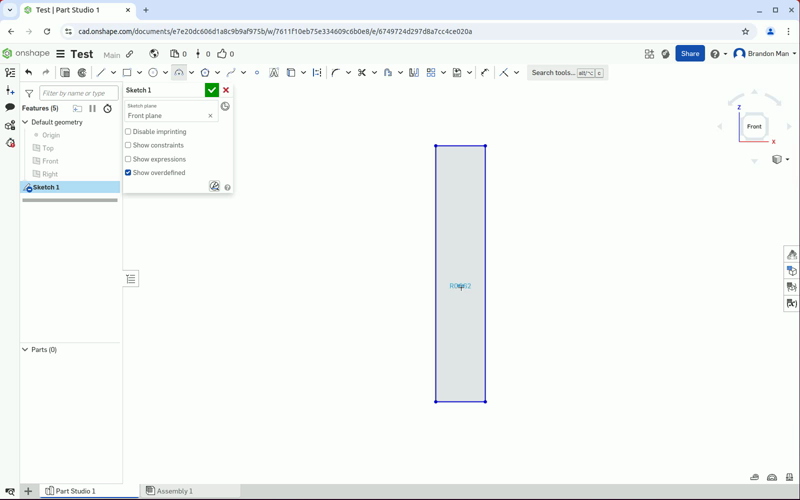
scroll(6)
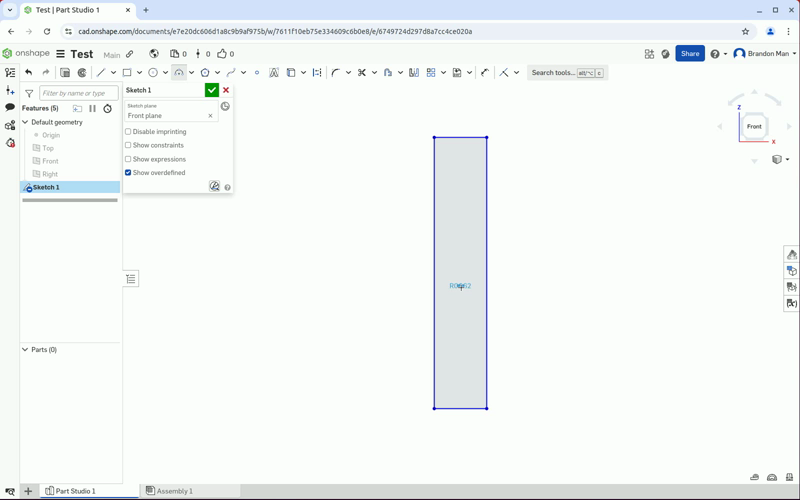
scroll(6)
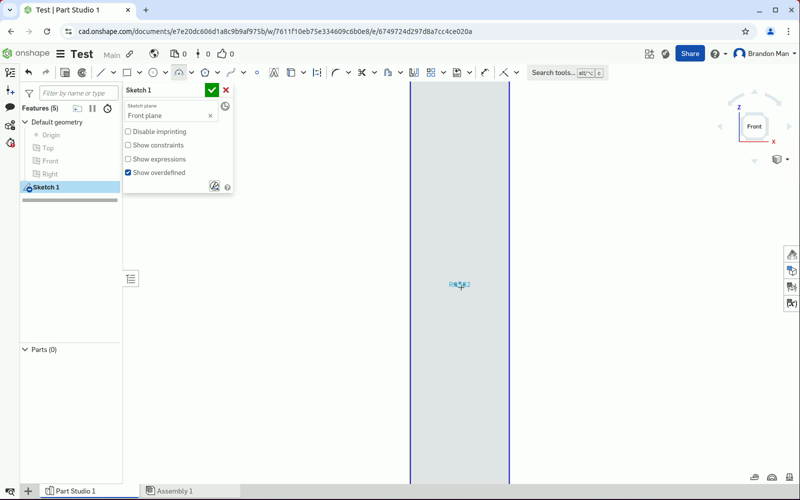
scroll(6)
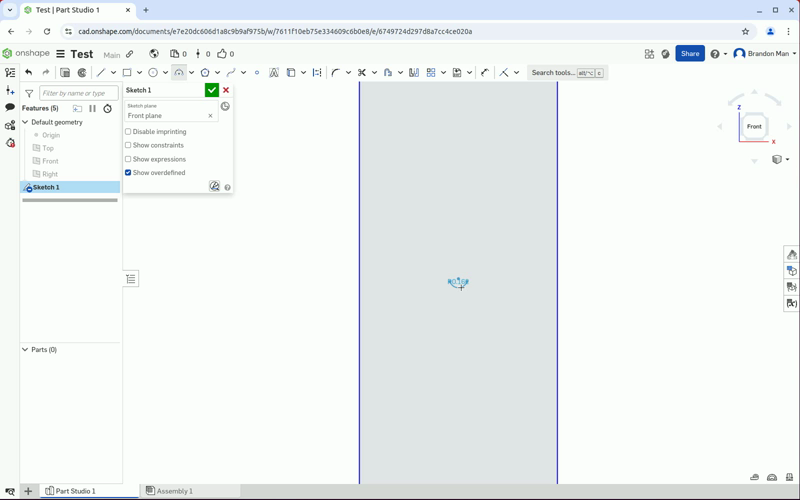
click(461, 287)
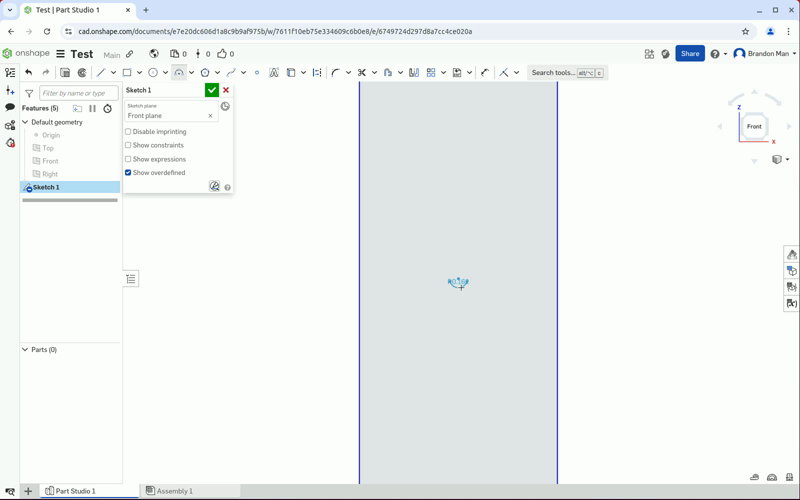
scroll(-6)
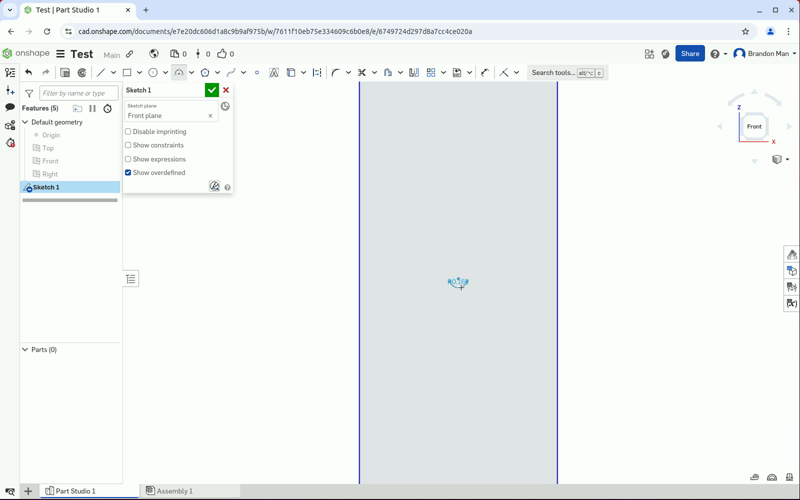
scroll(-6)
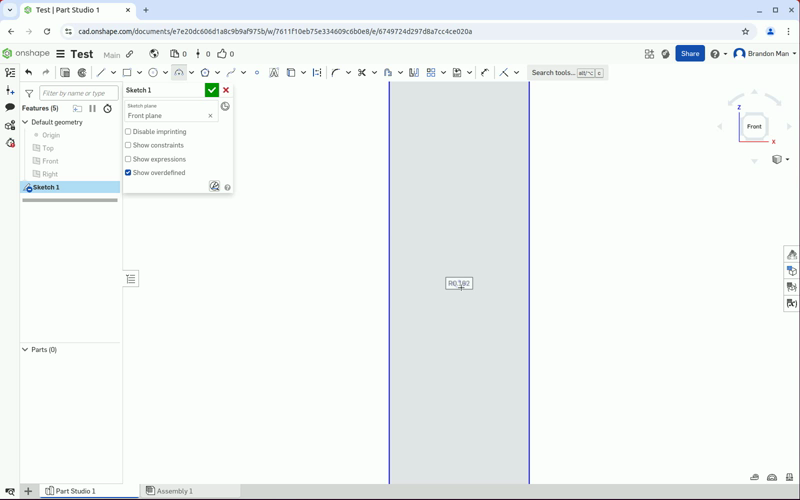
scroll(-6)
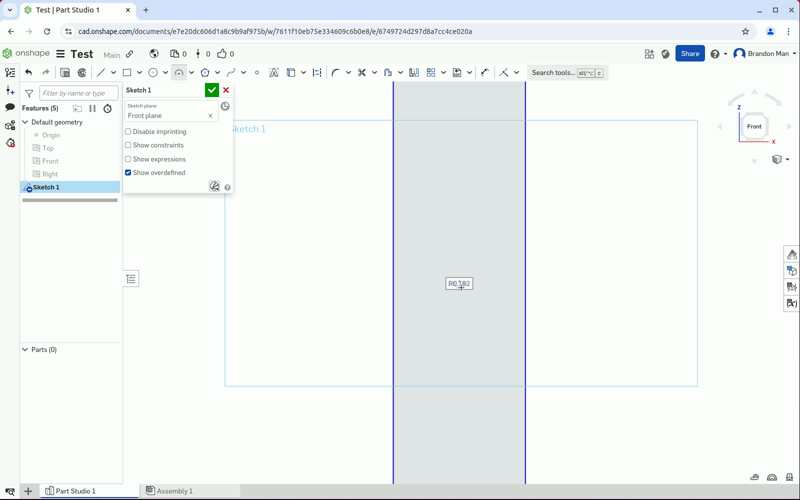
scroll(-6)
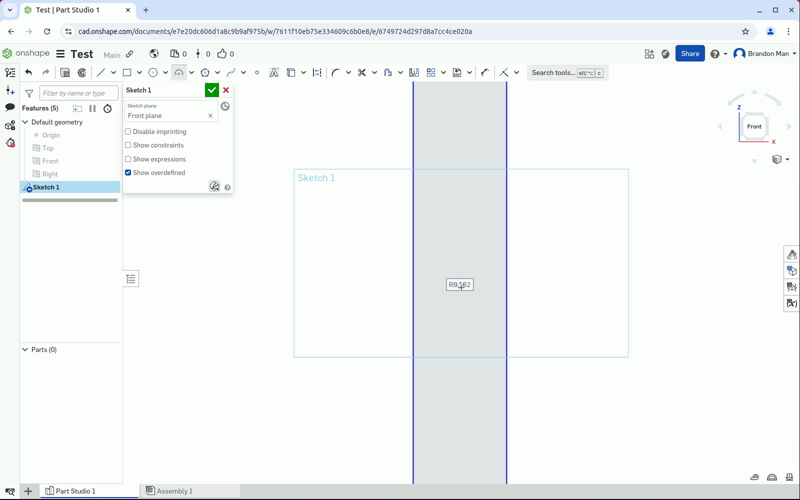
scroll(-6)
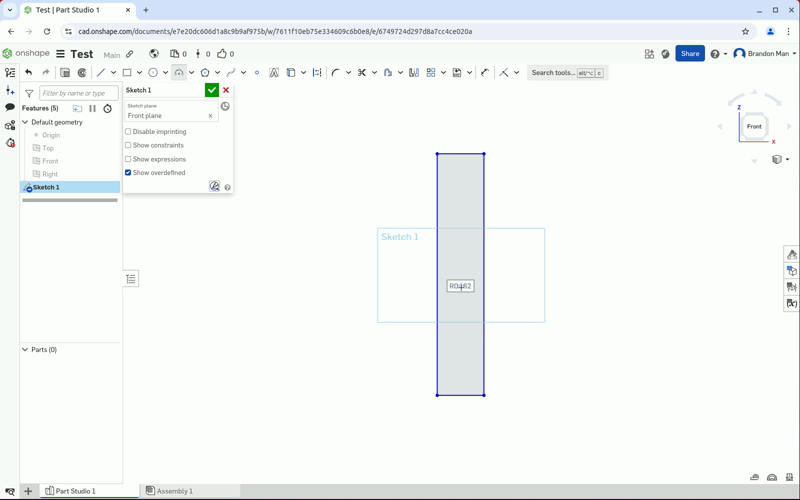
scroll(-6)
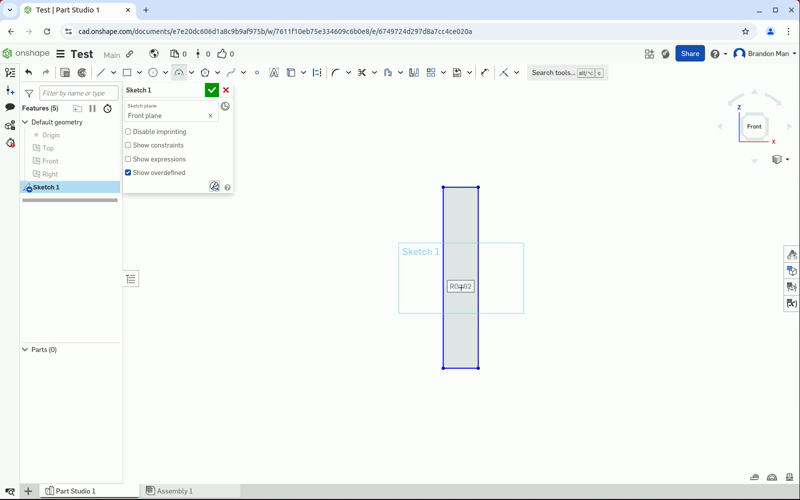
scroll(-6)
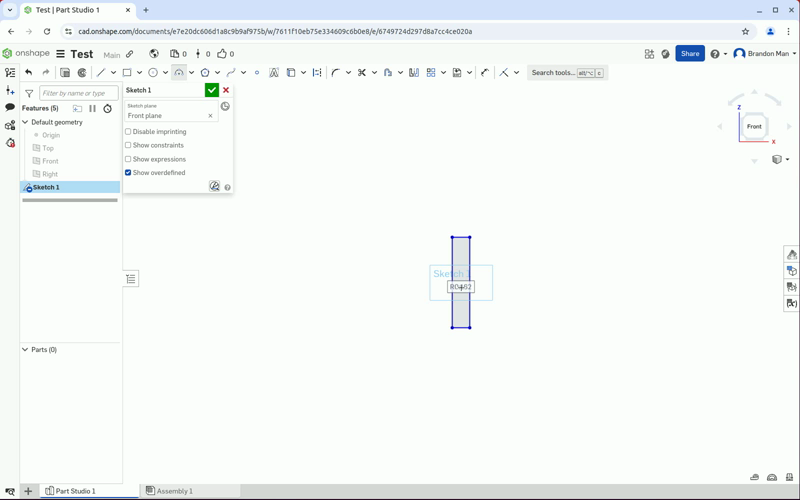
key_up(shift)
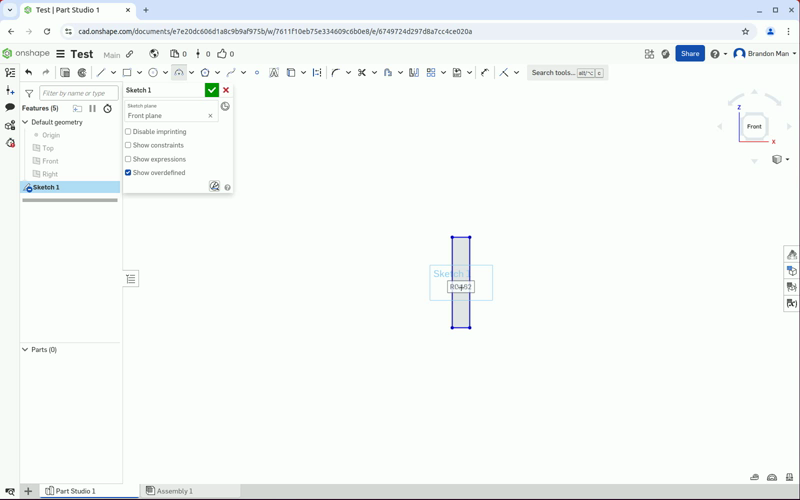
key(esc)
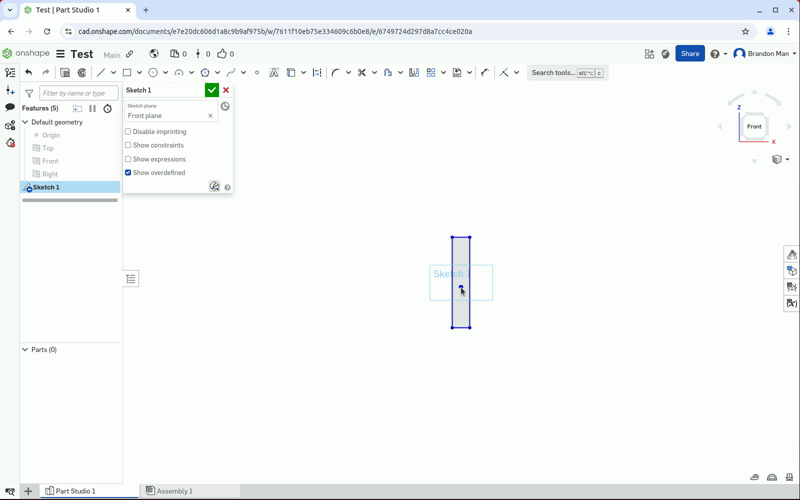
key(l)
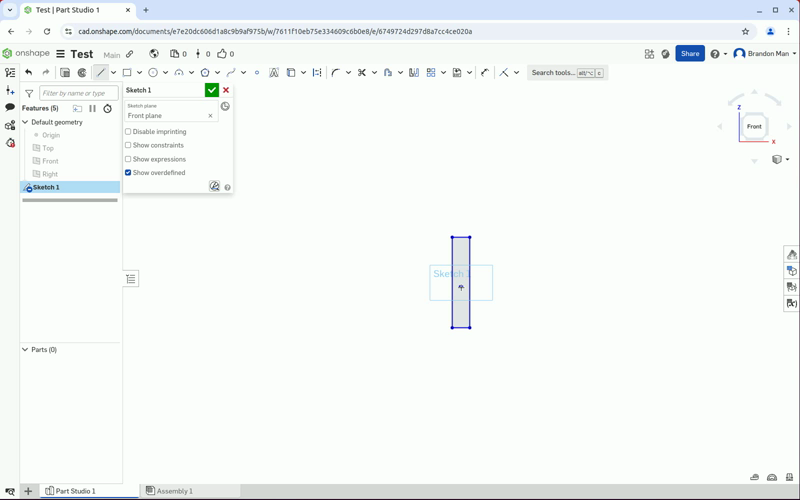
mouse_move(461, 286)
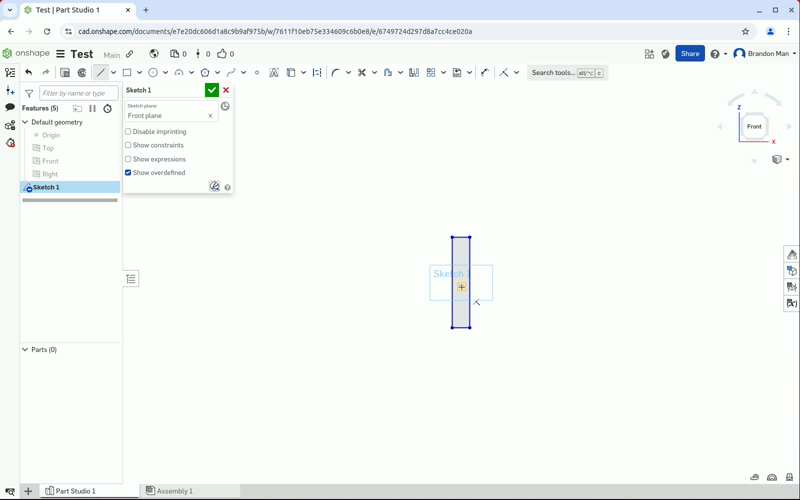
scroll(6)
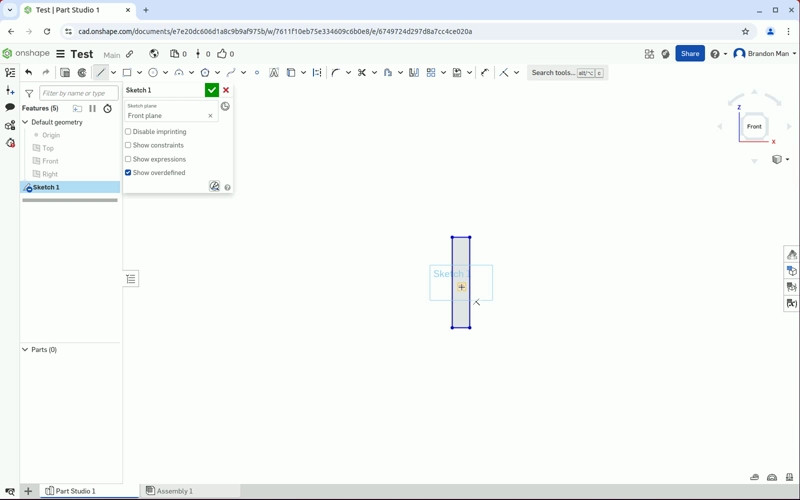
scroll(6)
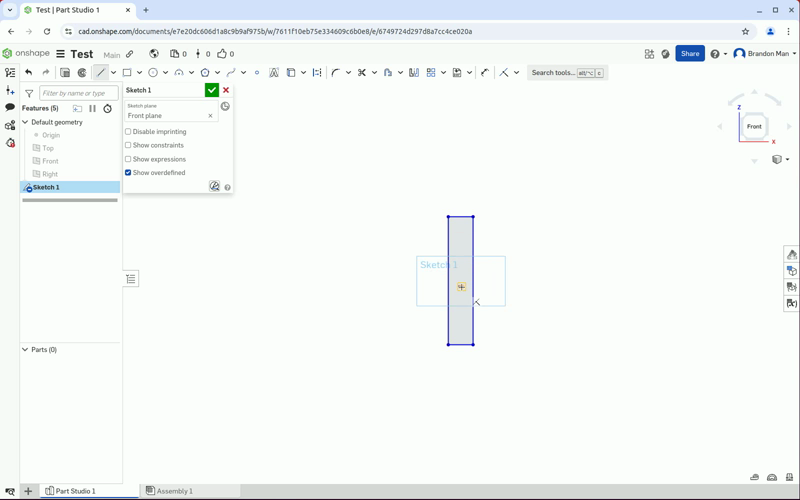
scroll(6)
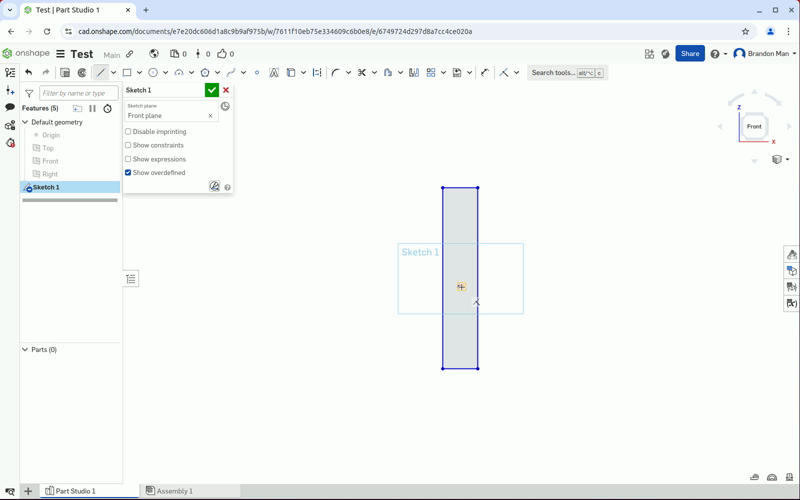
scroll(6)
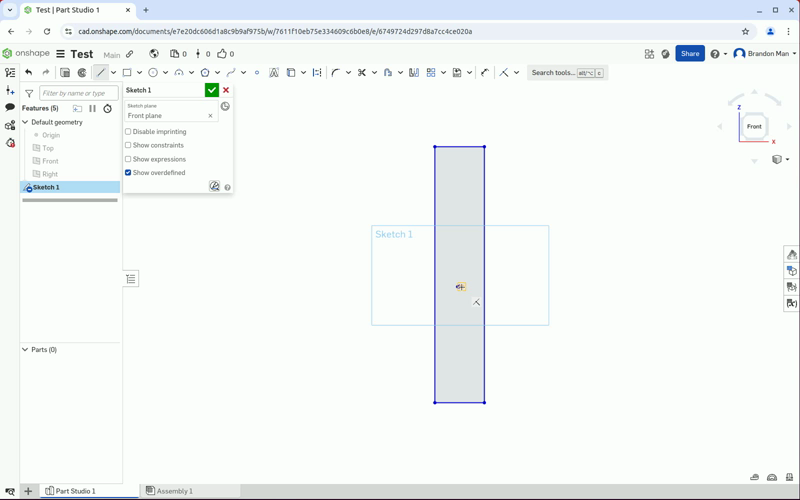
scroll(6)
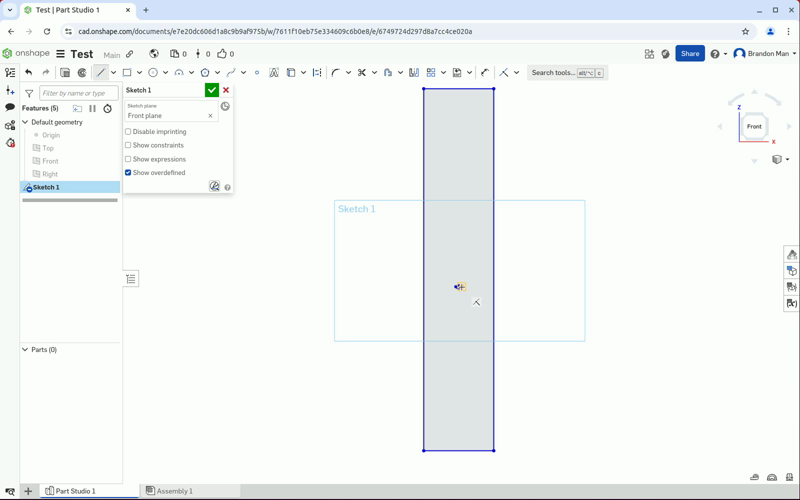
scroll(6)
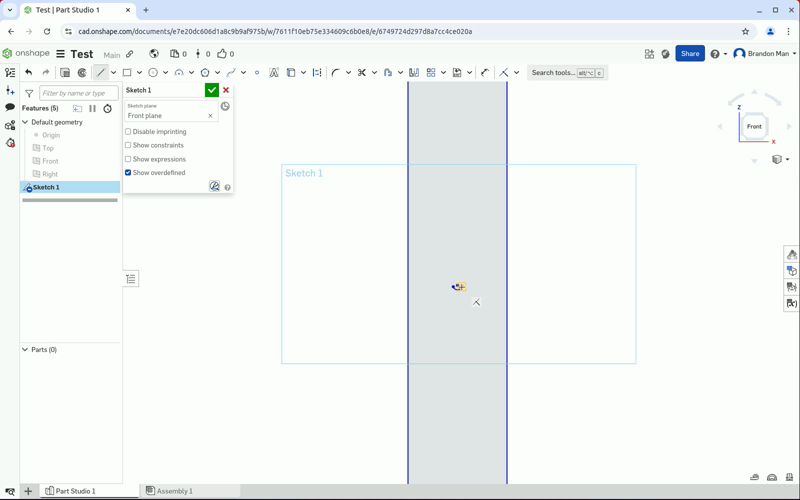
scroll(6)
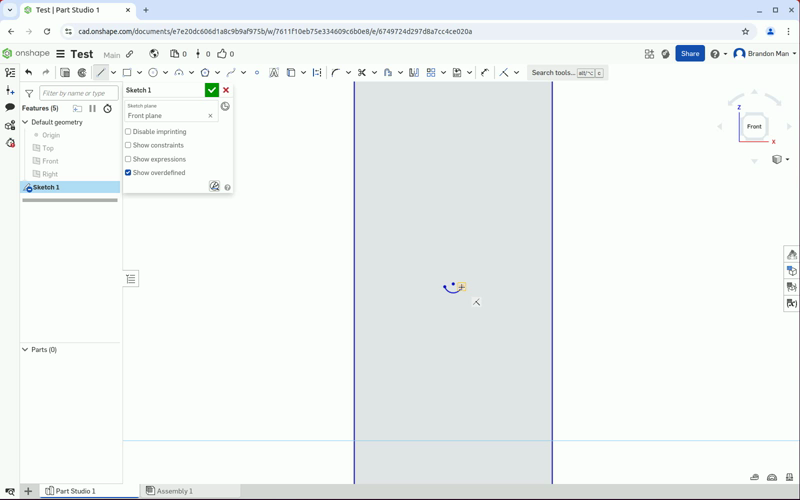
click(461, 286)
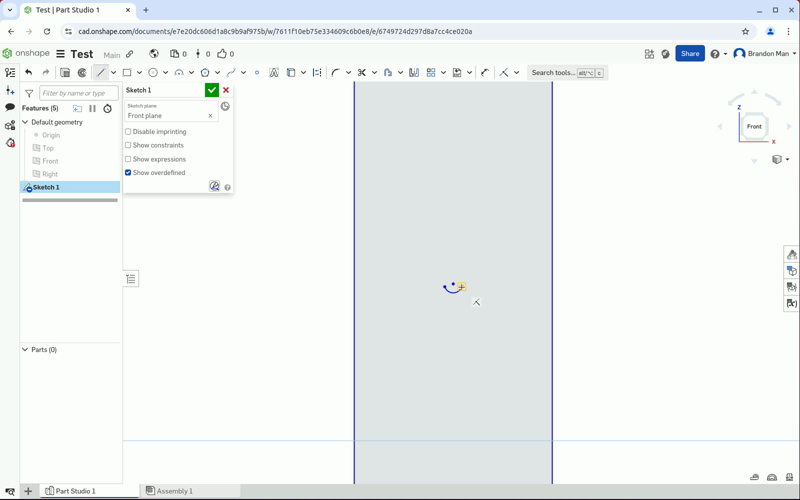
scroll(-6)
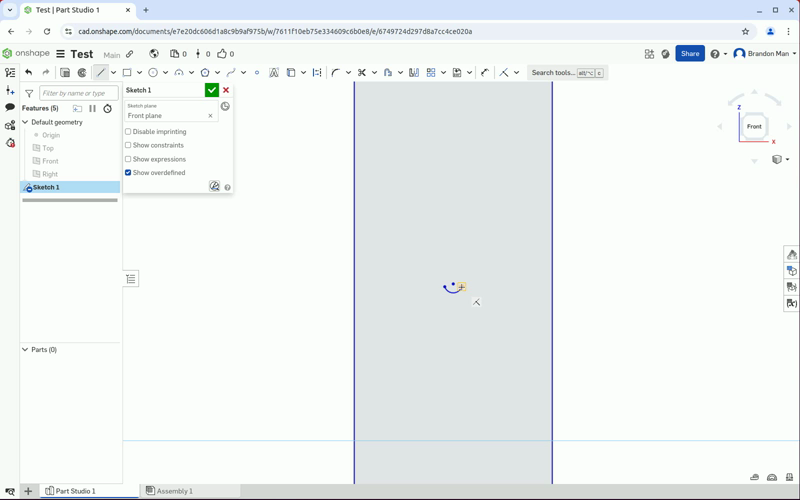
scroll(-6)
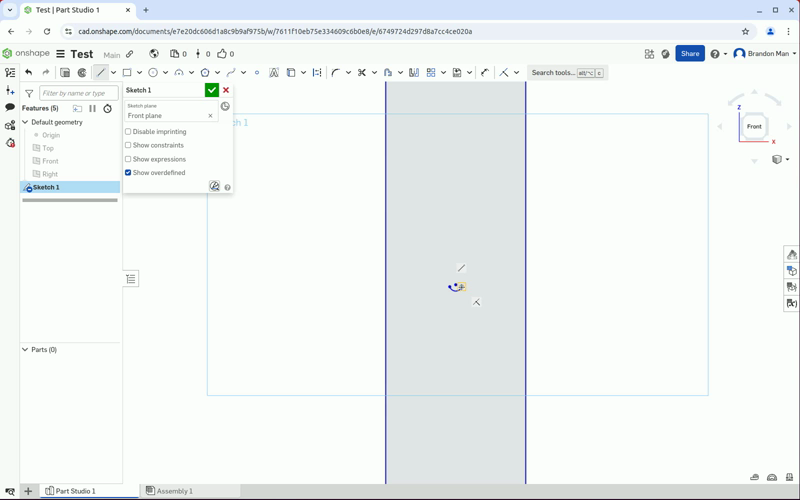
scroll(-6)
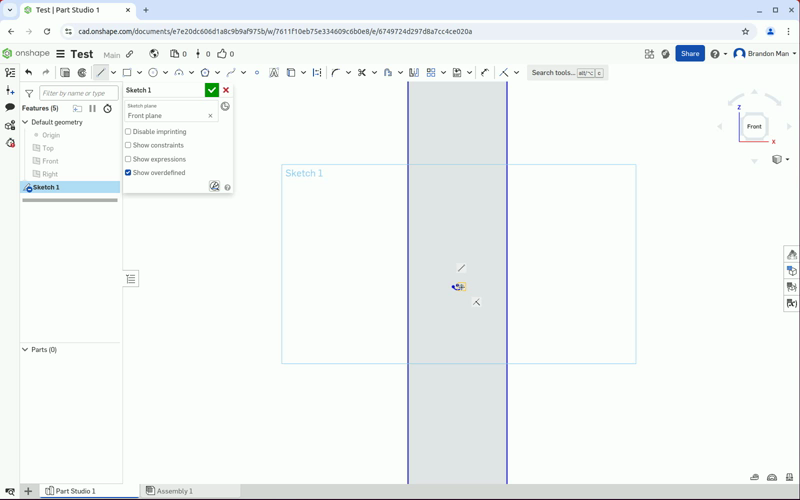
scroll(-6)
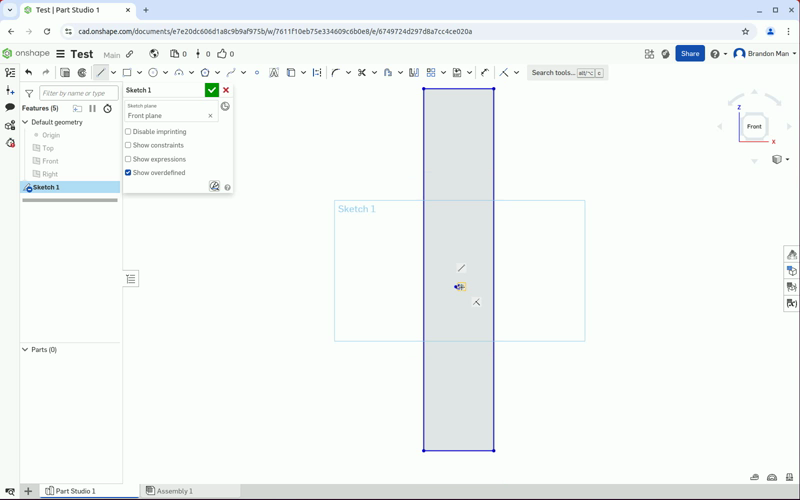
scroll(-6)
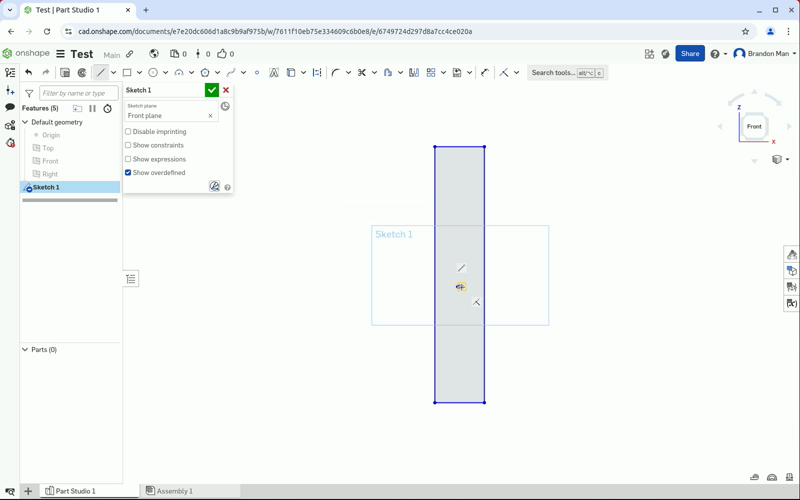
scroll(-6)
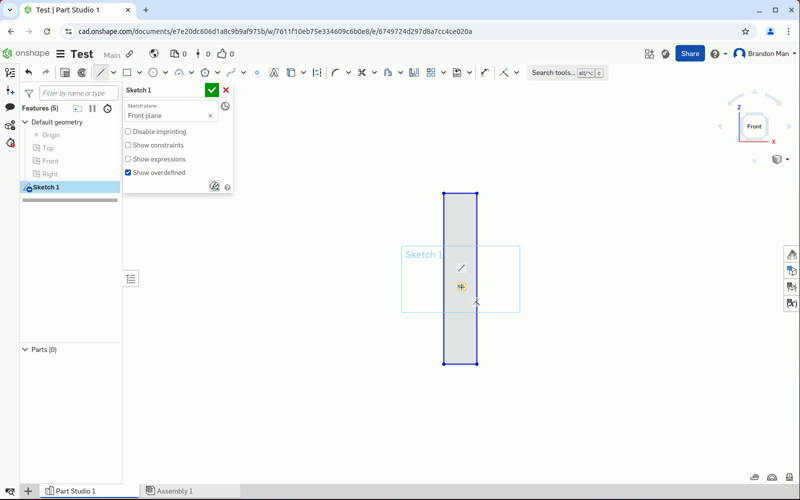
scroll(-6)
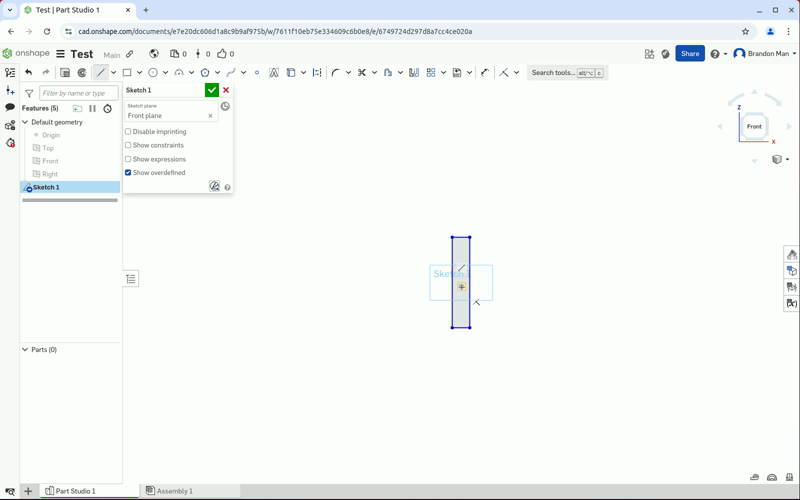
key_down(shift)
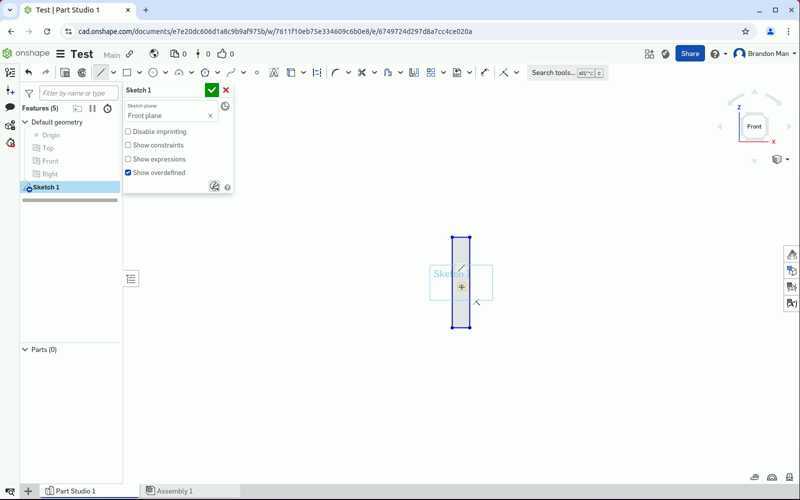
mouse_move(492, 286)
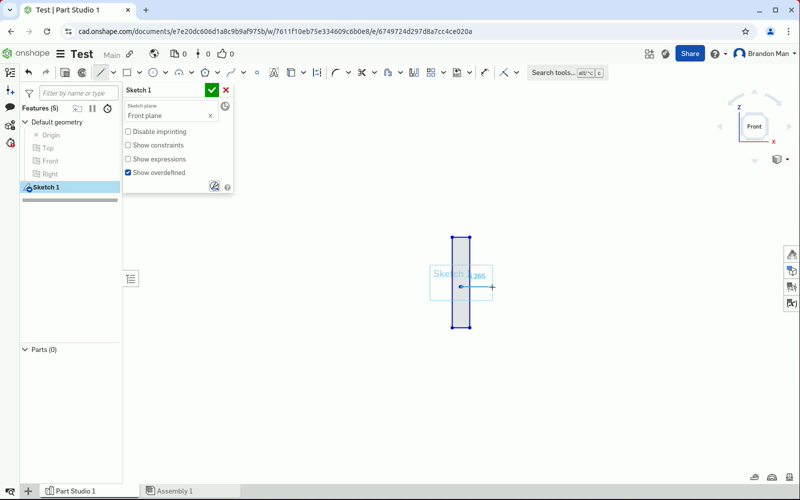
mouse_move(461, 284)
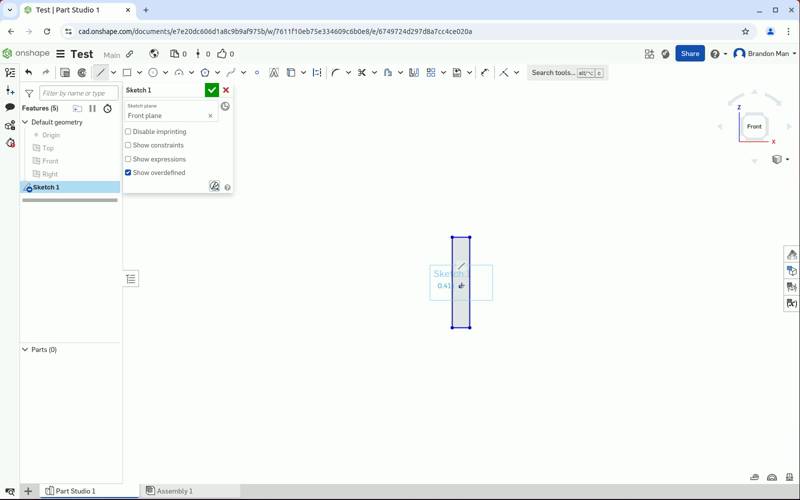
scroll(6)
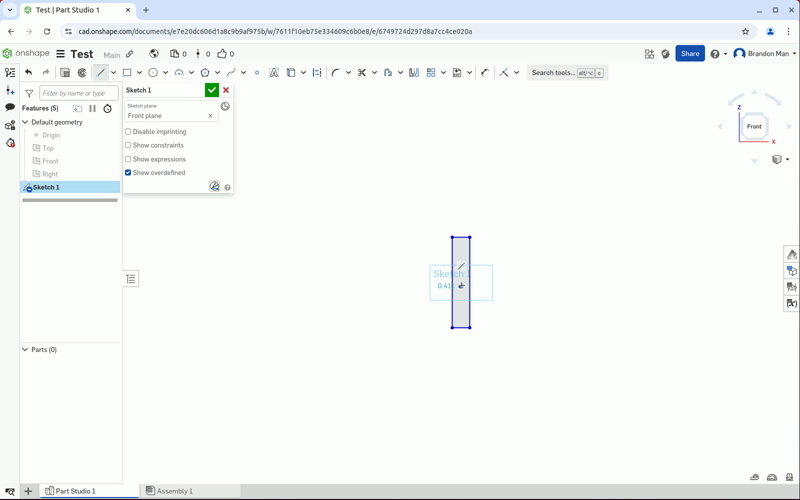
scroll(6)
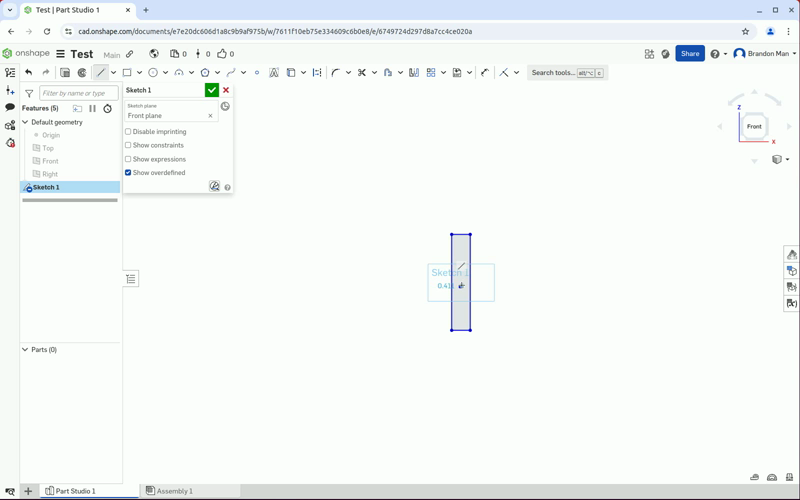
scroll(6)
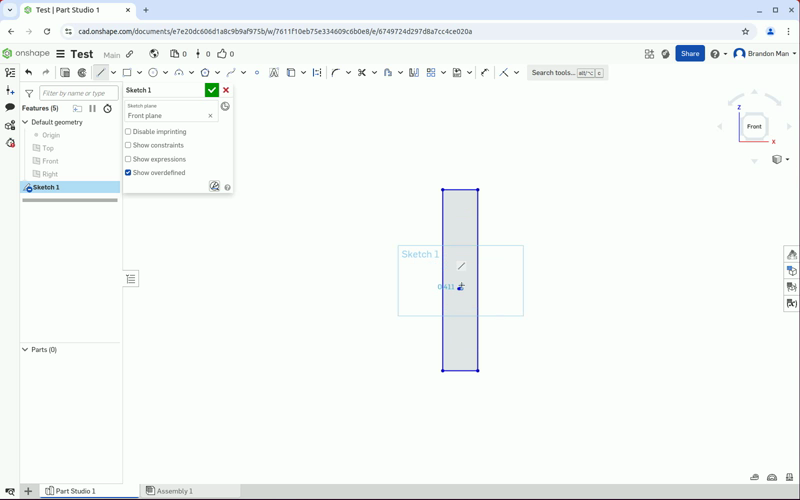
scroll(6)
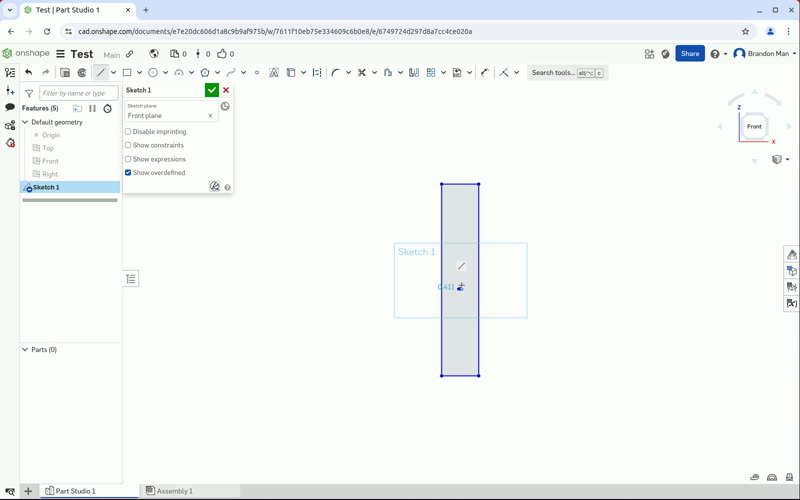
scroll(6)
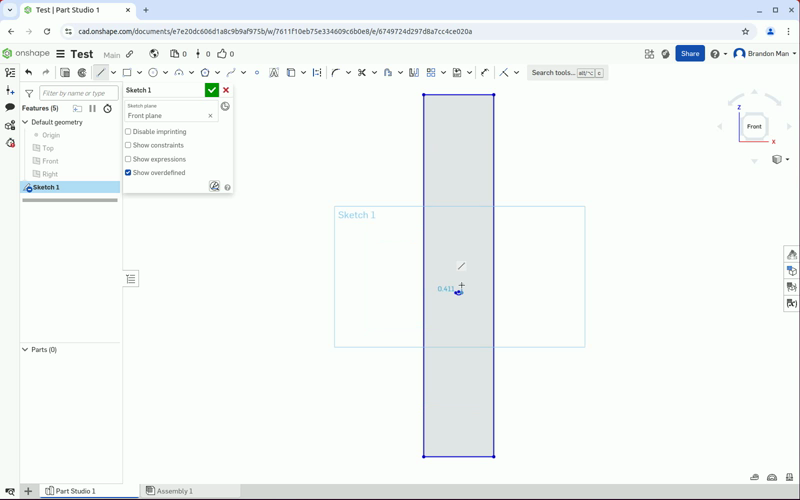
scroll(6)
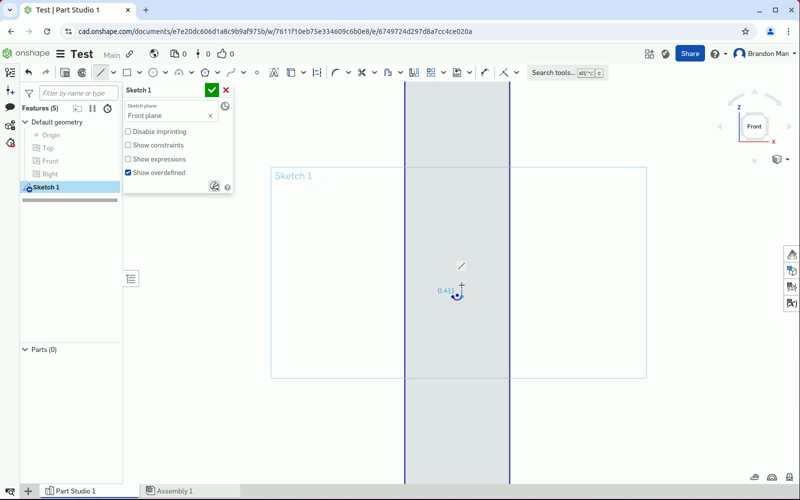
scroll(6)
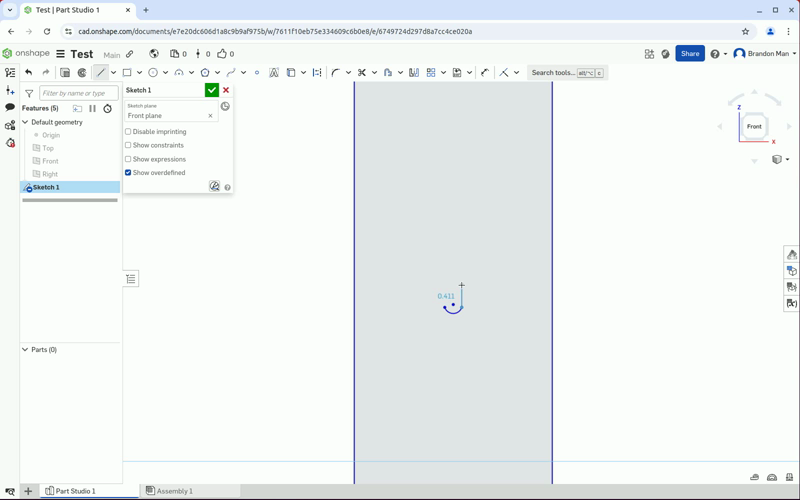
click(461, 284)
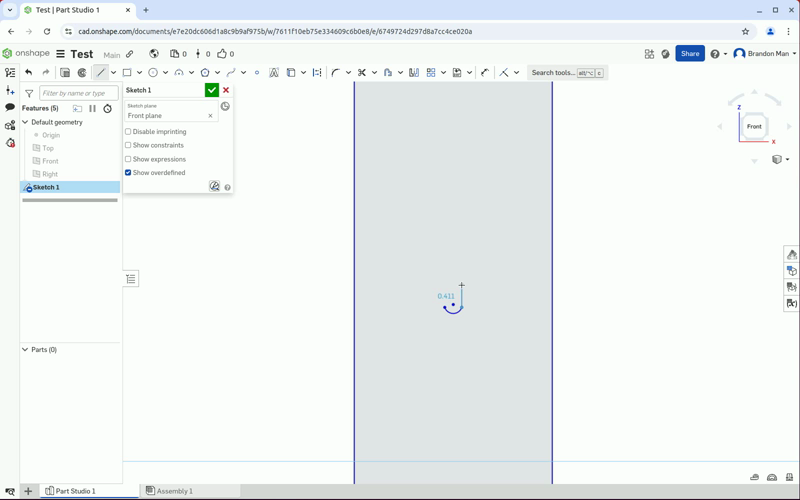
scroll(-6)
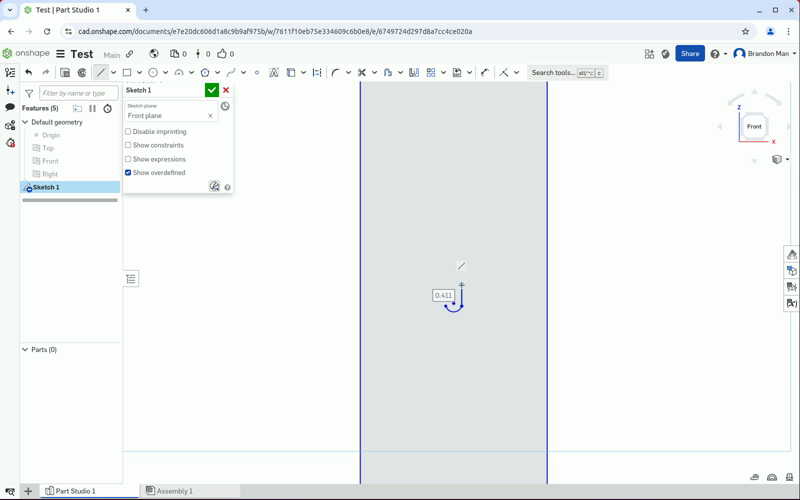
scroll(-6)
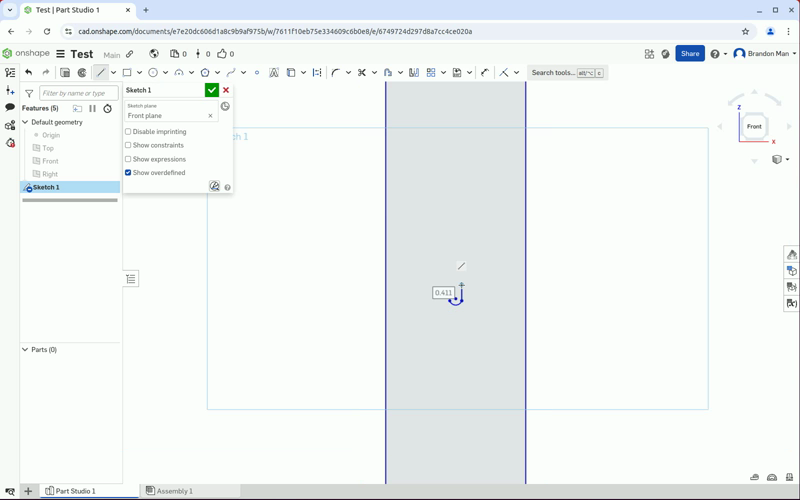
scroll(-6)
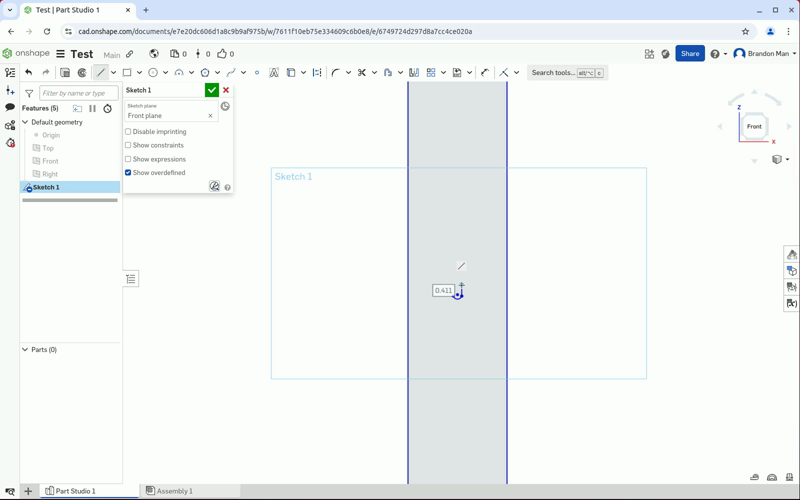
scroll(-6)
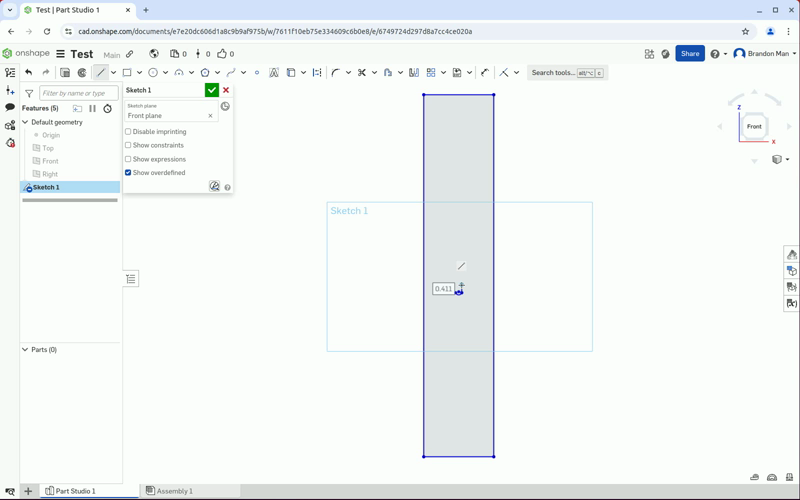
scroll(-6)
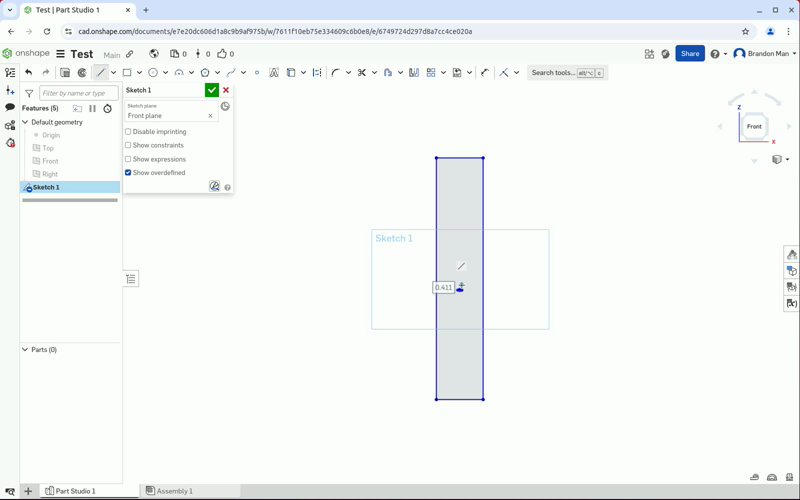
scroll(-6)
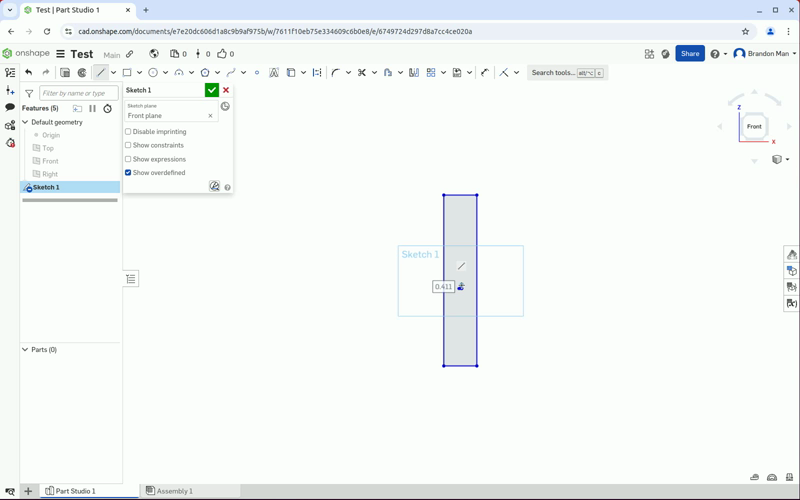
scroll(-6)
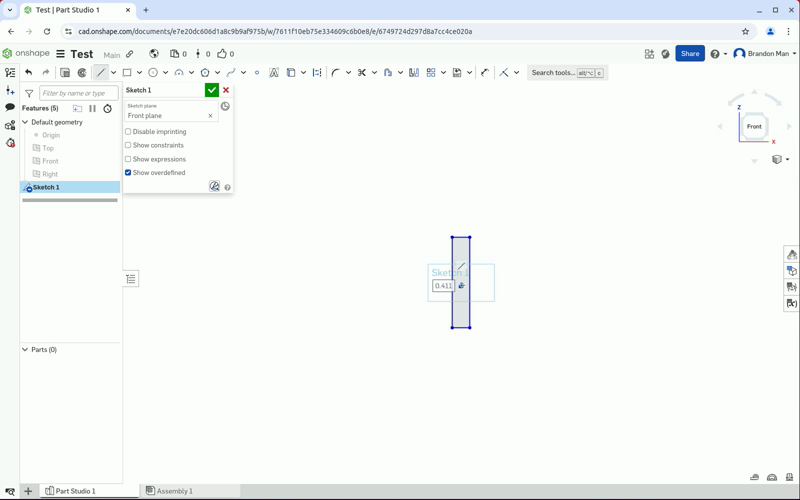
key_up(shift)
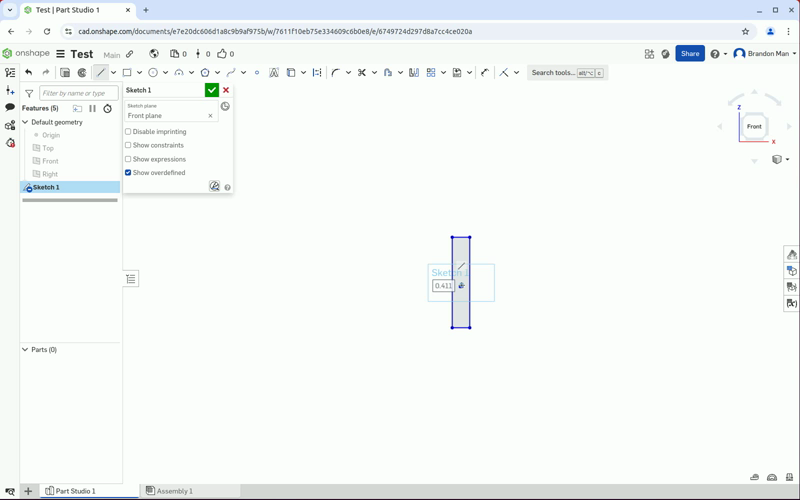
key(esc)
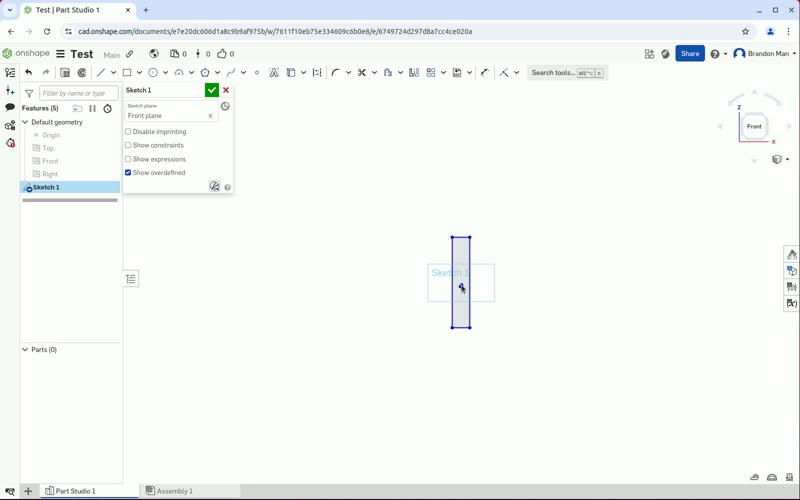
key(a)
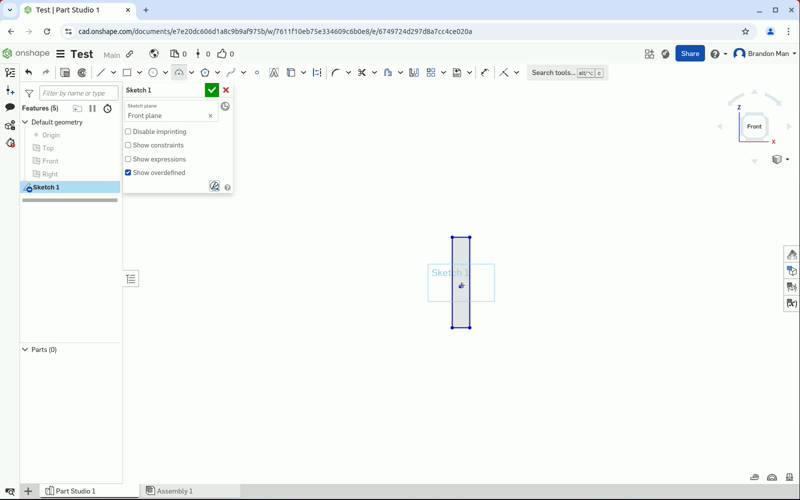
mouse_move(461, 284)
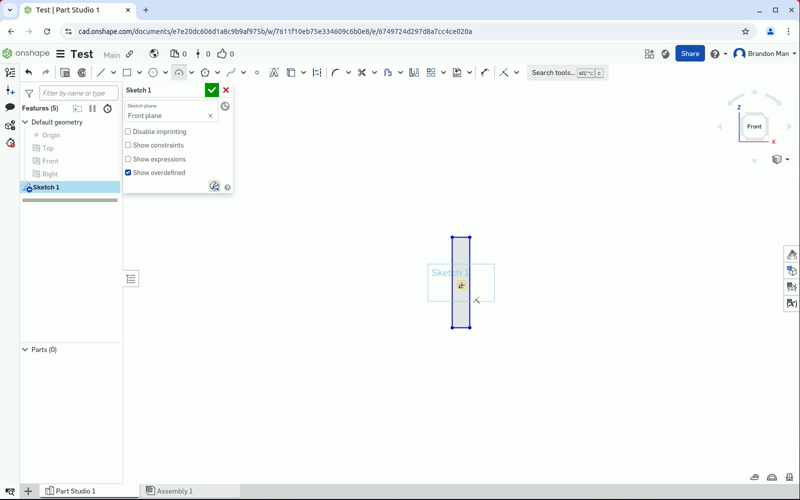
scroll(6)
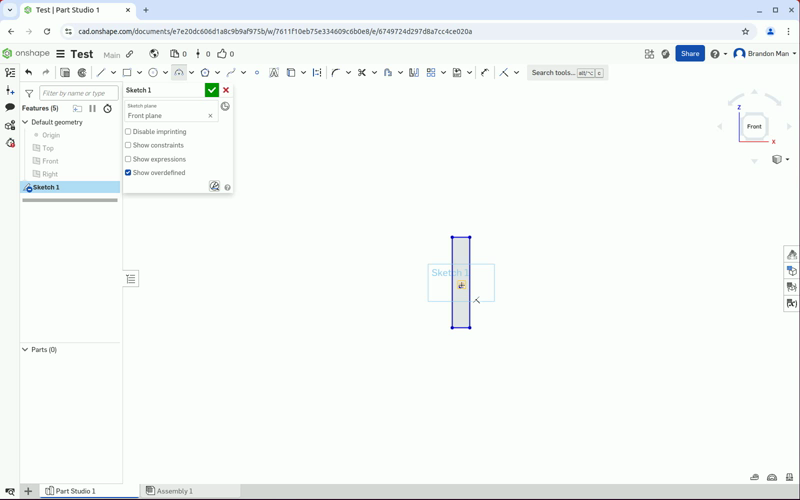
scroll(6)
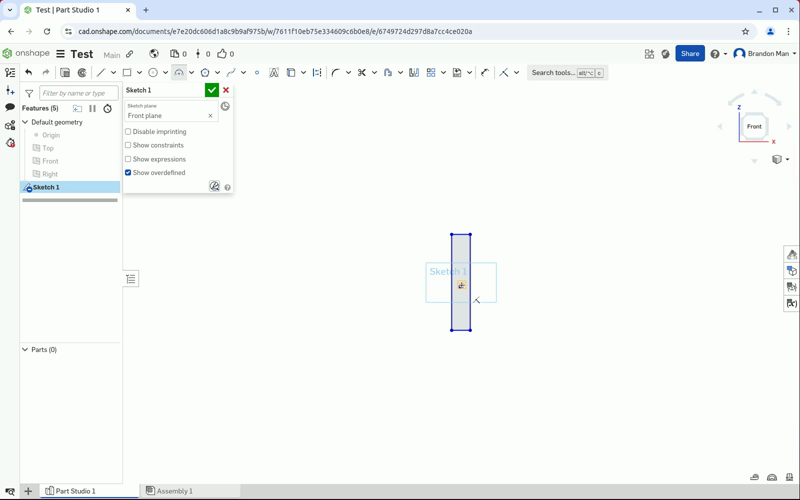
scroll(6)
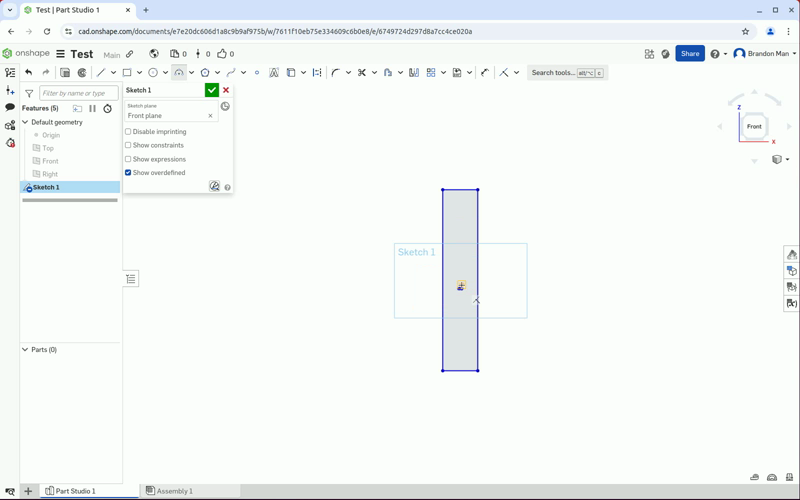
scroll(6)
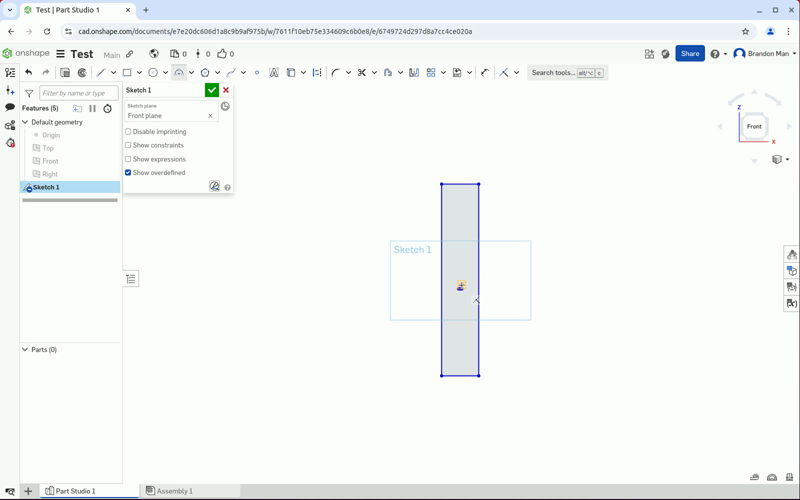
scroll(6)
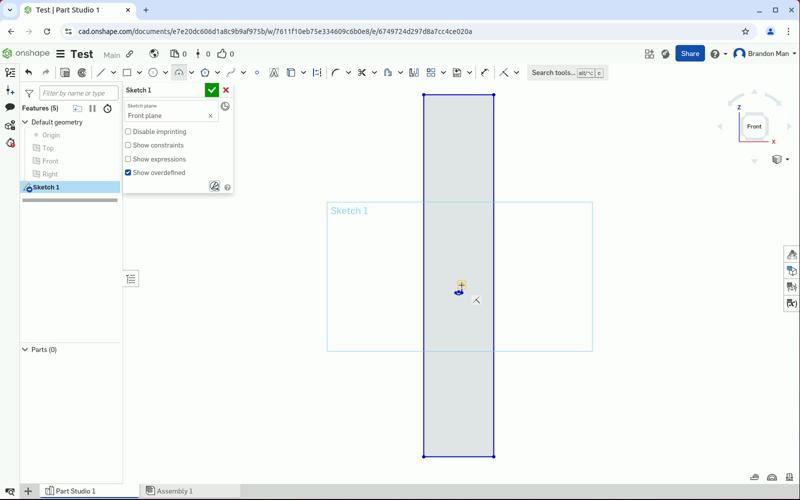
scroll(6)
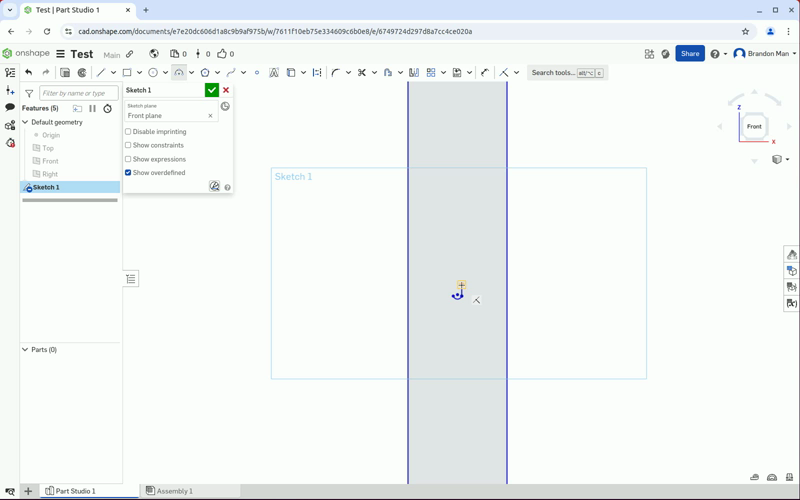
scroll(6)
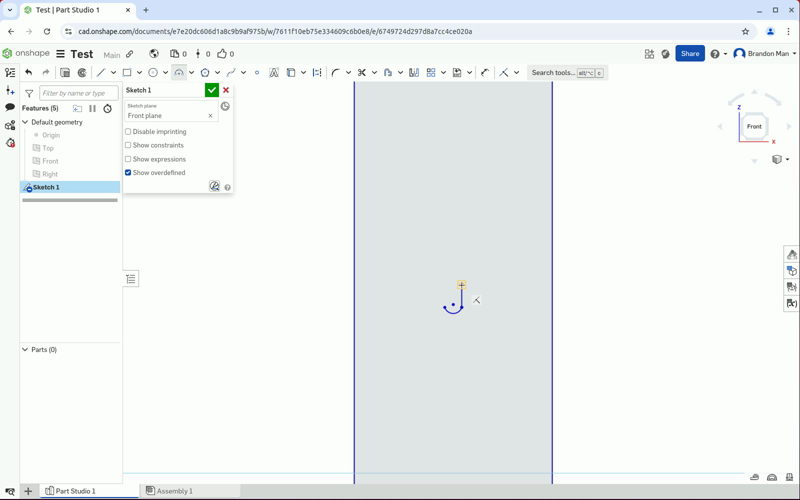
click(461, 284)
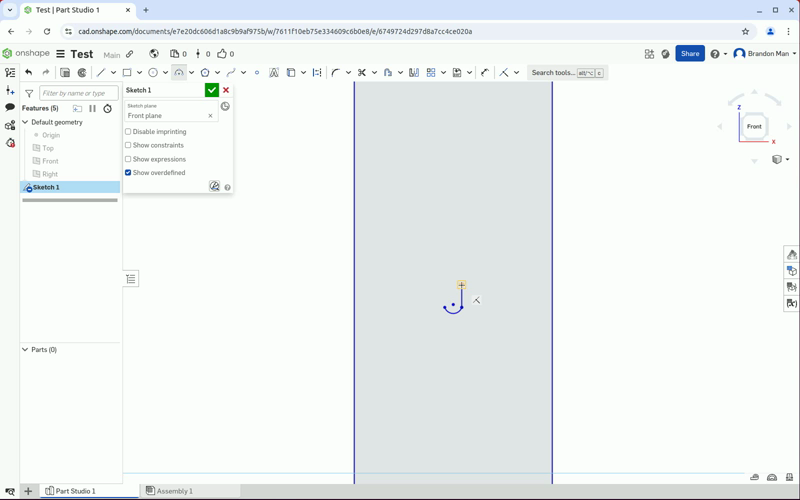
scroll(-6)
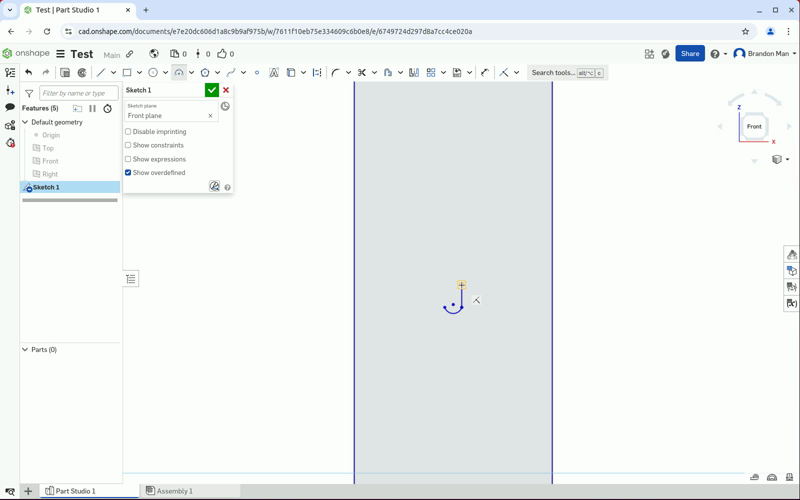
scroll(-6)
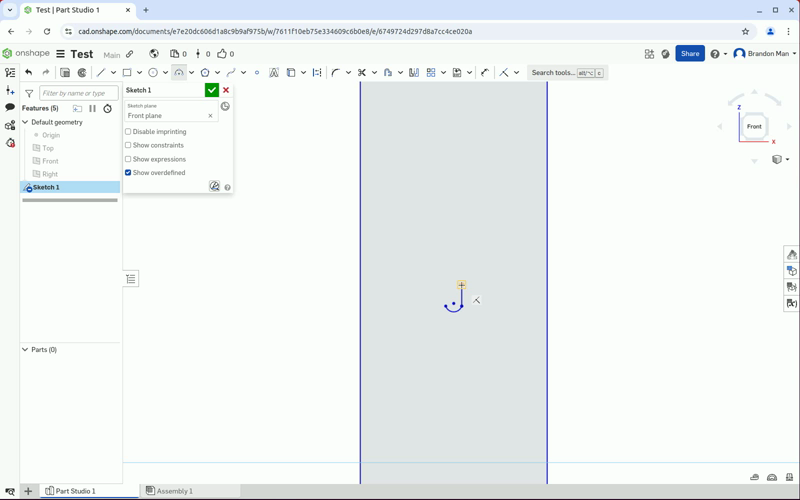
scroll(-6)
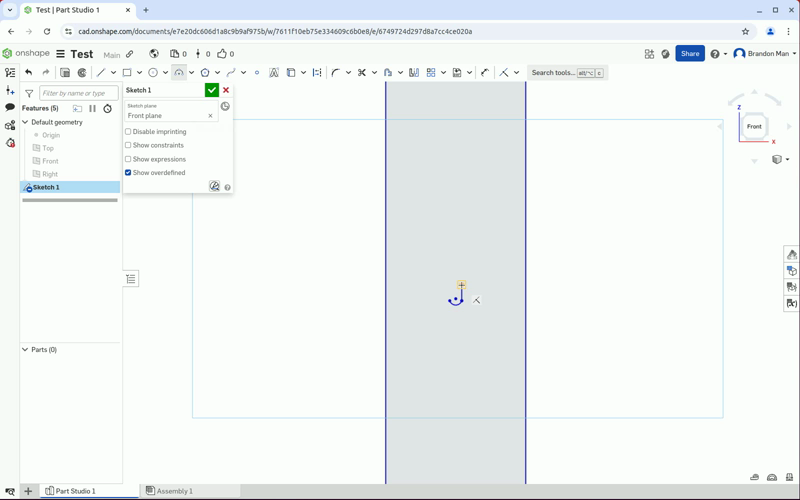
scroll(-6)
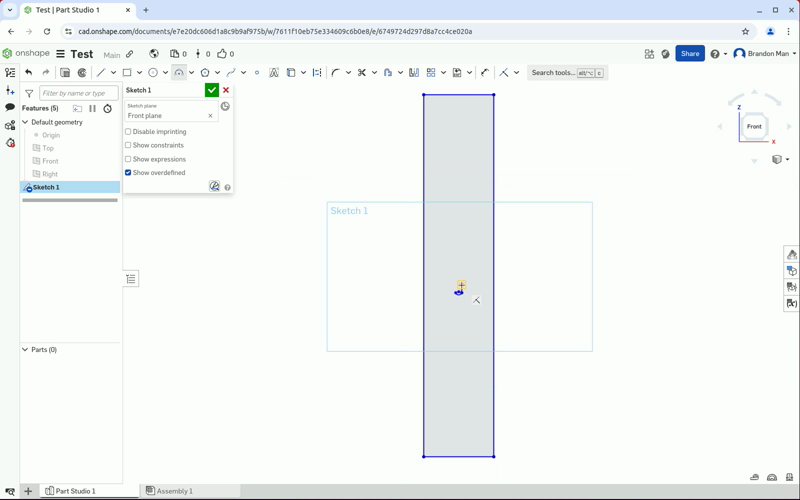
scroll(-6)
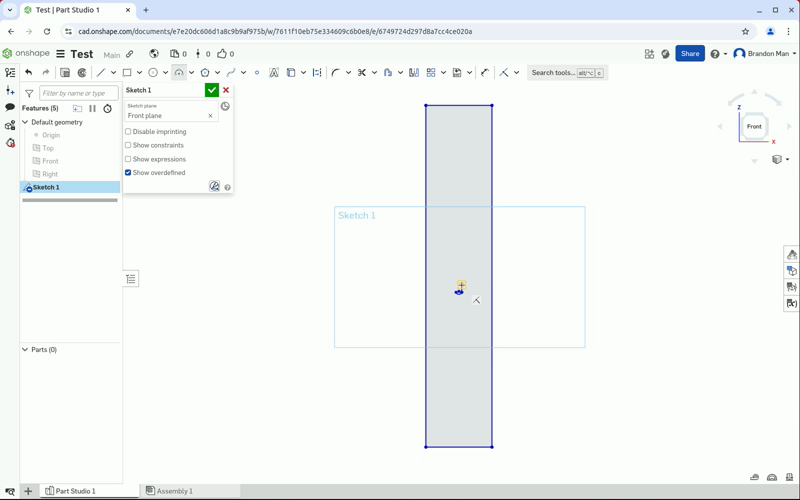
scroll(-6)
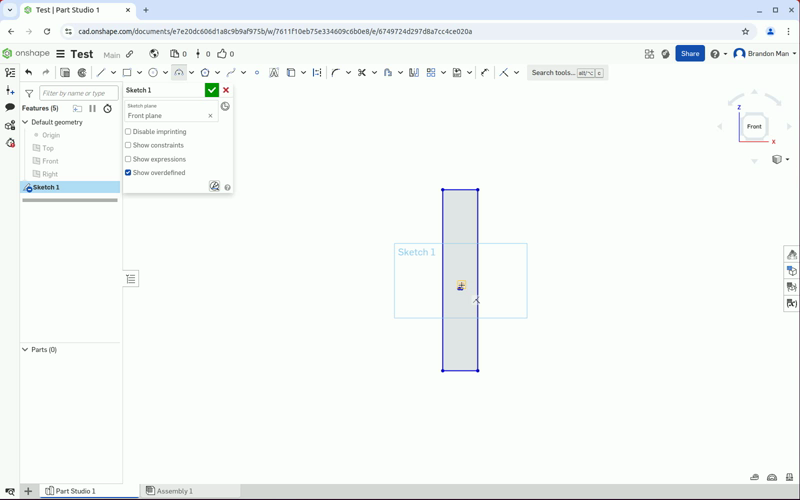
scroll(-6)
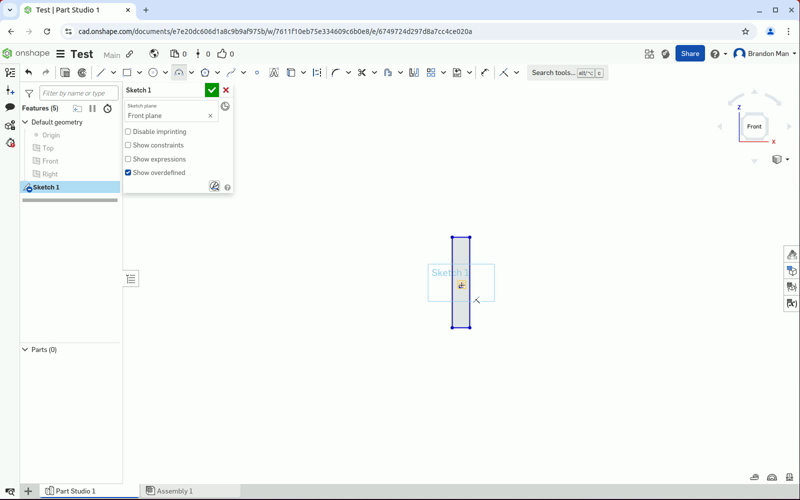
key_down(shift)
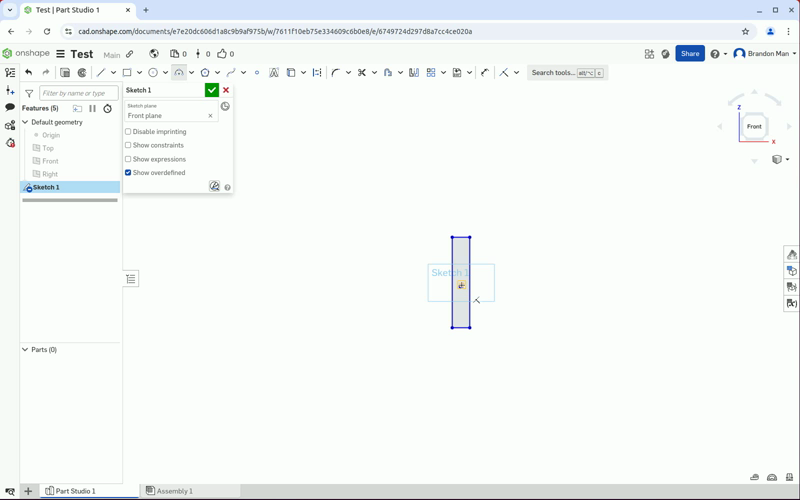
mouse_move(460, 284)
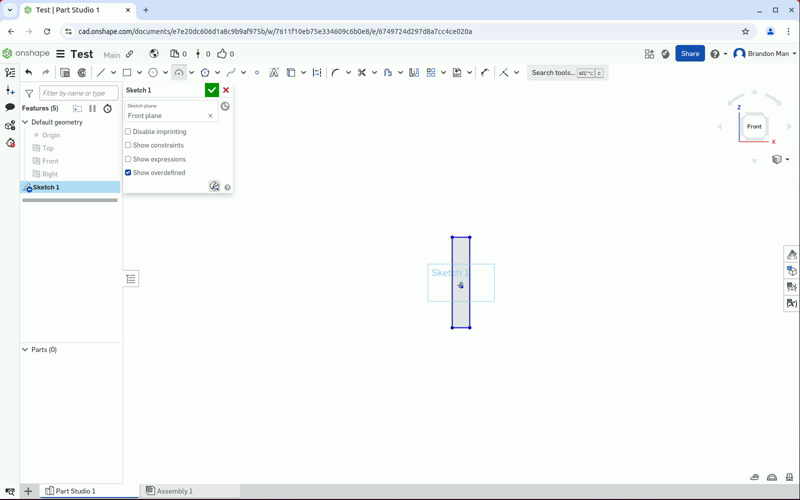
scroll(6)
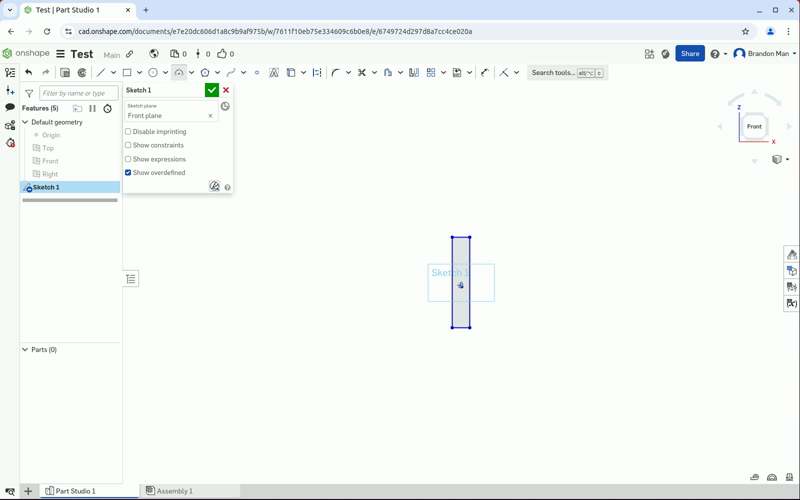
scroll(6)
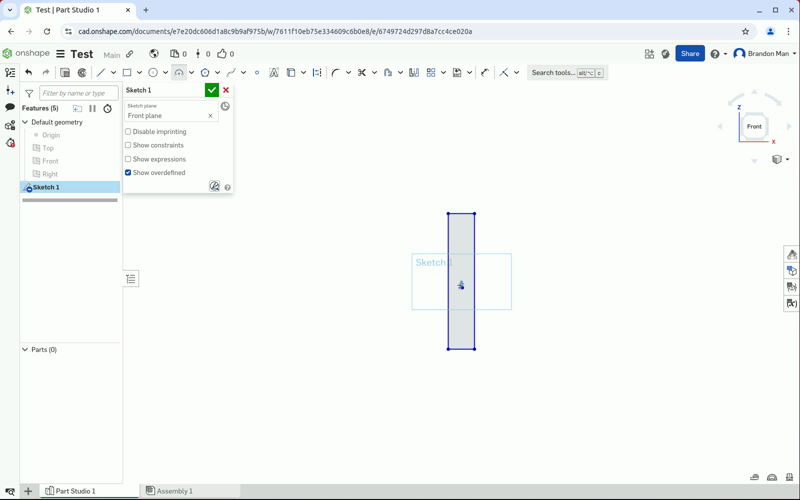
scroll(6)
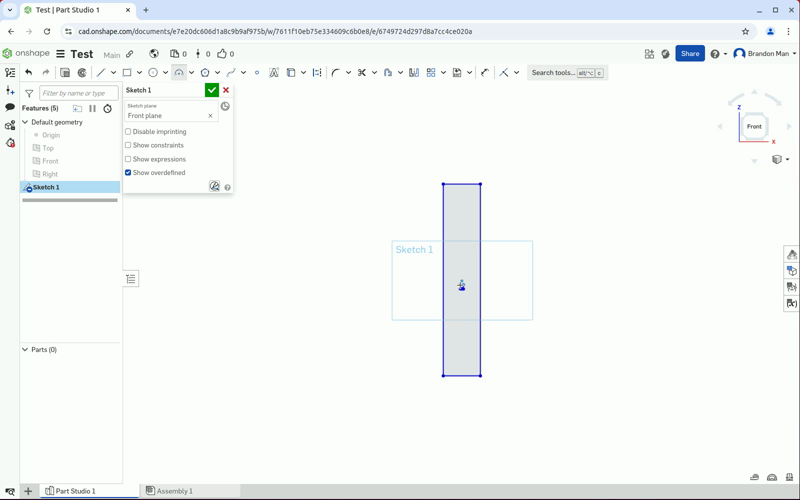
scroll(6)
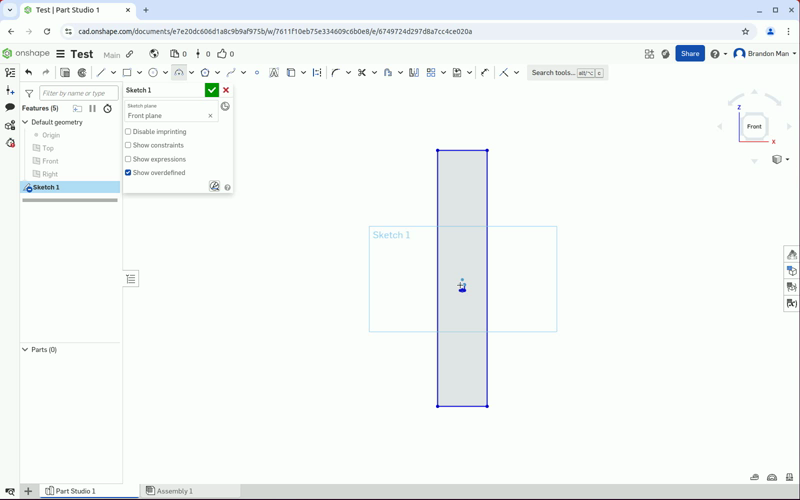
scroll(6)
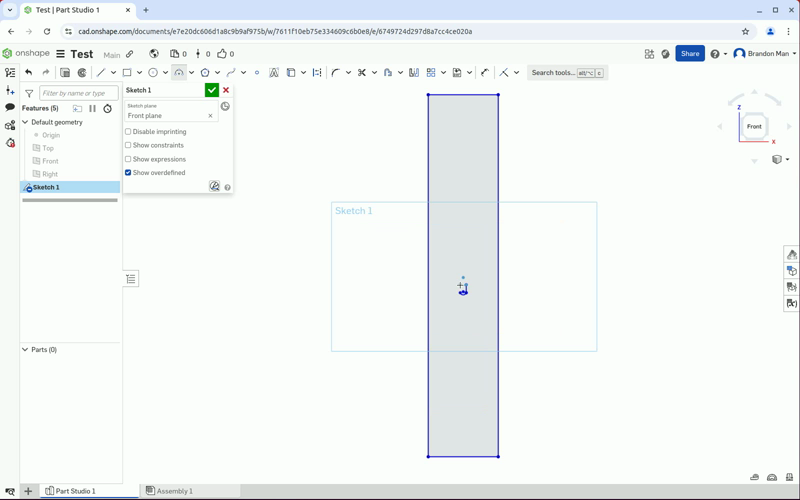
scroll(6)
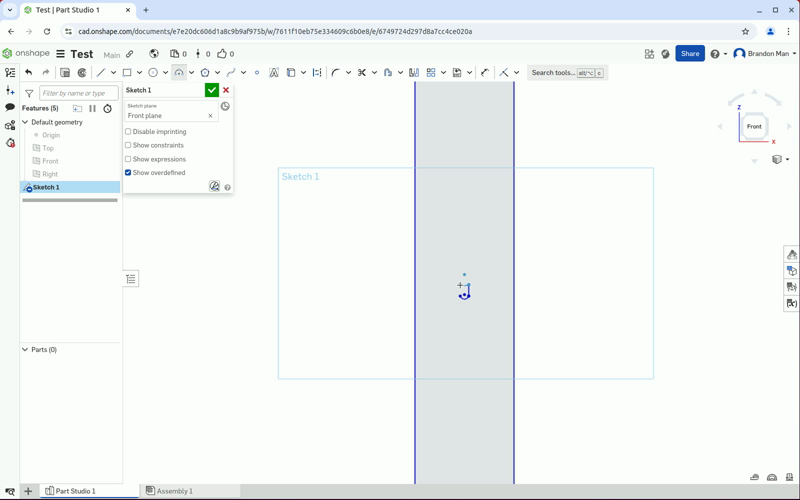
scroll(6)
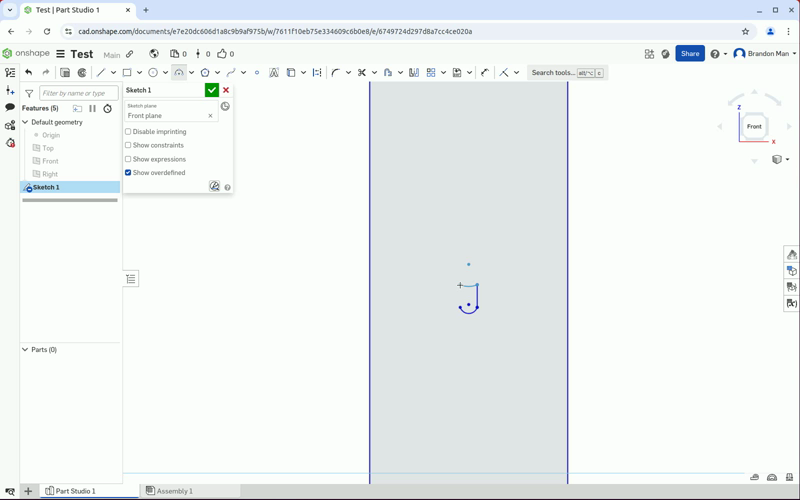
click(460, 284)
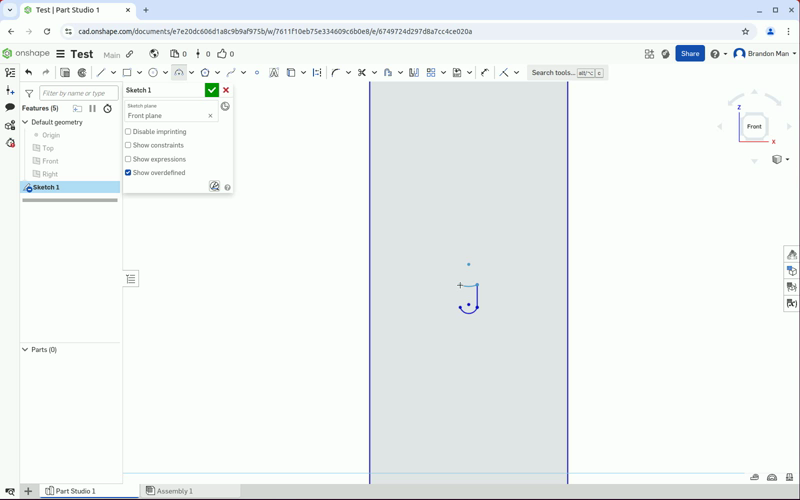
scroll(-6)
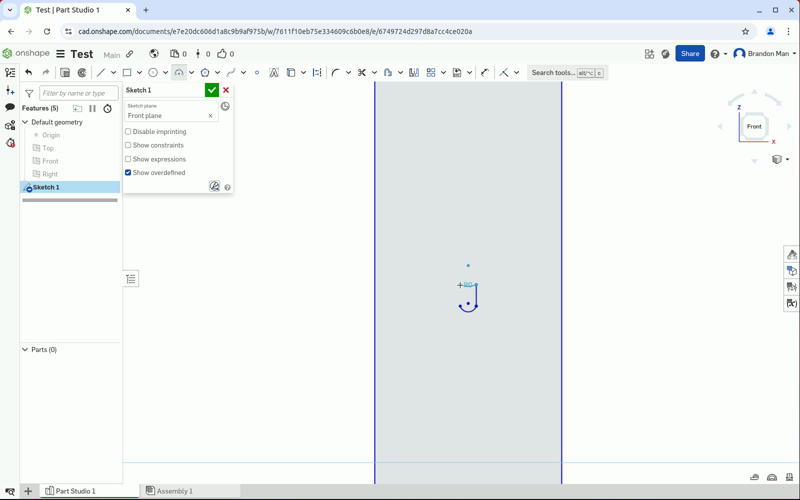
scroll(-6)
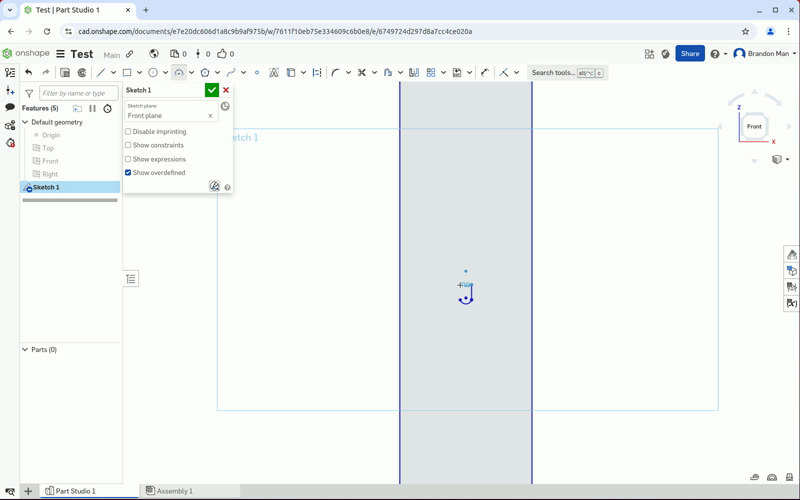
scroll(-6)
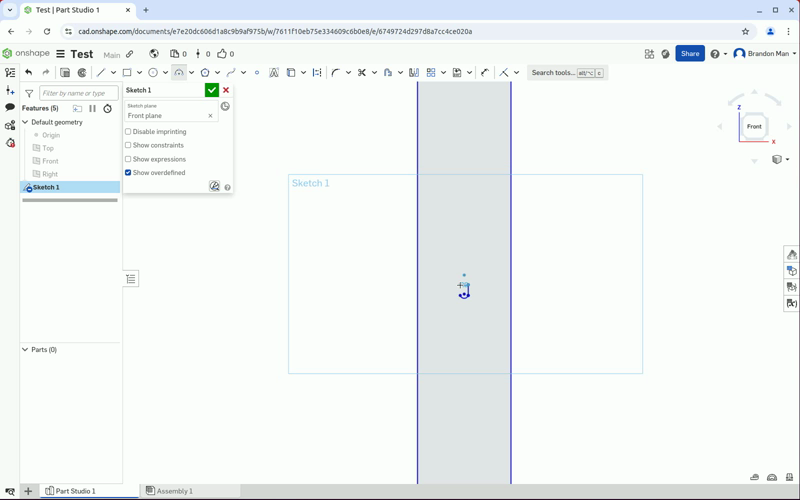
scroll(-6)
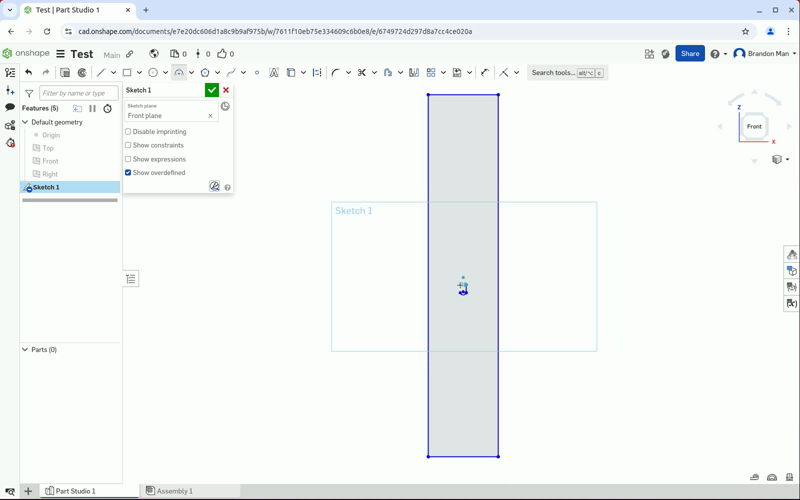
scroll(-6)
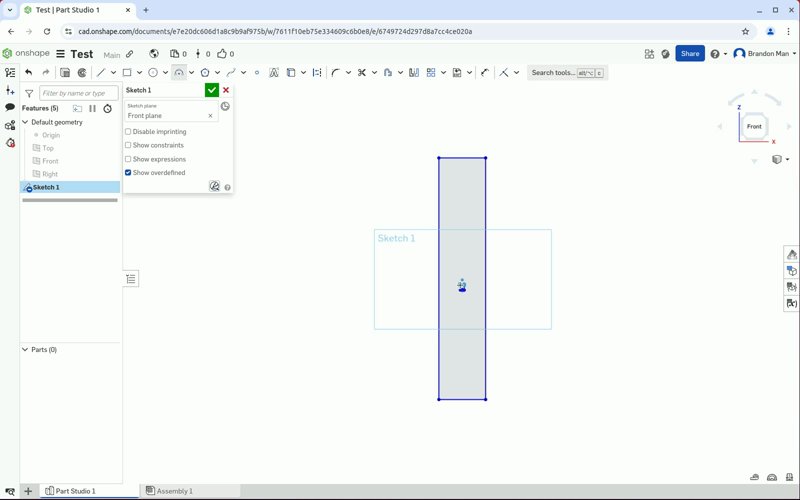
scroll(-6)
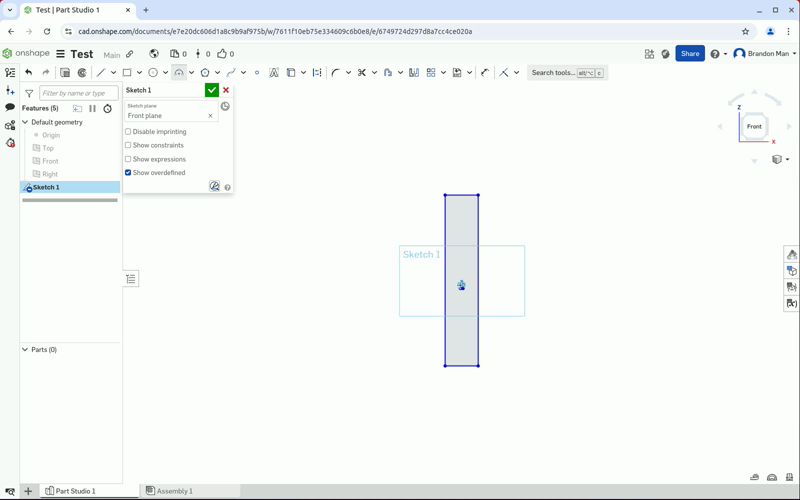
scroll(-6)
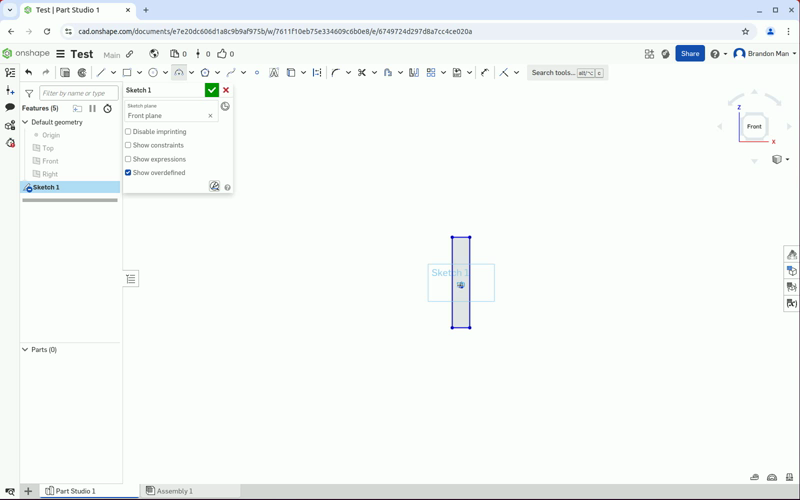
mouse_move(461, 279)
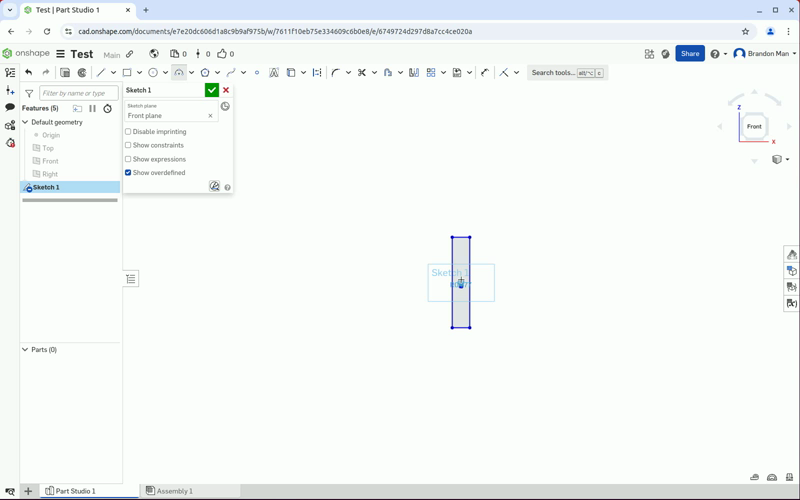
scroll(6)
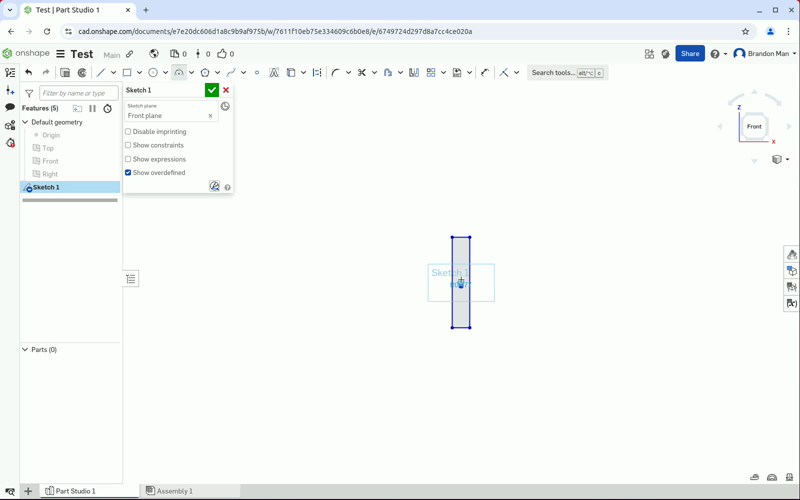
scroll(6)
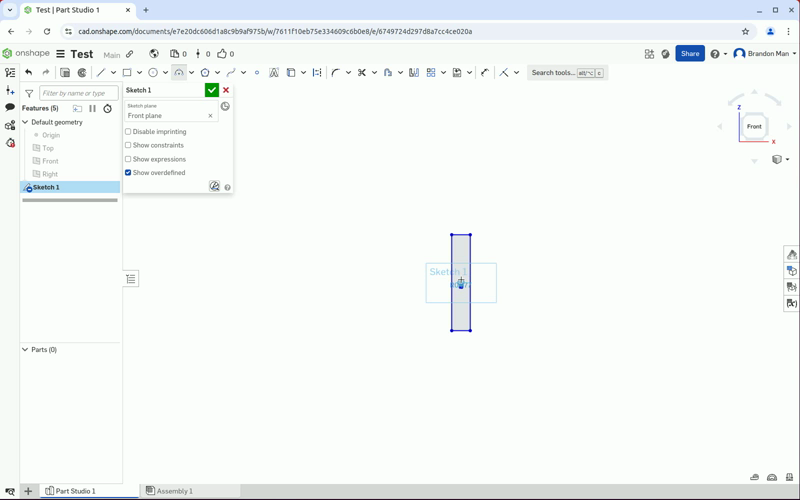
scroll(6)
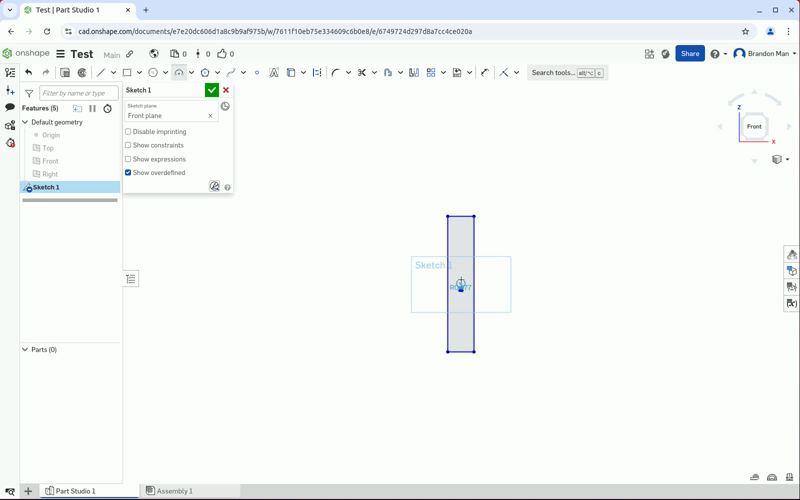
scroll(6)
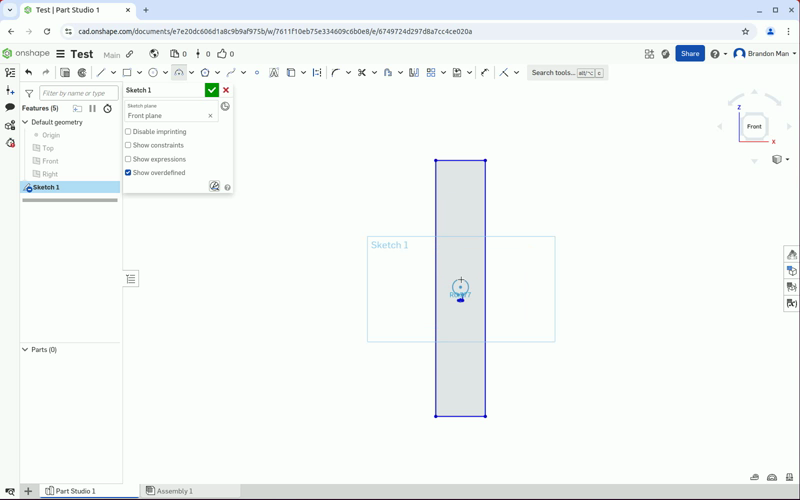
scroll(6)
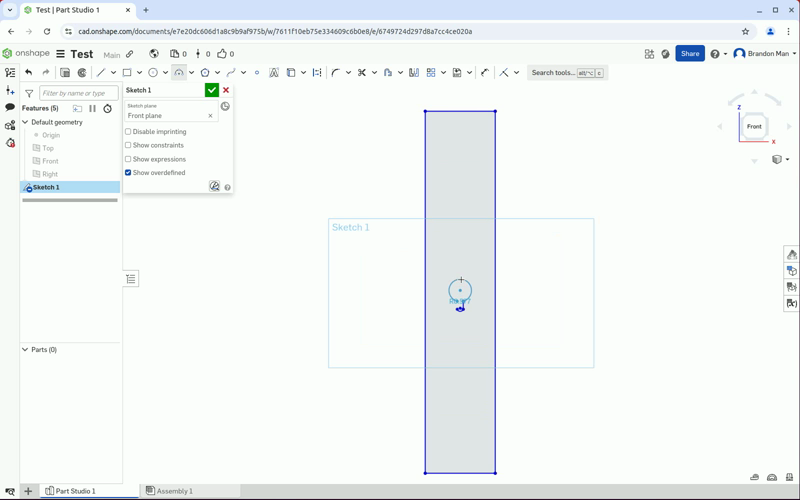
scroll(6)
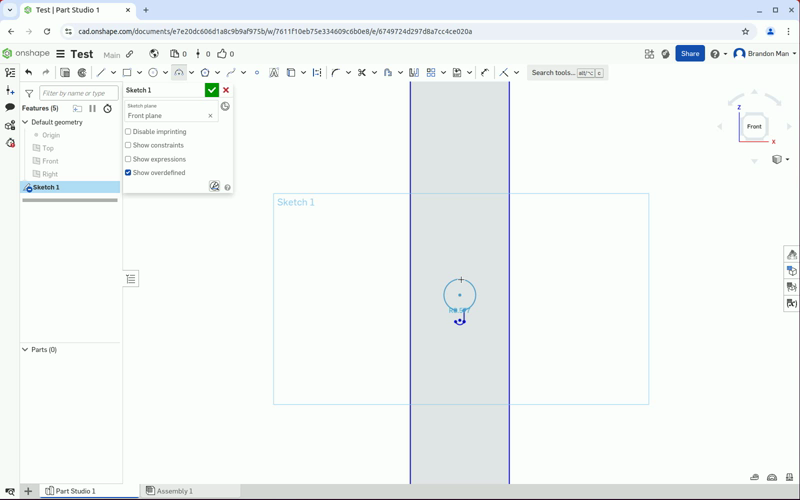
scroll(6)
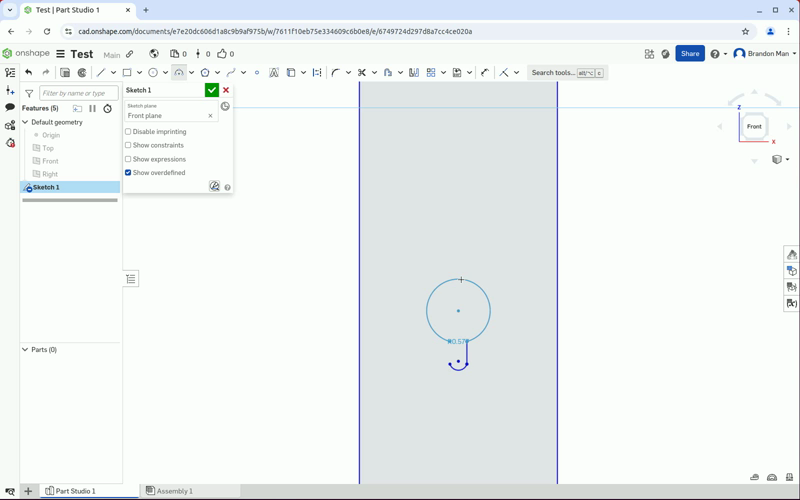
click(461, 279)
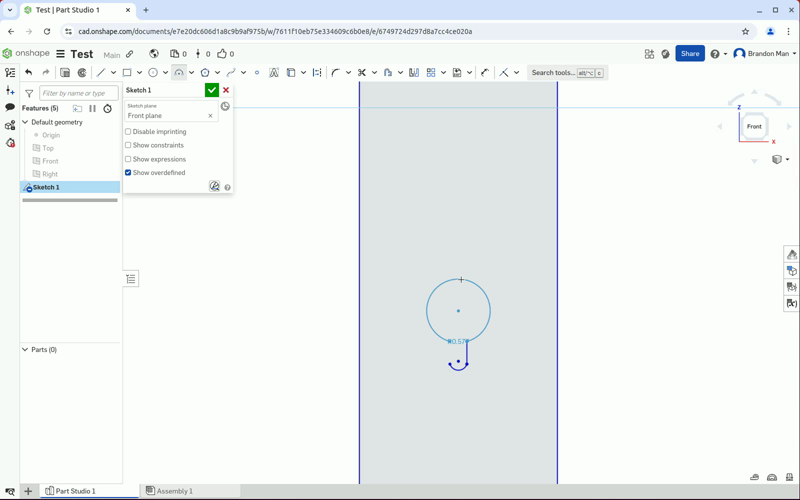
scroll(-6)
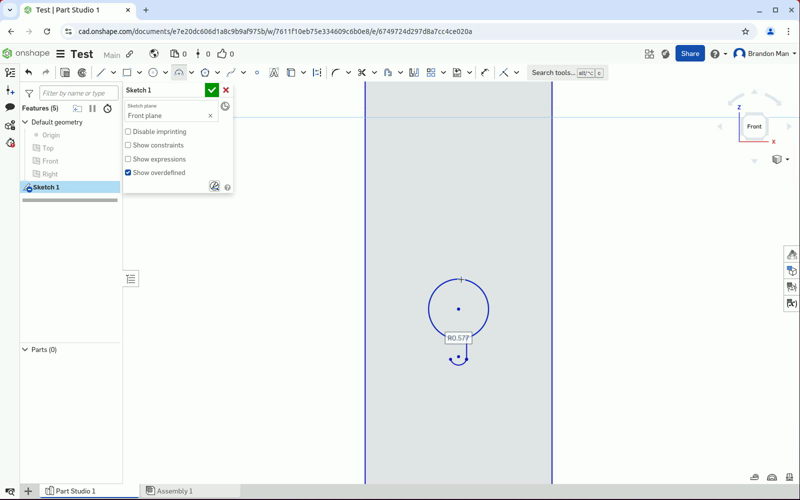
scroll(-6)
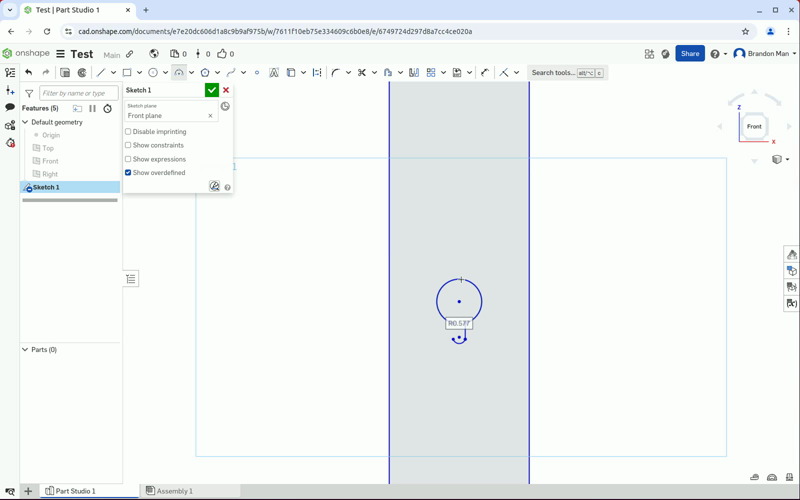
scroll(-6)
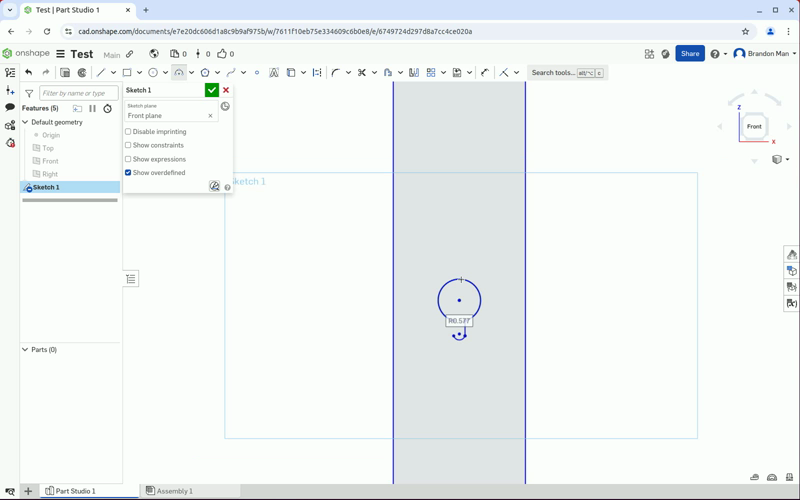
scroll(-6)
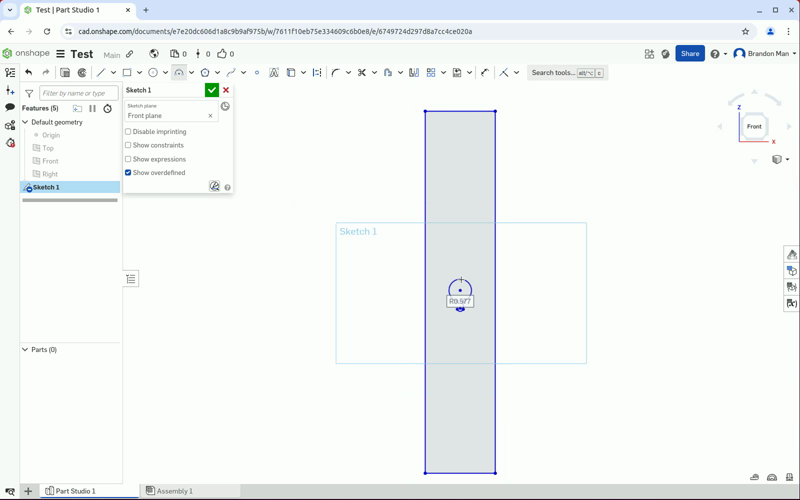
scroll(-6)
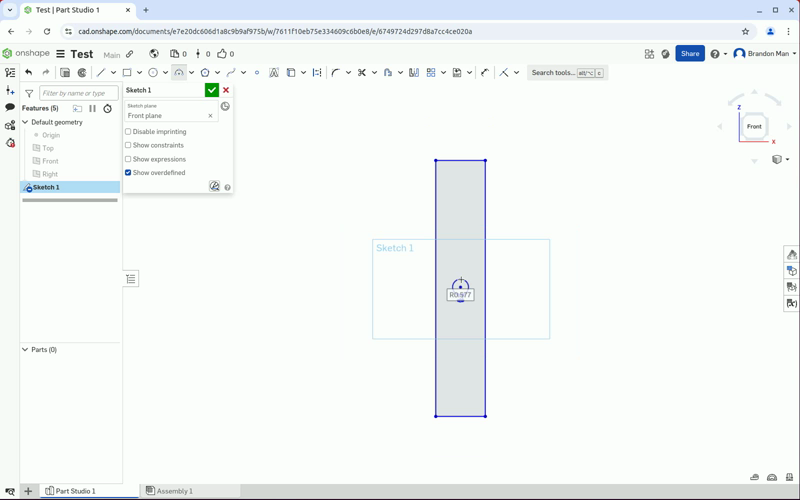
scroll(-6)
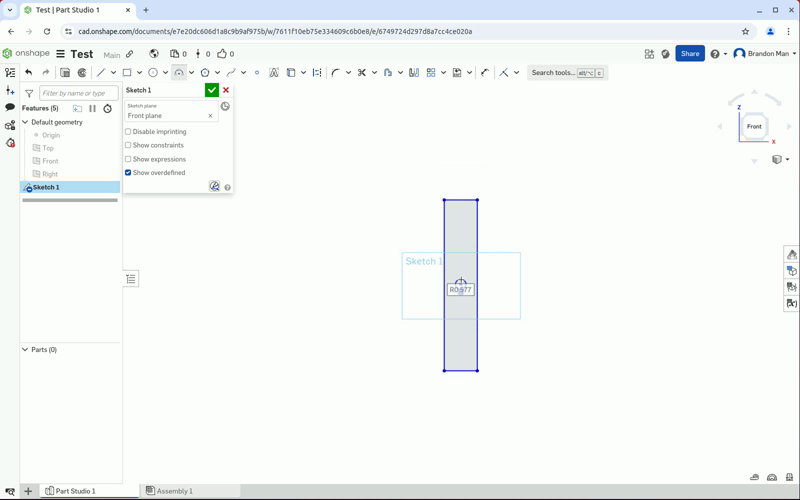
scroll(-6)
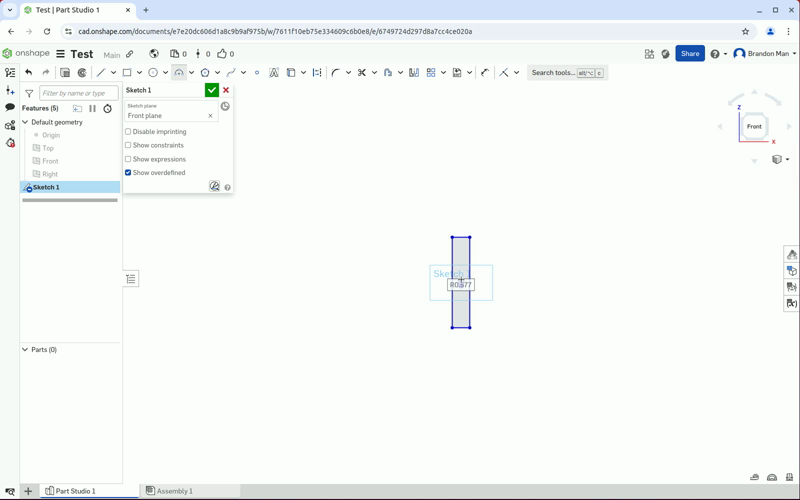
key_up(shift)
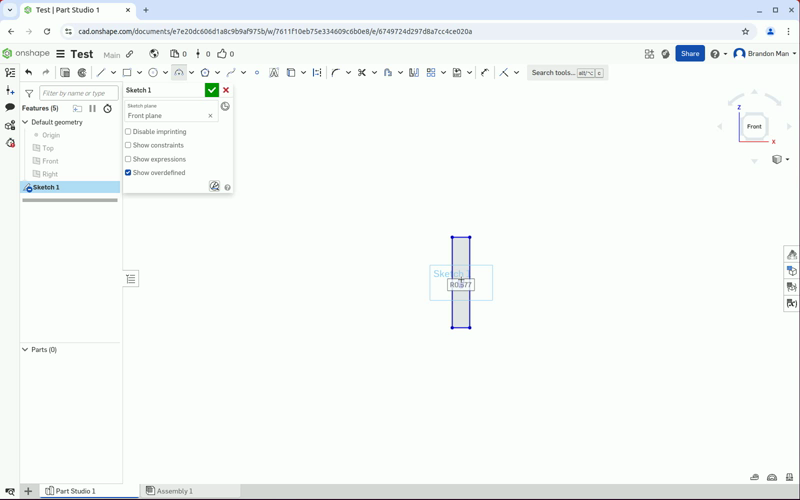
key(esc)
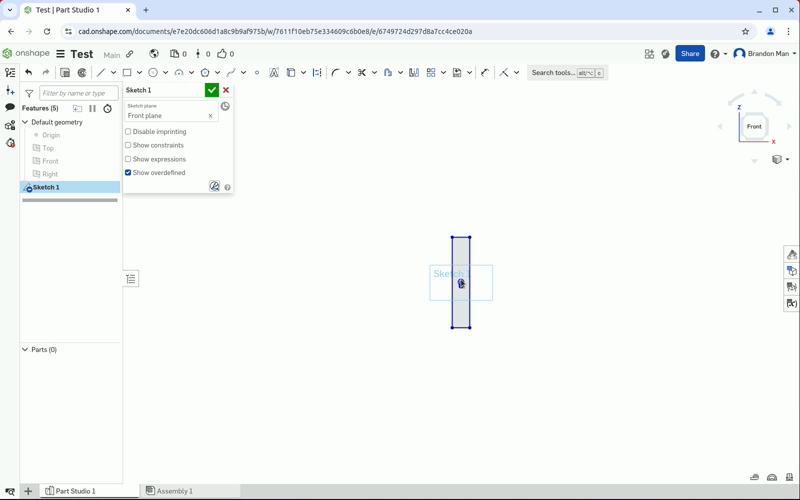
key(l)
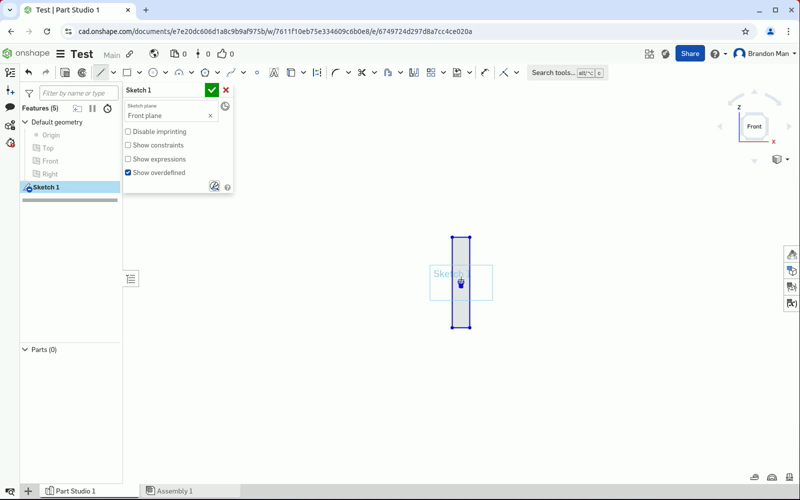
mouse_move(460, 284)
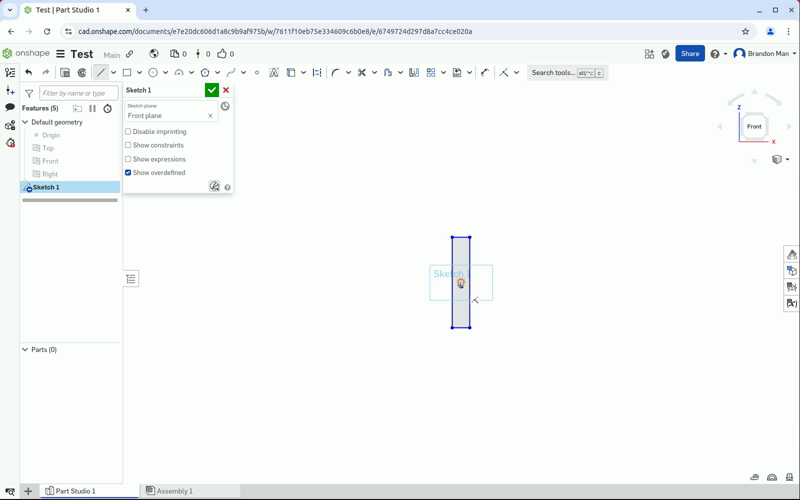
scroll(6)
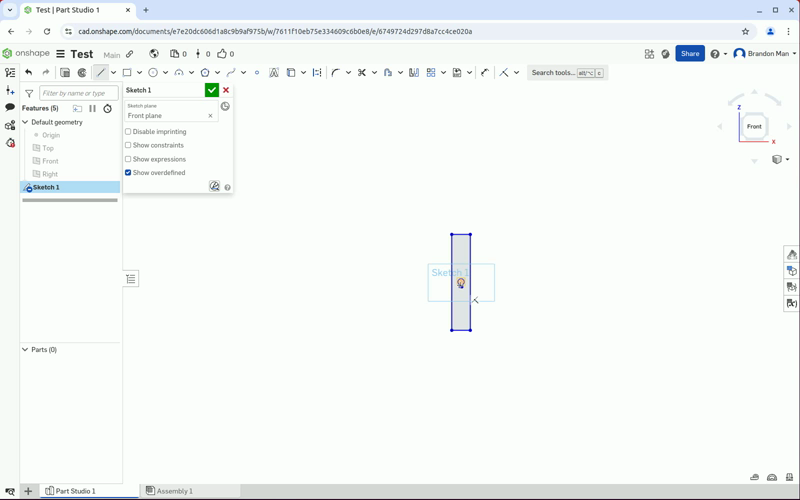
scroll(6)
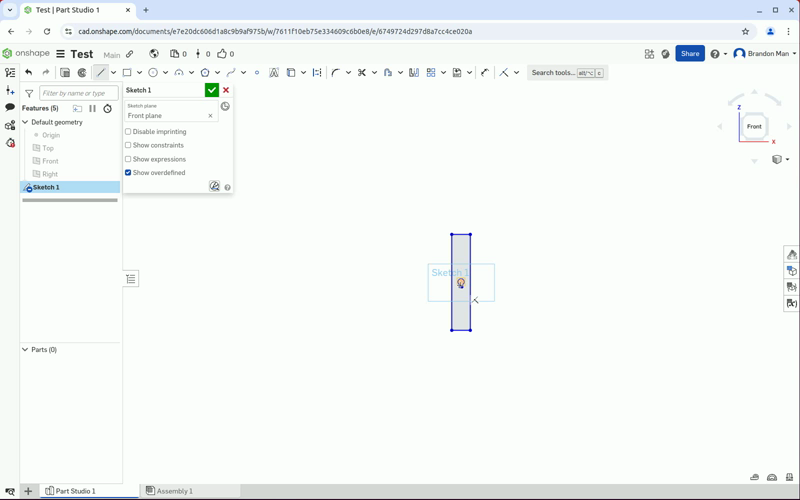
scroll(6)
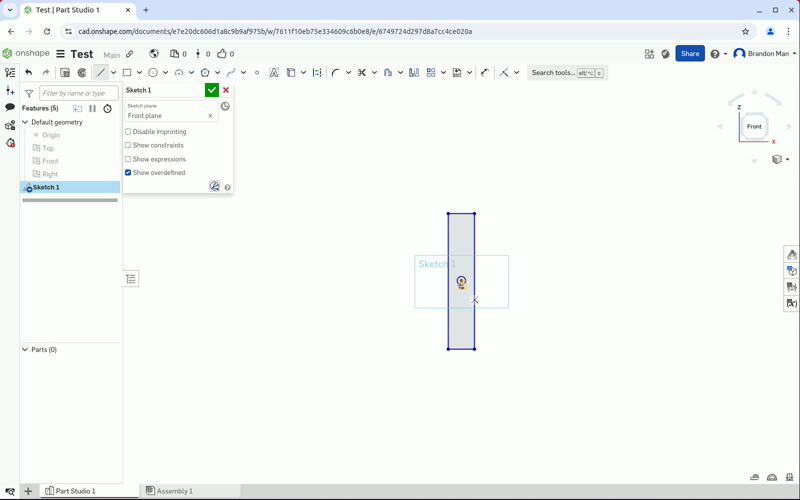
scroll(6)
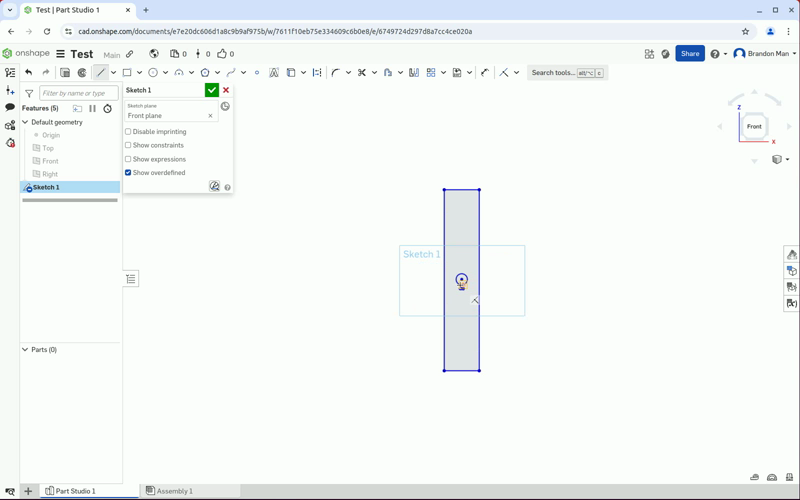
scroll(6)
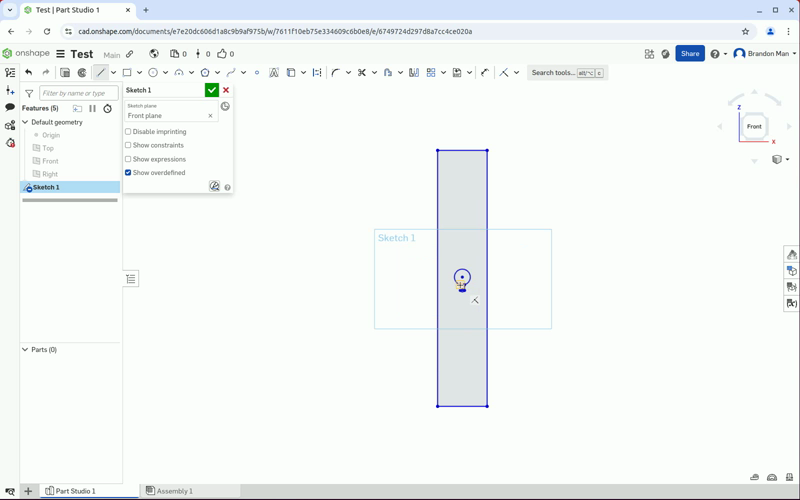
scroll(6)
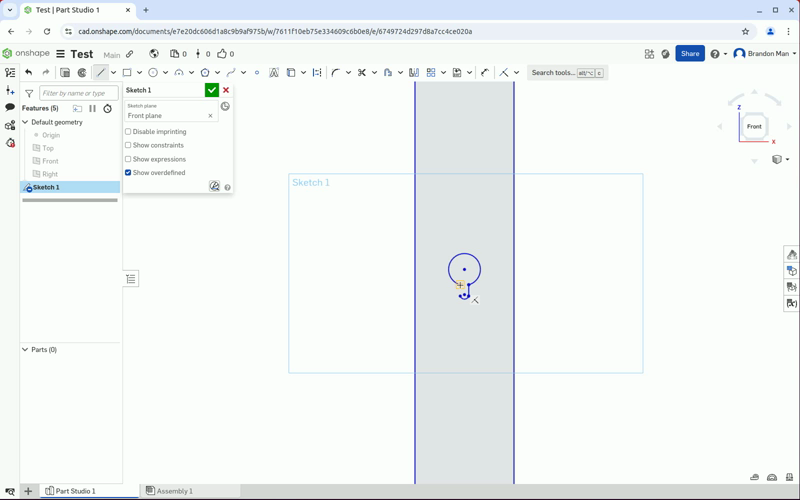
scroll(6)
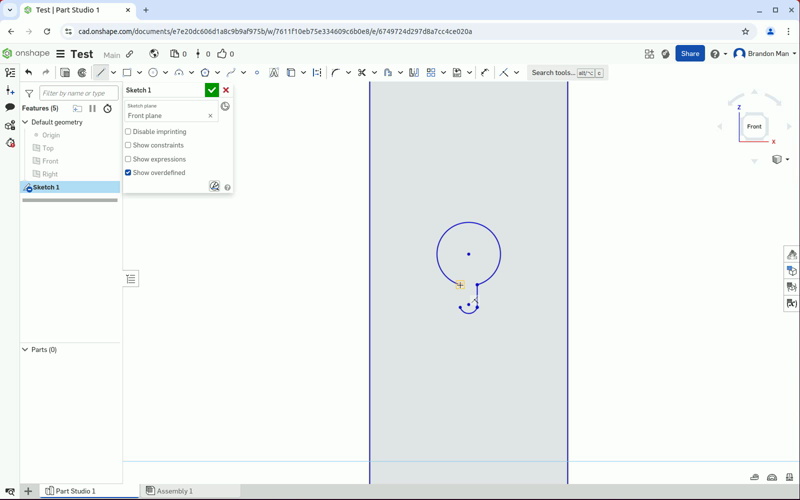
click(460, 284)
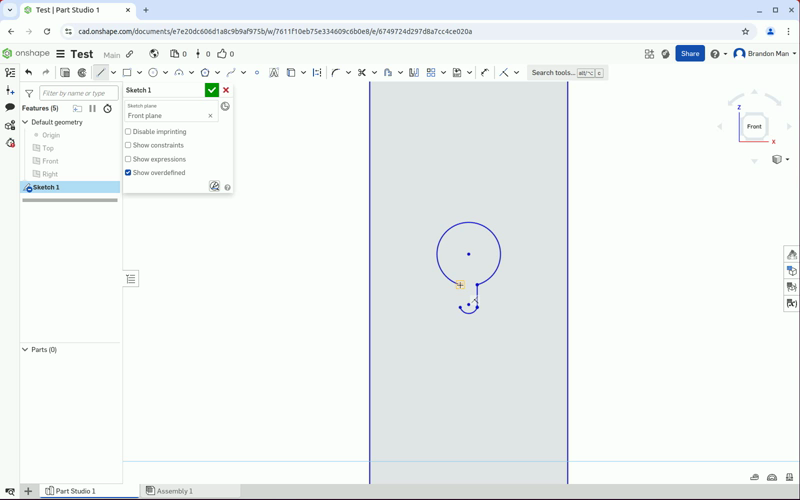
scroll(-6)
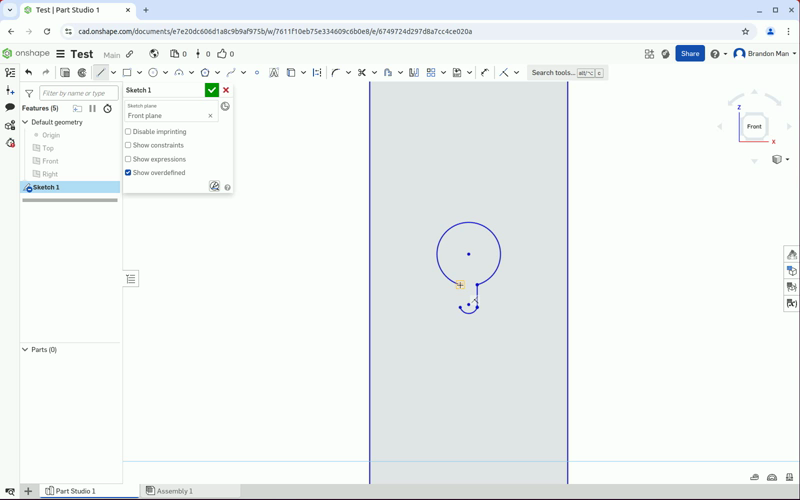
scroll(-6)
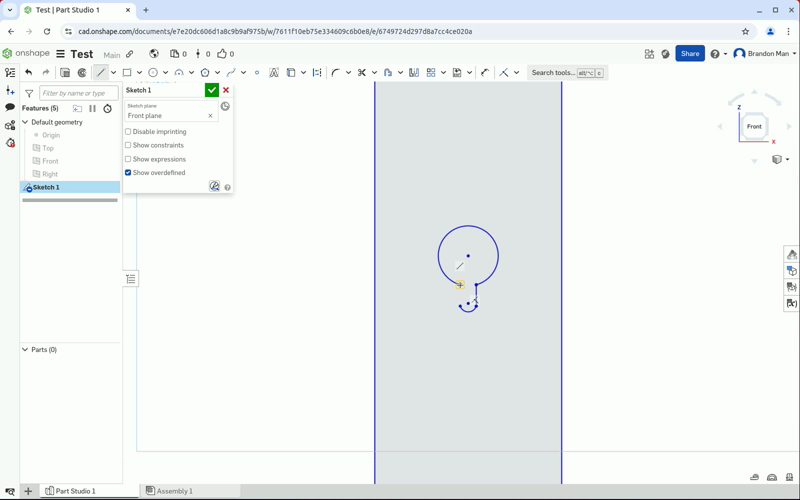
scroll(-6)
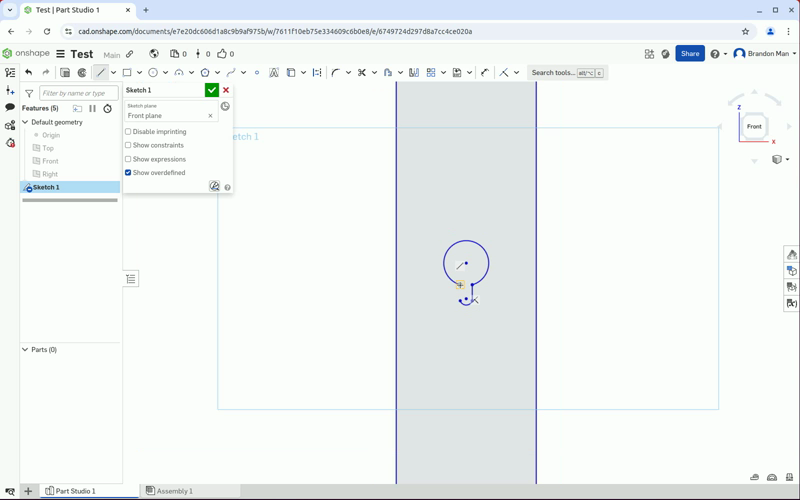
scroll(-6)
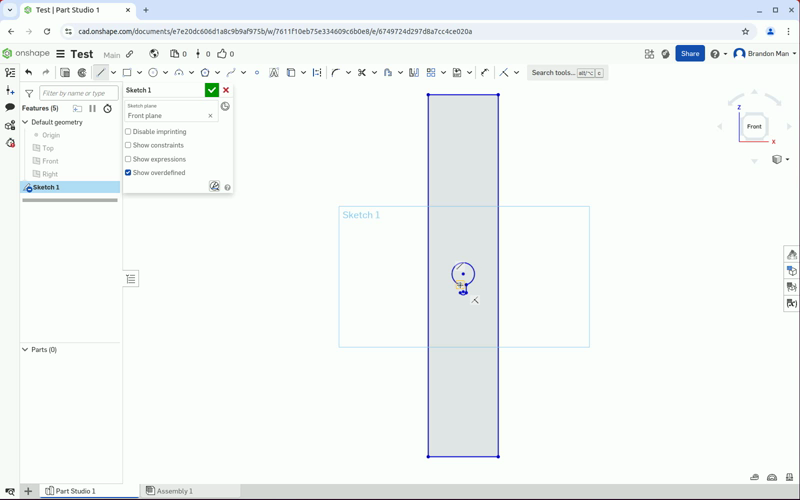
scroll(-6)
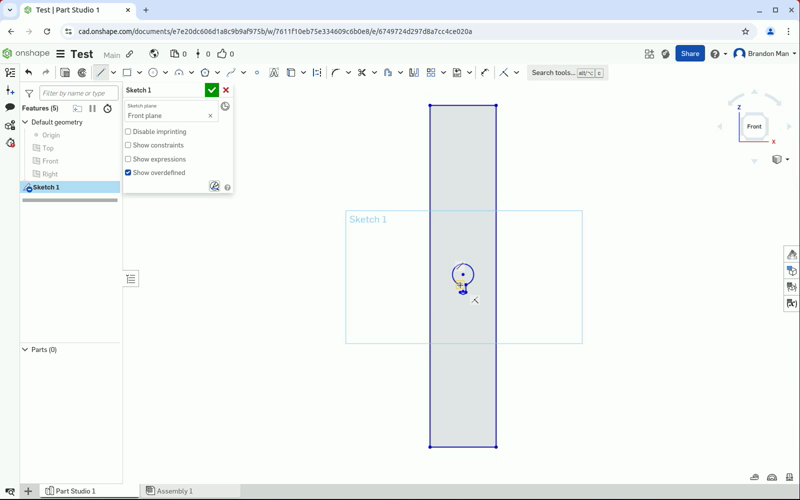
scroll(-6)
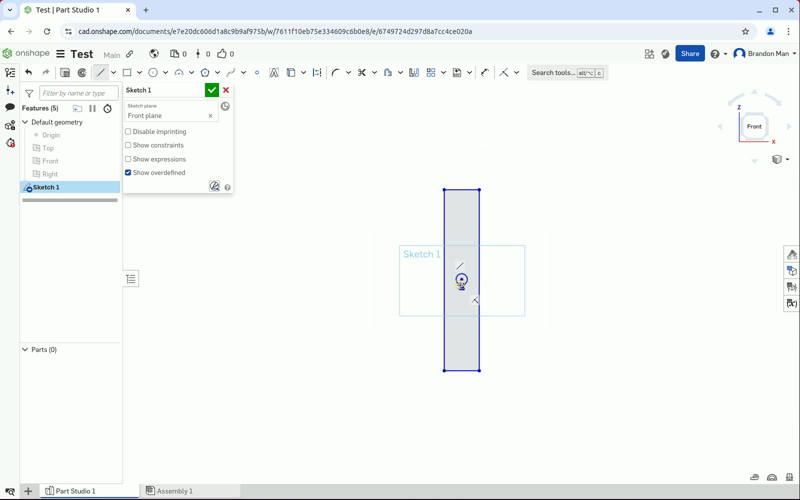
scroll(-6)
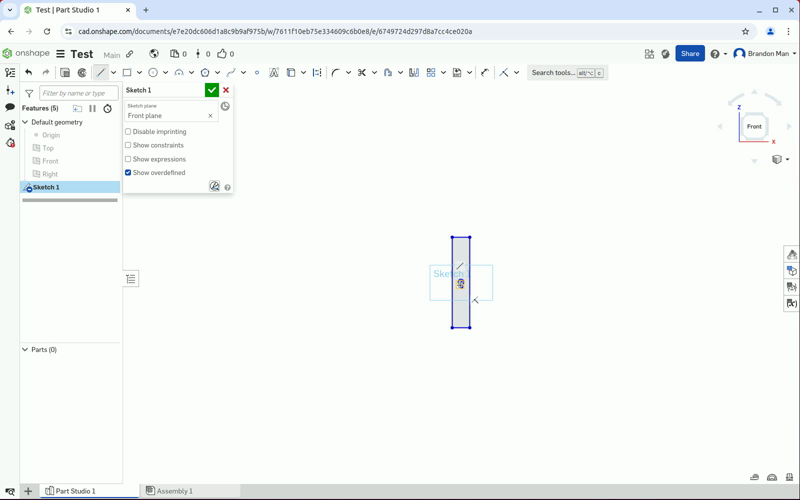
mouse_move(490, 284)
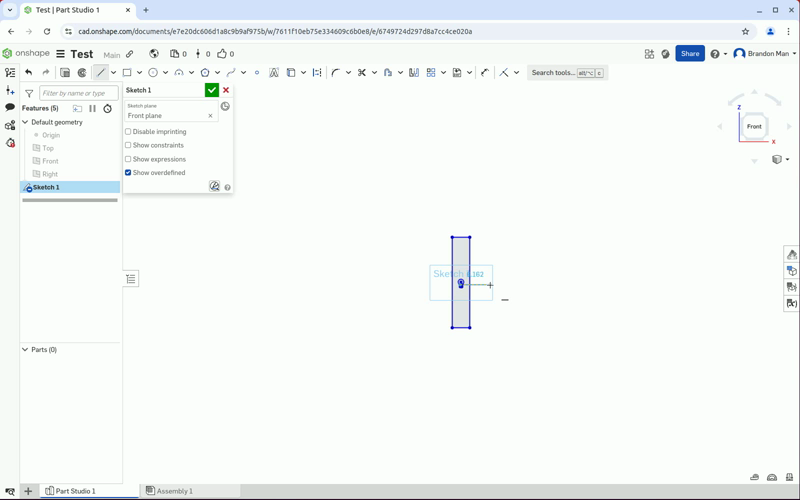
key_down(shift)
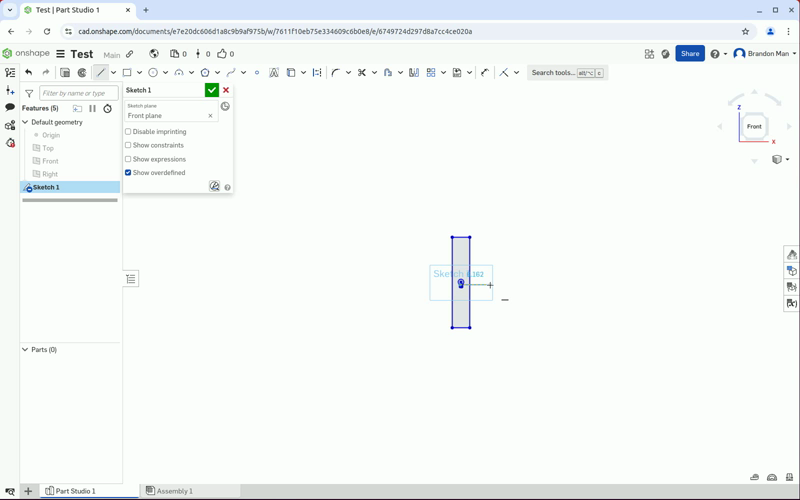
mouse_move(460, 286)
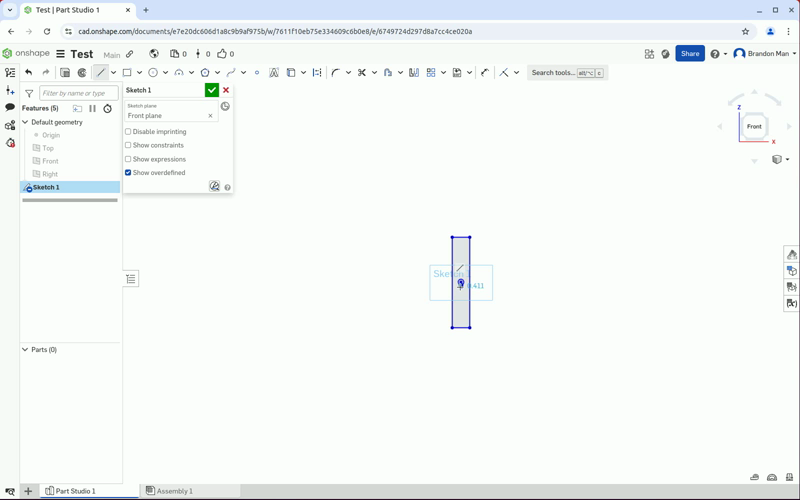
scroll(6)
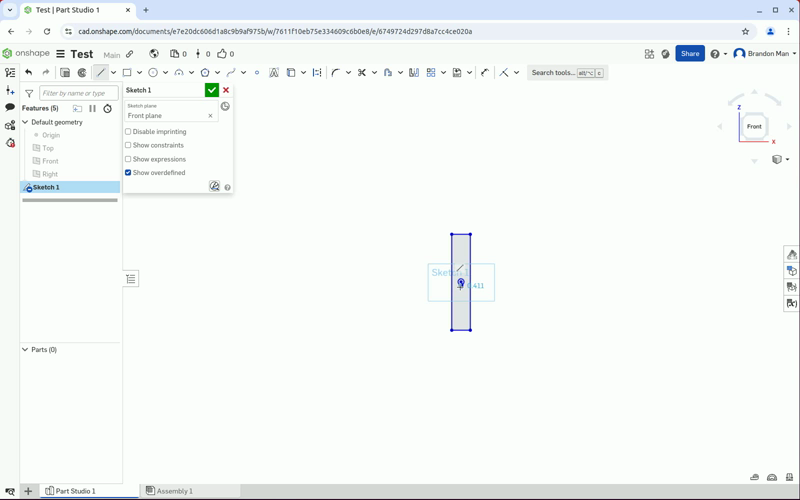
scroll(6)
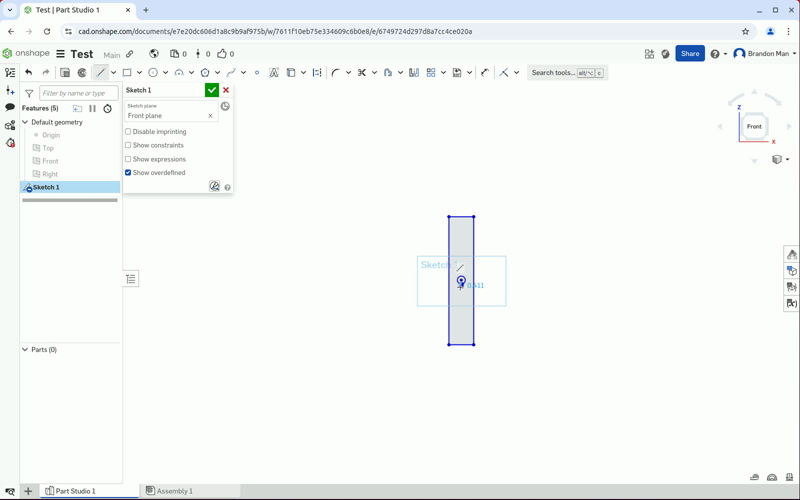
scroll(6)
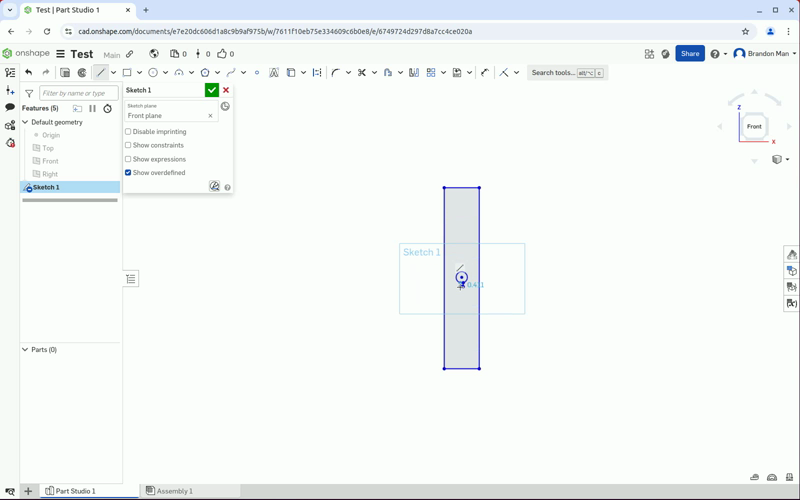
scroll(6)
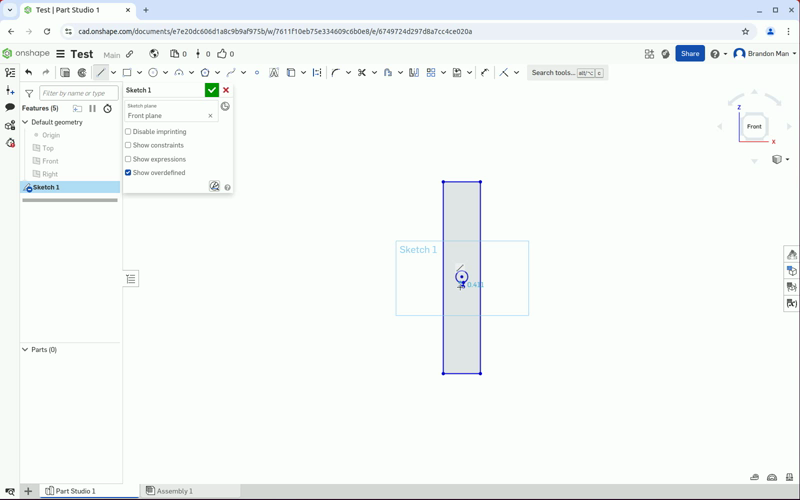
scroll(6)
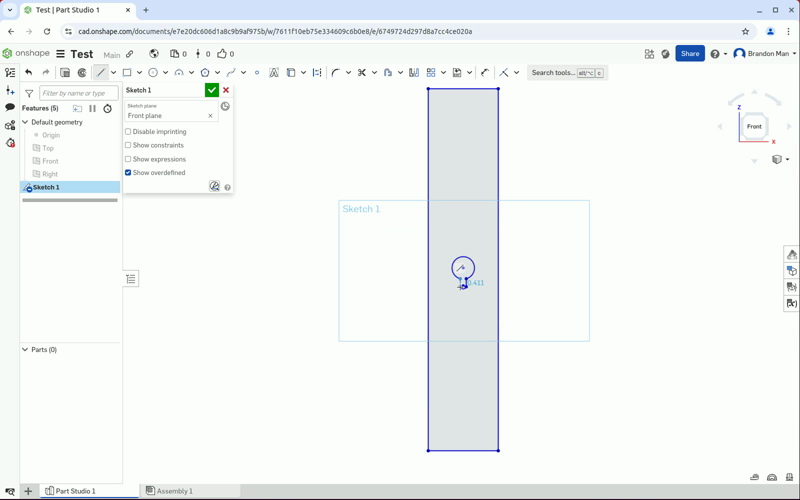
scroll(6)
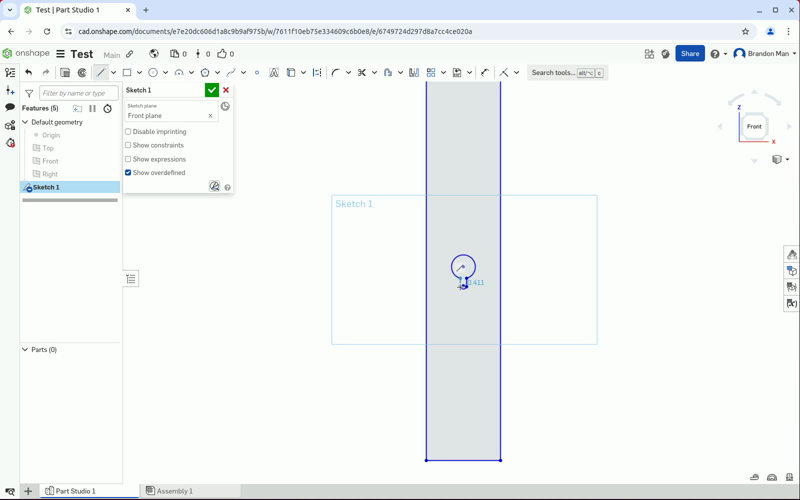
scroll(6)
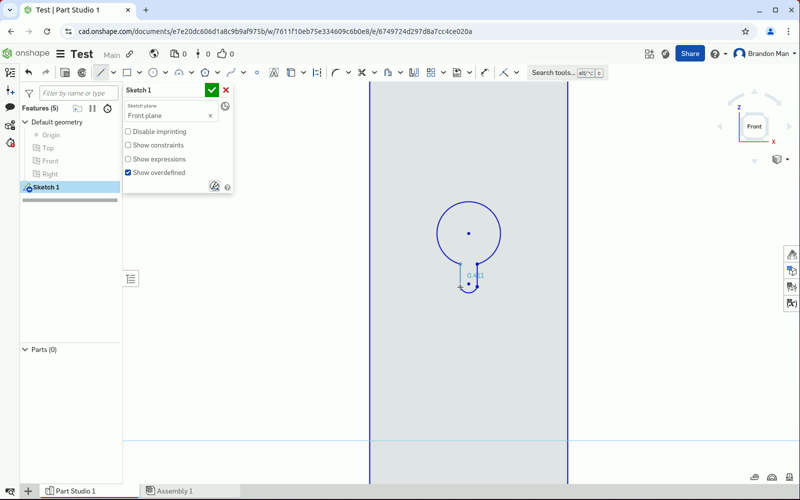
key_up(shift)
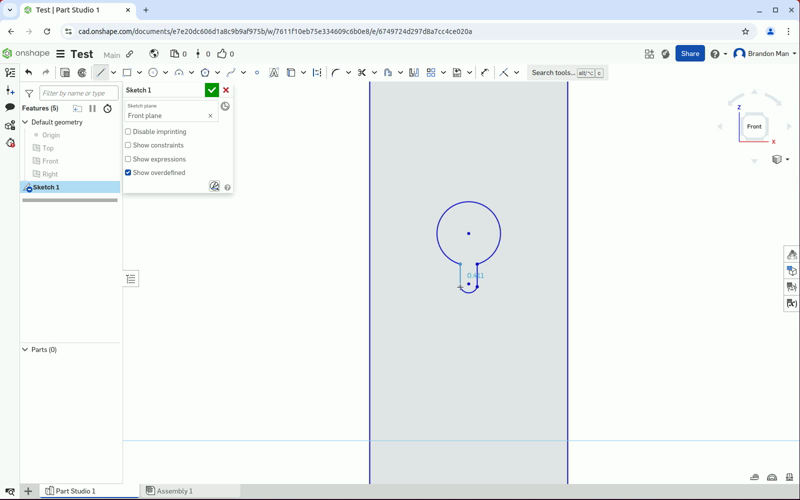
click(460, 286)
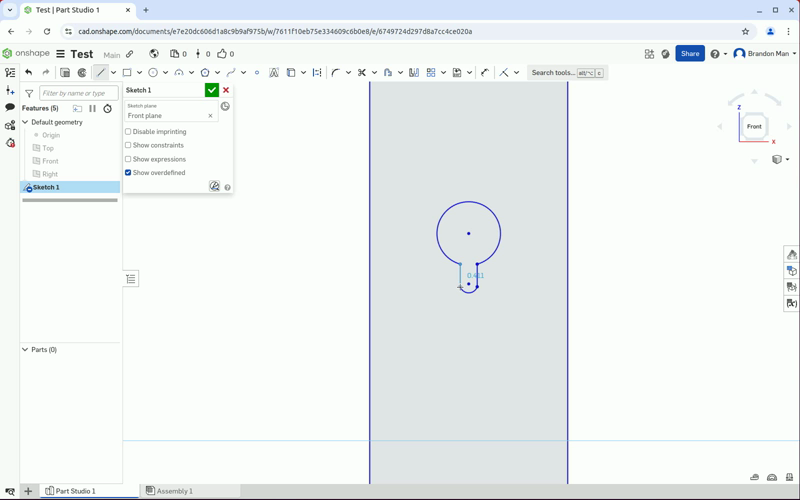
scroll(-6)
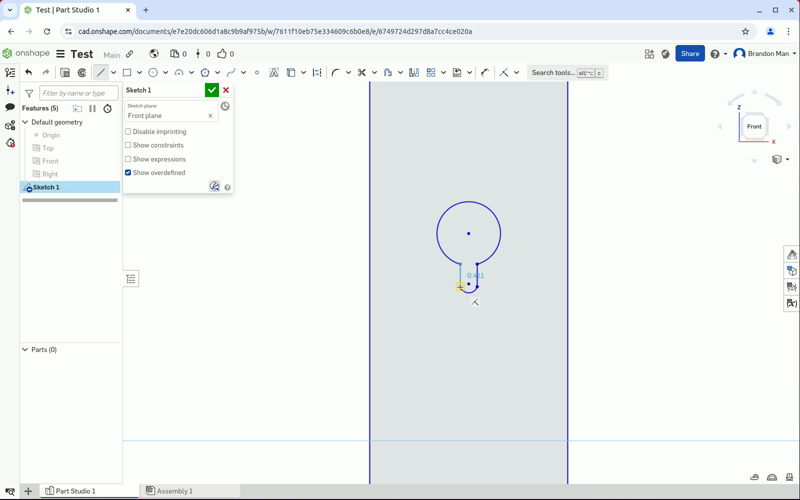
scroll(-6)
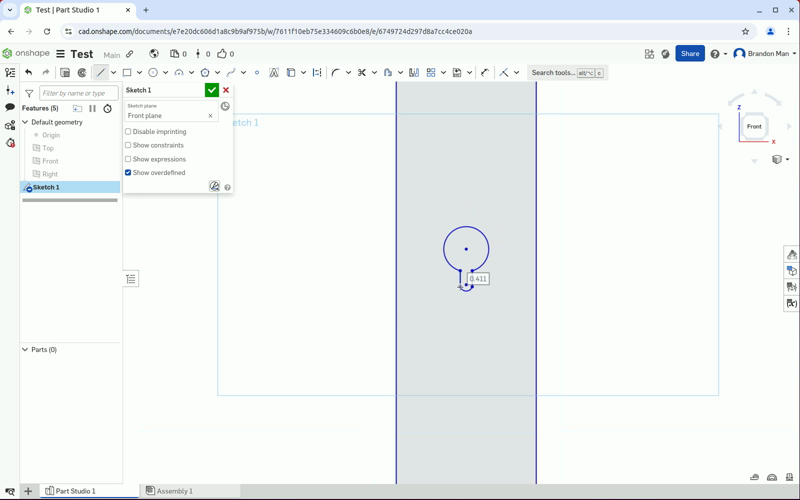
scroll(-6)
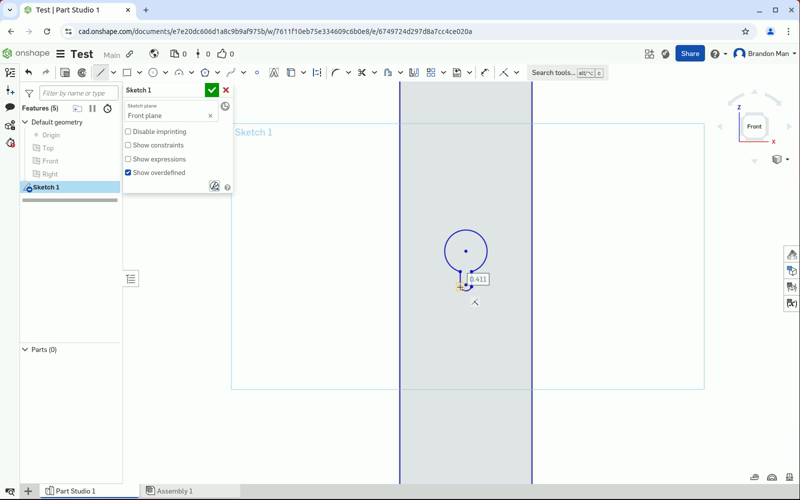
scroll(-6)
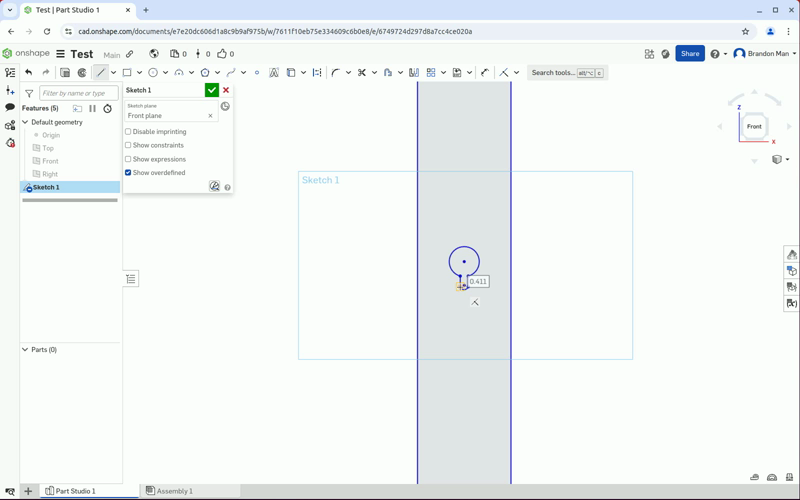
scroll(-6)
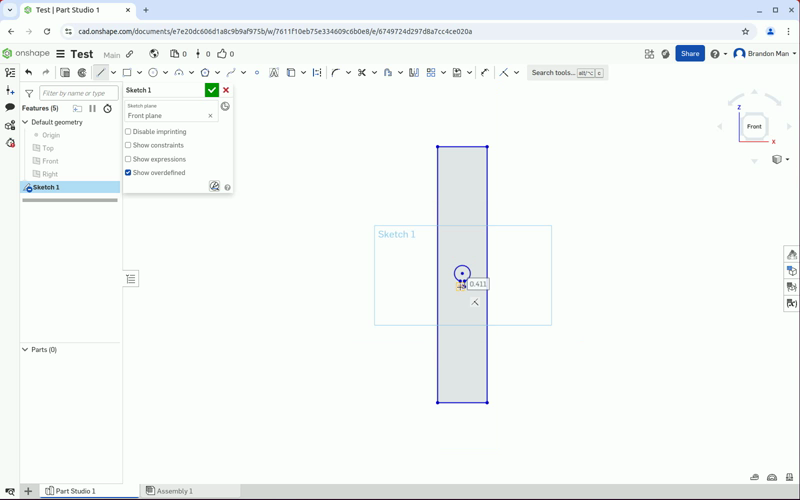
scroll(-6)
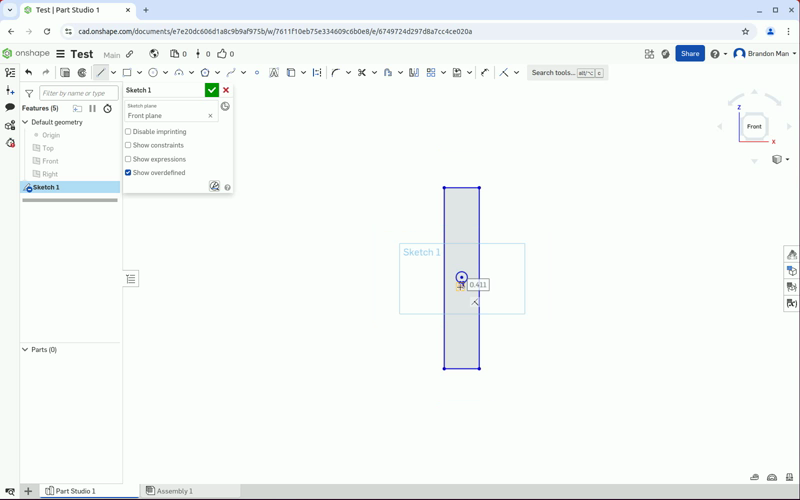
scroll(-6)
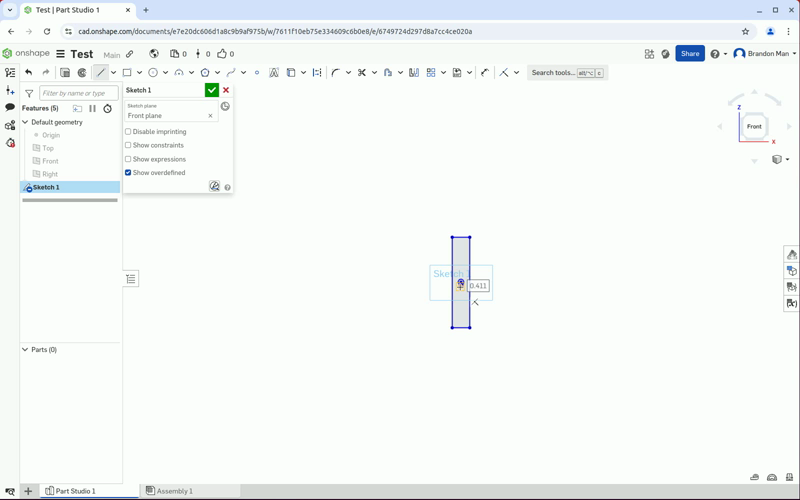
key(esc)
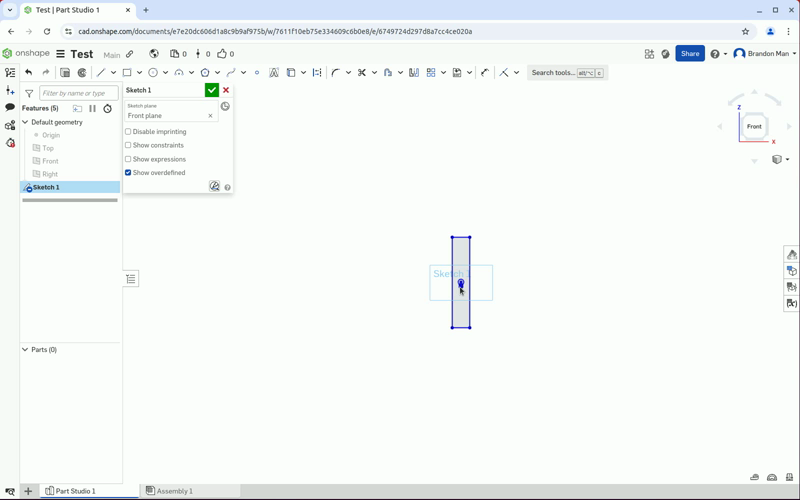
key(a)
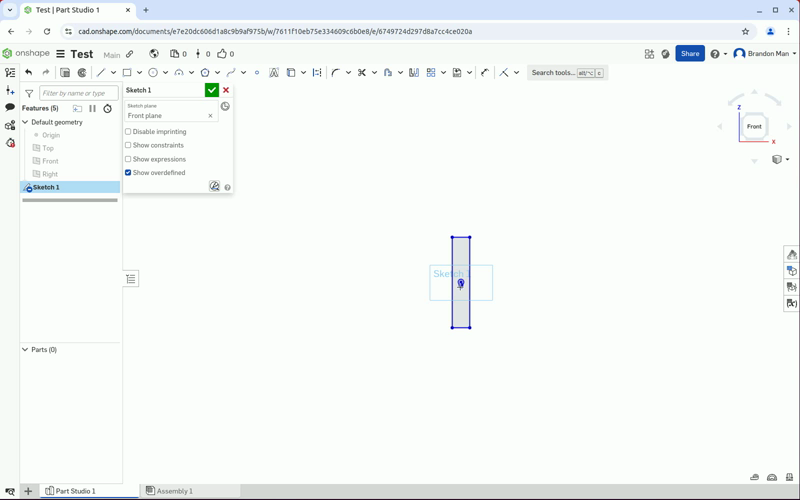
key_down(shift)
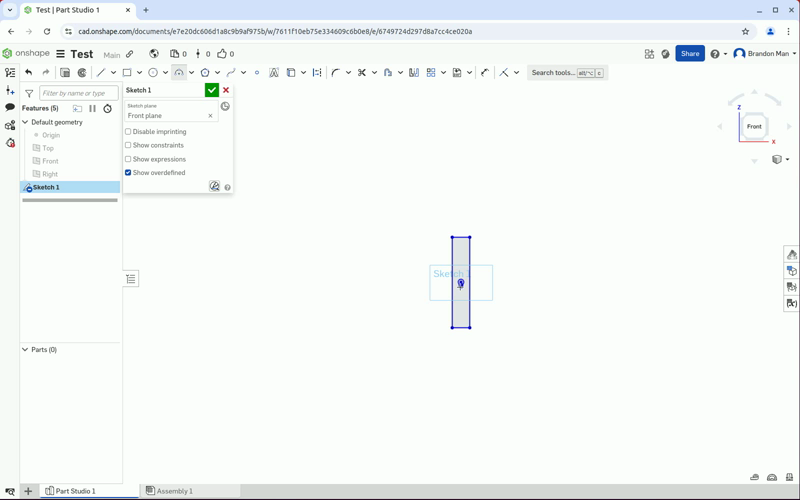
mouse_move(460, 249)
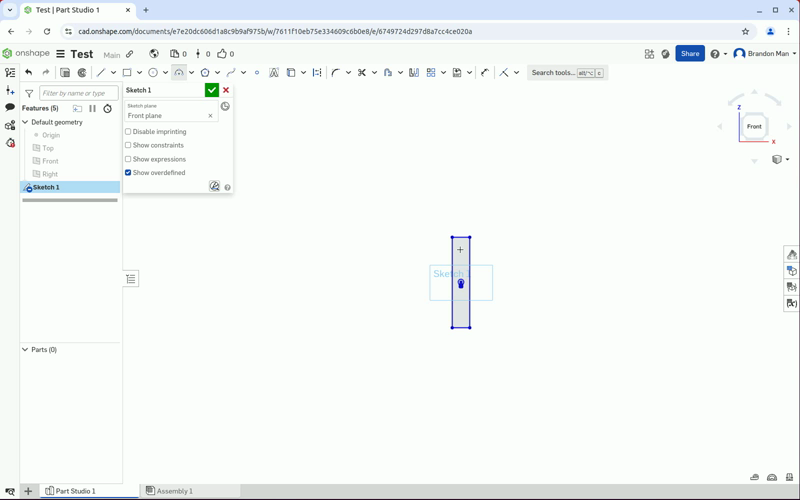
click(460, 249)
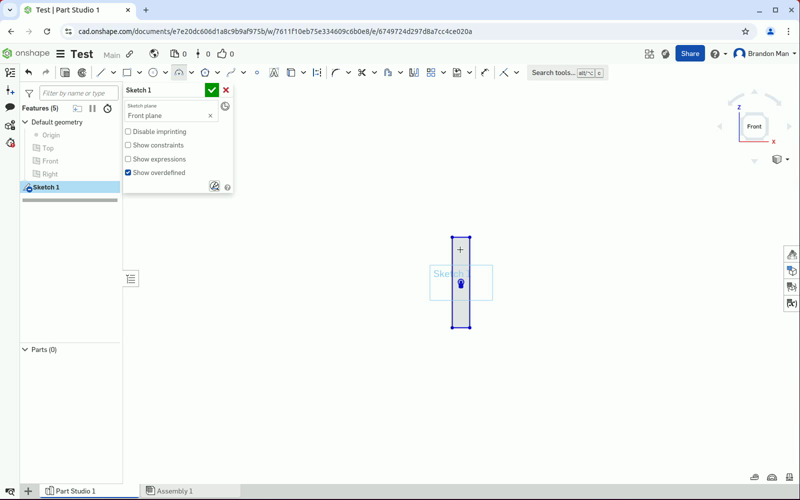
key_up(shift)
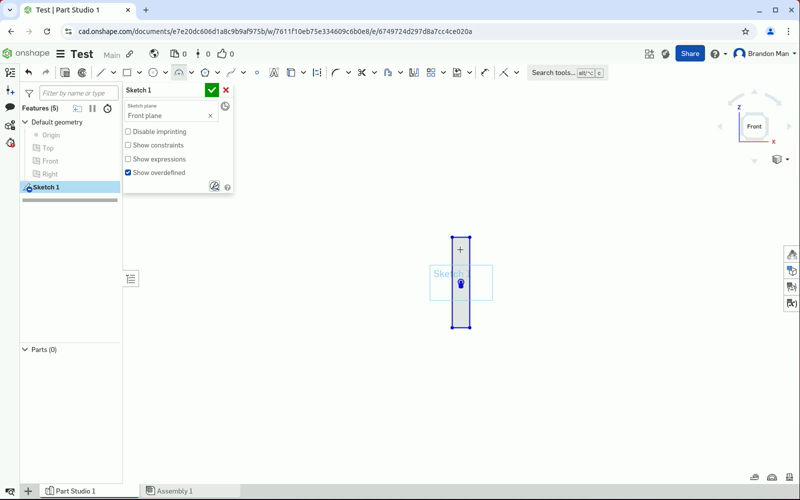
key_down(shift)
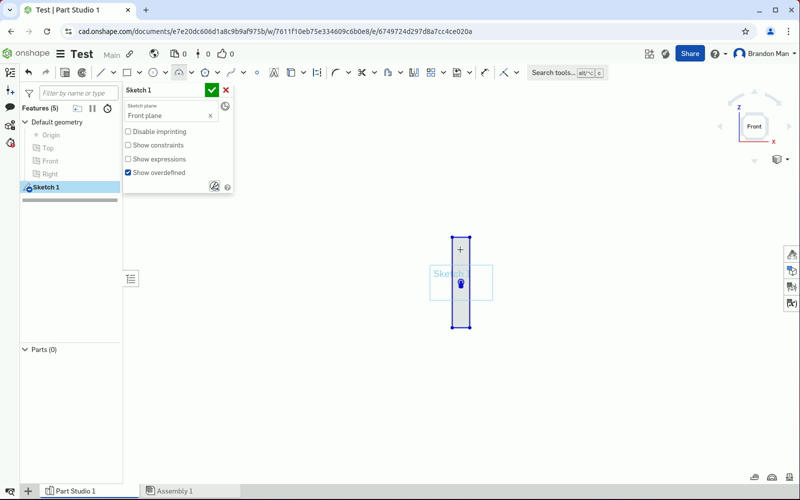
mouse_move(461, 249)
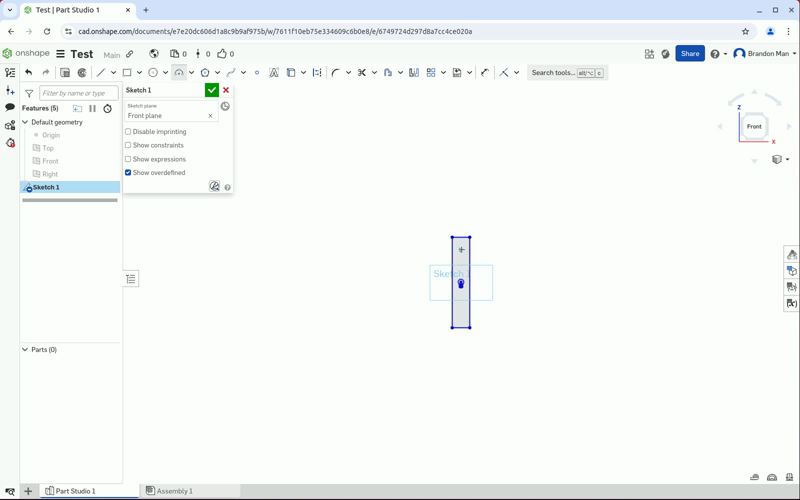
scroll(6)
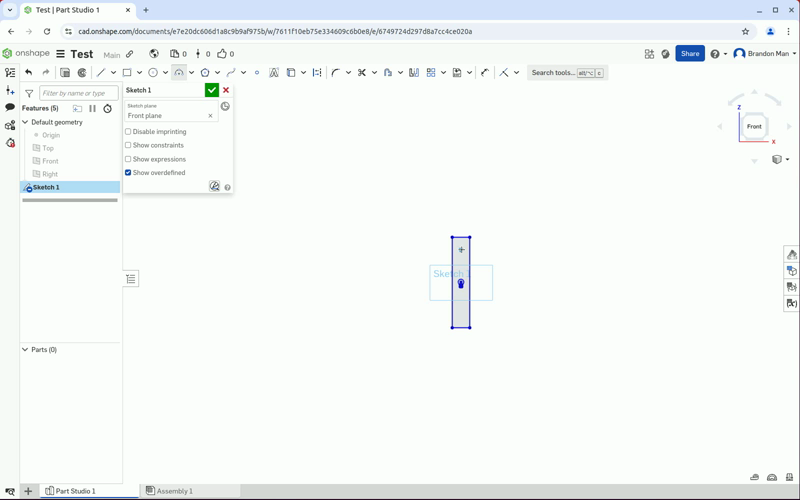
scroll(6)
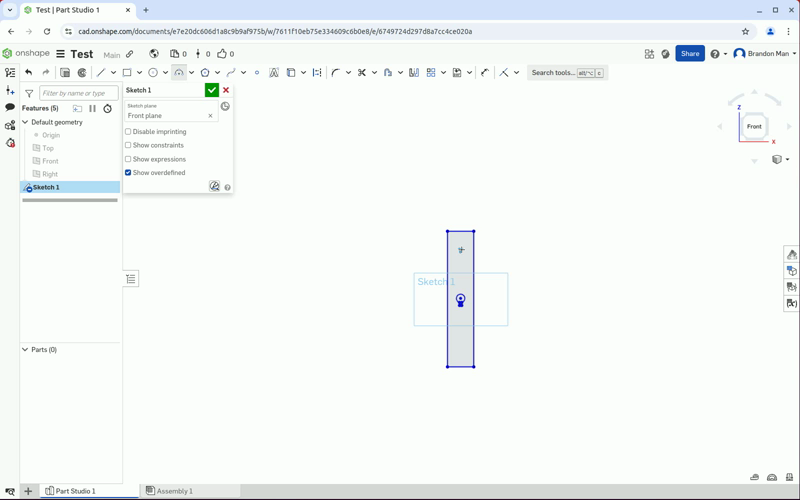
scroll(6)
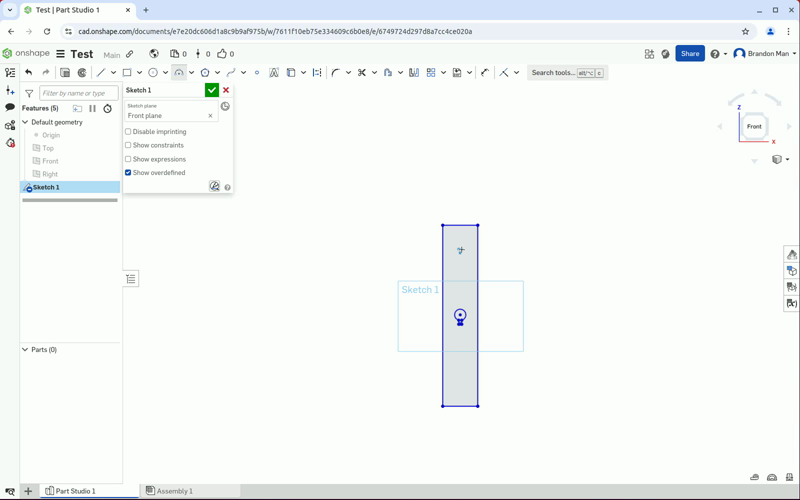
scroll(6)
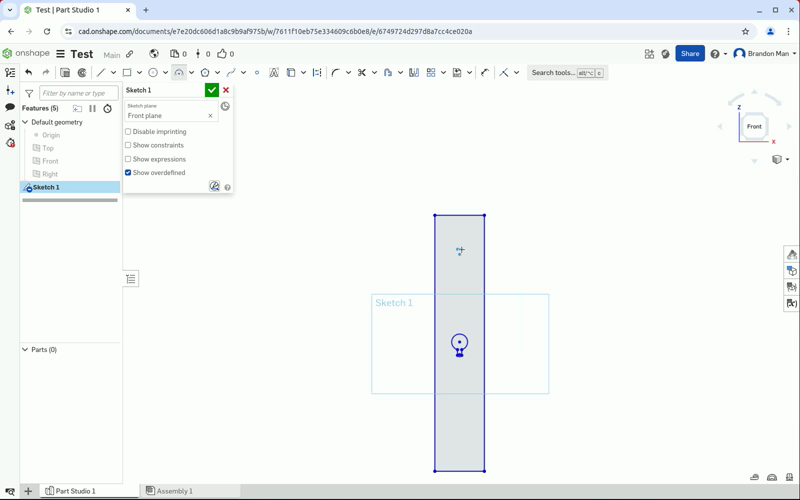
scroll(6)
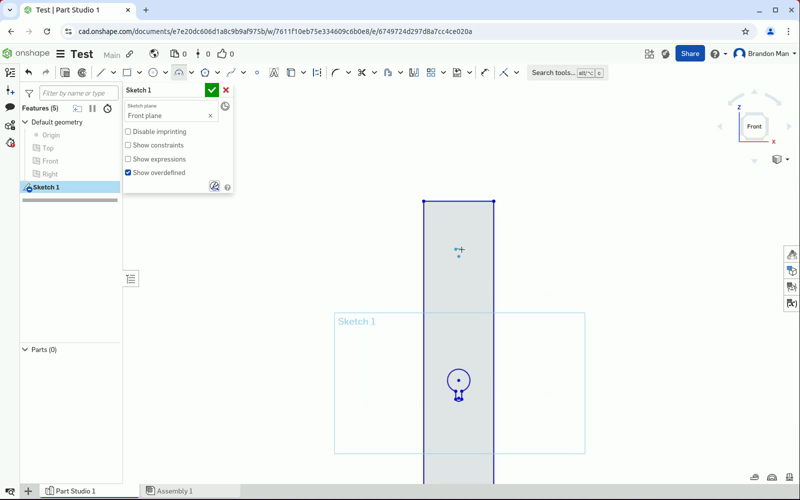
scroll(6)
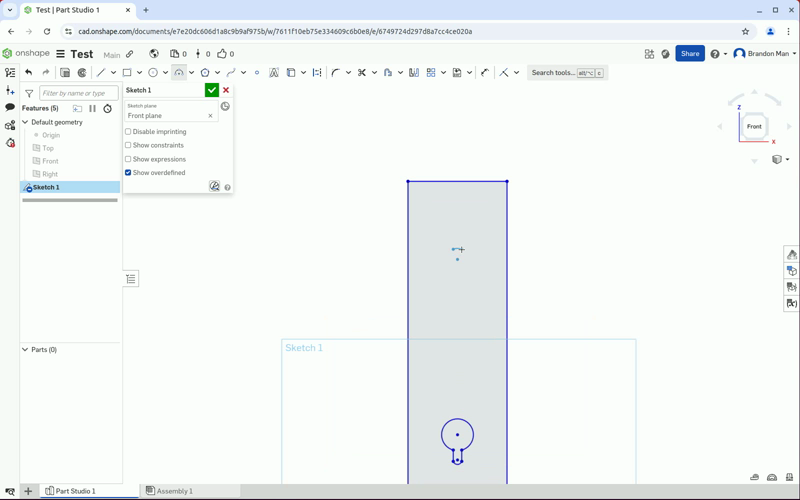
scroll(6)
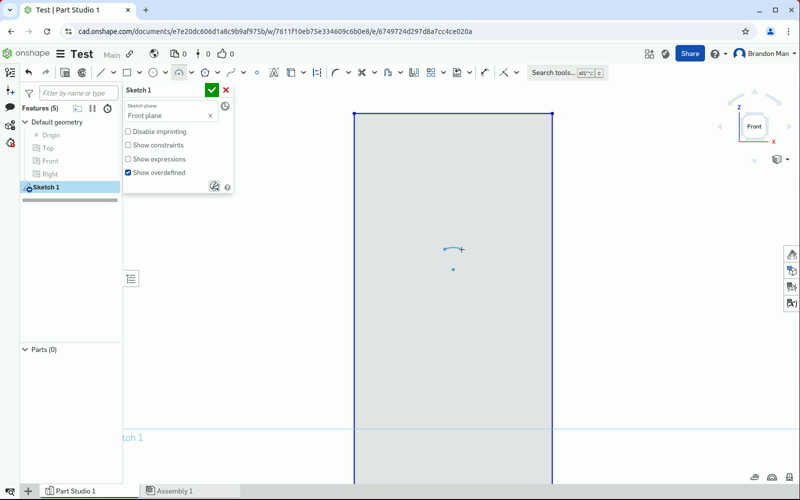
click(461, 249)
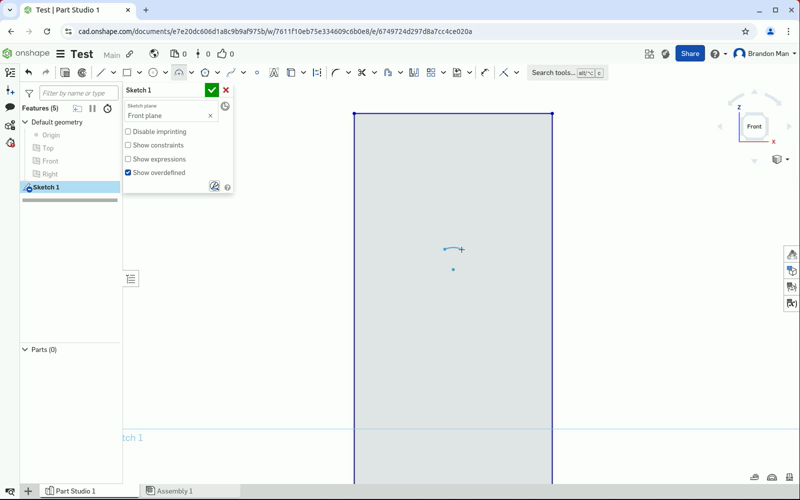
scroll(-6)
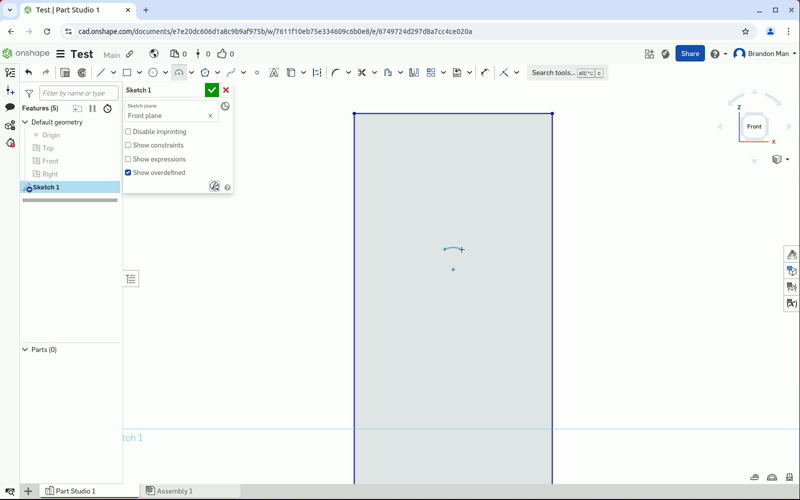
scroll(-6)
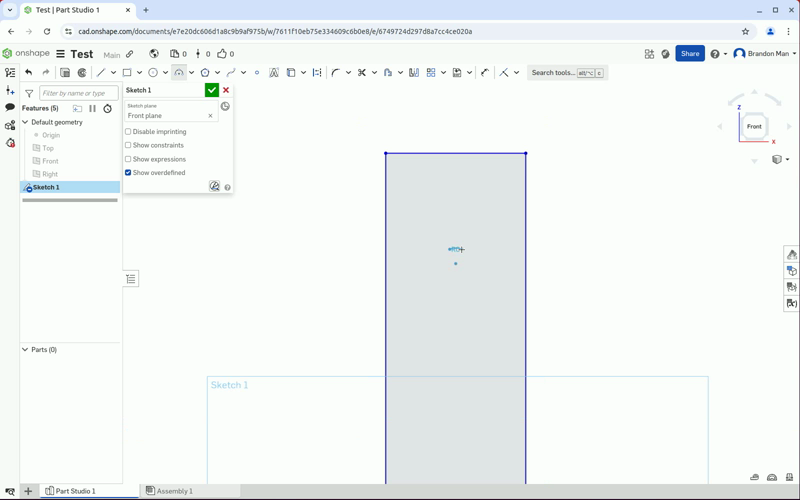
scroll(-6)
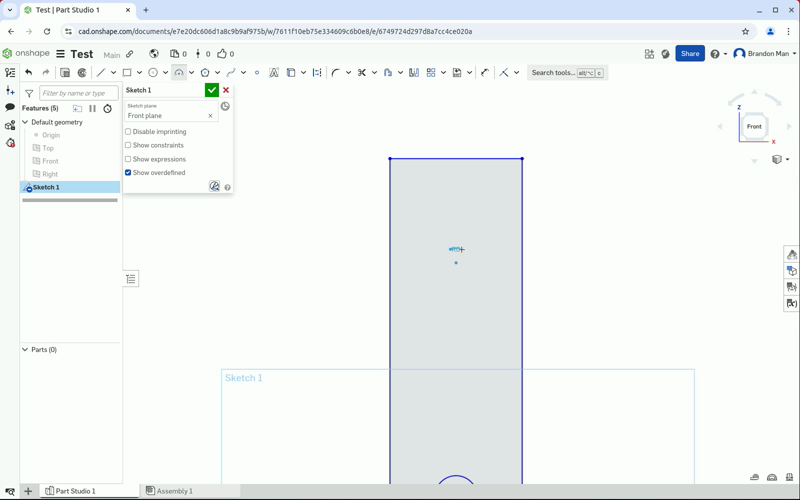
scroll(-6)
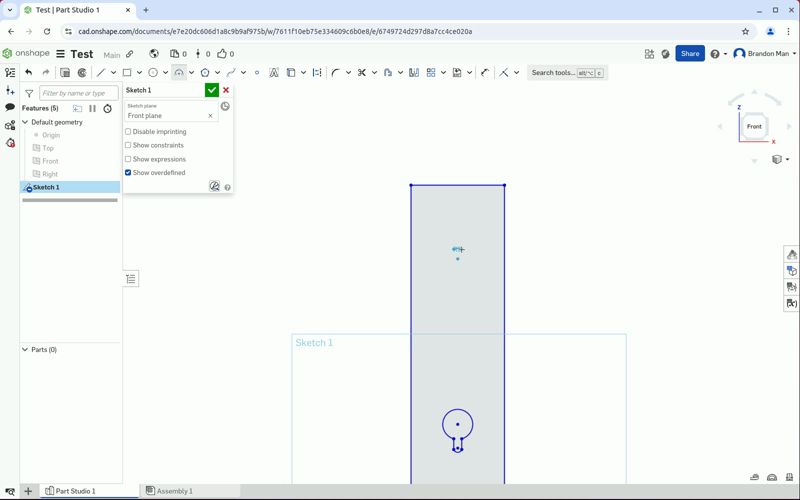
scroll(-6)
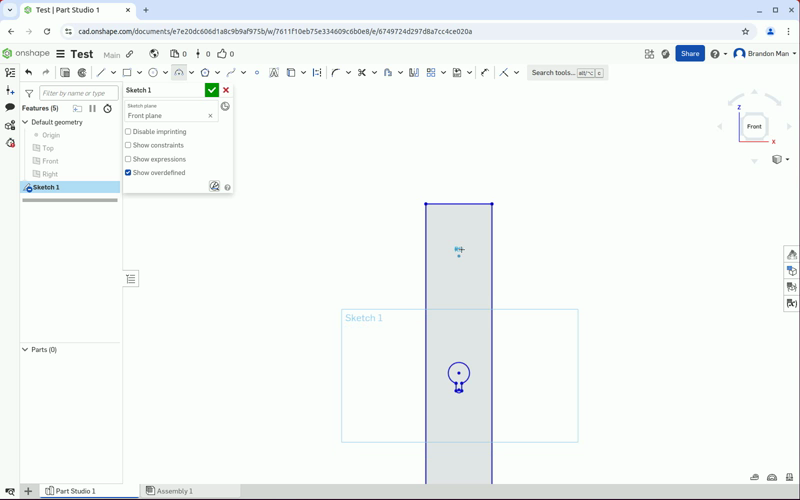
scroll(-6)
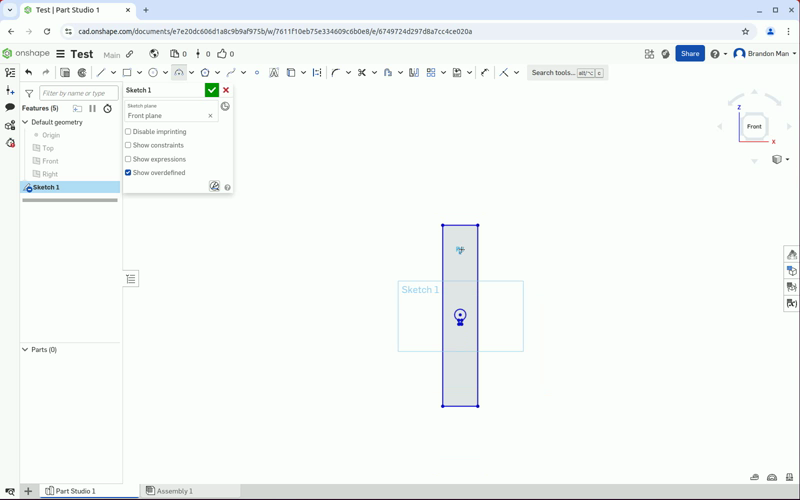
scroll(-6)
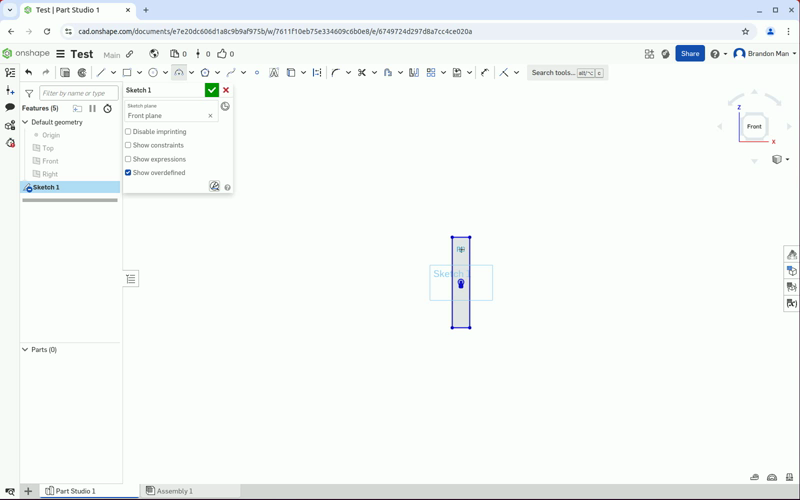
mouse_move(461, 250)
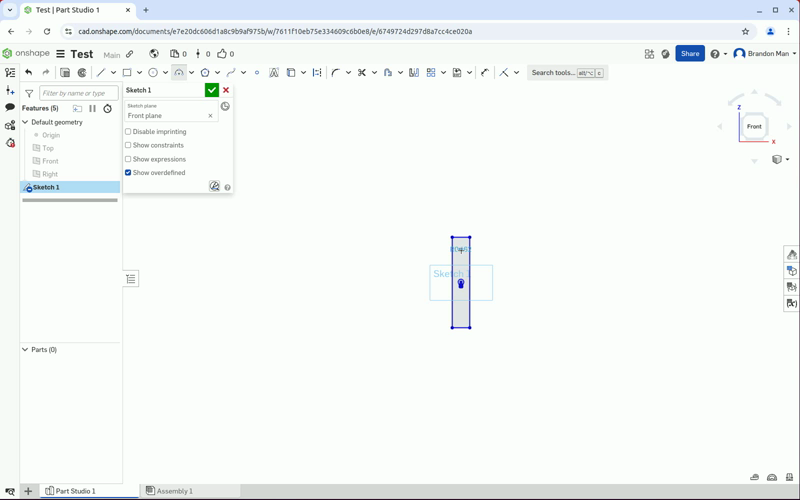
scroll(6)
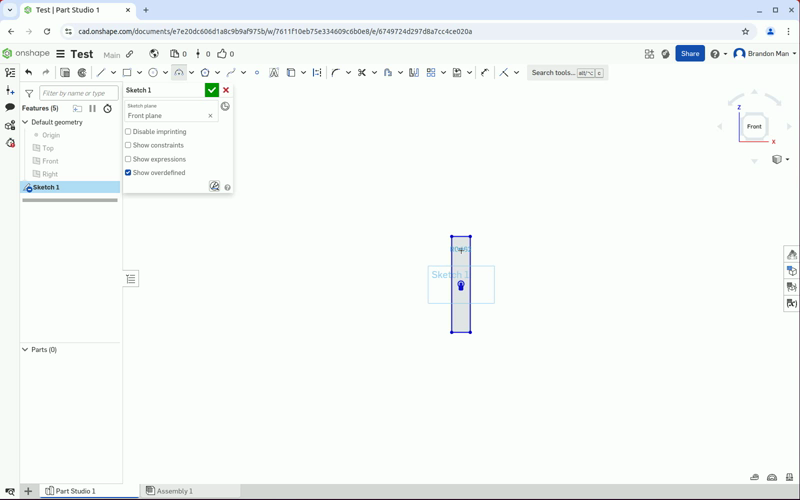
scroll(6)
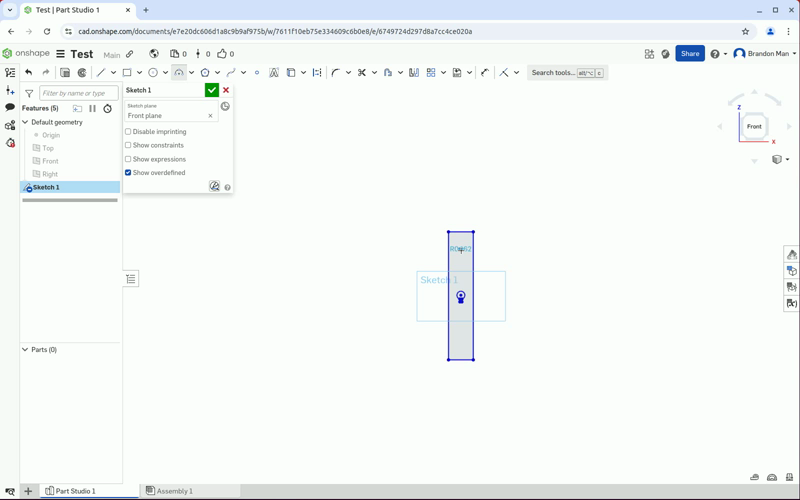
scroll(6)
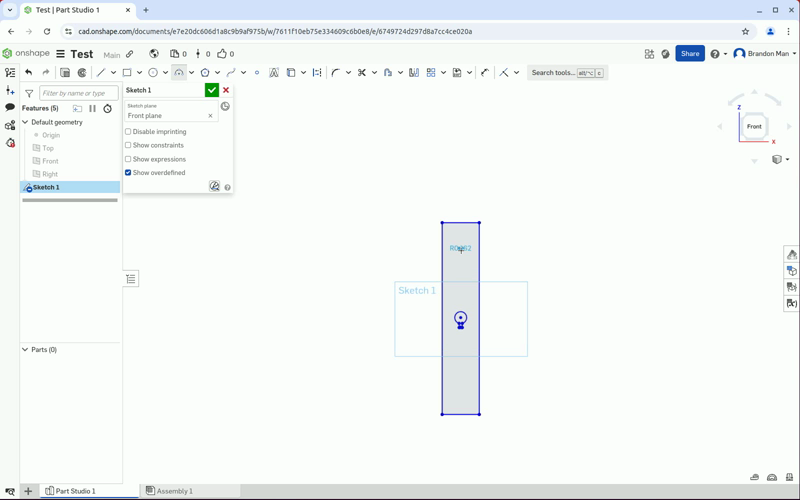
scroll(6)
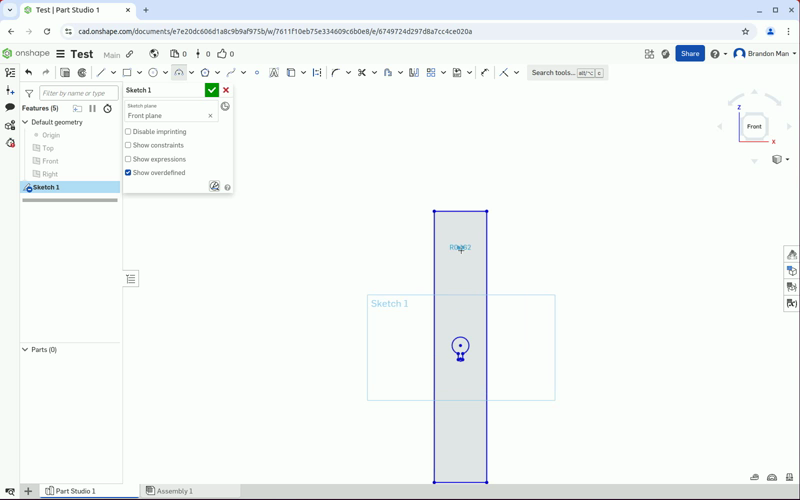
scroll(6)
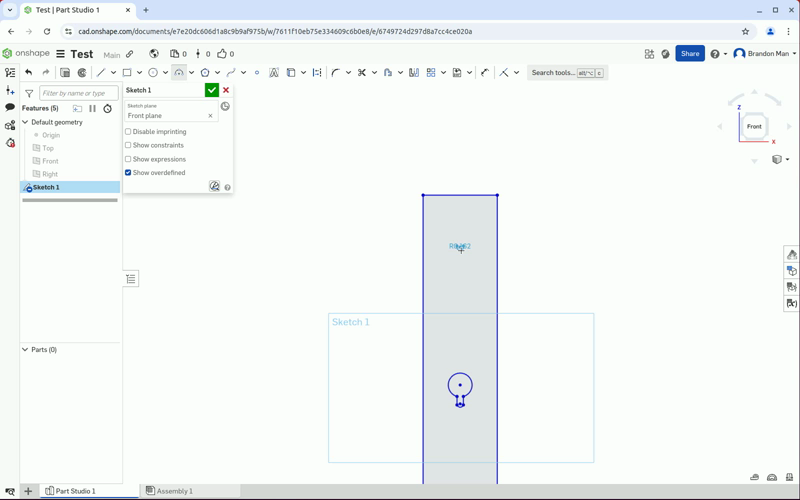
scroll(6)
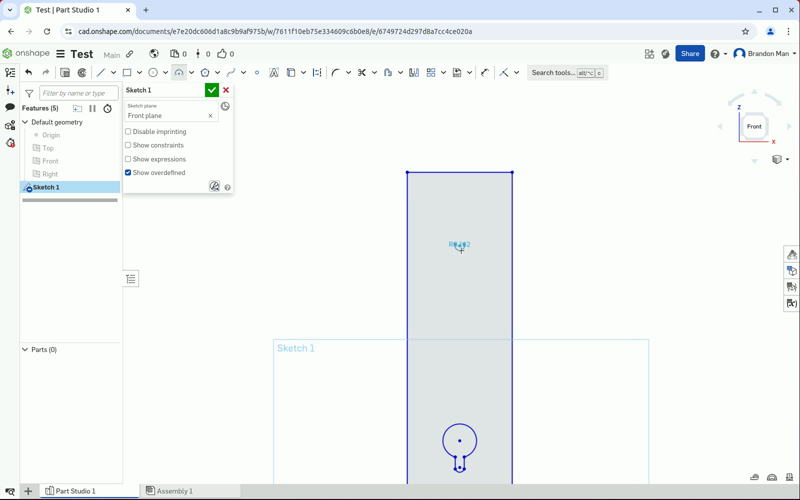
scroll(6)
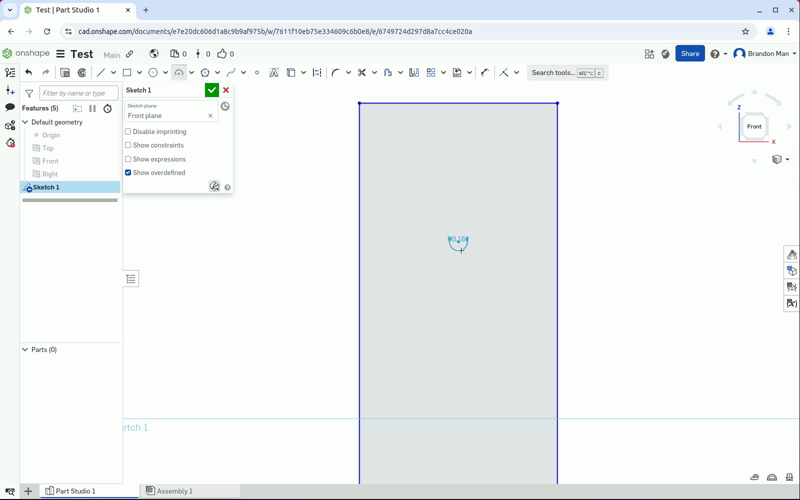
click(461, 250)
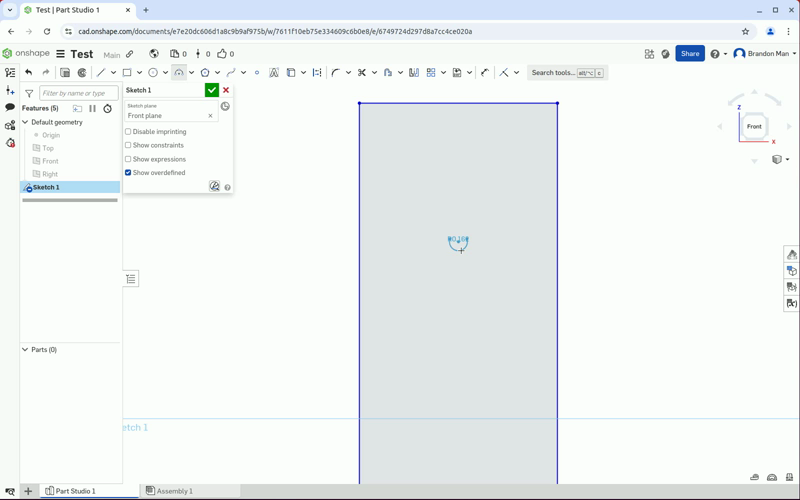
scroll(-6)
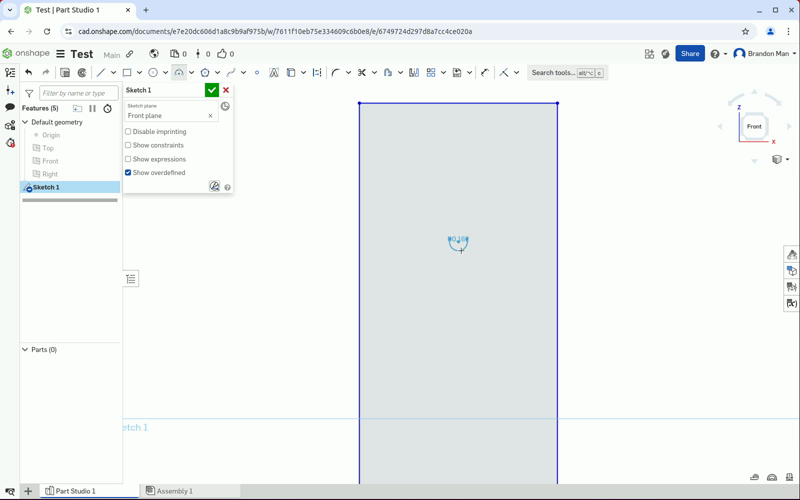
scroll(-6)
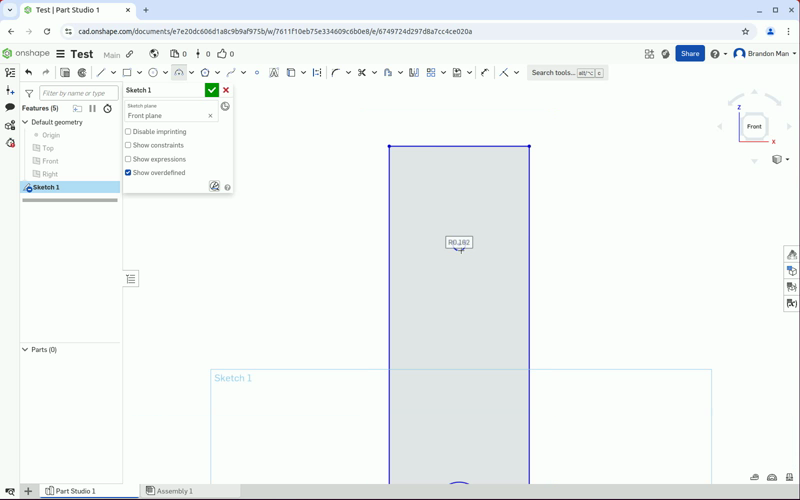
scroll(-6)
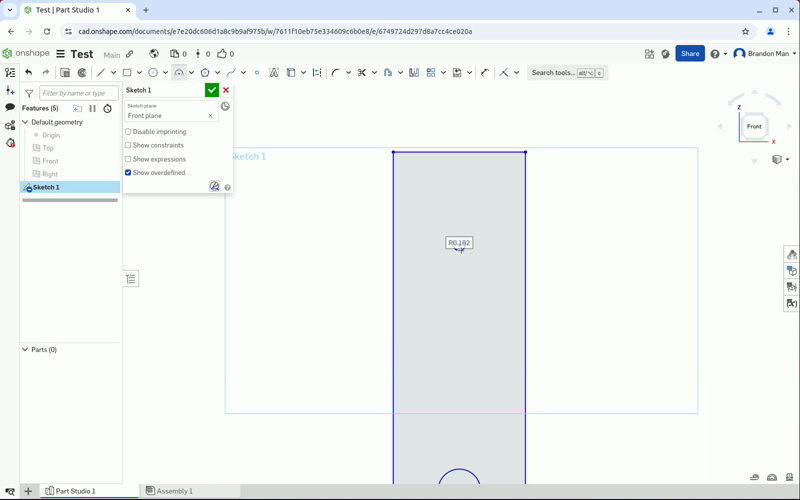
scroll(-6)
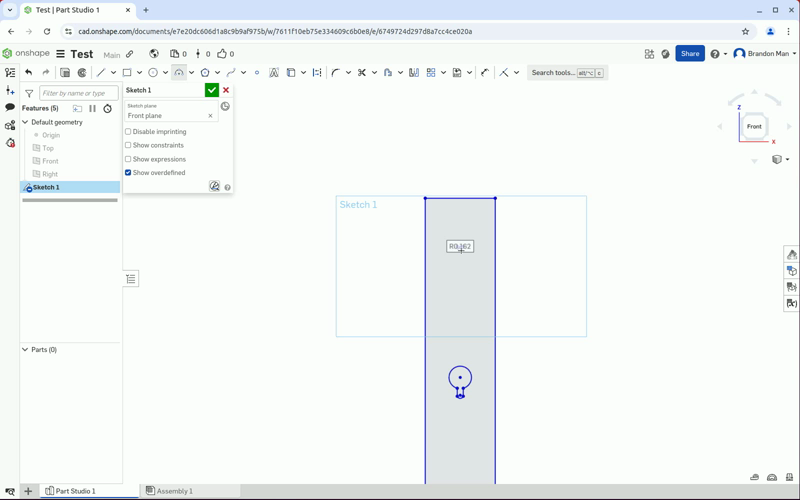
scroll(-6)
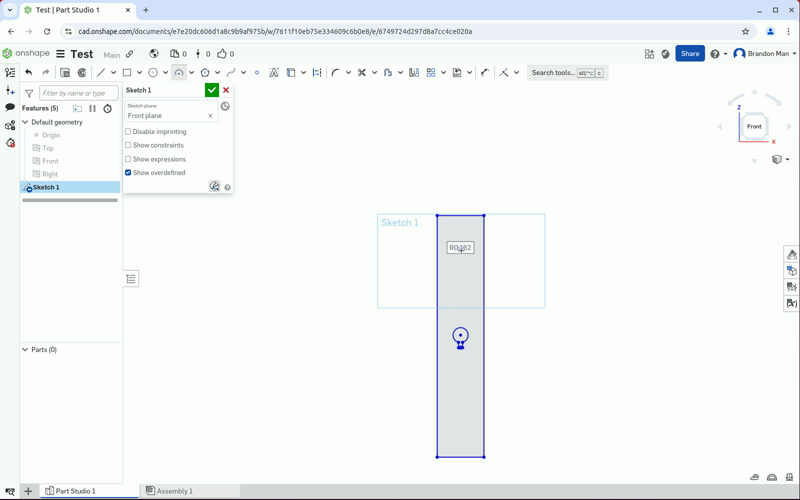
scroll(-6)
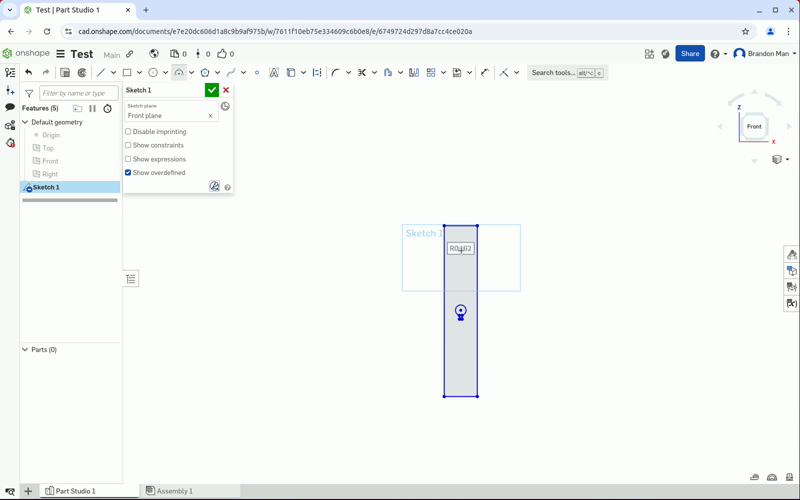
scroll(-6)
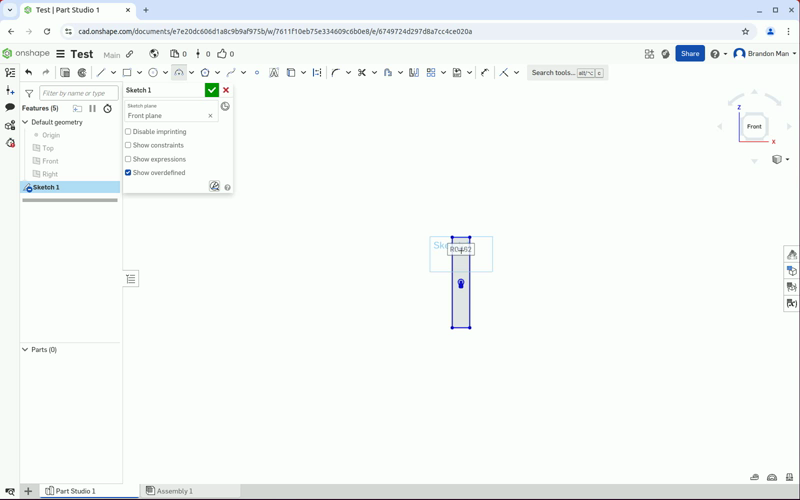
key_up(shift)
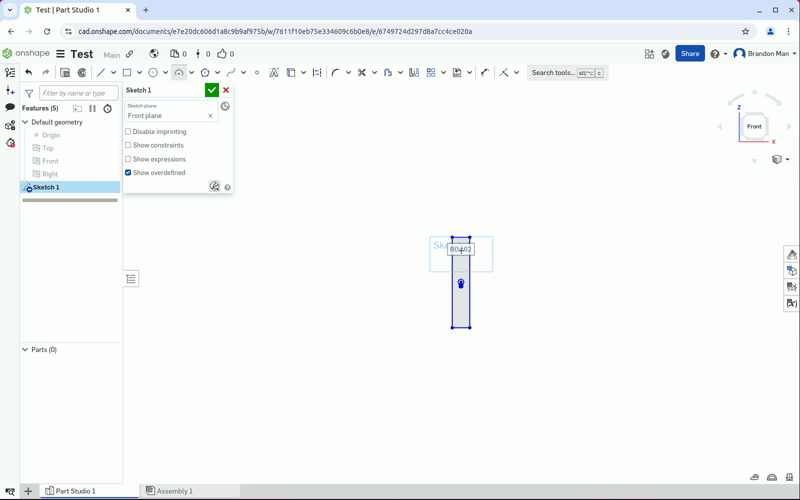
key(esc)
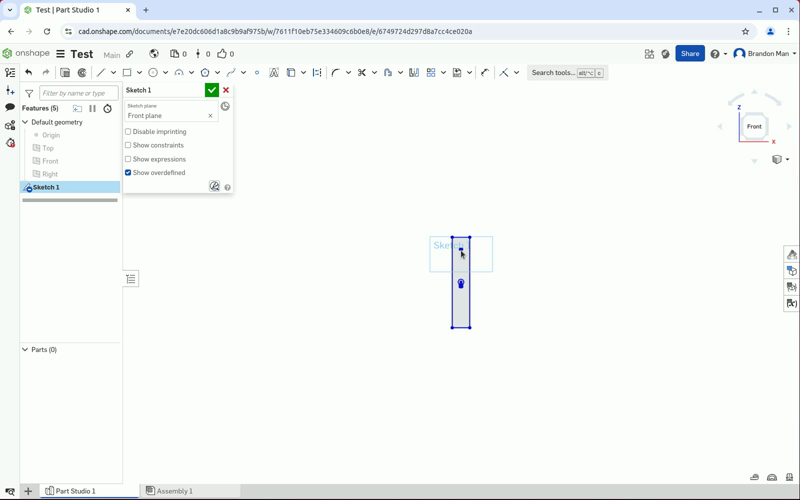
key(l)
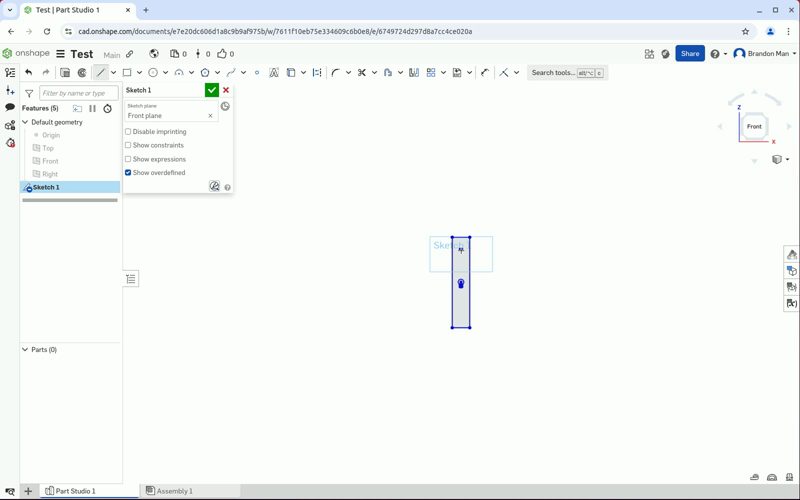
mouse_move(461, 249)
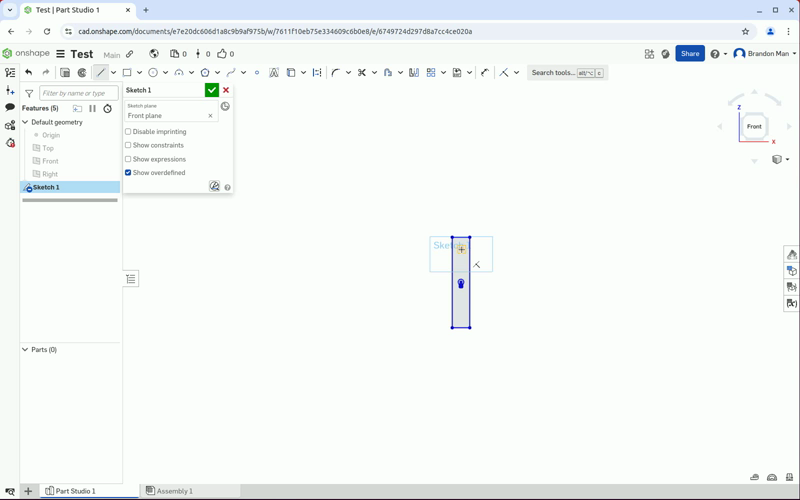
scroll(6)
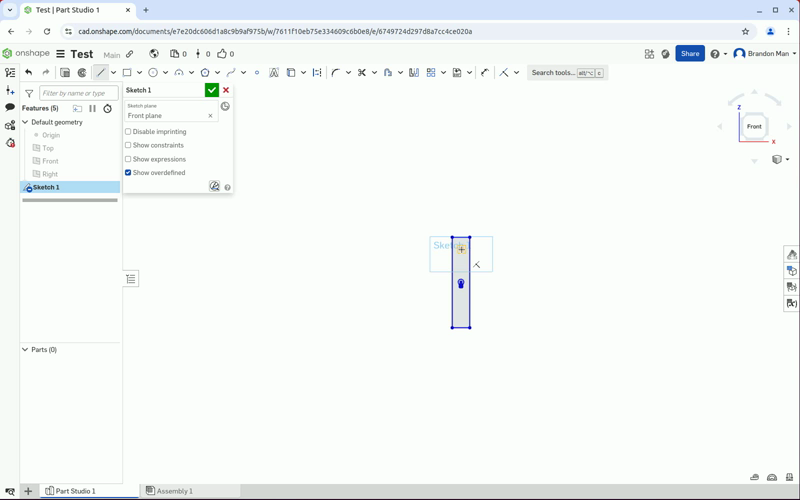
scroll(6)
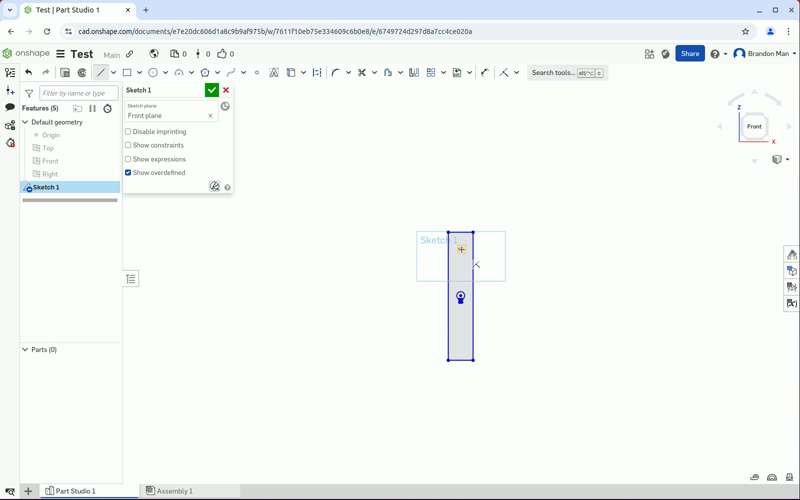
scroll(6)
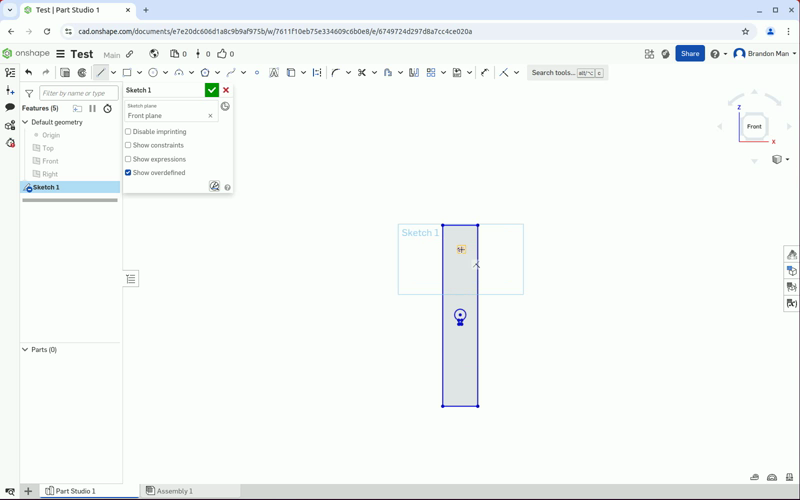
scroll(6)
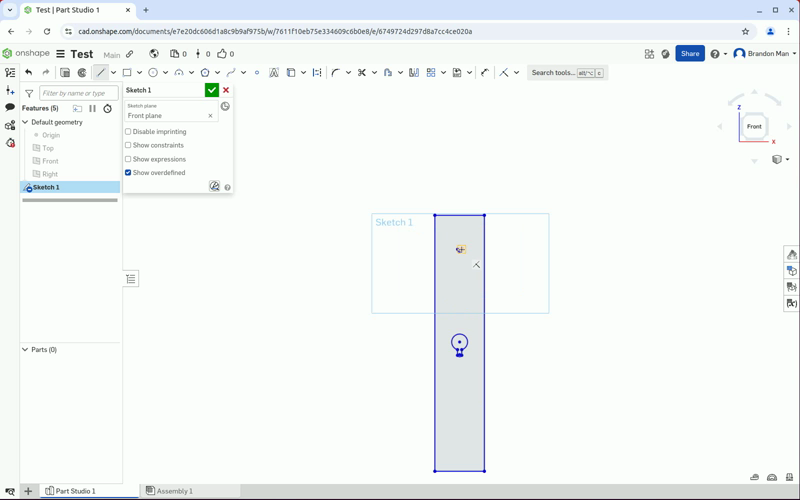
scroll(6)
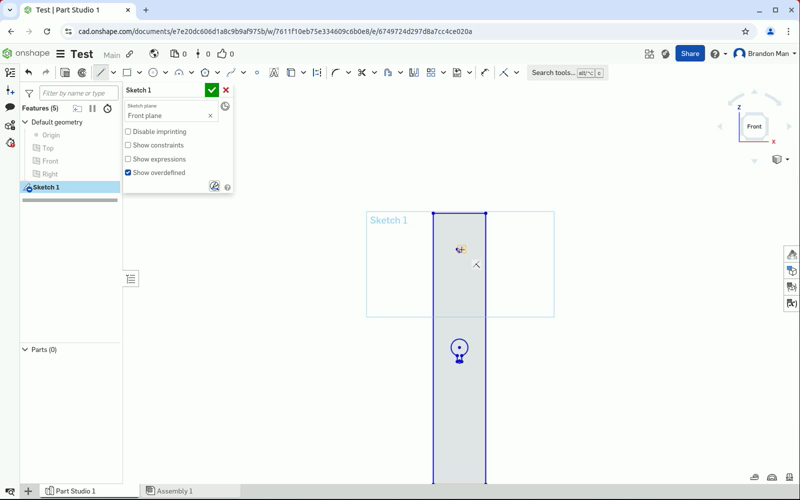
scroll(6)
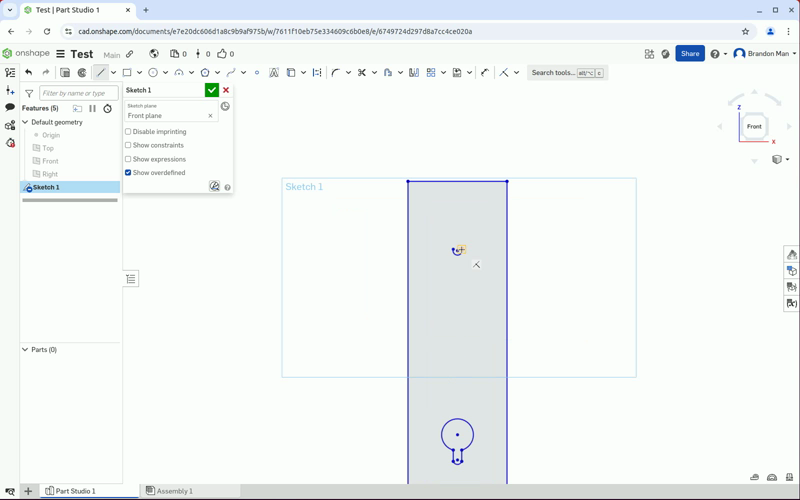
scroll(6)
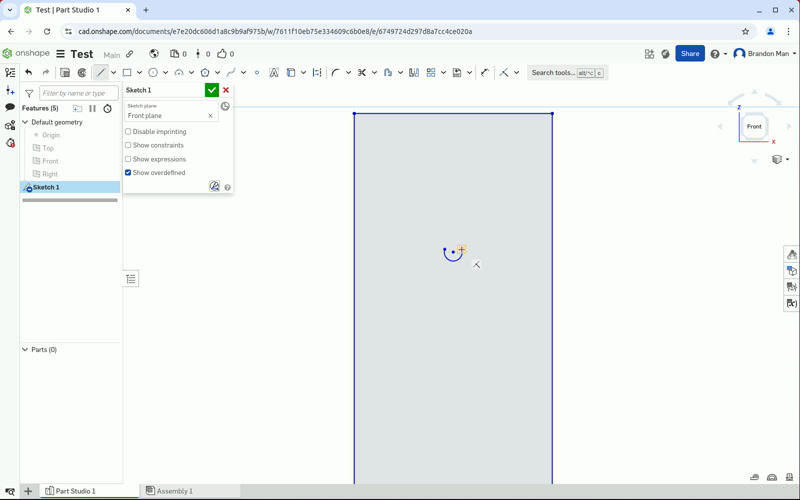
click(461, 249)
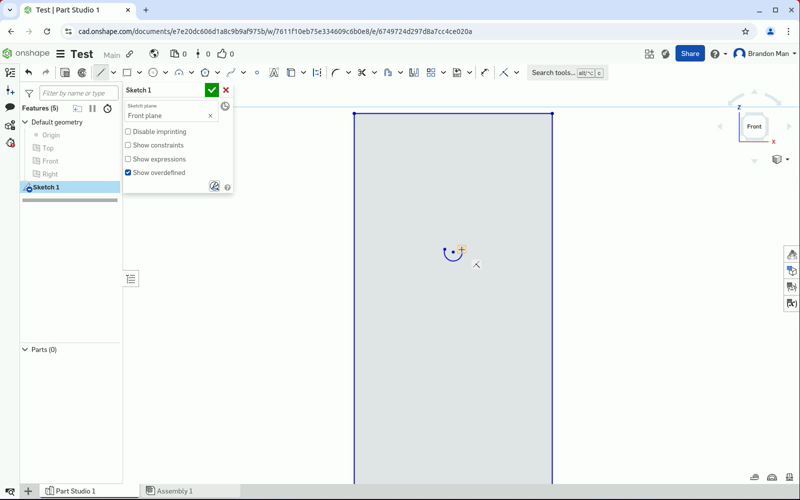
scroll(-6)
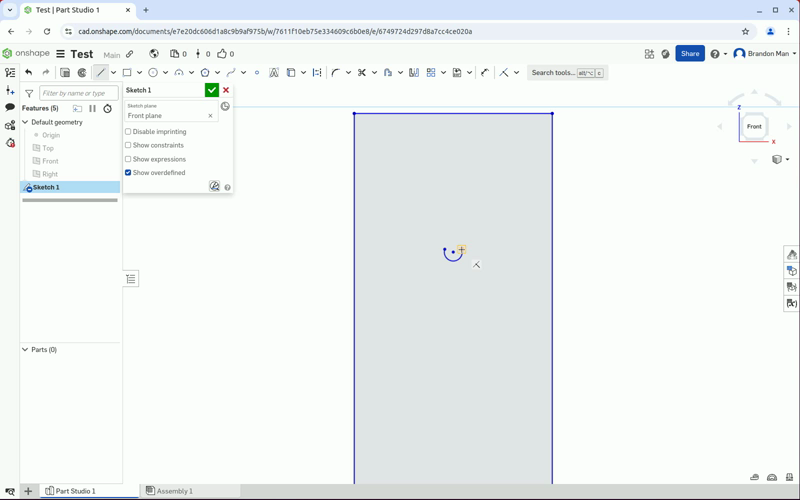
scroll(-6)
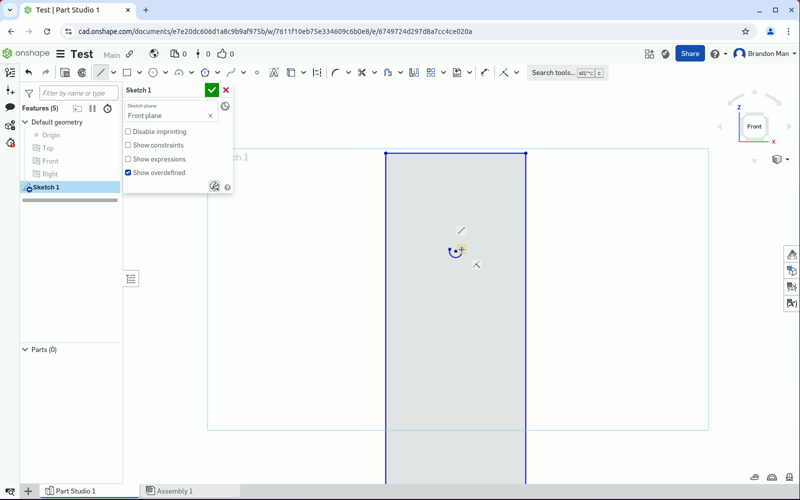
scroll(-6)
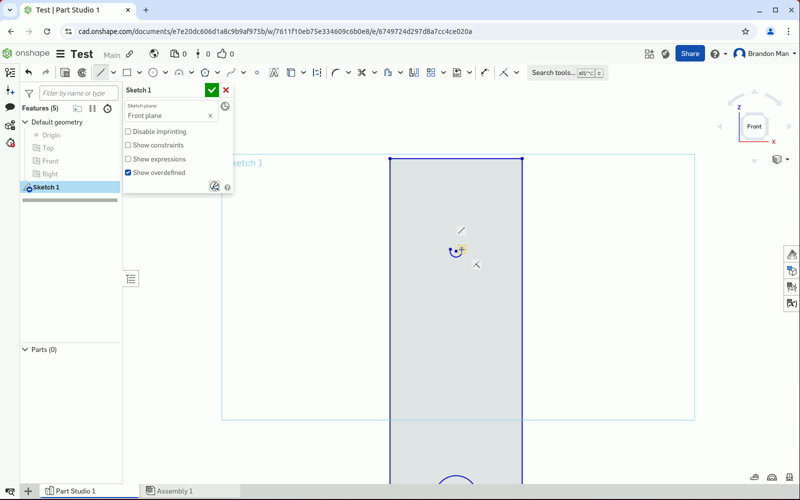
scroll(-6)
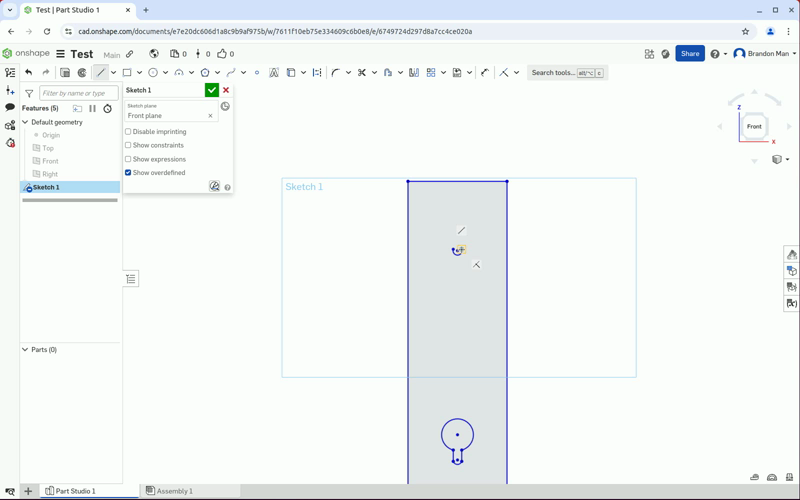
scroll(-6)
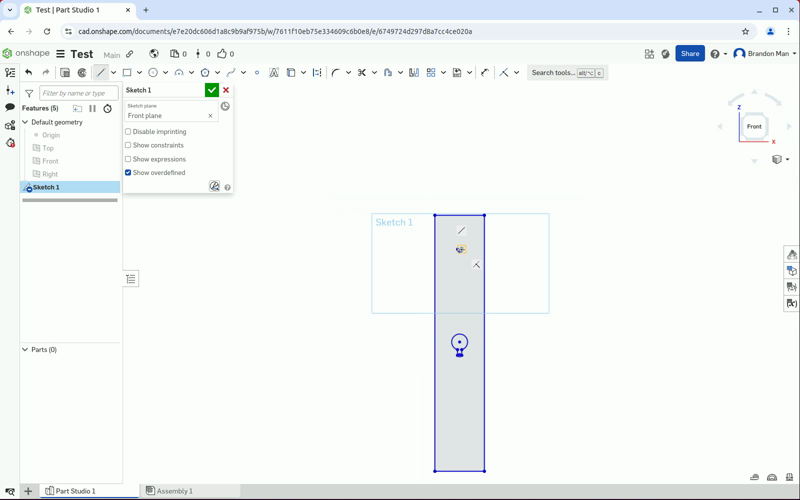
scroll(-6)
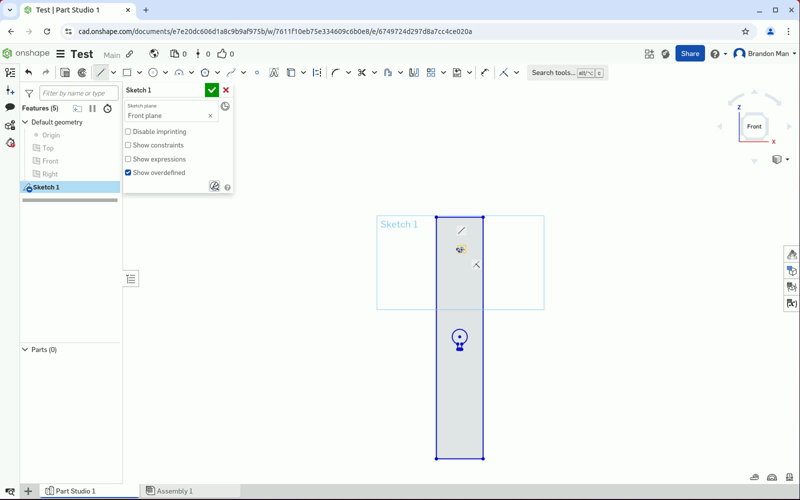
scroll(-6)
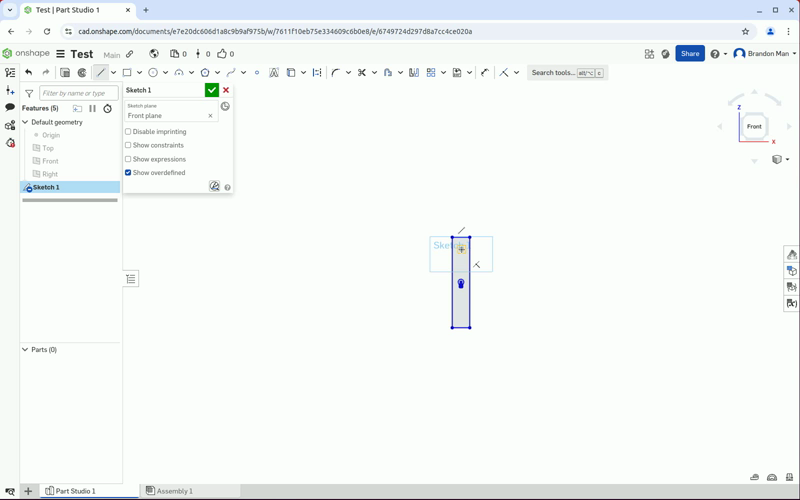
key_down(shift)
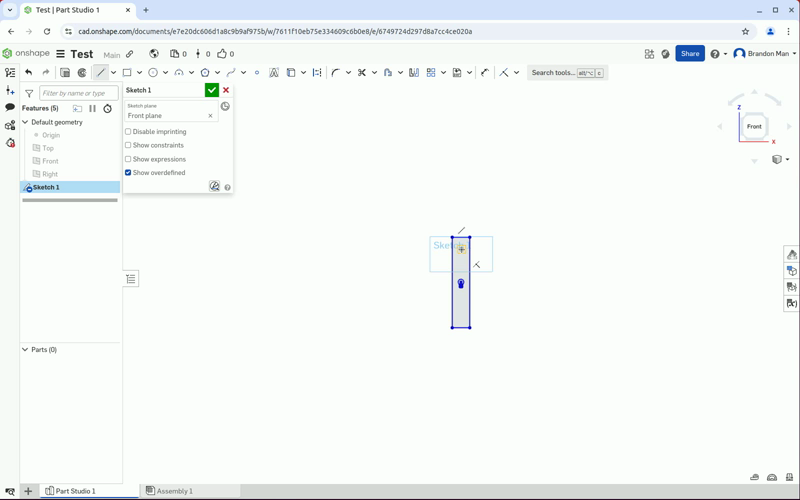
mouse_move(492, 249)
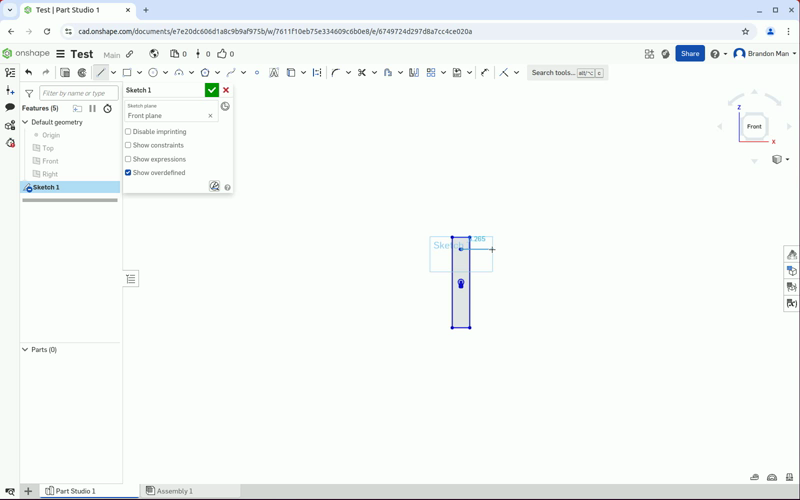
mouse_move(461, 247)
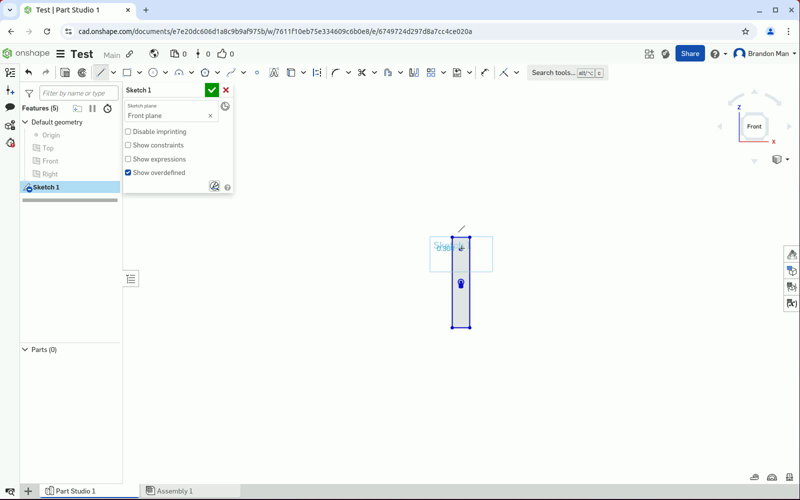
scroll(6)
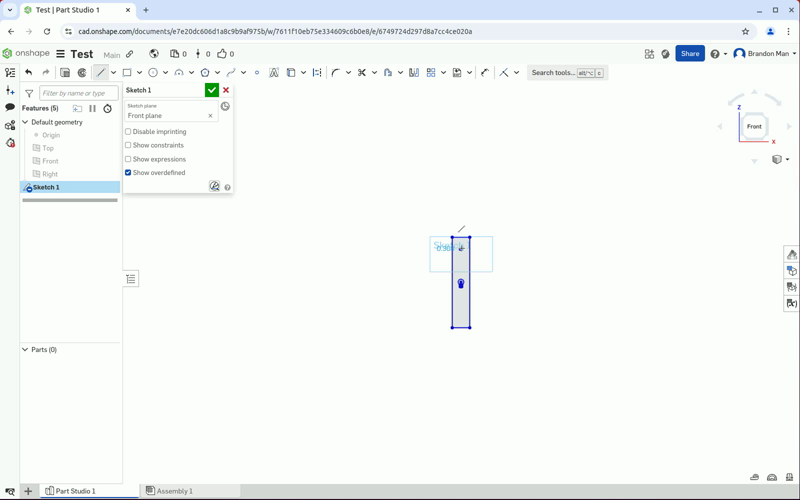
scroll(6)
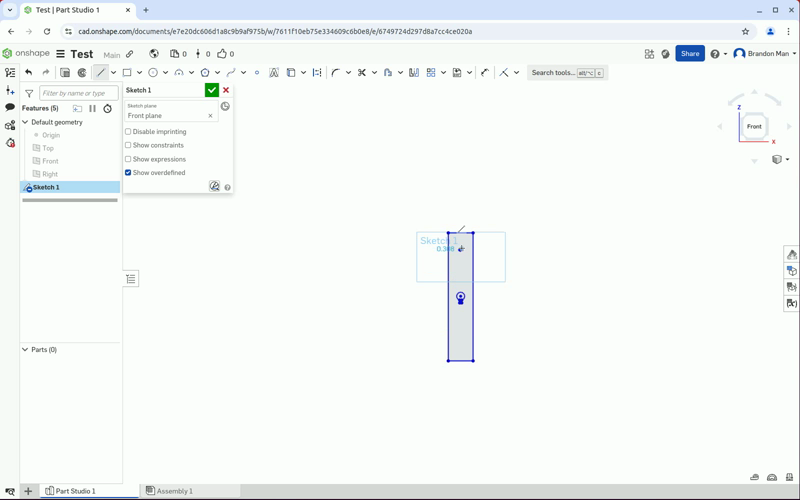
scroll(6)
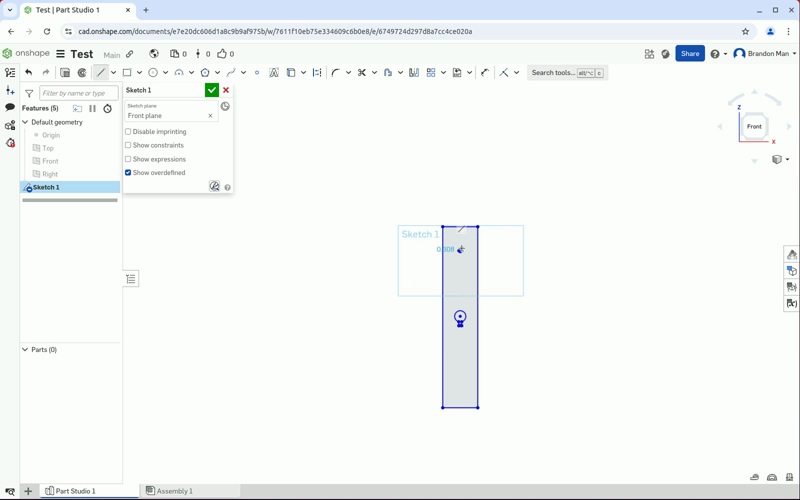
scroll(6)
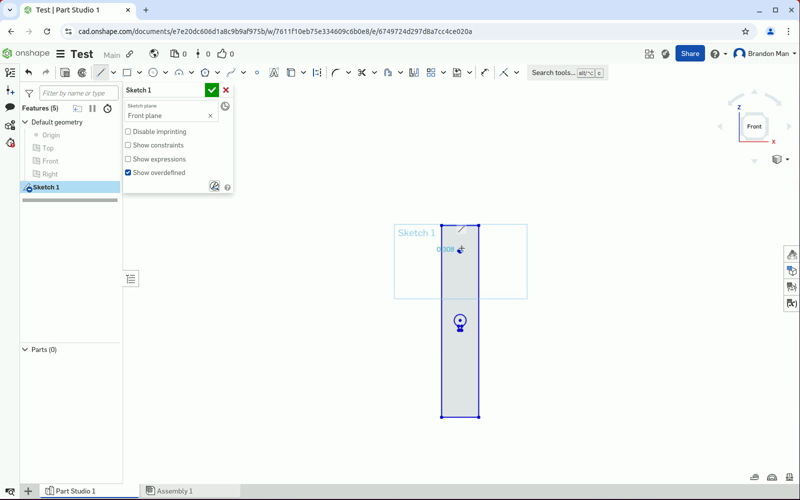
scroll(6)
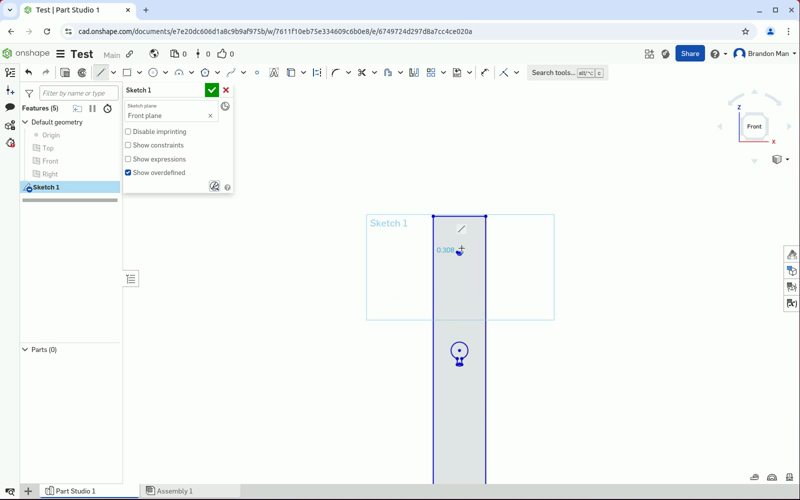
scroll(6)
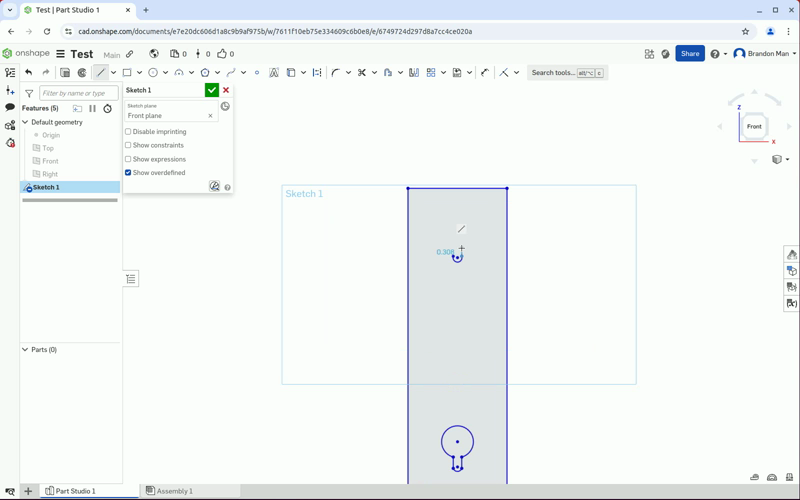
scroll(6)
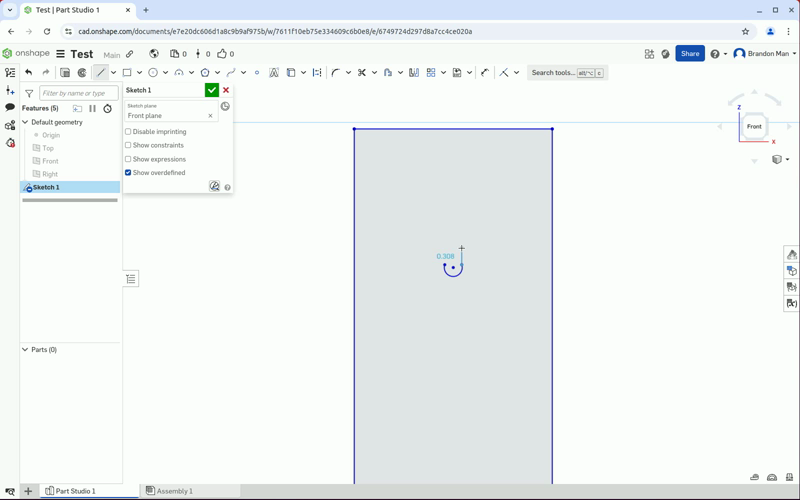
click(461, 247)
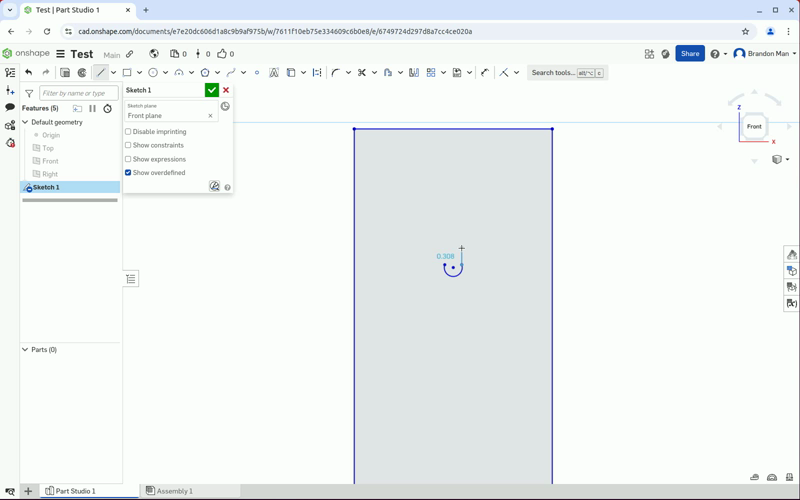
scroll(-6)
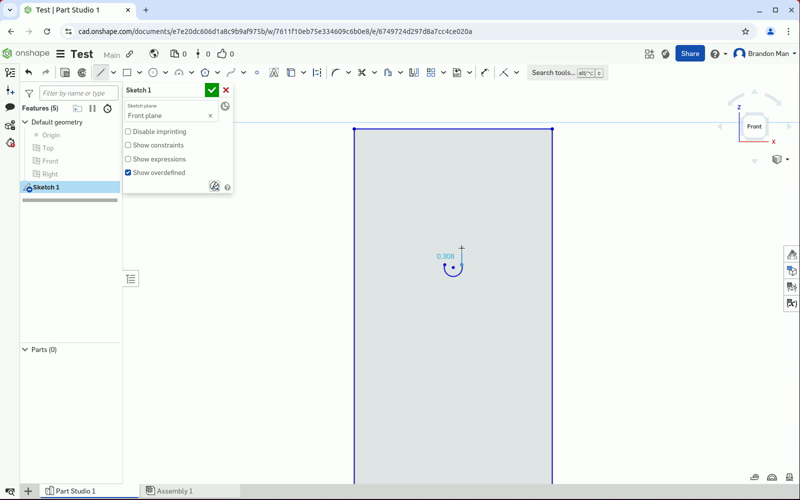
scroll(-6)
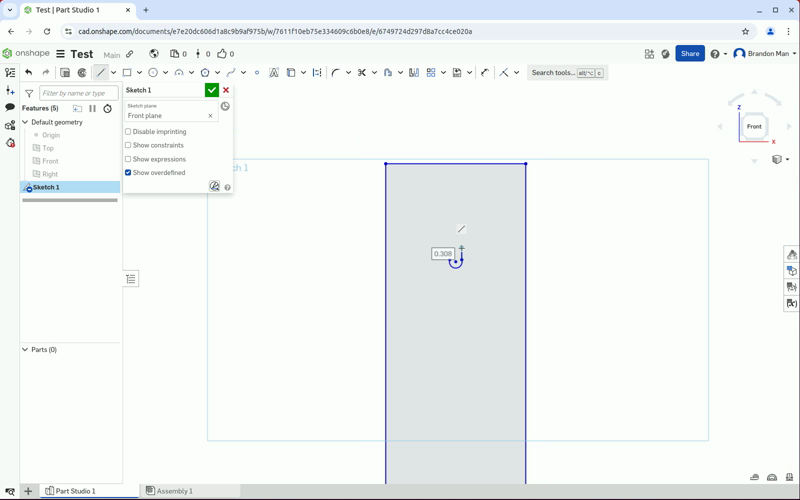
scroll(-6)
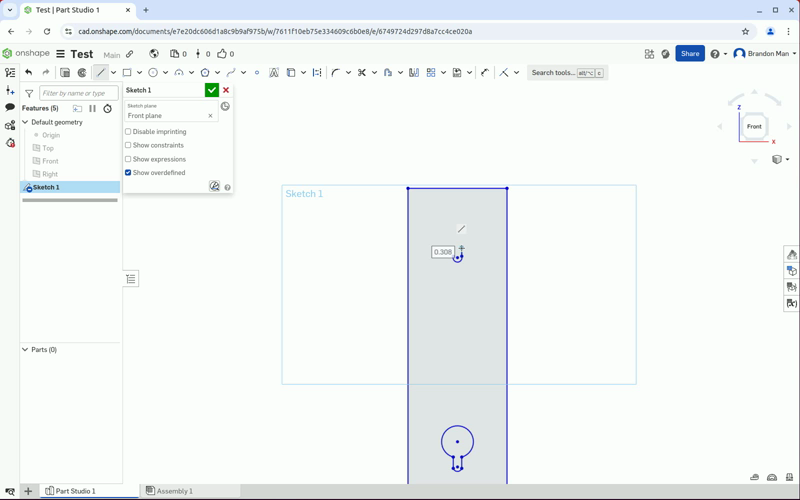
scroll(-6)
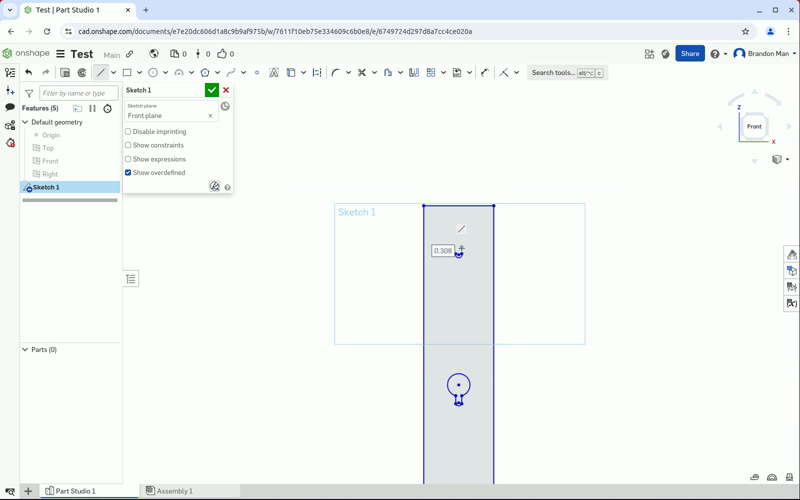
scroll(-6)
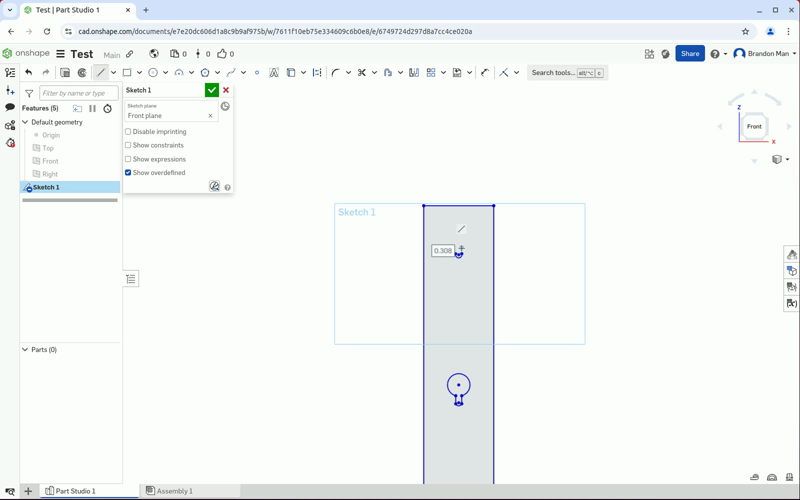
scroll(-6)
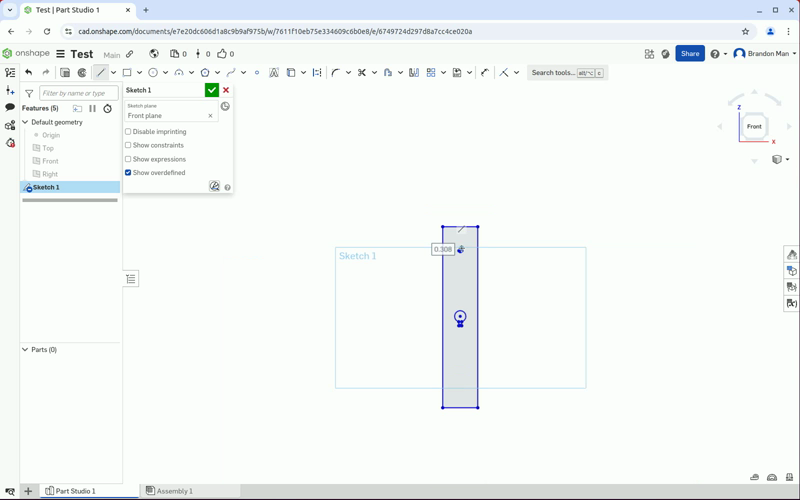
scroll(-6)
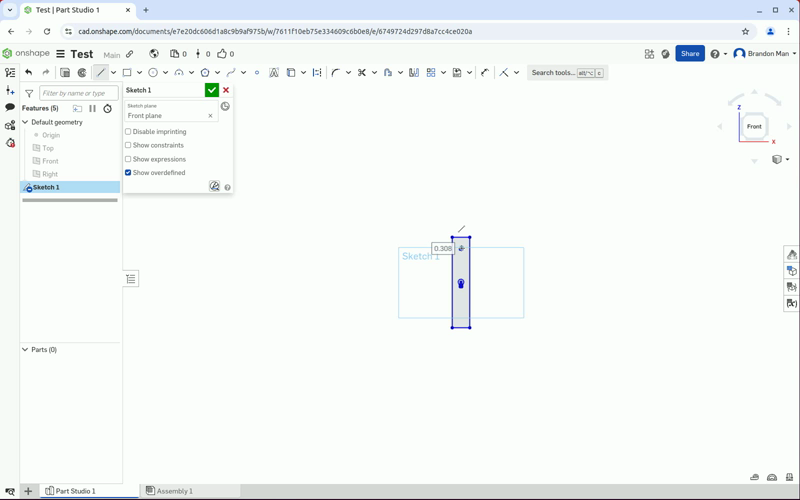
key_up(shift)
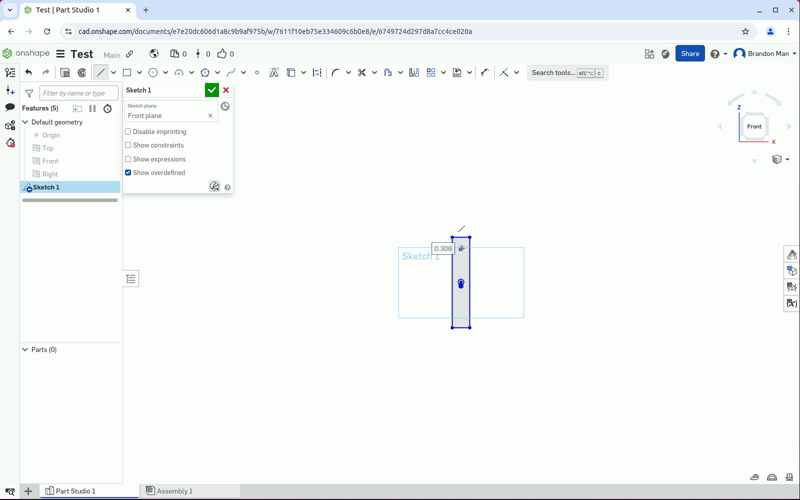
key(esc)
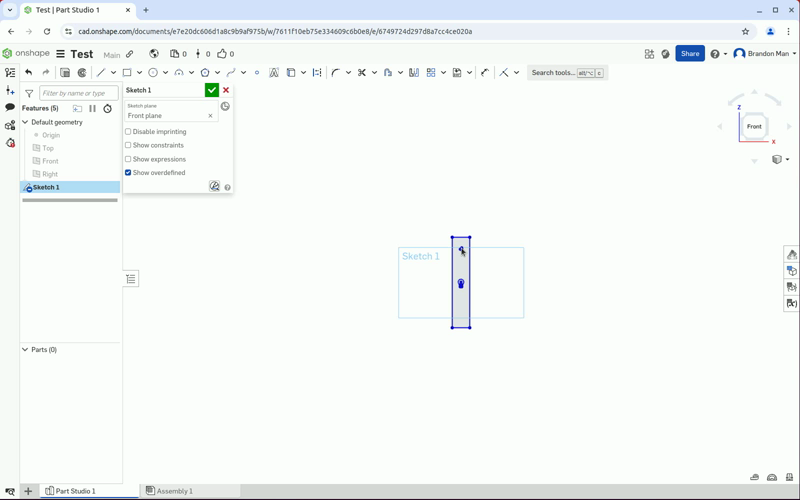
key(a)
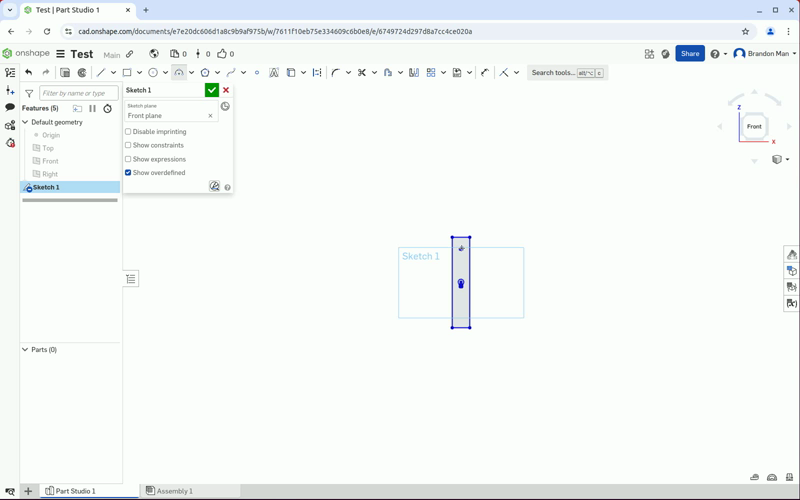
mouse_move(461, 247)
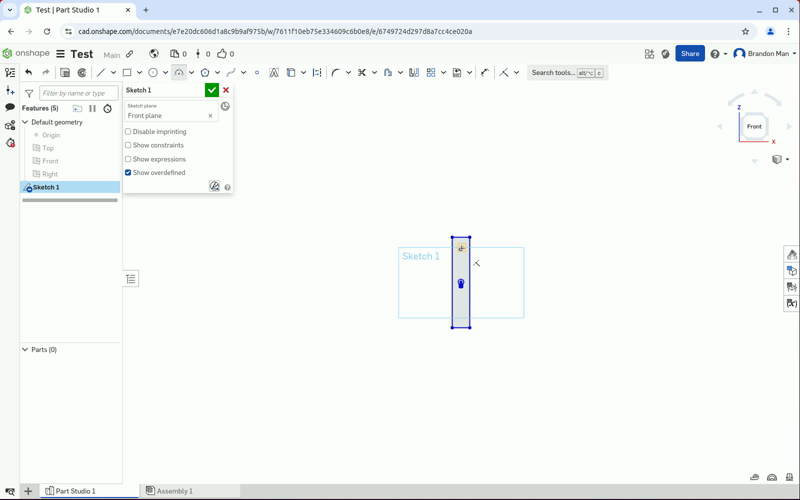
scroll(6)
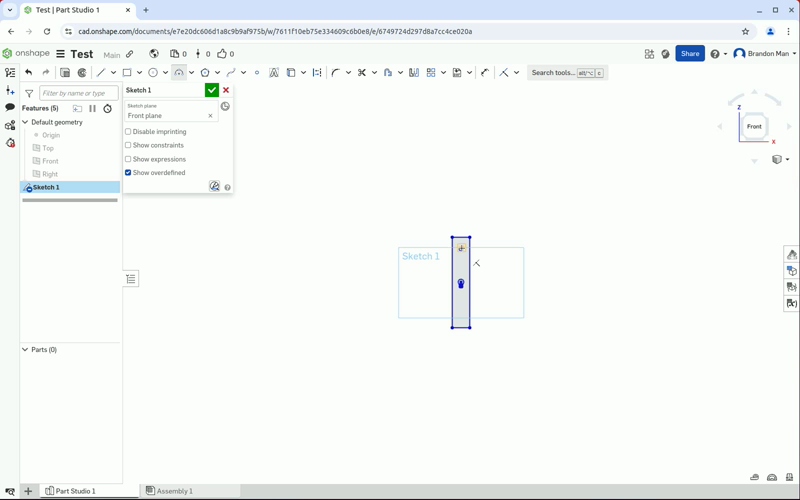
scroll(6)
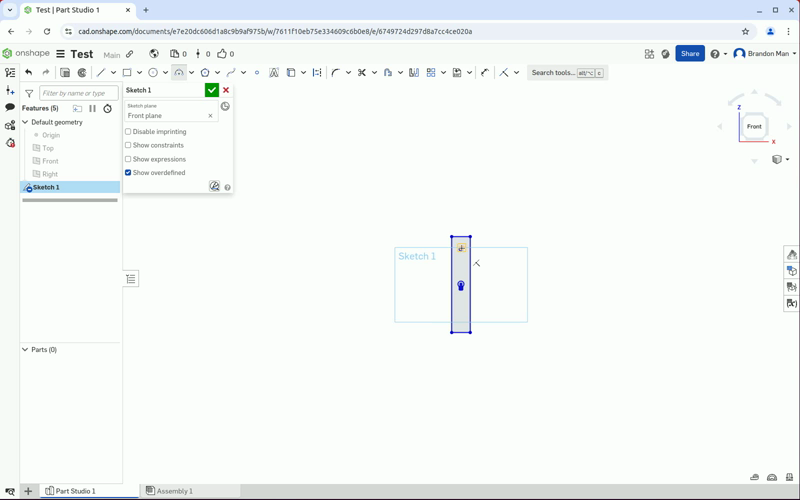
scroll(6)
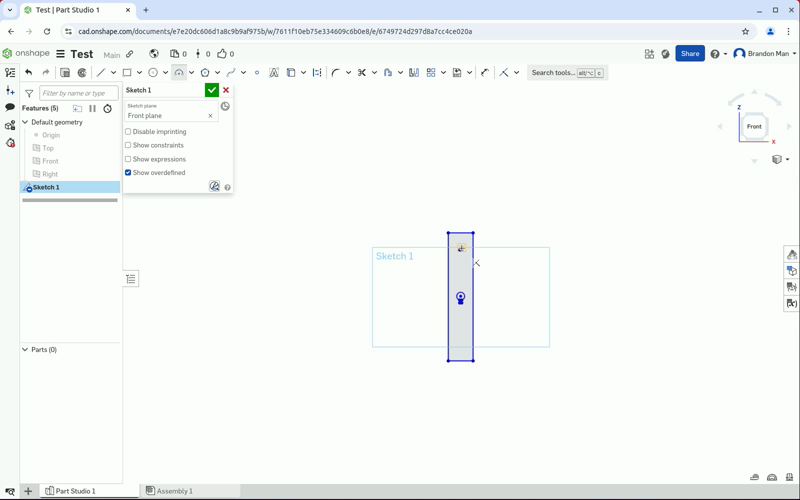
scroll(6)
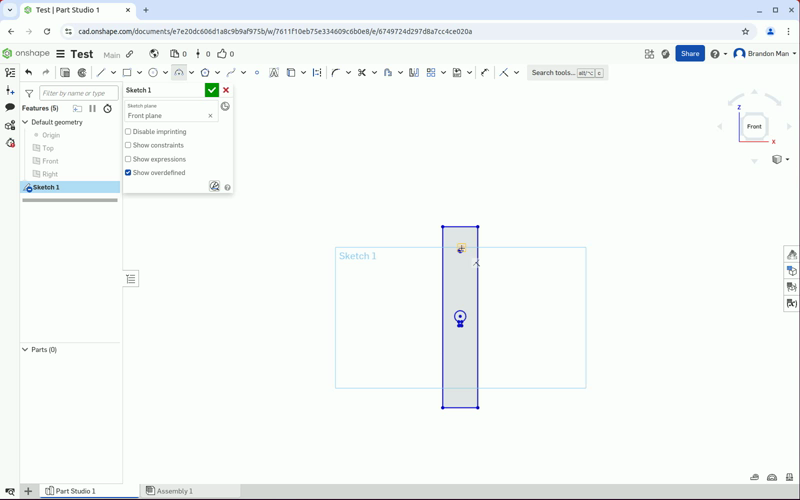
scroll(6)
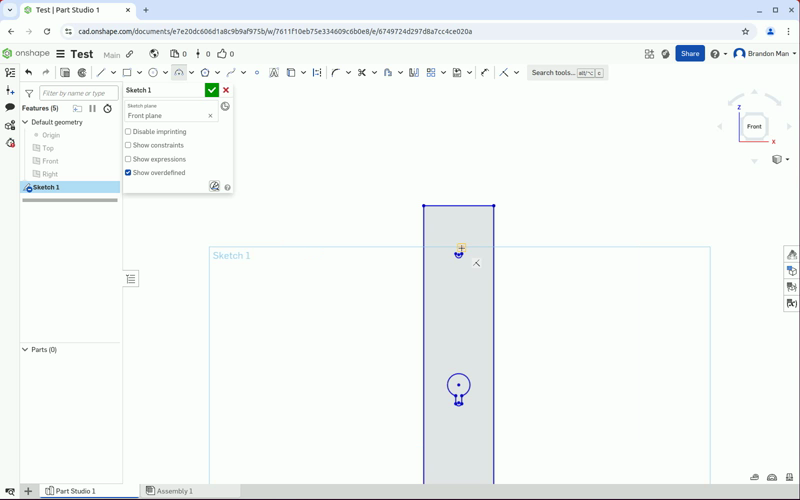
scroll(6)
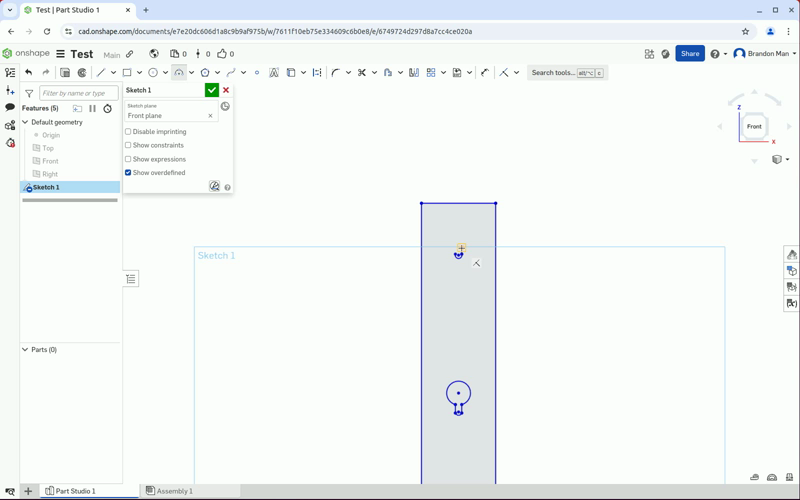
scroll(6)
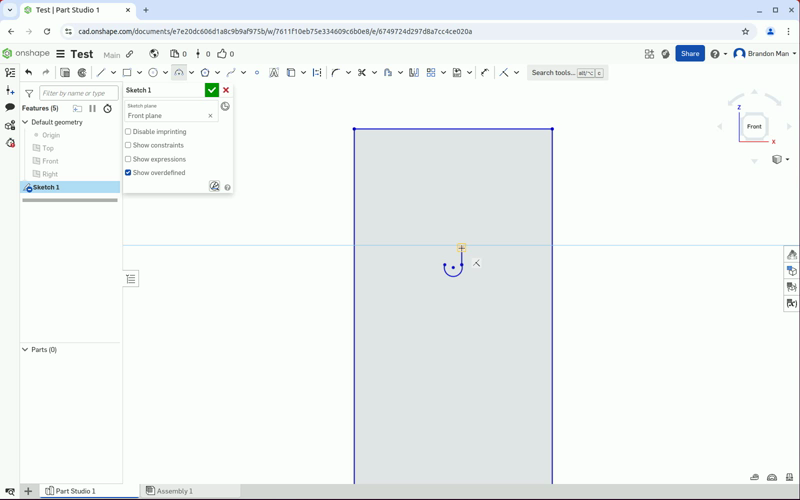
click(461, 247)
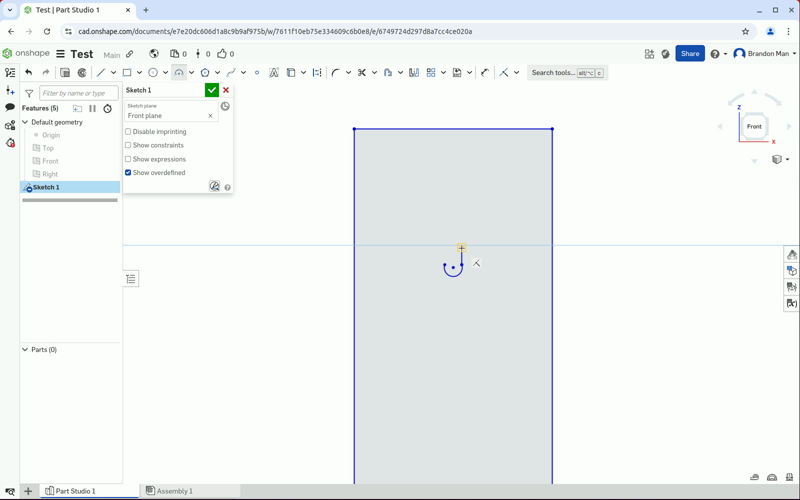
scroll(-6)
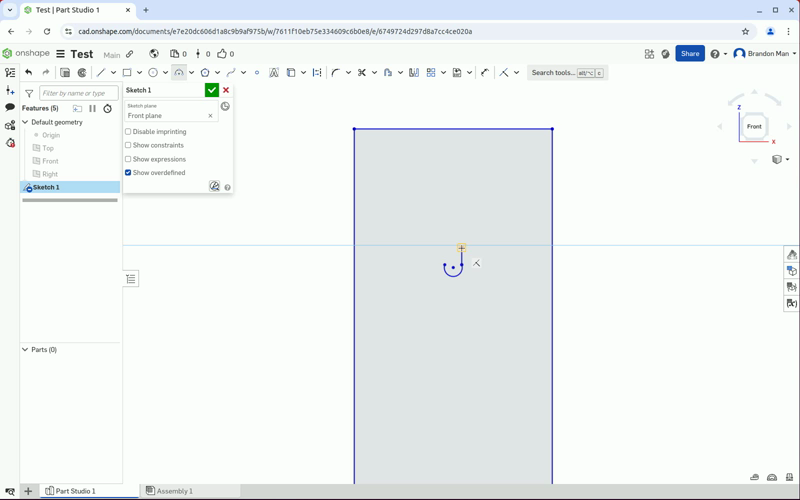
scroll(-6)
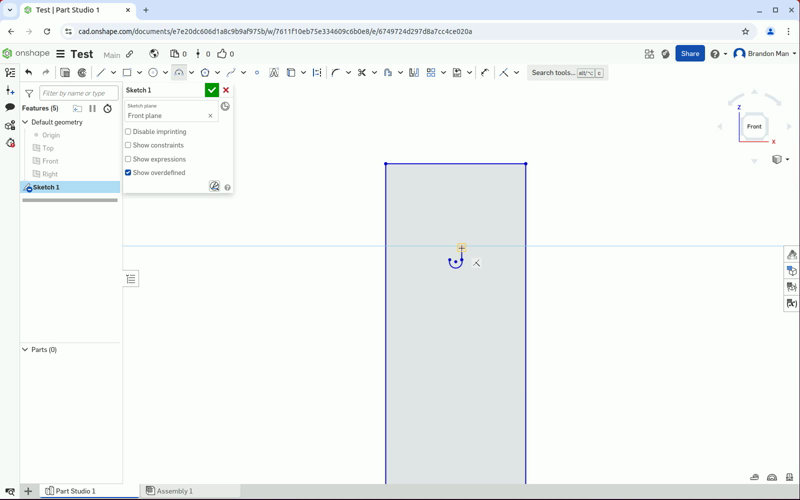
scroll(-6)
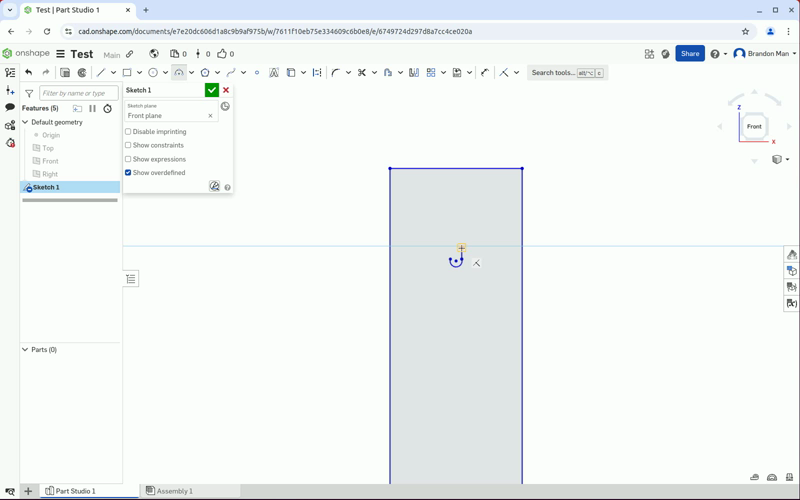
scroll(-6)
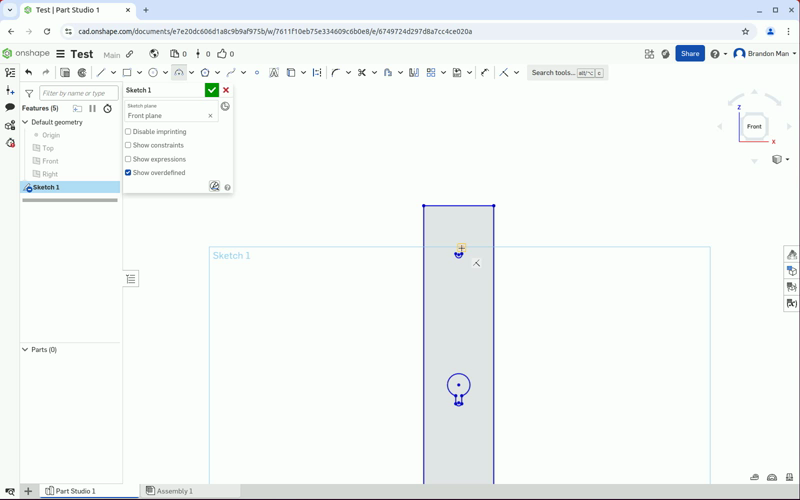
scroll(-6)
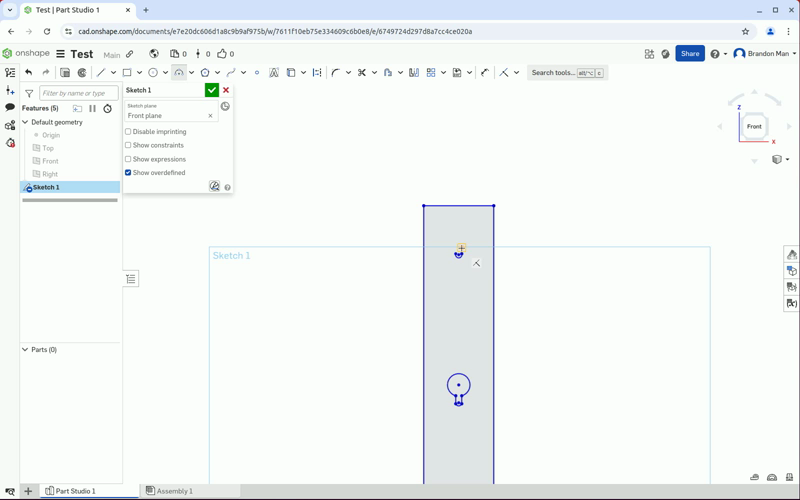
scroll(-6)
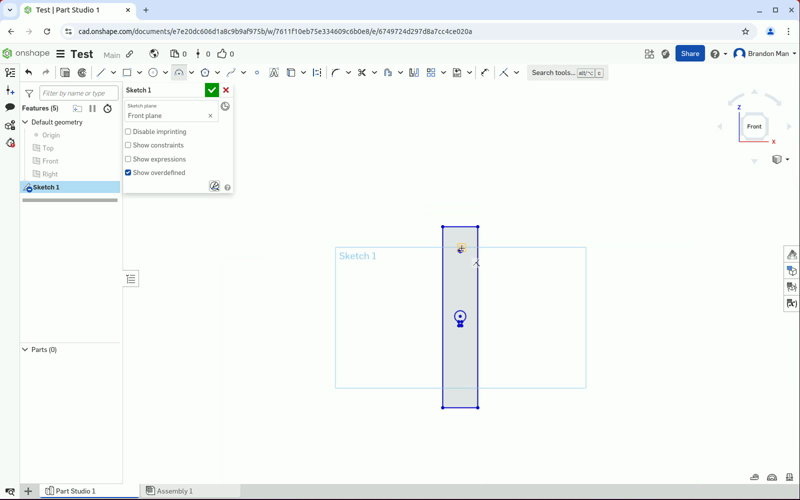
scroll(-6)
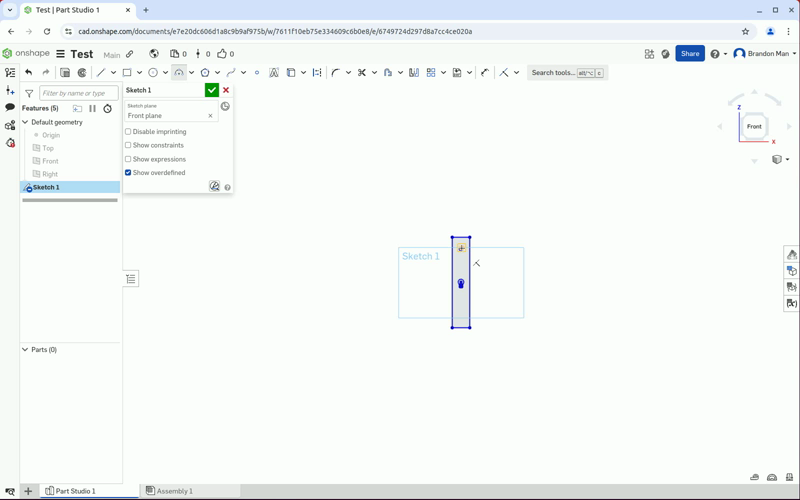
key_down(shift)
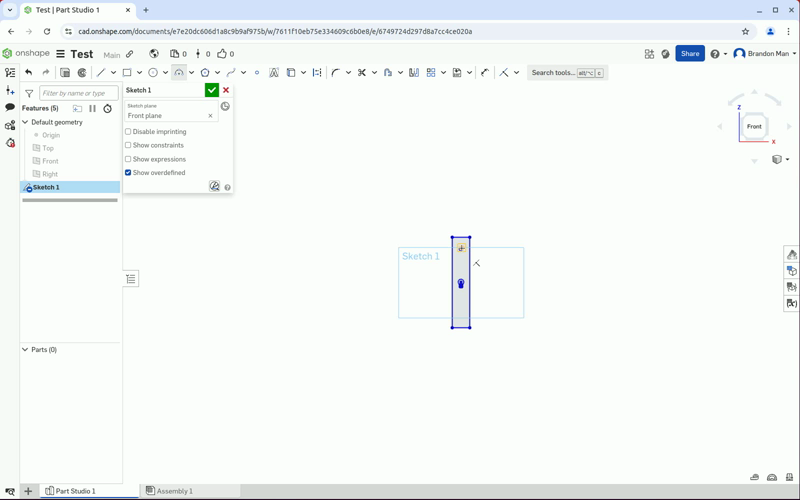
mouse_move(460, 247)
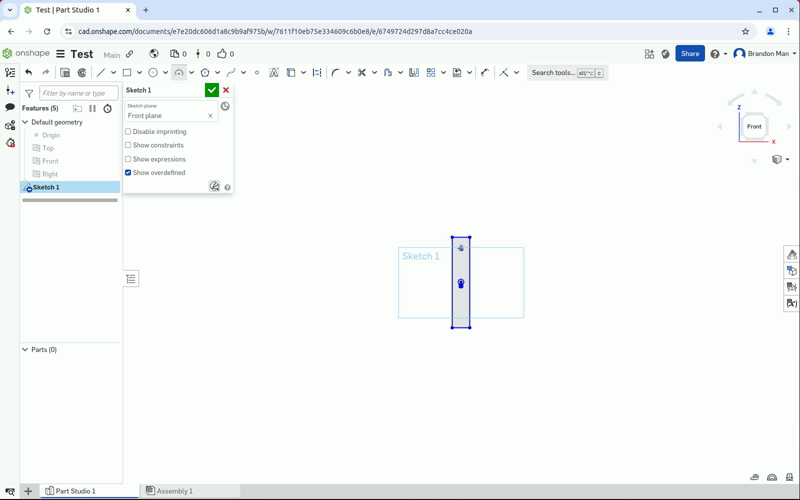
scroll(6)
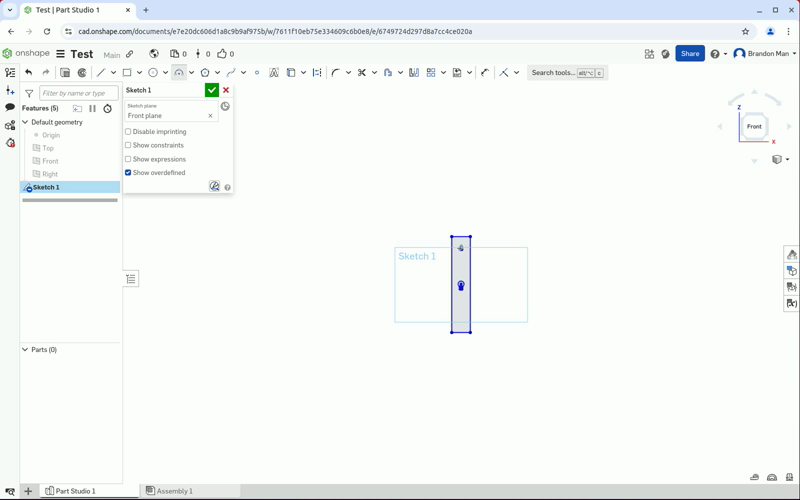
scroll(6)
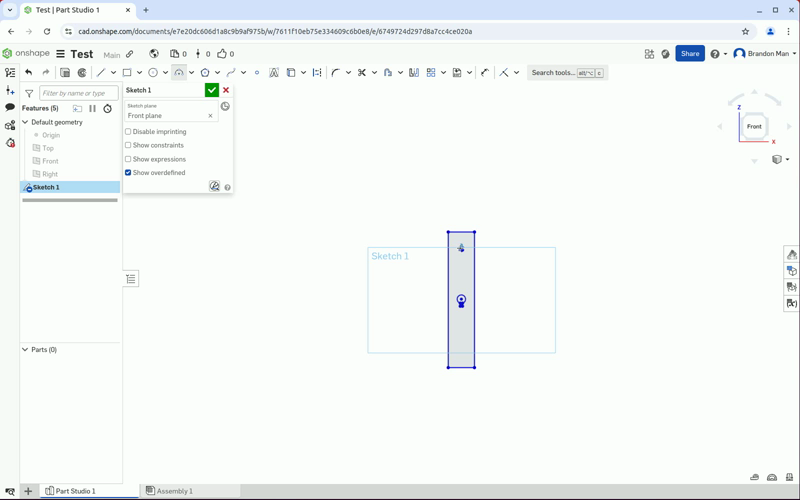
scroll(6)
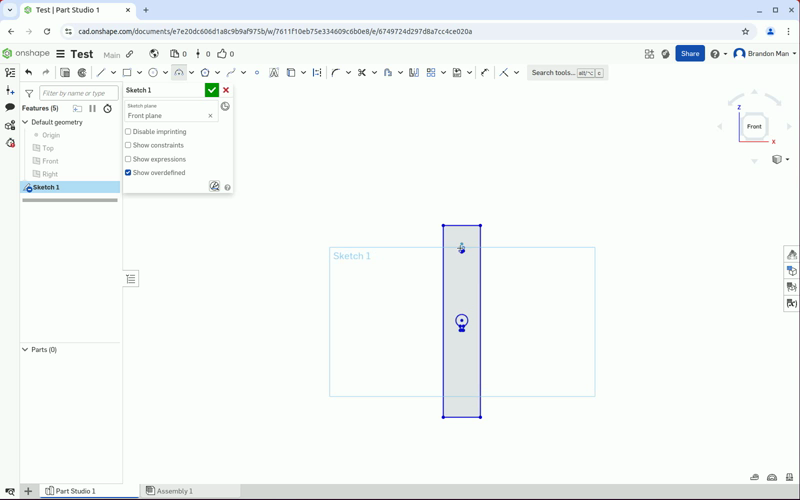
scroll(6)
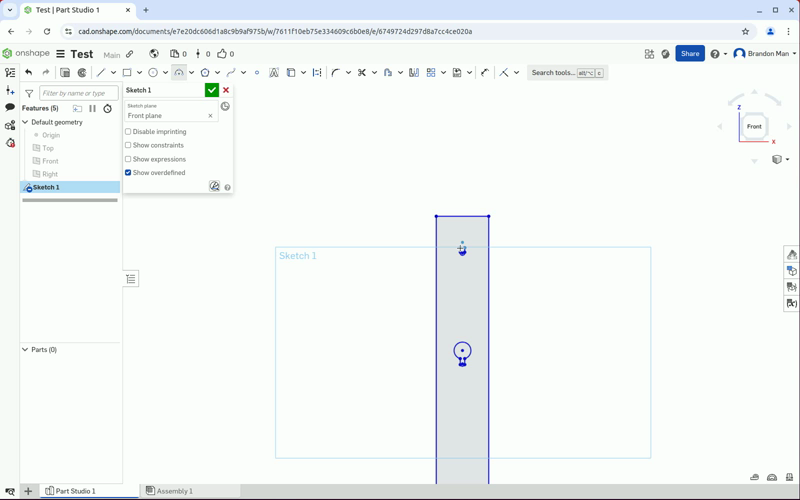
scroll(6)
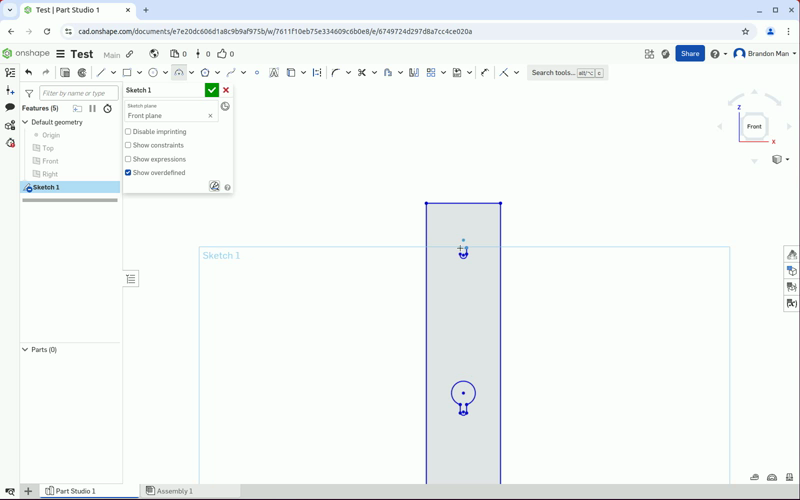
scroll(6)
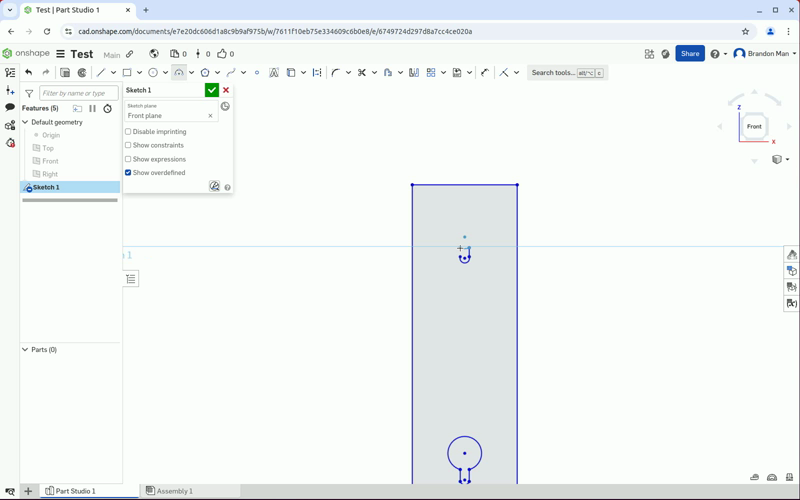
scroll(6)
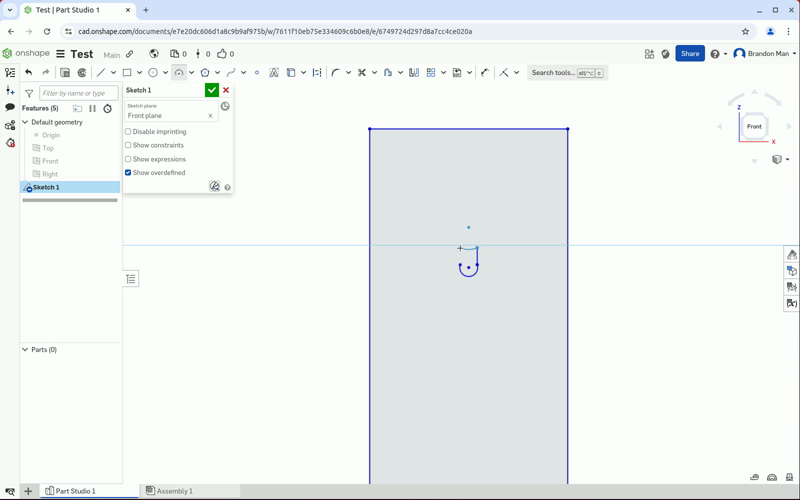
click(460, 247)
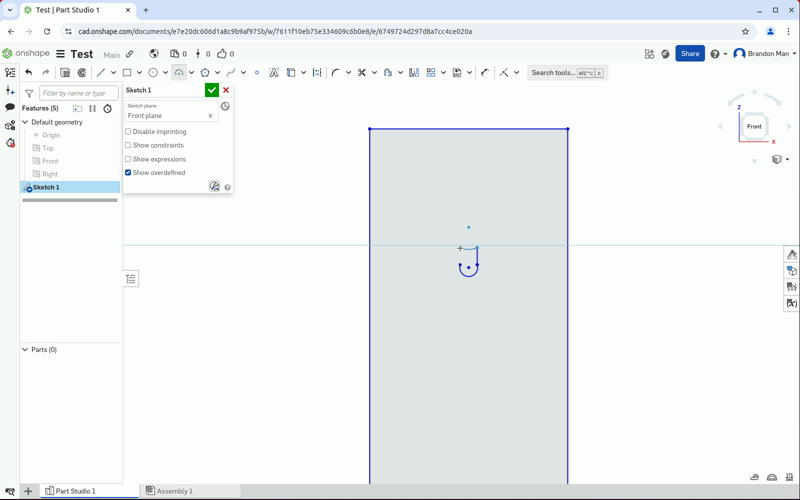
scroll(-6)
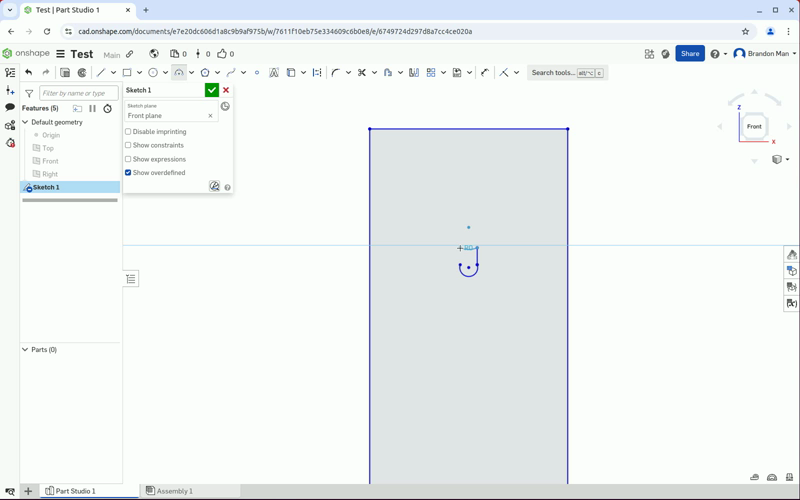
scroll(-6)
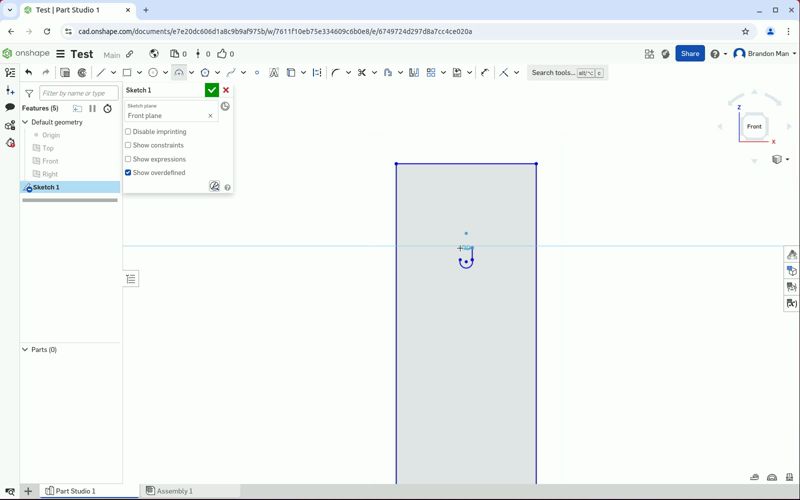
scroll(-6)
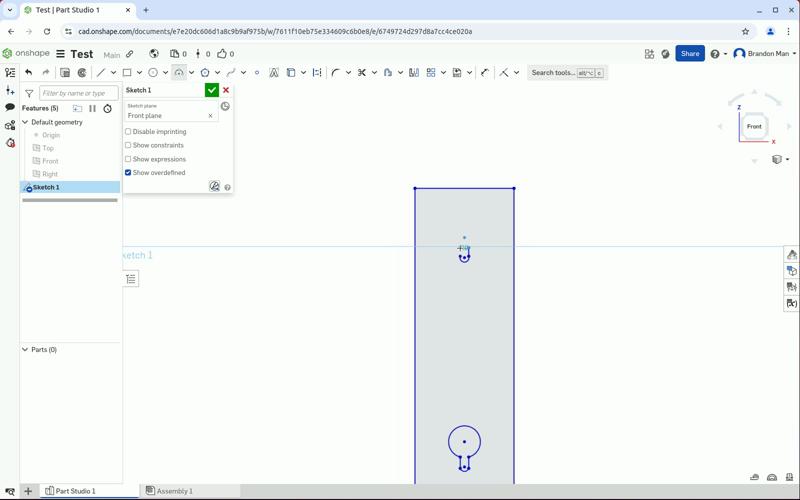
scroll(-6)
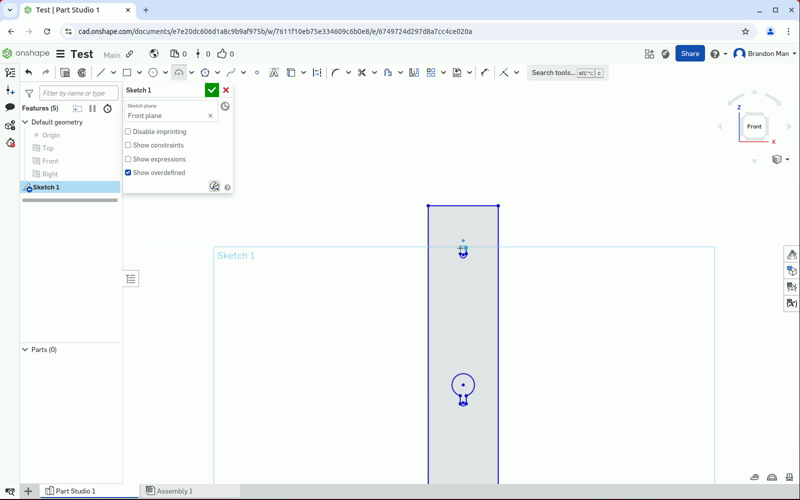
scroll(-6)
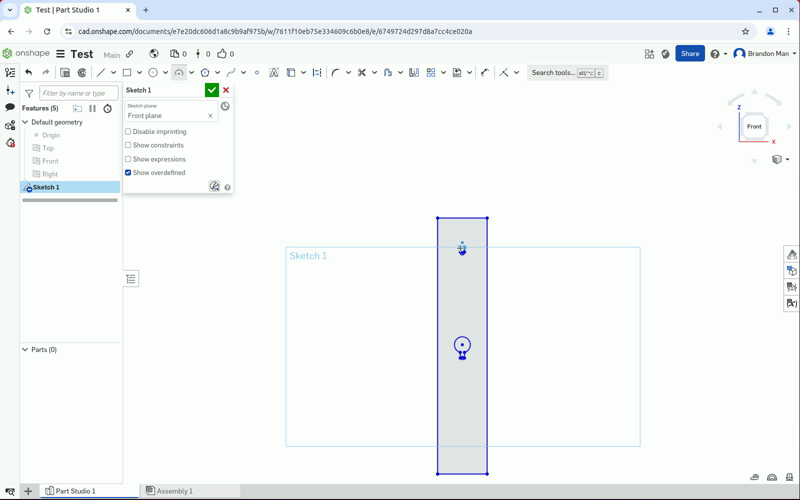
scroll(-6)
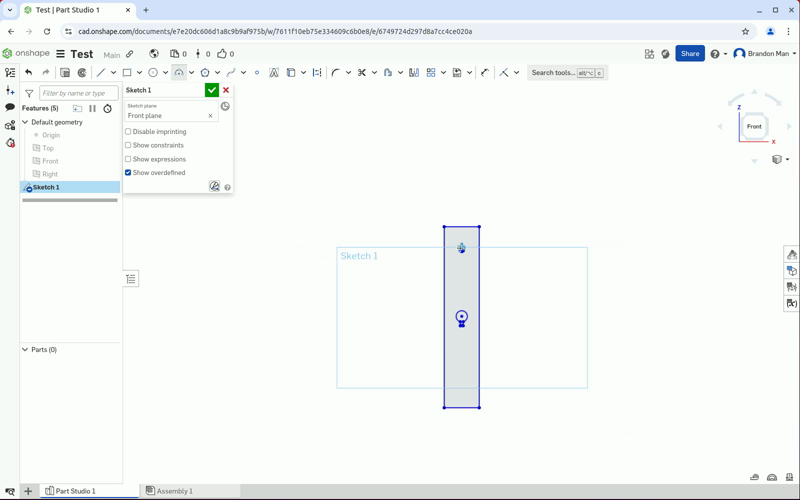
scroll(-6)
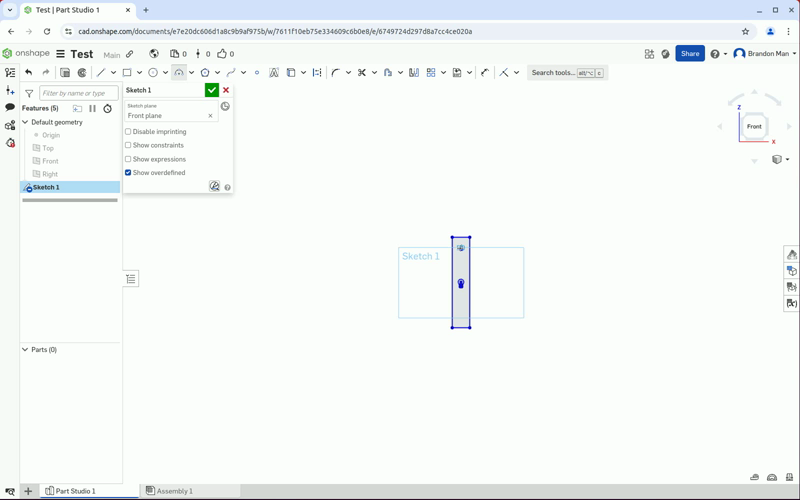
mouse_move(461, 242)
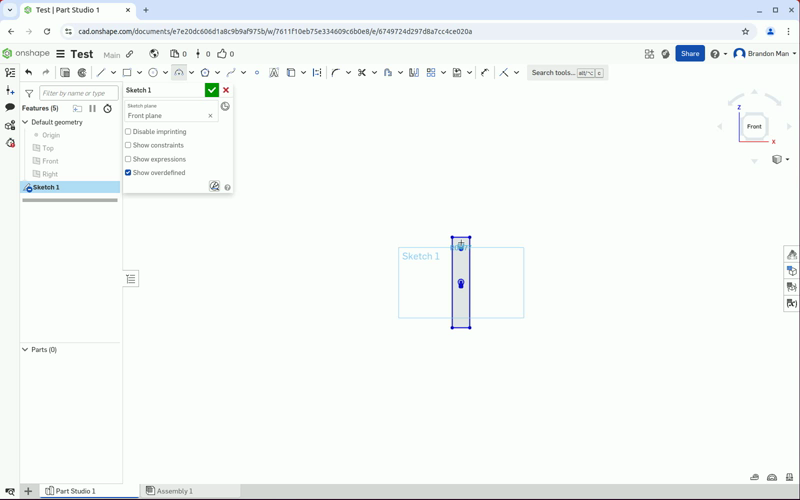
scroll(6)
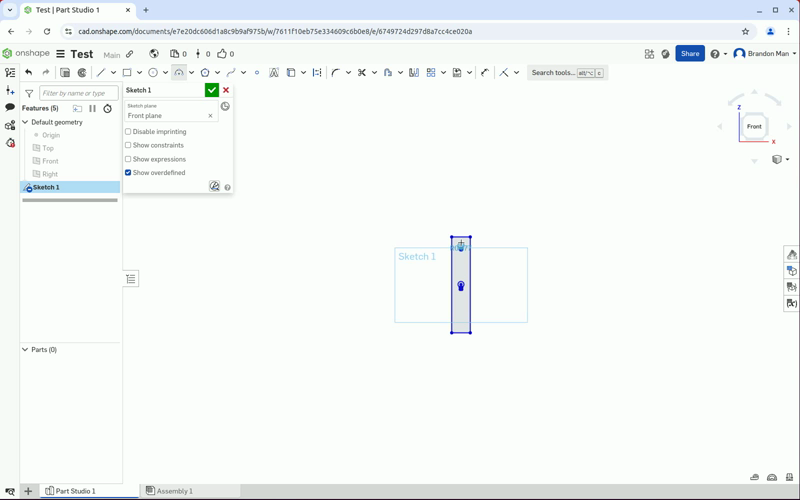
scroll(6)
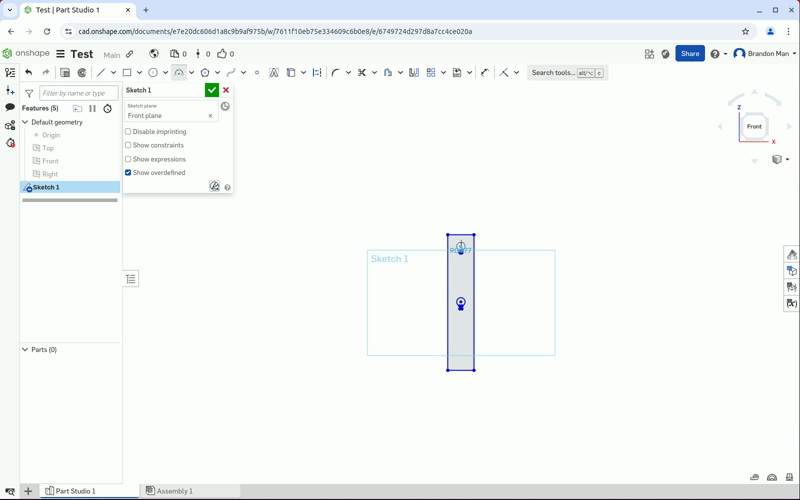
scroll(6)
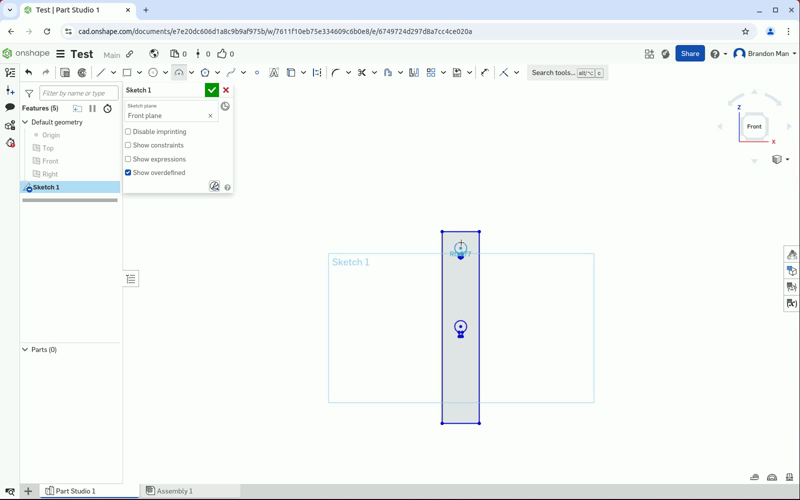
scroll(6)
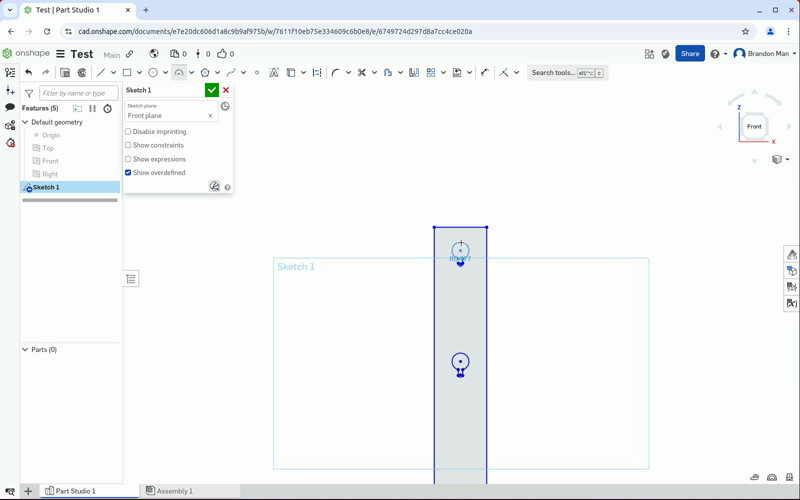
scroll(6)
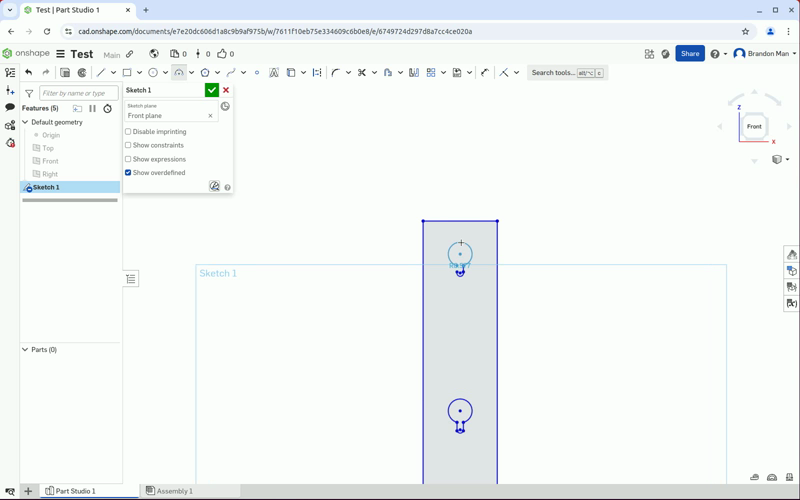
scroll(6)
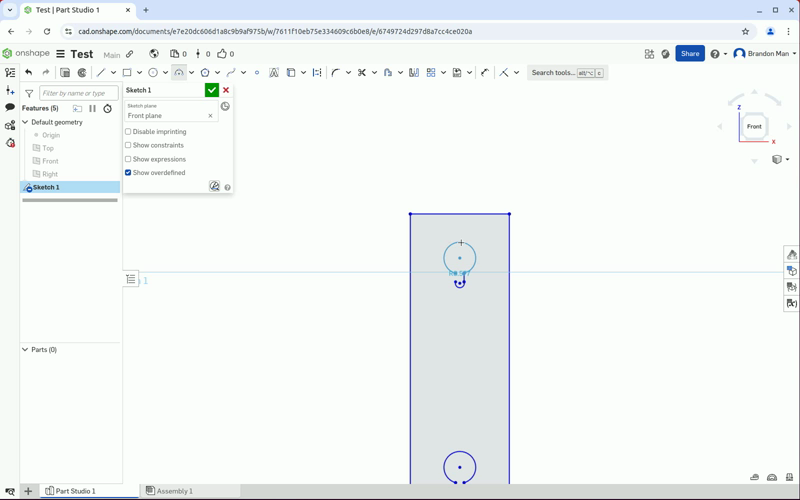
scroll(6)
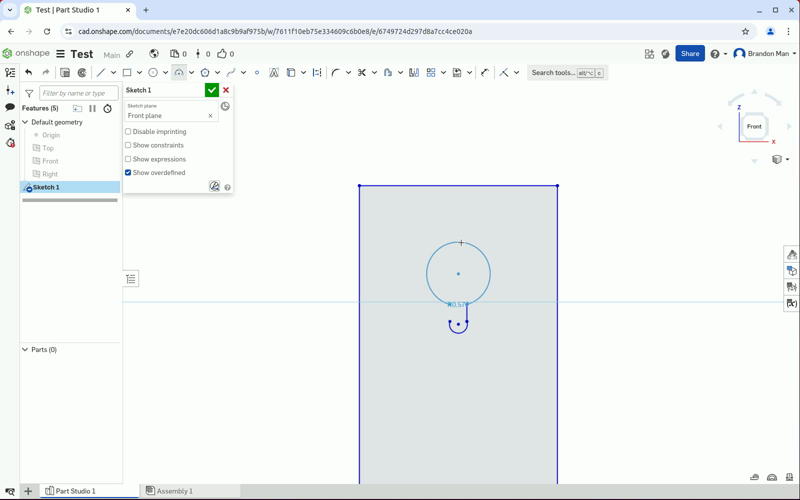
click(461, 242)
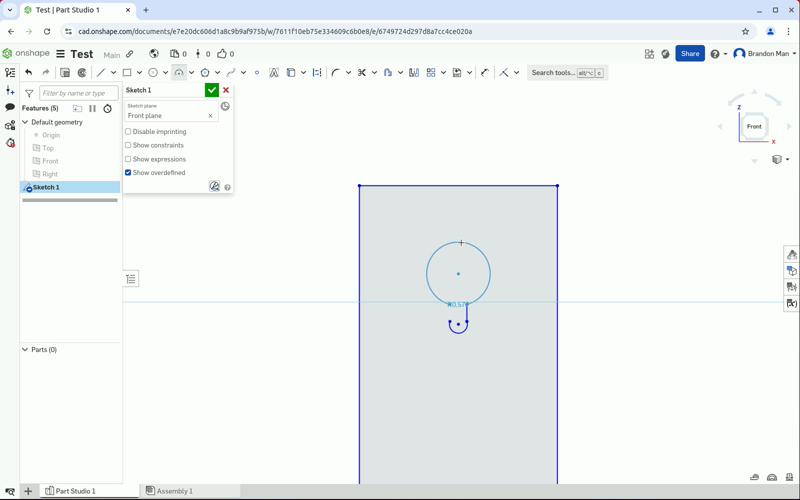
scroll(-6)
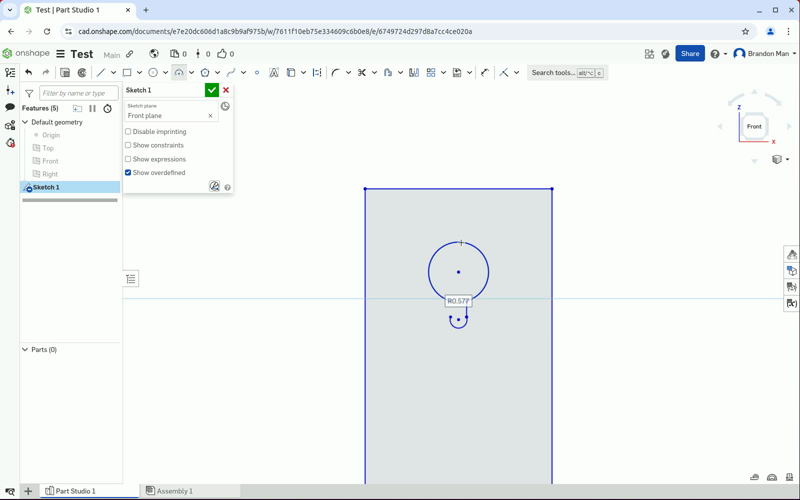
scroll(-6)
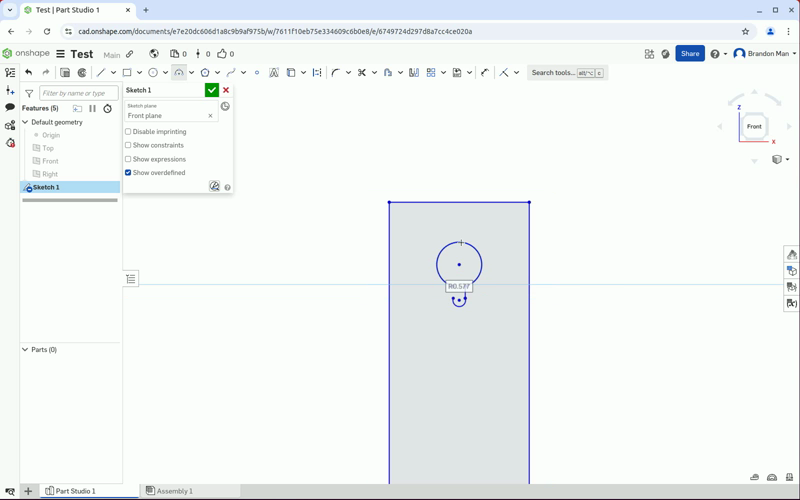
scroll(-6)
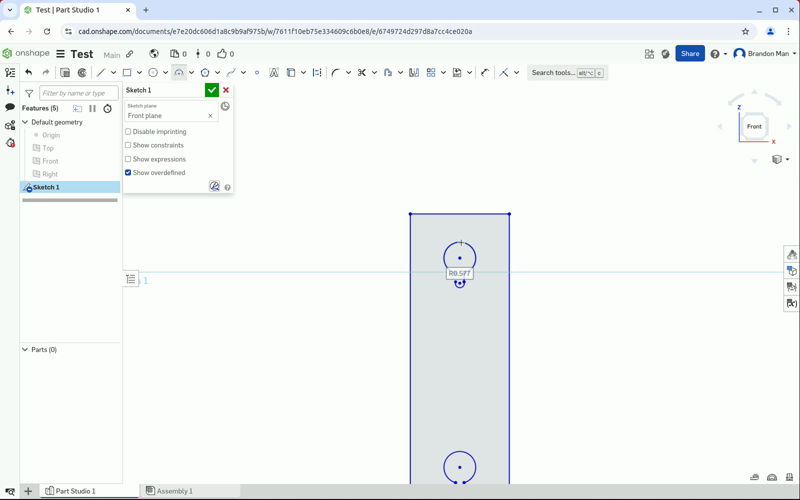
scroll(-6)
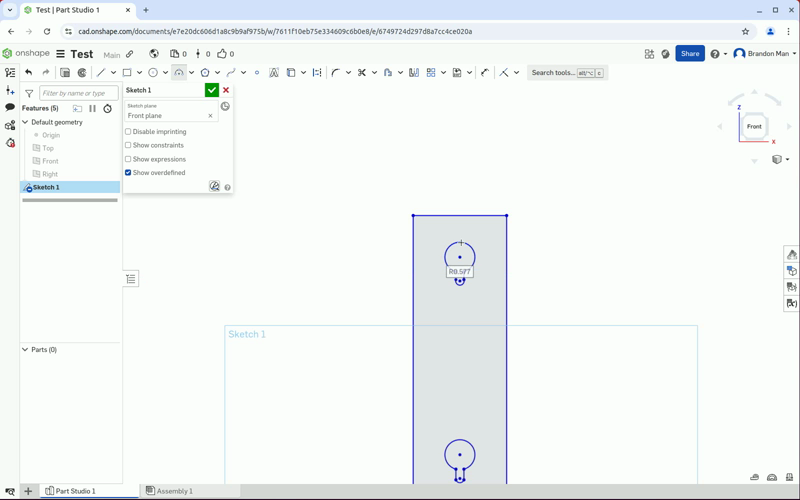
scroll(-6)
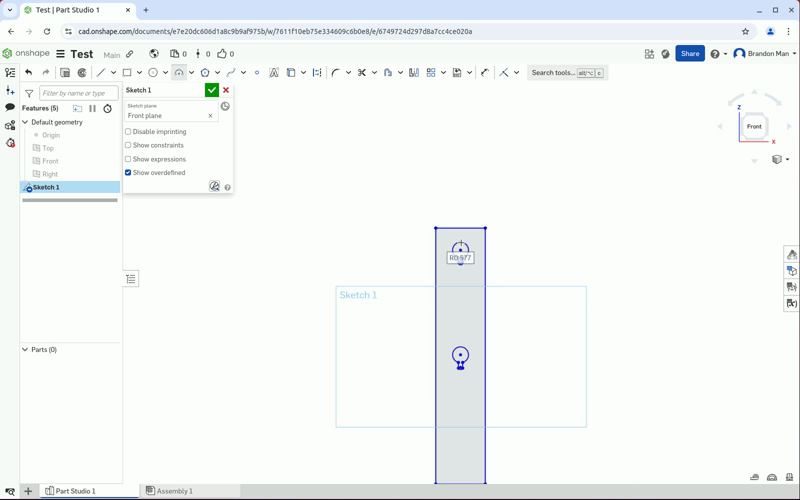
scroll(-6)
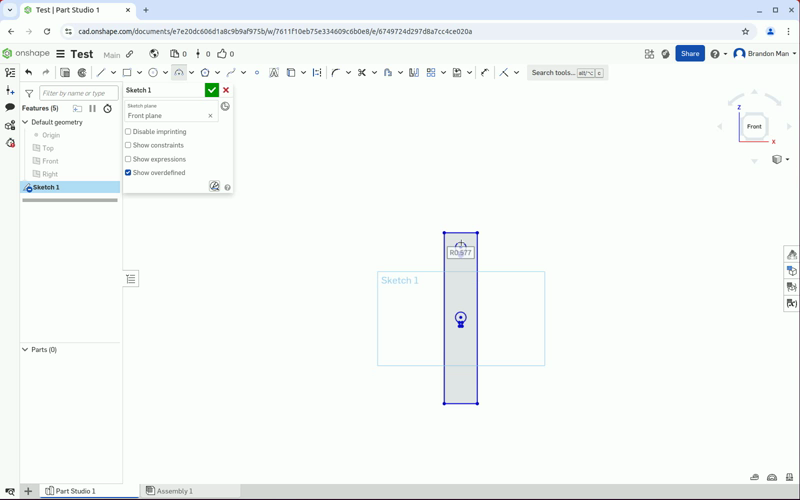
scroll(-6)
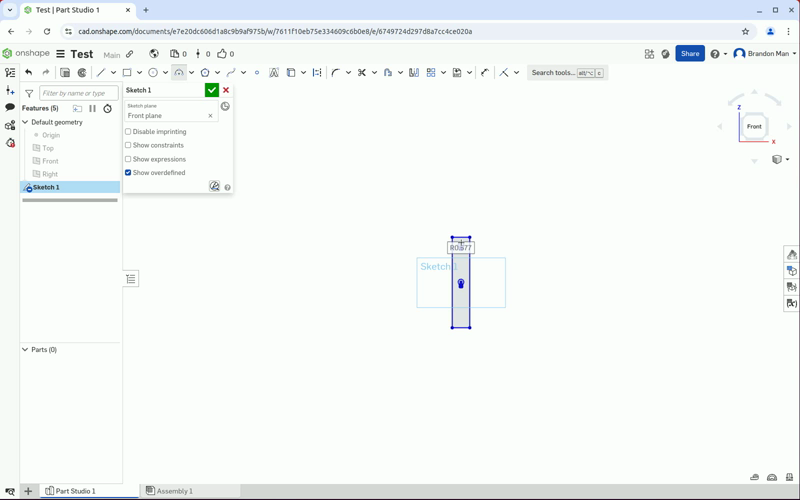
key_up(shift)
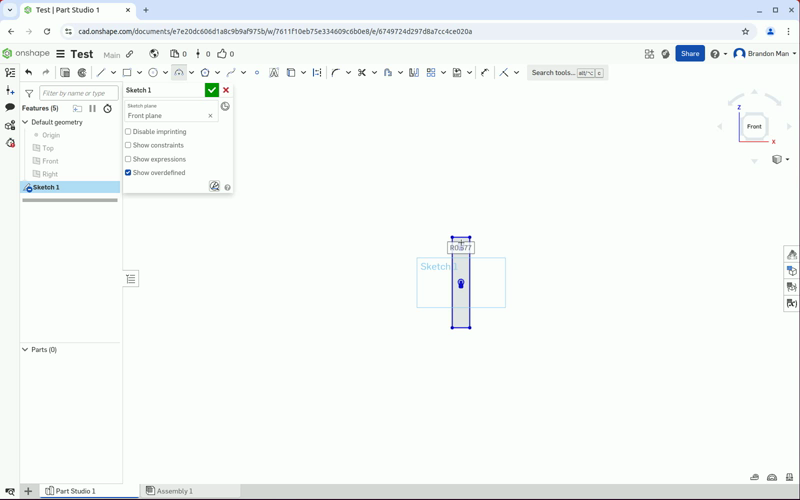
key(esc)
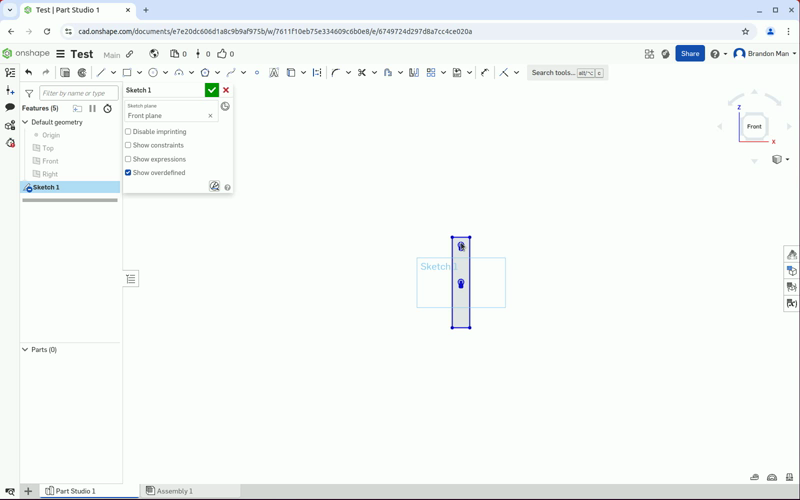
key(l)
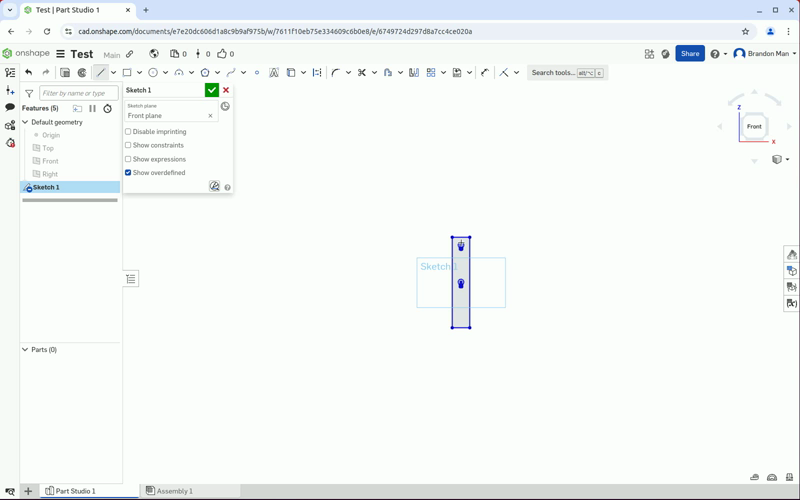
mouse_move(460, 247)
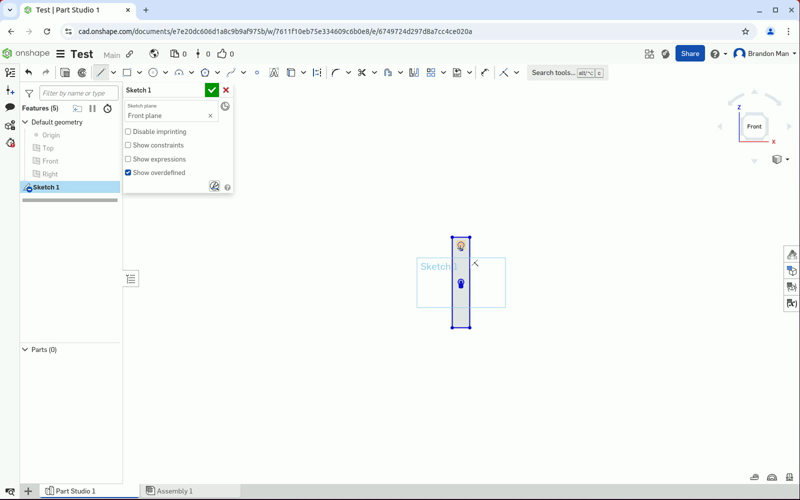
scroll(6)
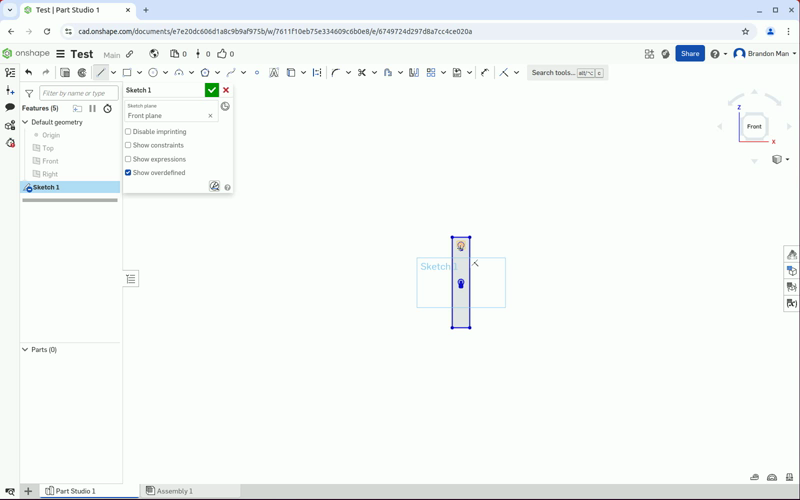
scroll(6)
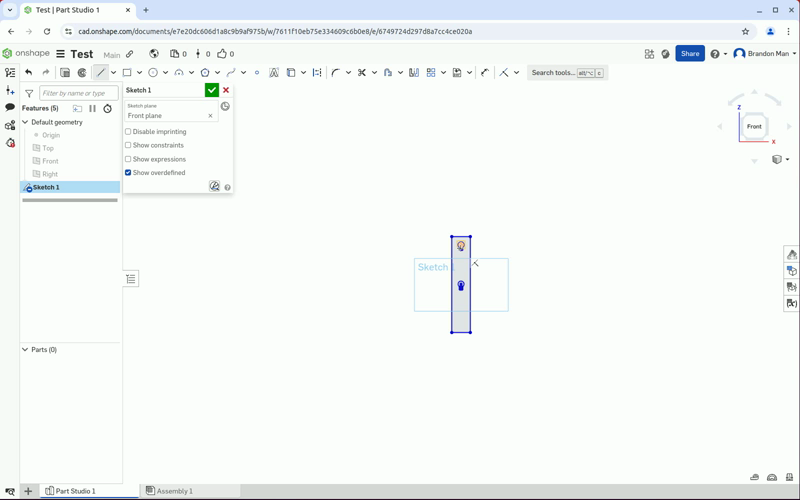
scroll(6)
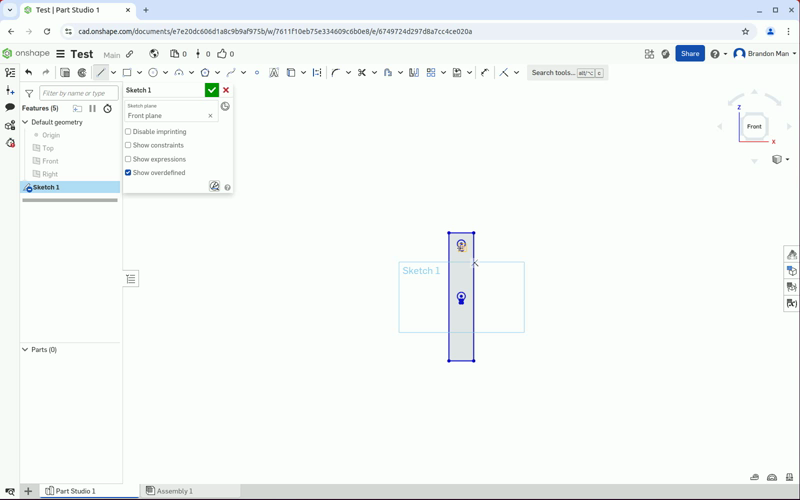
scroll(6)
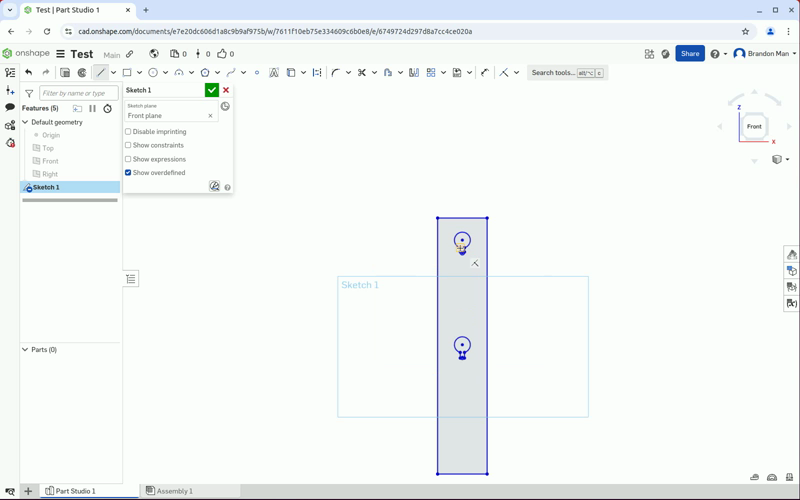
scroll(6)
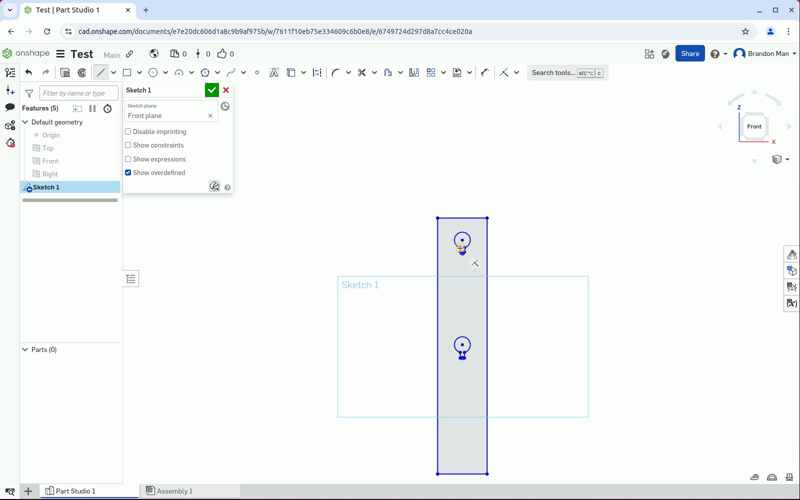
scroll(6)
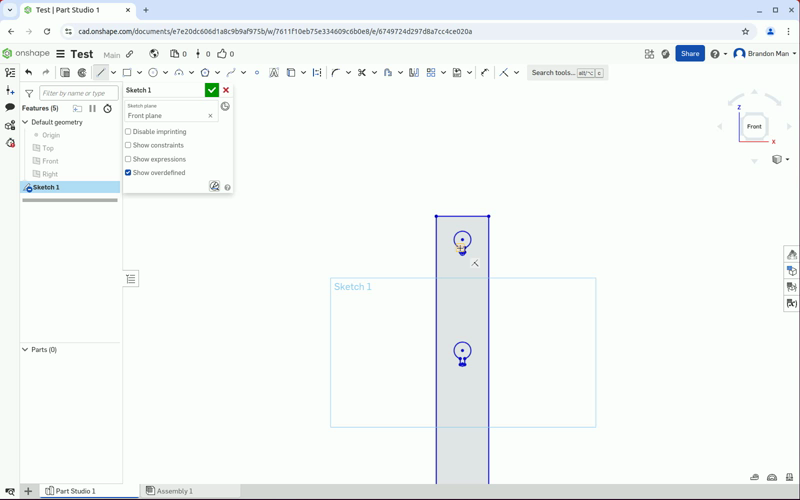
scroll(6)
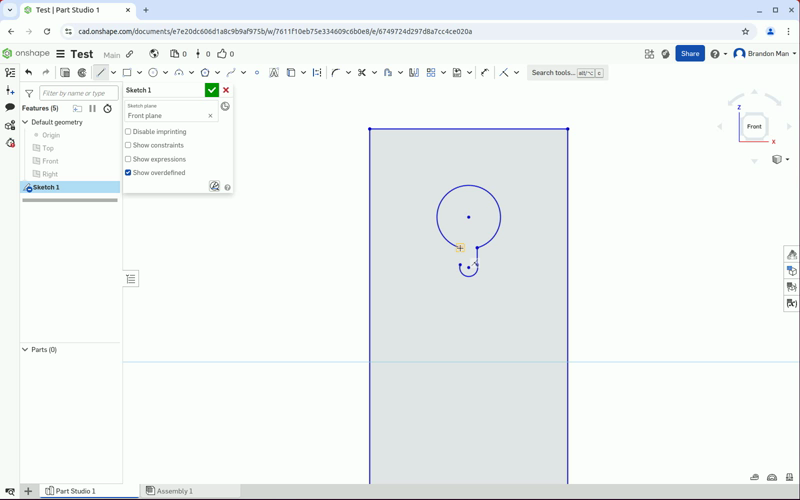
click(460, 247)
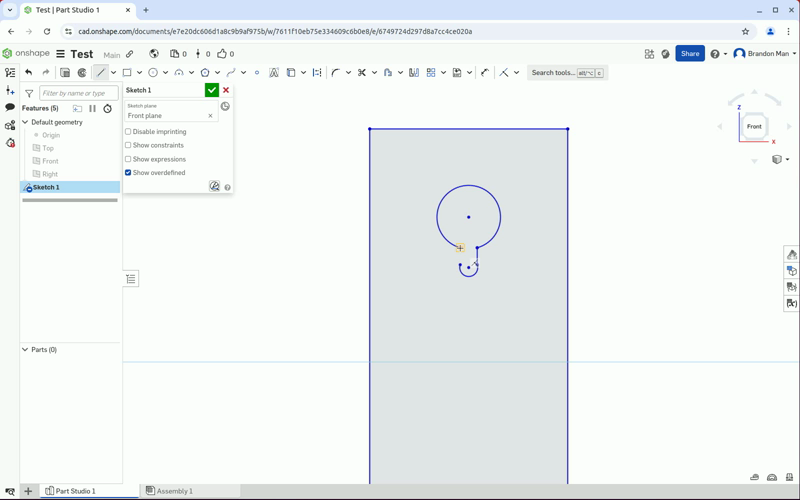
scroll(-6)
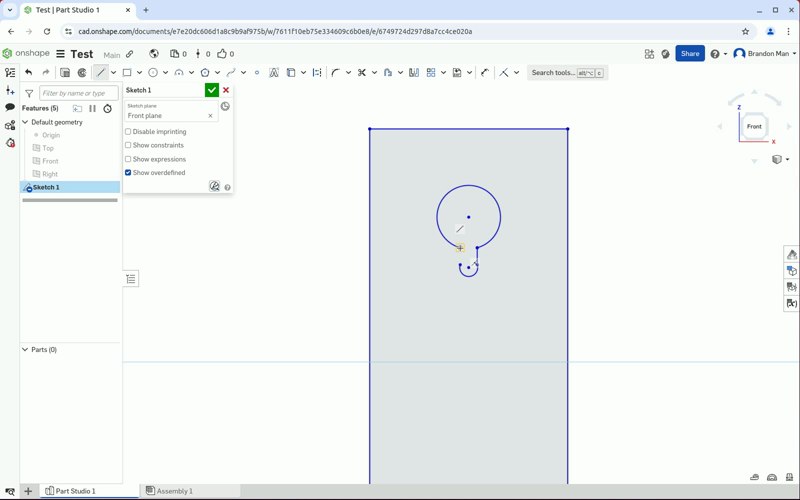
scroll(-6)
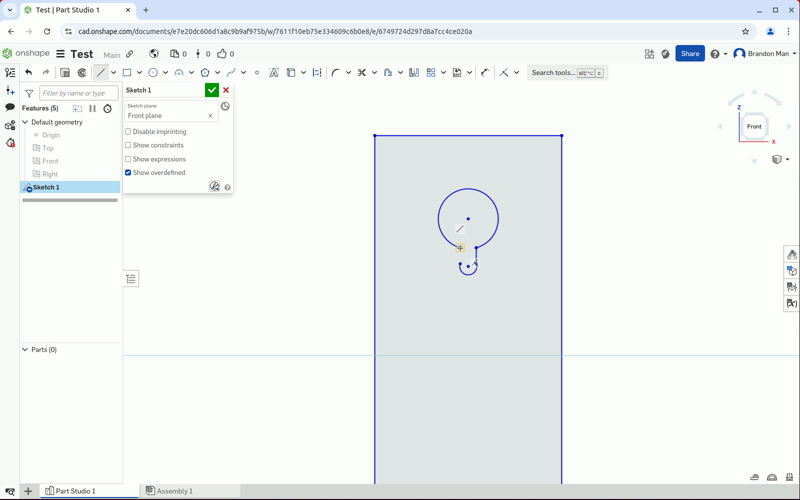
scroll(-6)
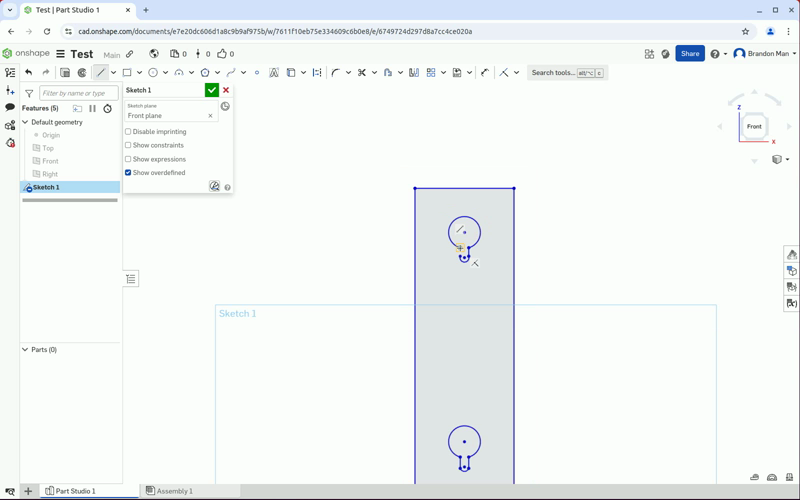
scroll(-6)
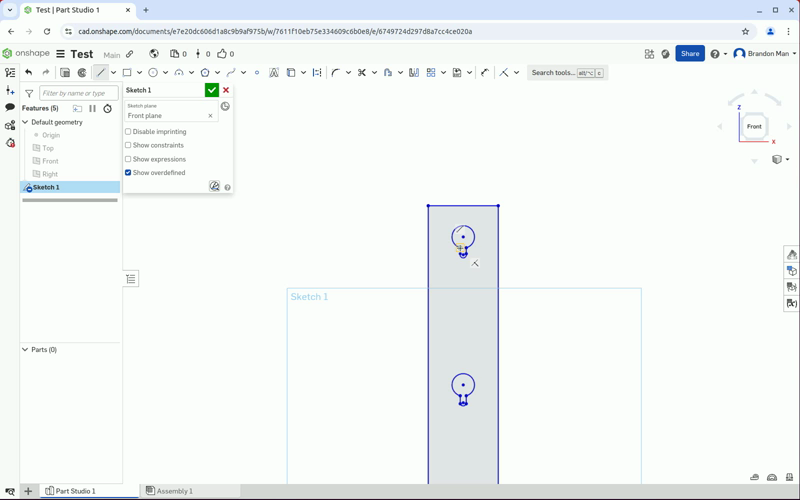
scroll(-6)
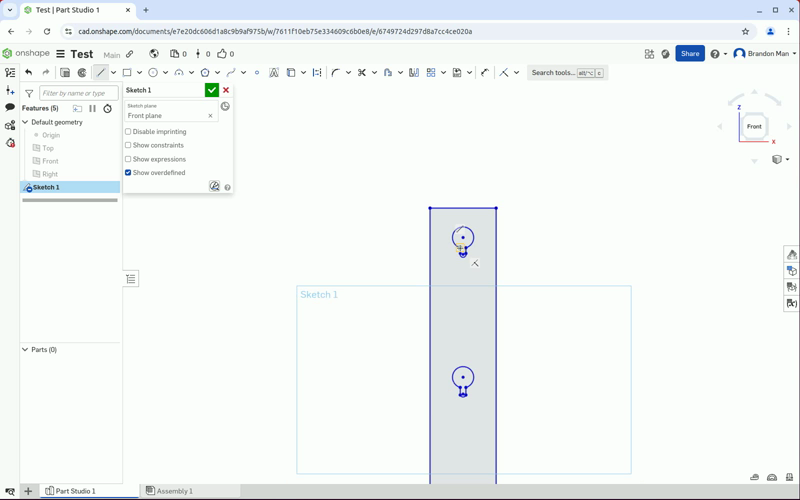
scroll(-6)
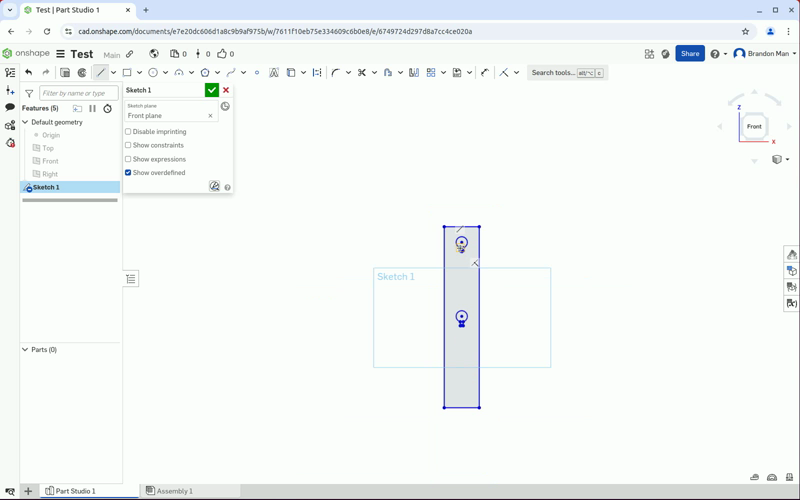
scroll(-6)
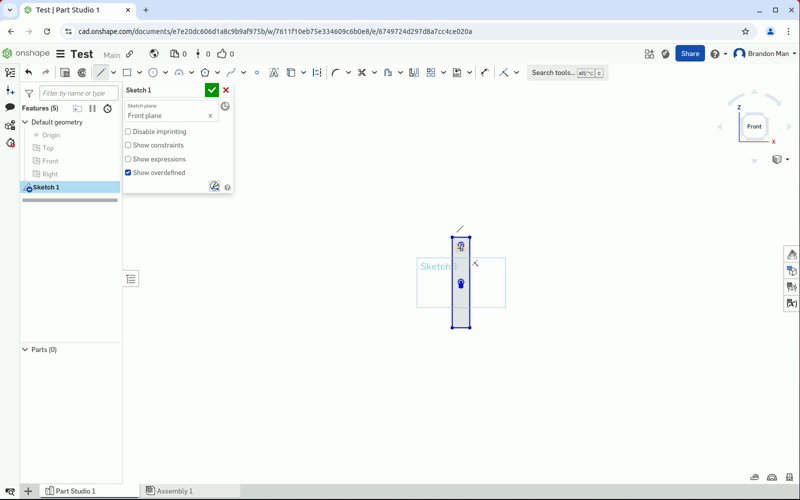
mouse_move(490, 247)
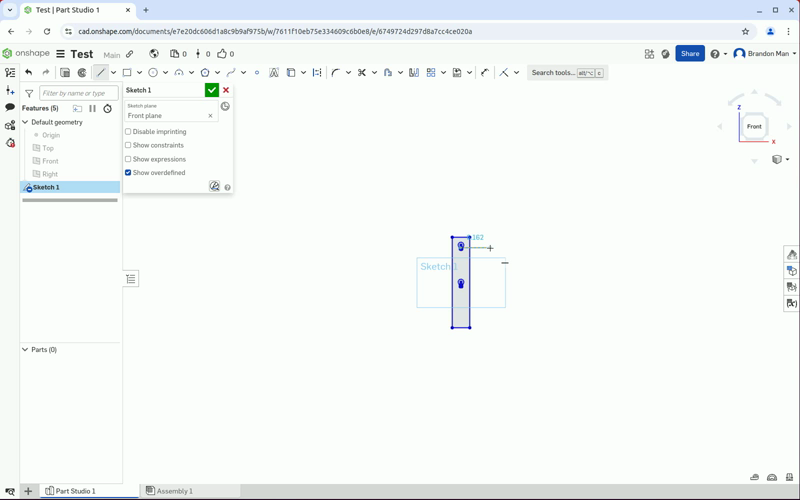
key_down(shift)
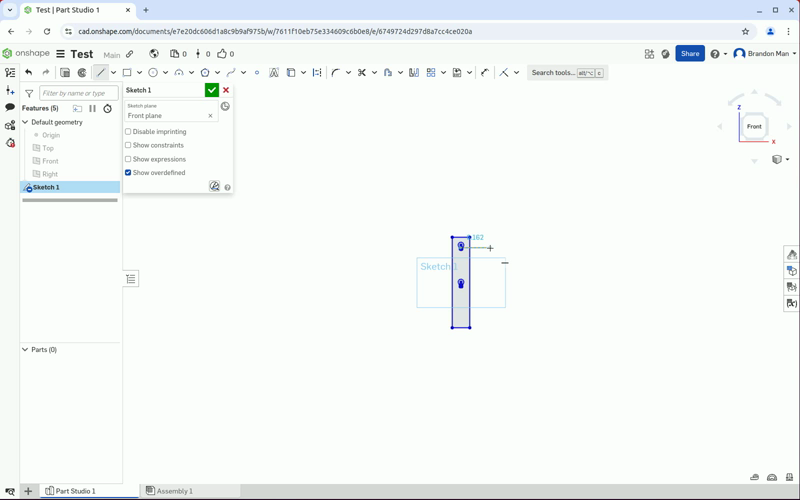
mouse_move(460, 249)
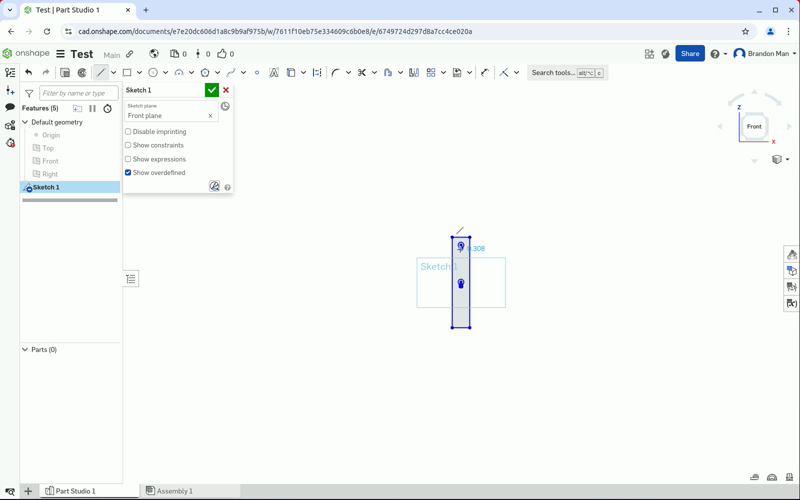
scroll(6)
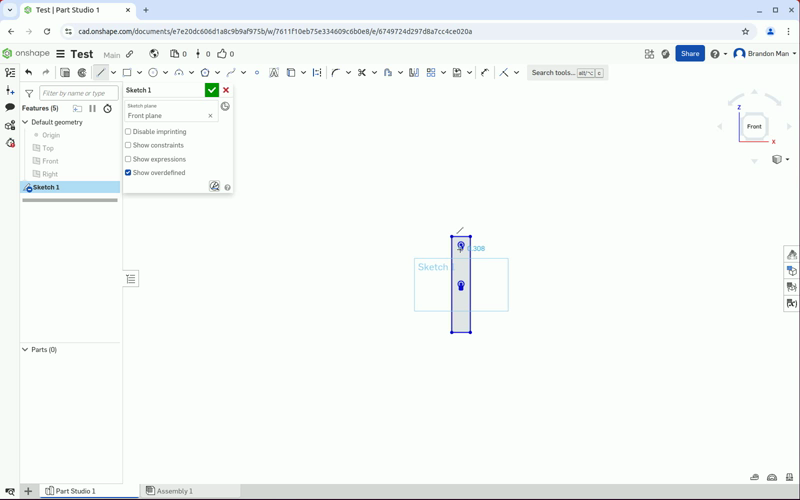
scroll(6)
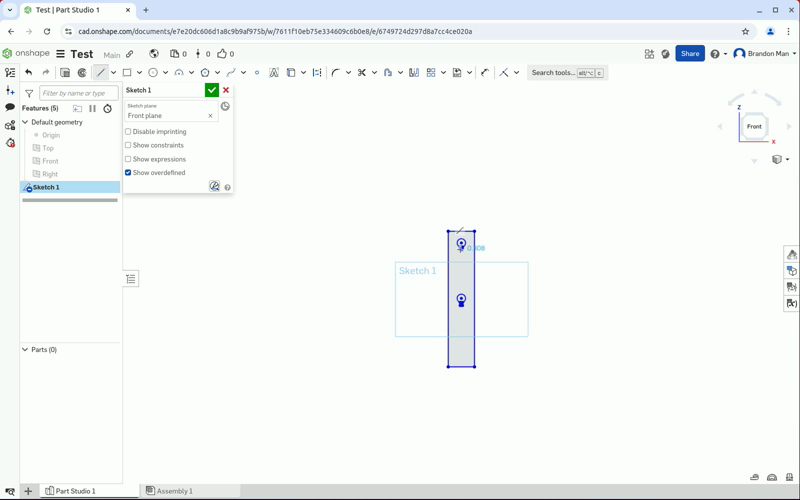
scroll(6)
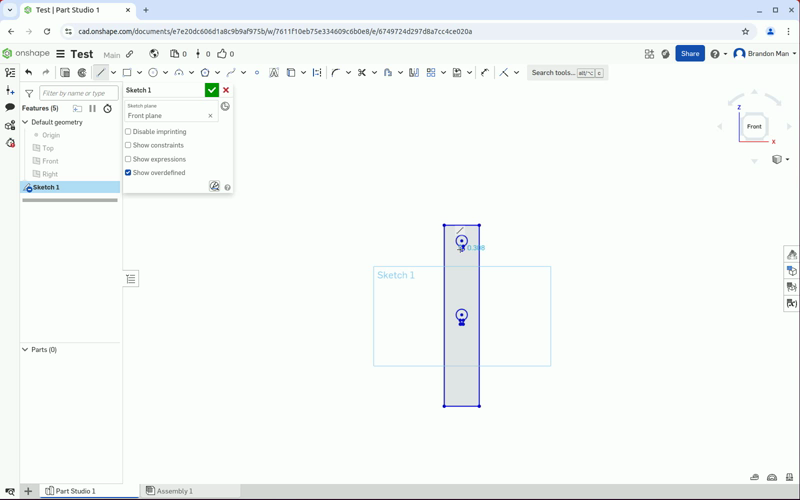
scroll(6)
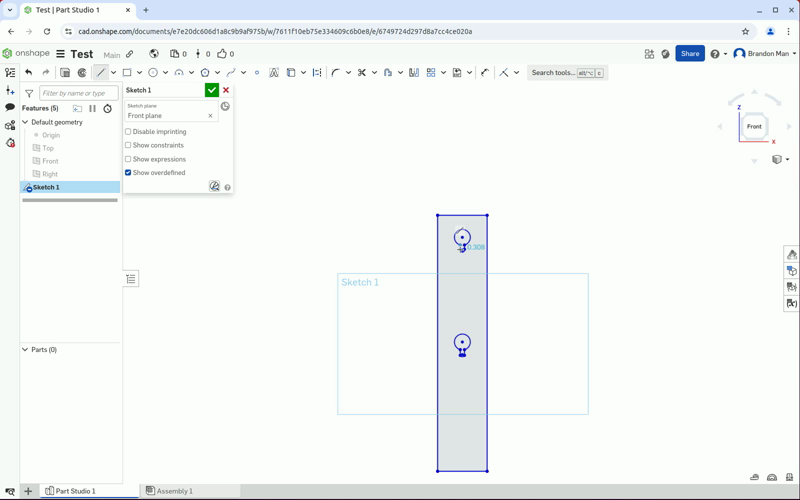
scroll(6)
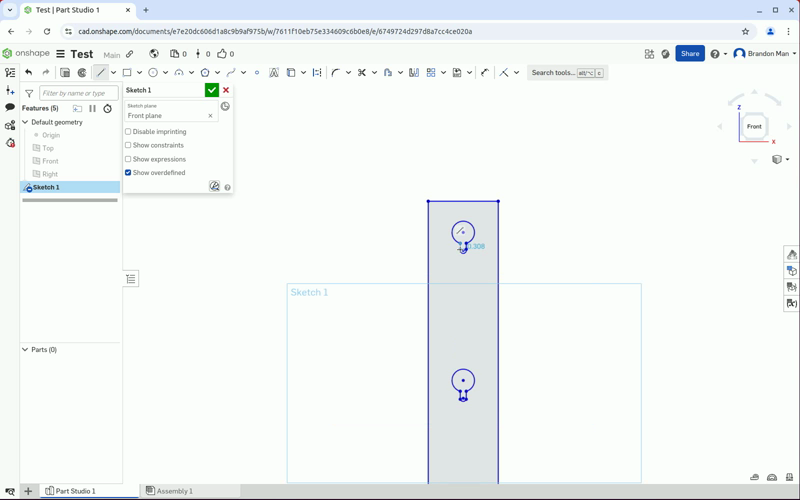
scroll(6)
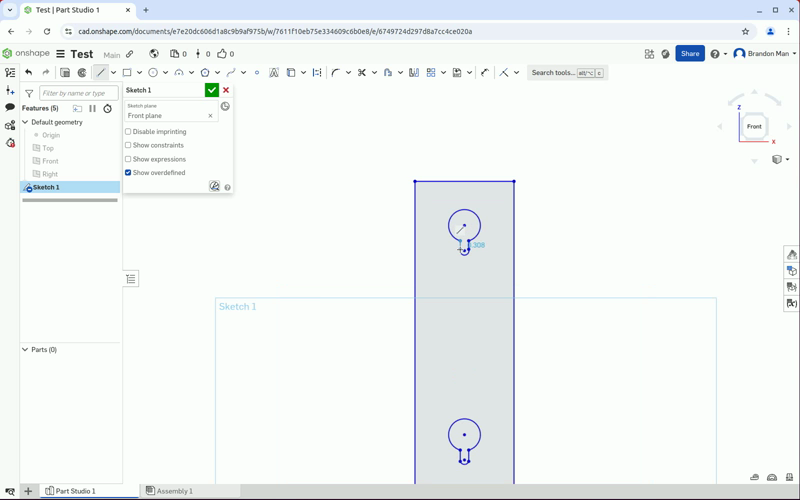
scroll(6)
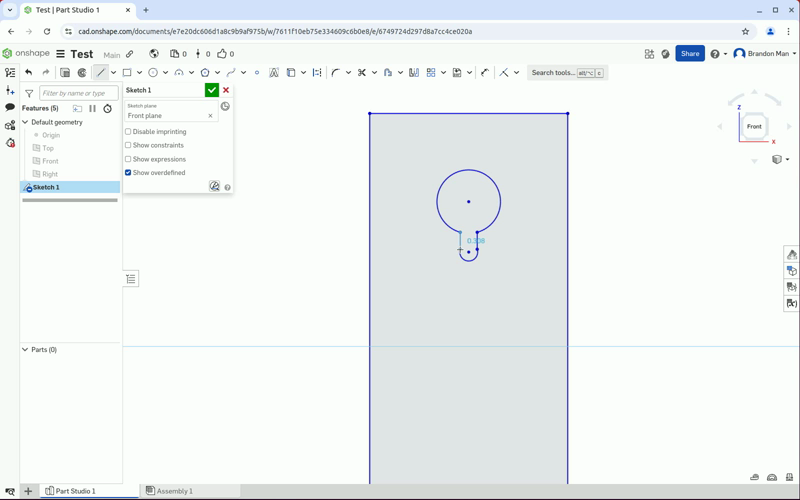
key_up(shift)
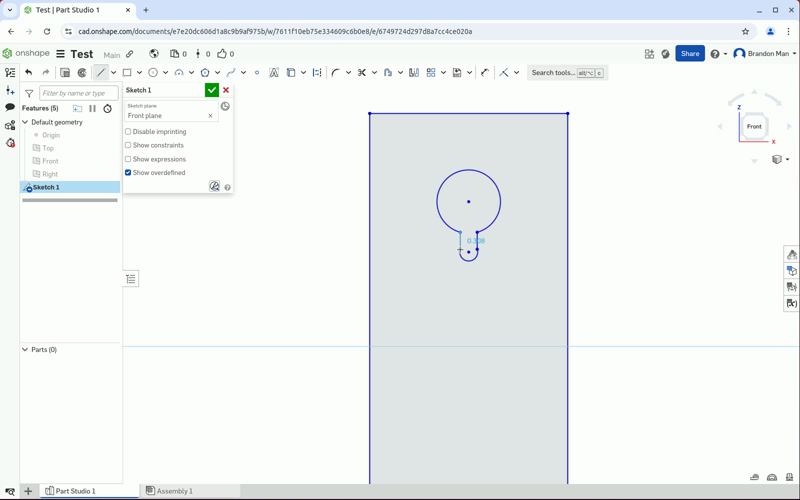
click(460, 249)
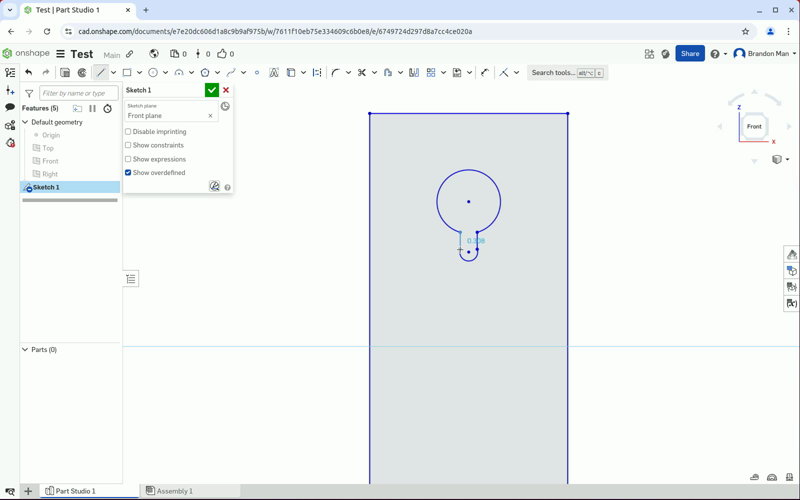
scroll(-6)
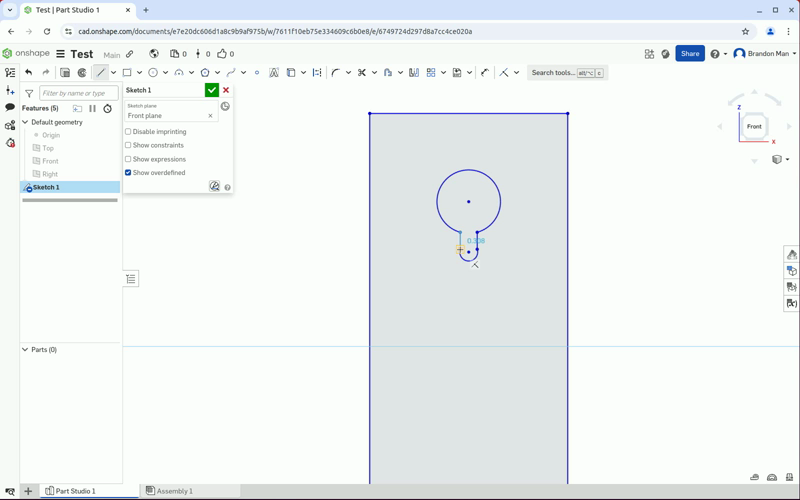
scroll(-6)
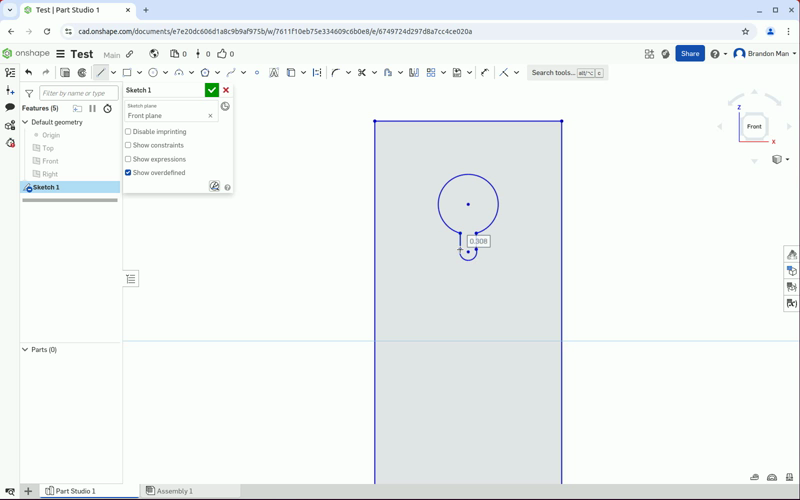
scroll(-6)
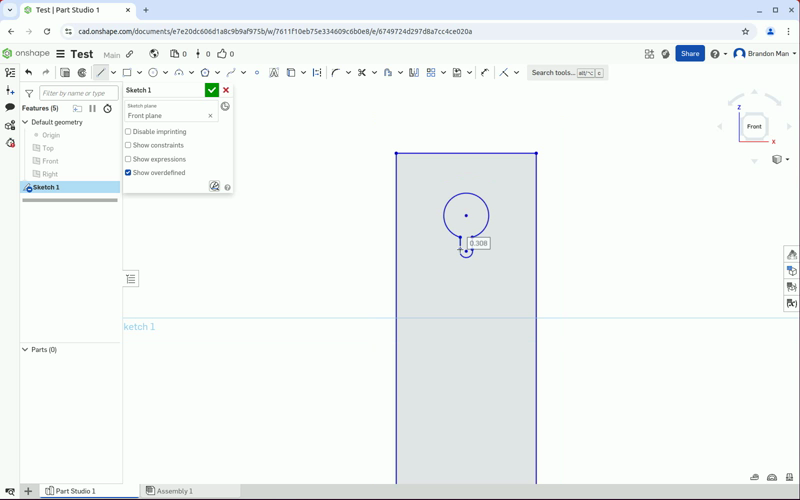
scroll(-6)
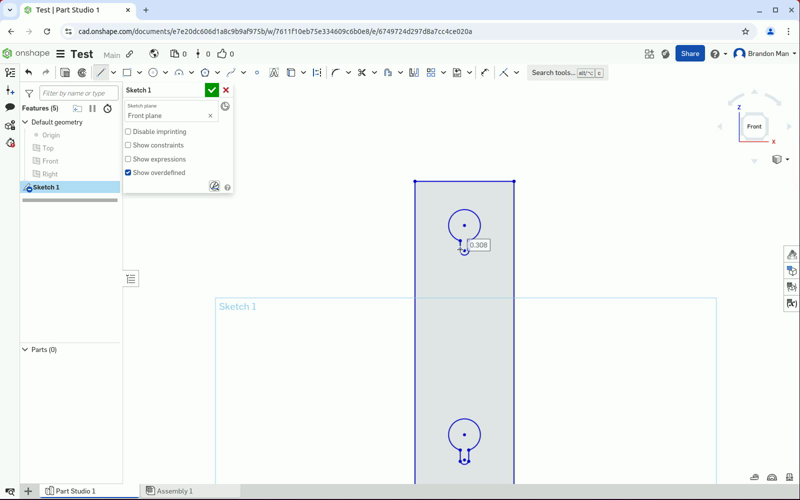
scroll(-6)
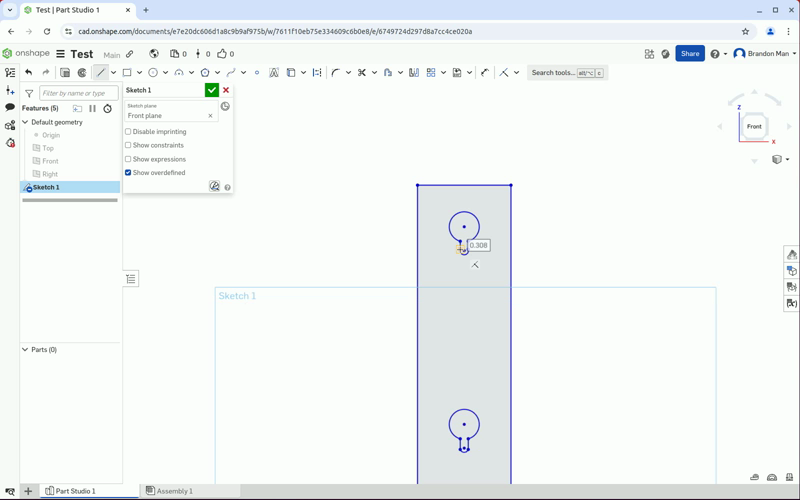
scroll(-6)
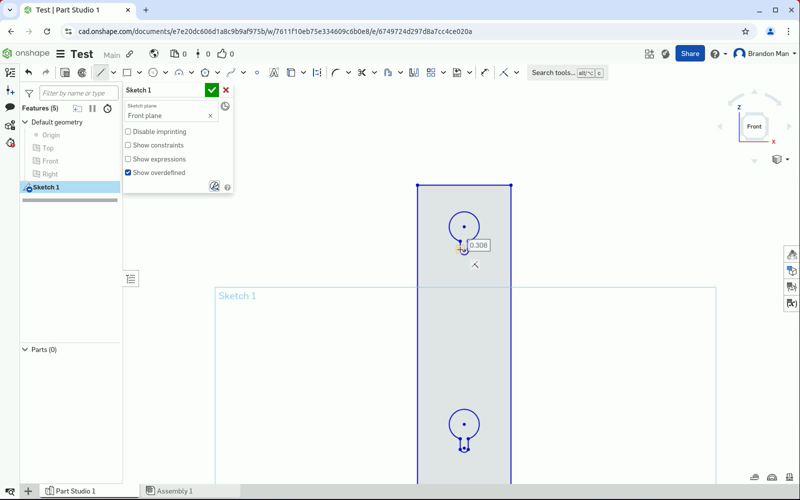
scroll(-6)
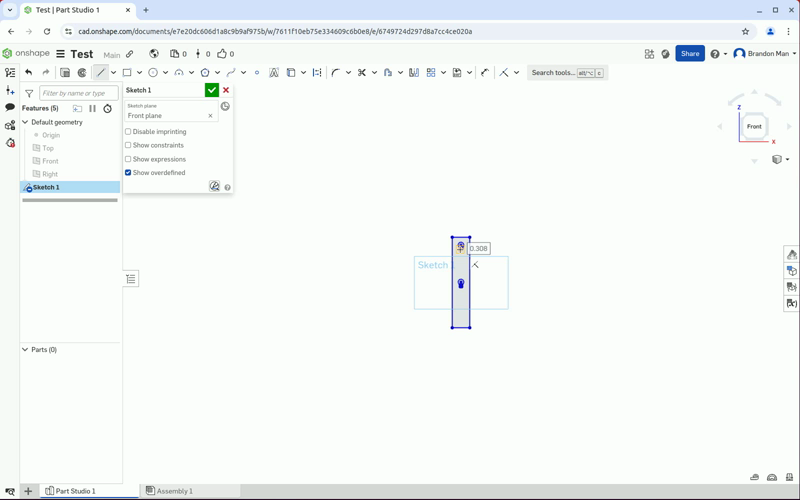
key(esc)
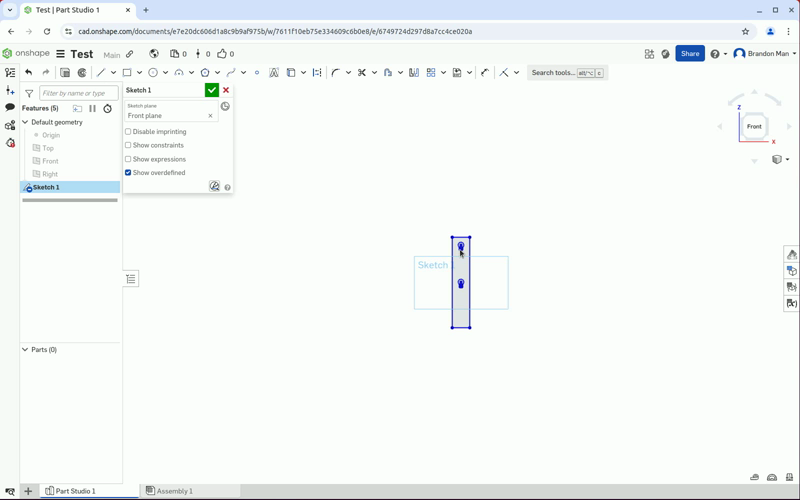
key(a)
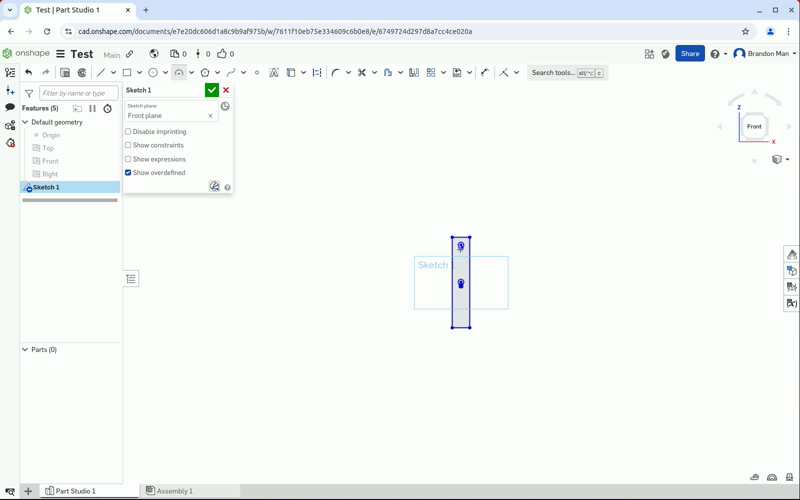
key_down(shift)
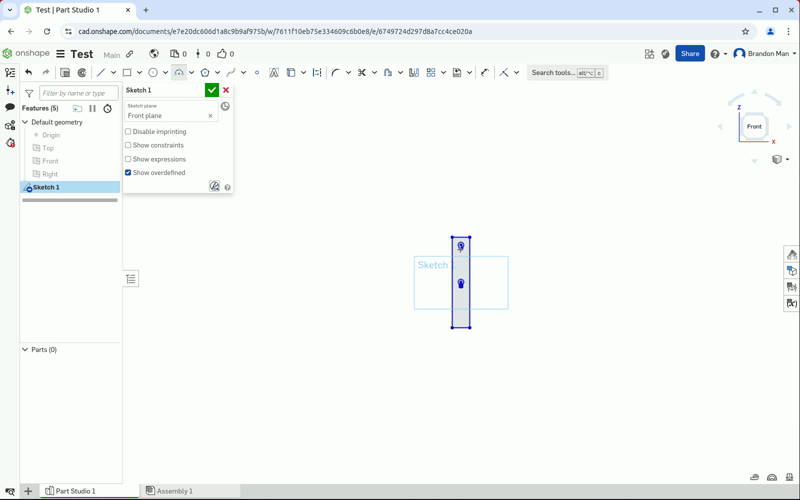
mouse_move(460, 322)
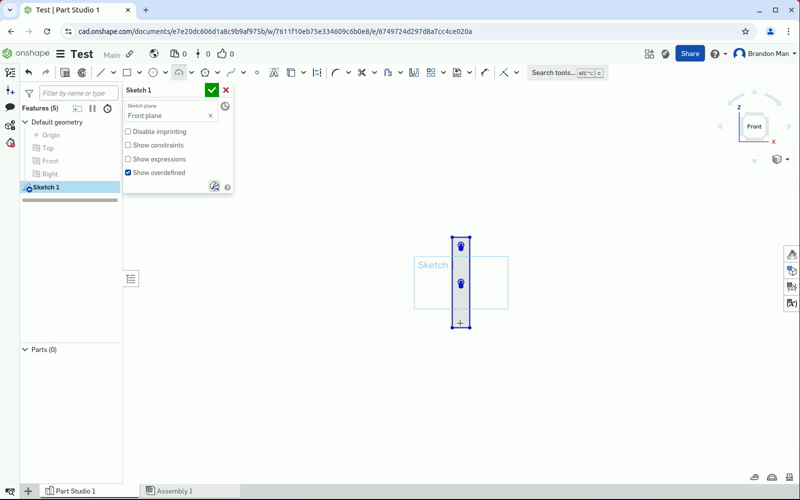
click(460, 322)
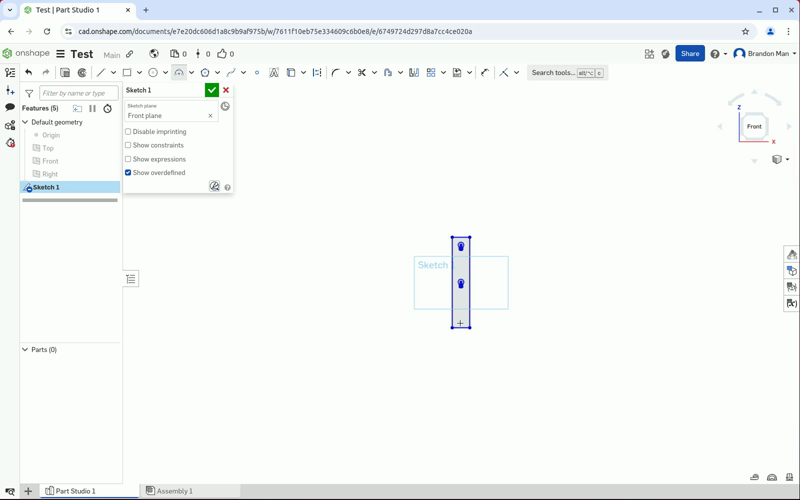
key_up(shift)
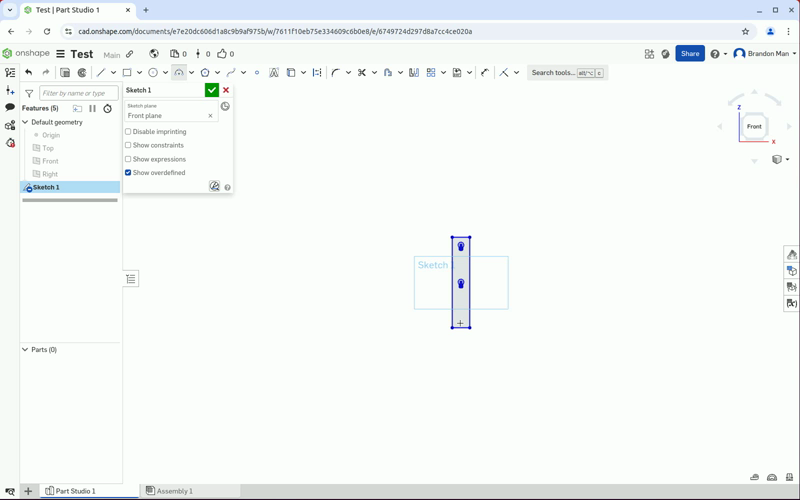
key_down(shift)
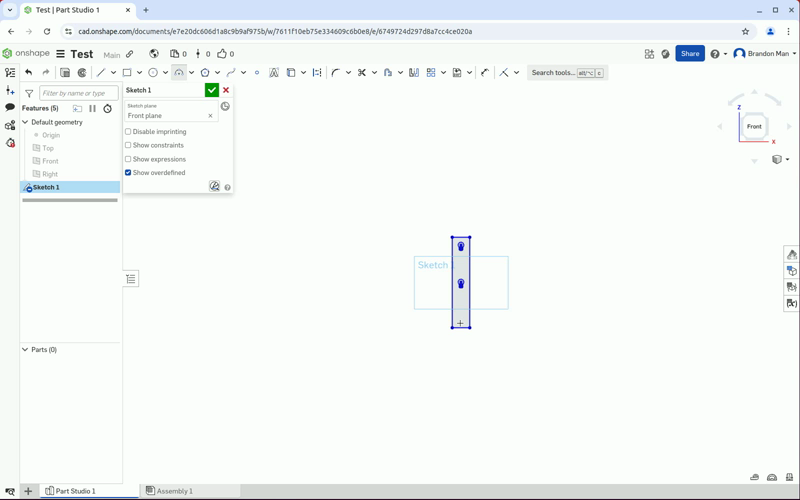
mouse_move(461, 322)
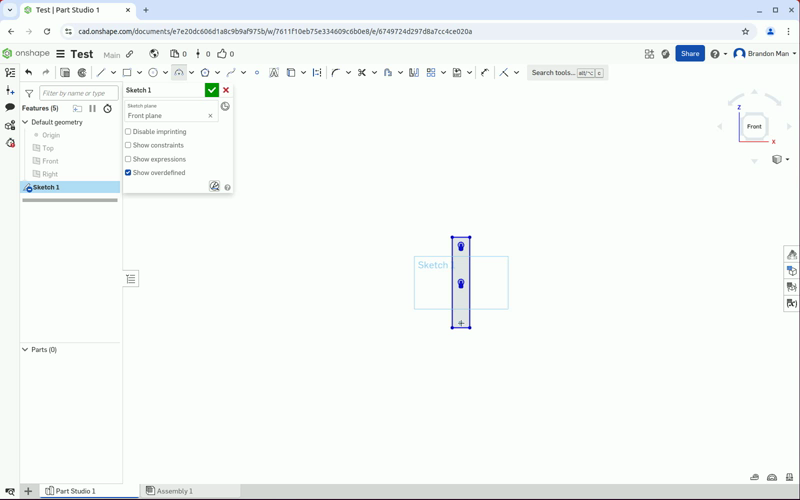
scroll(6)
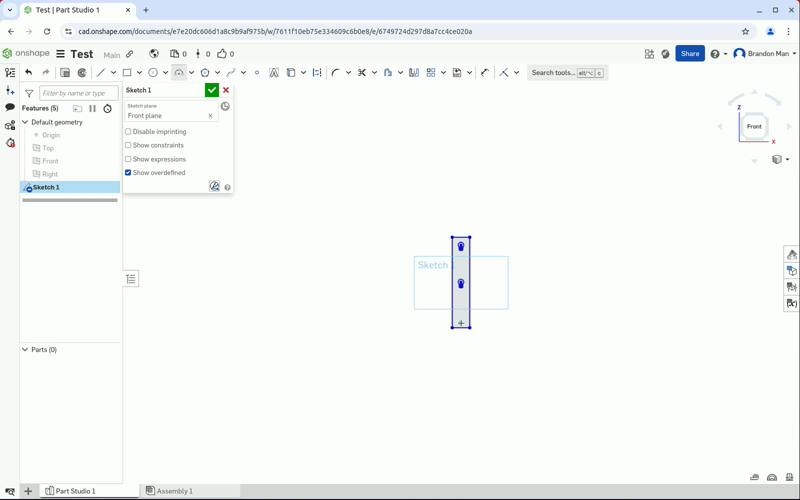
scroll(6)
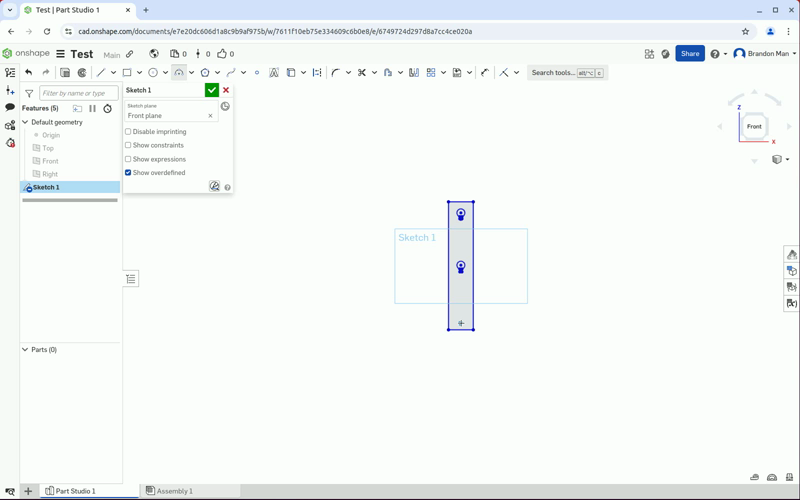
scroll(6)
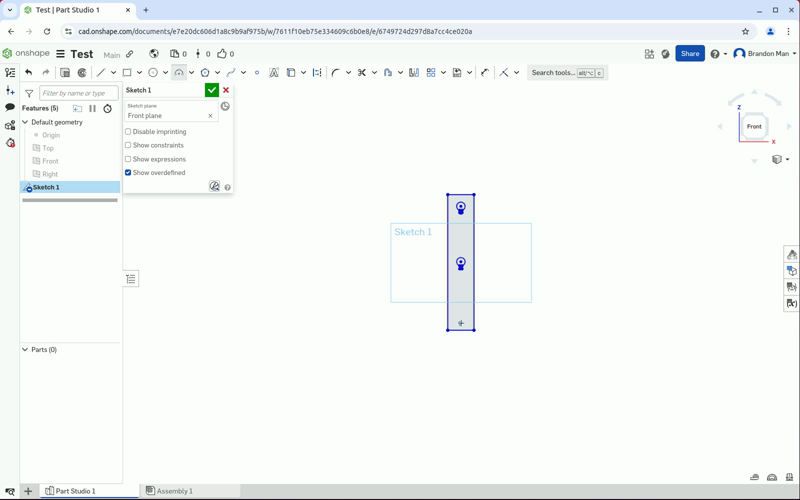
scroll(6)
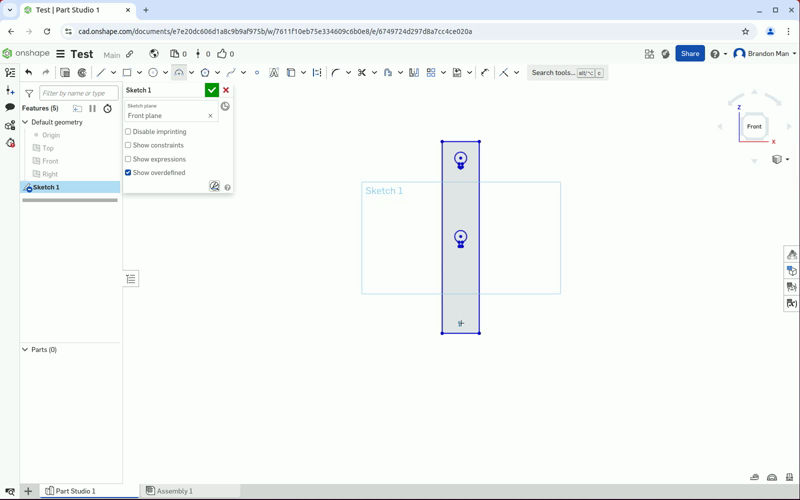
scroll(6)
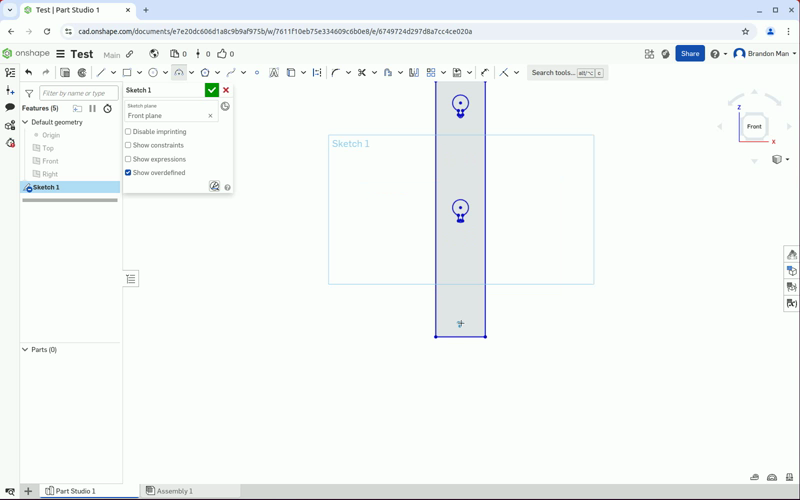
scroll(6)
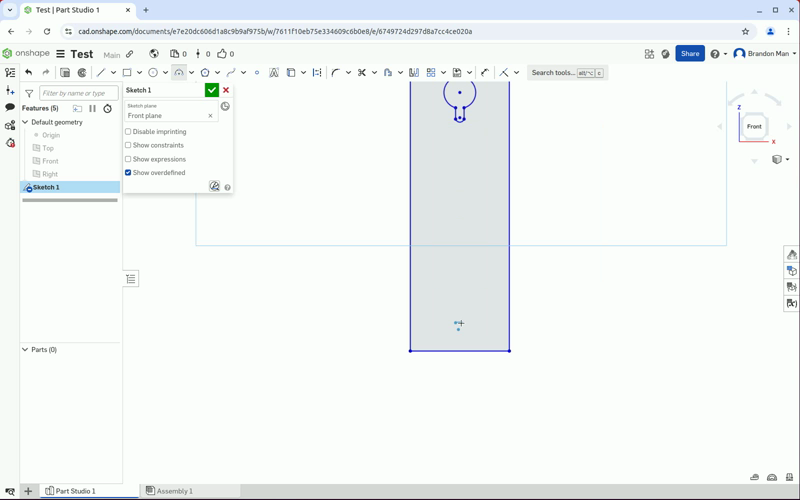
scroll(6)
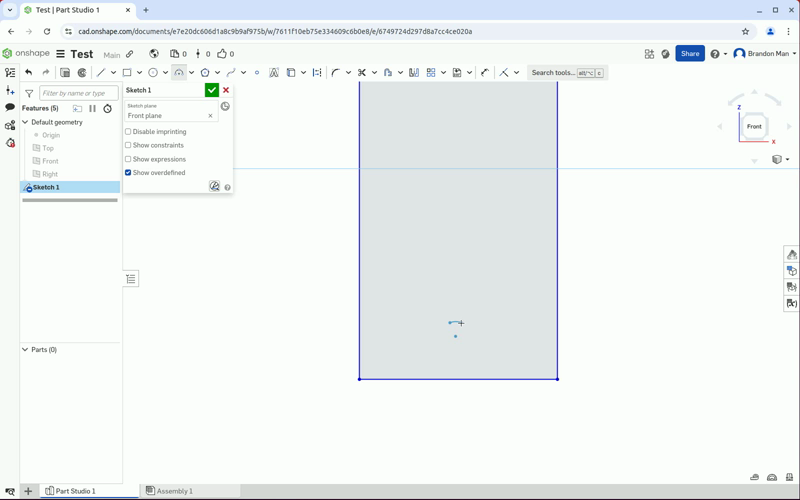
click(461, 322)
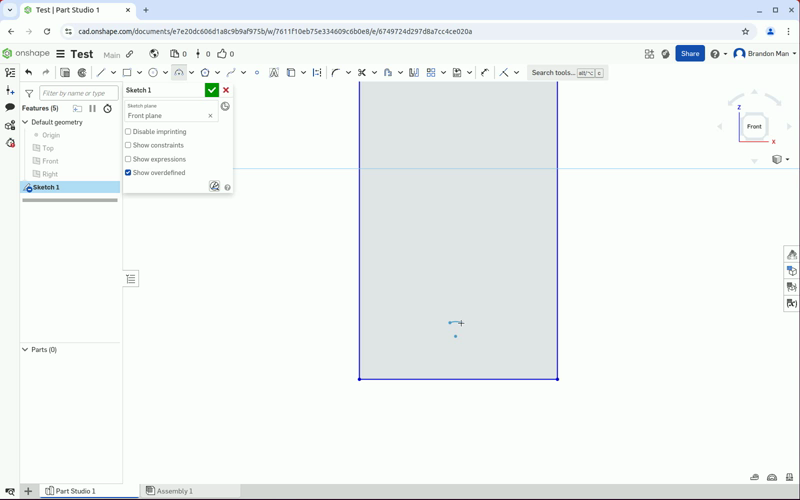
scroll(-6)
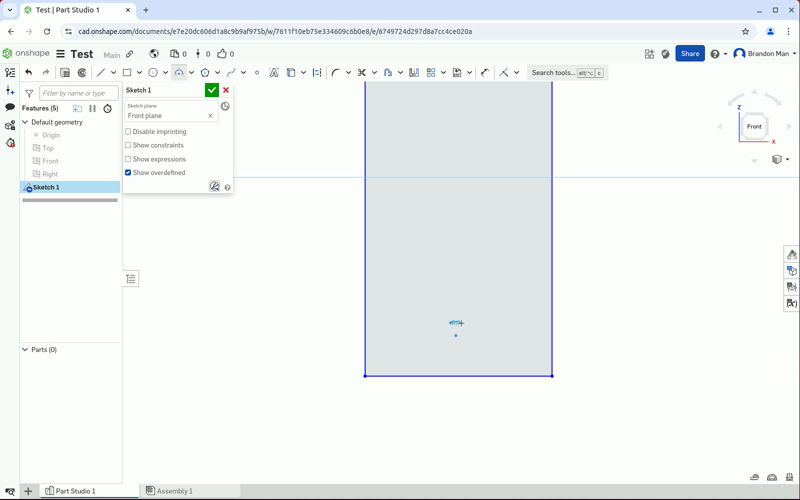
scroll(-6)
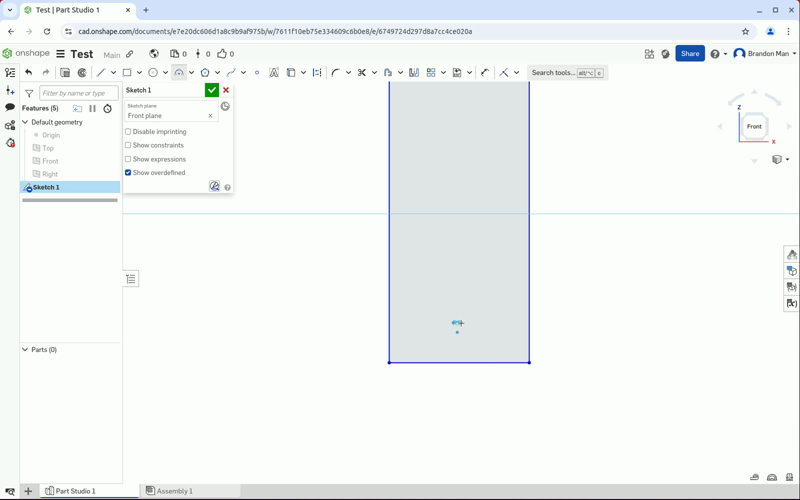
scroll(-6)
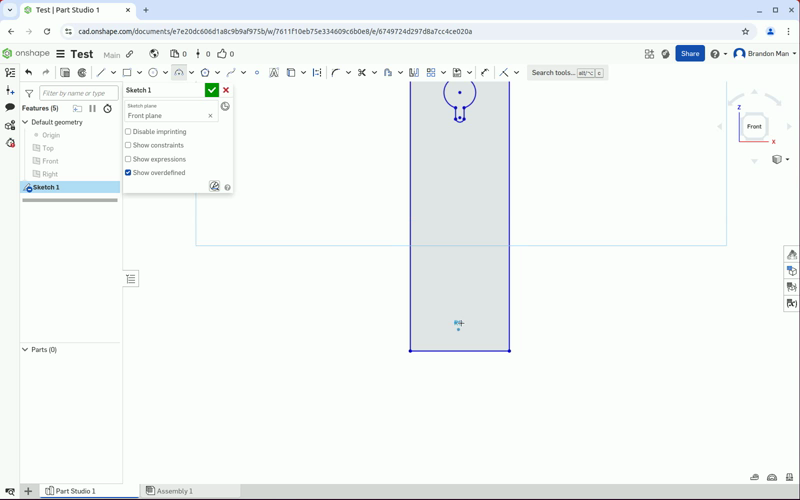
scroll(-6)
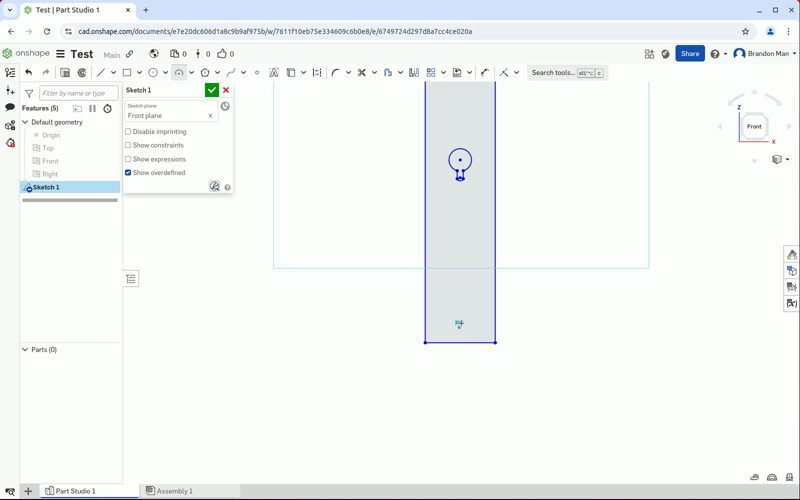
scroll(-6)
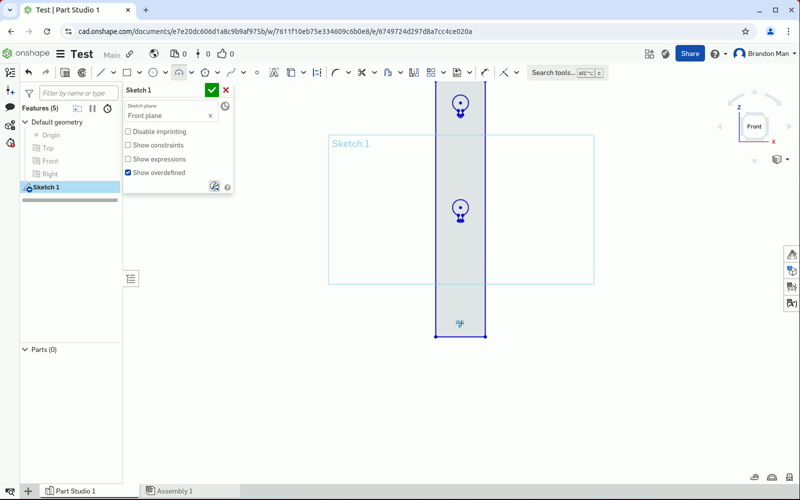
scroll(-6)
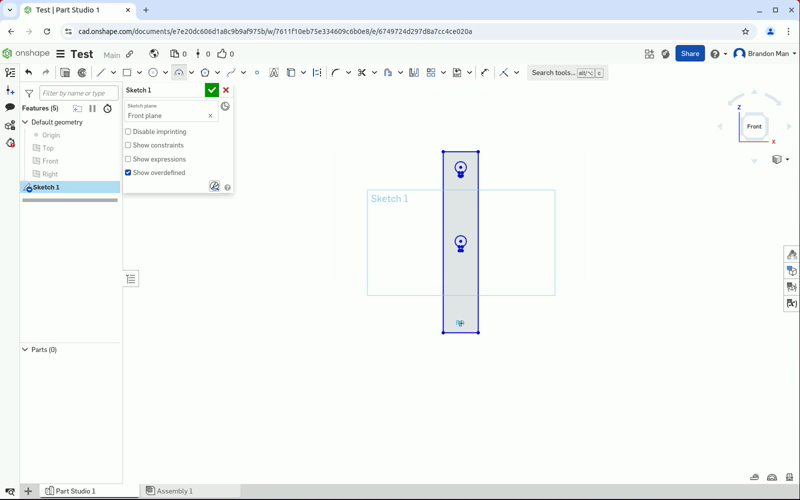
scroll(-6)
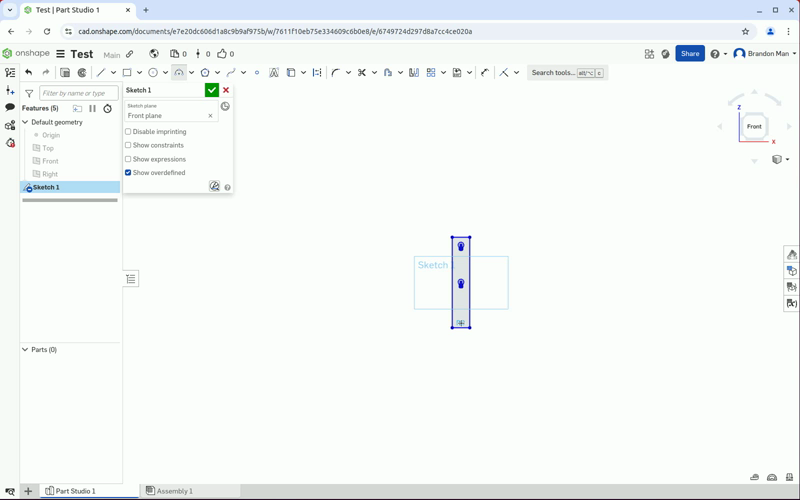
mouse_move(460, 323)
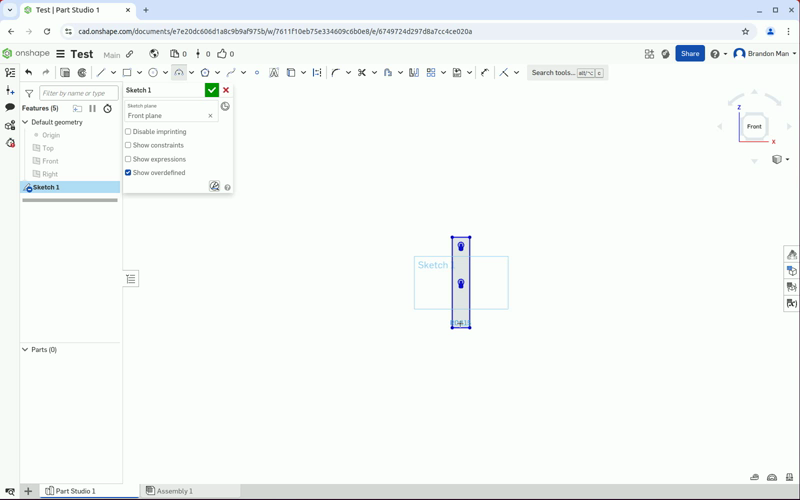
scroll(6)
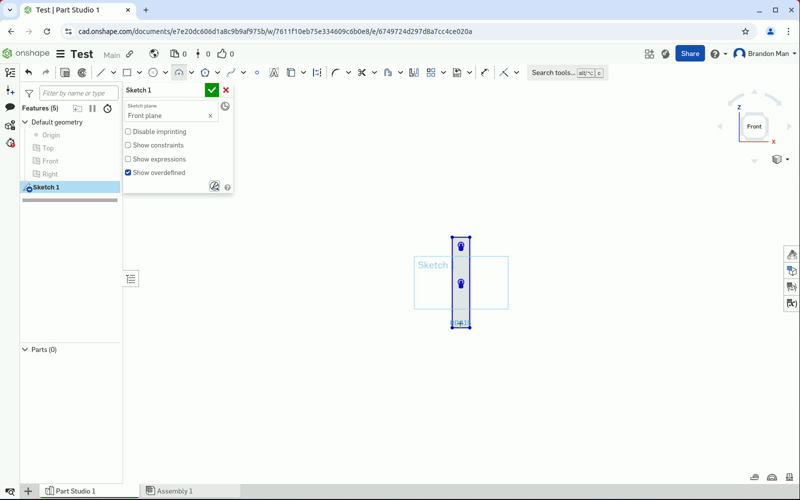
scroll(6)
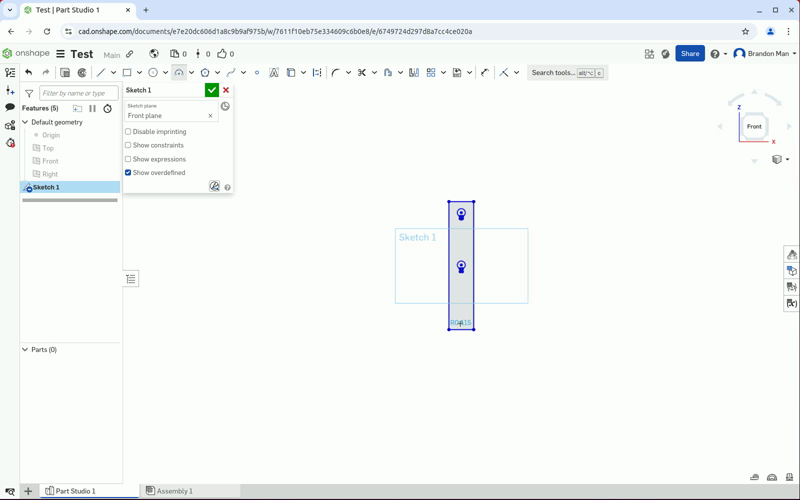
scroll(6)
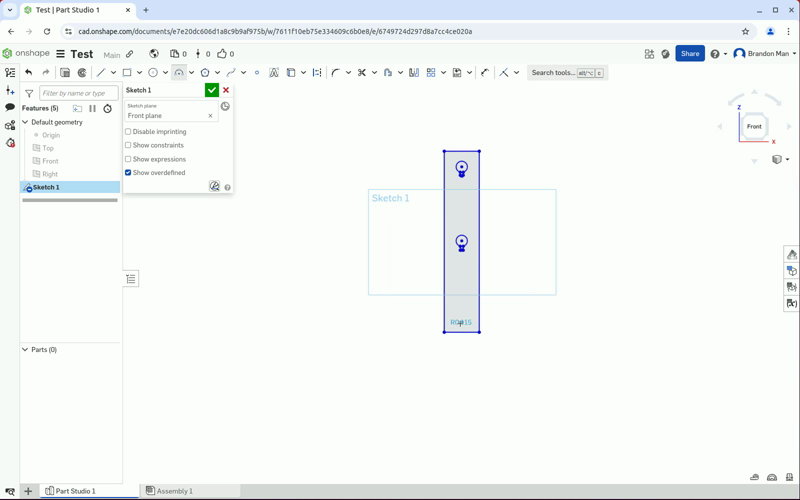
scroll(6)
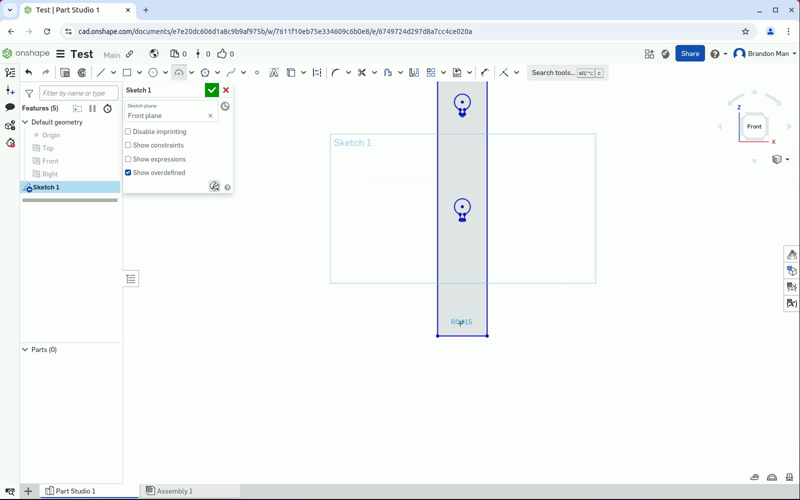
scroll(6)
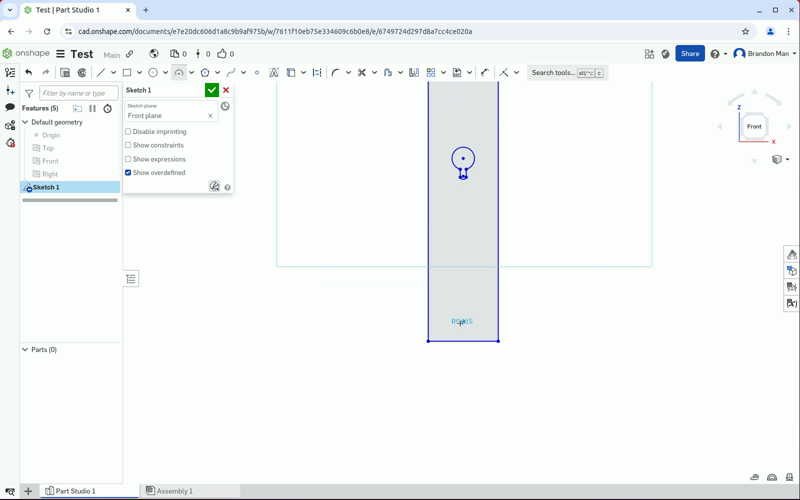
scroll(6)
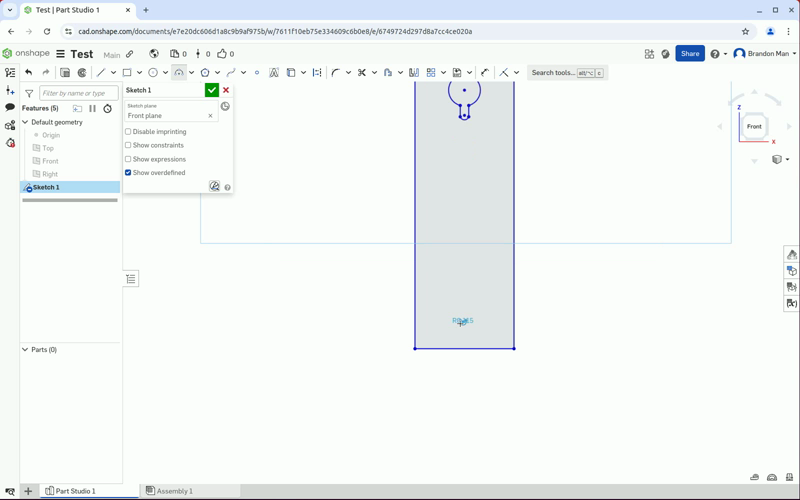
scroll(6)
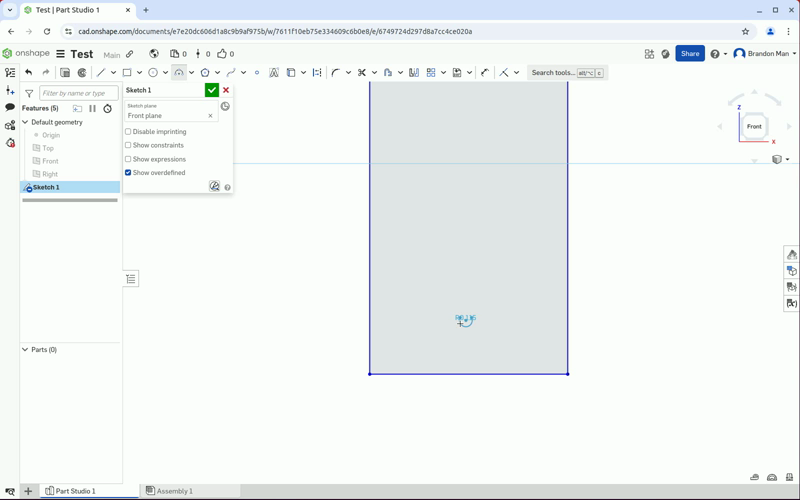
click(460, 323)
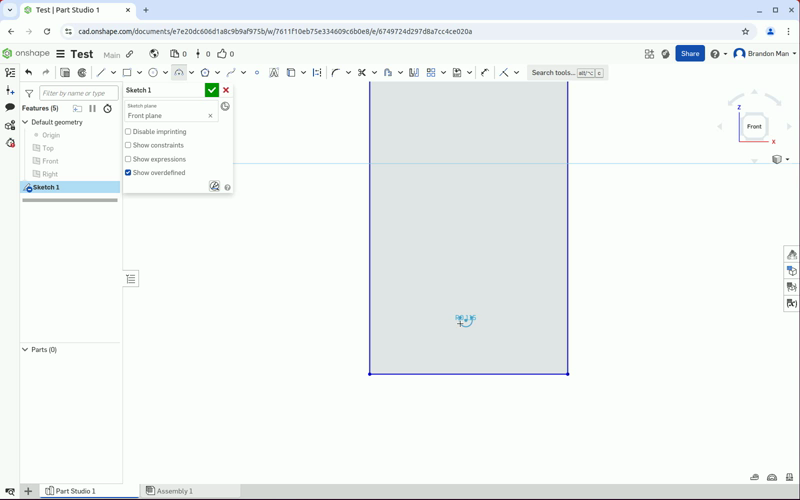
scroll(-6)
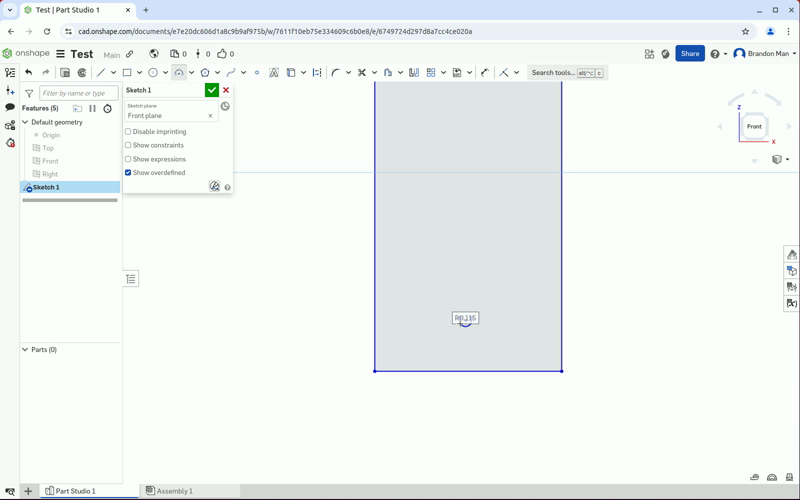
scroll(-6)
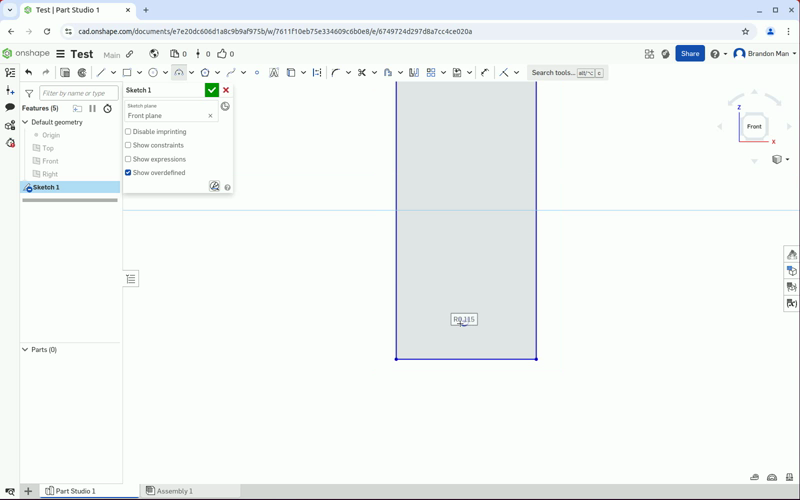
scroll(-6)
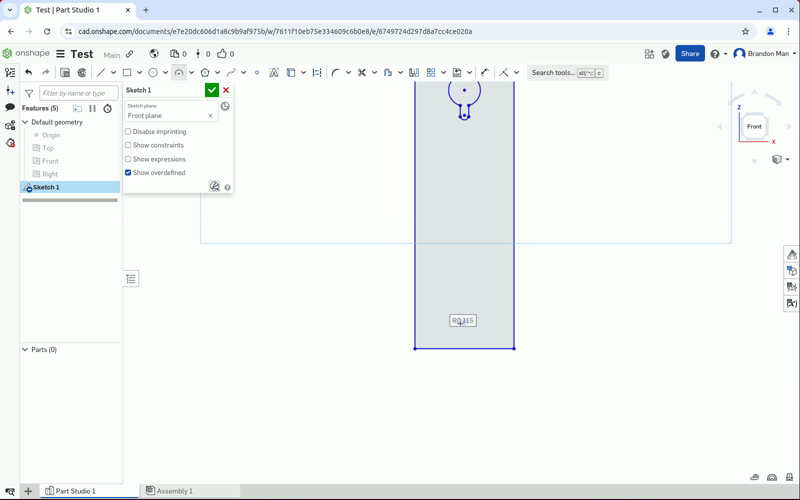
scroll(-6)
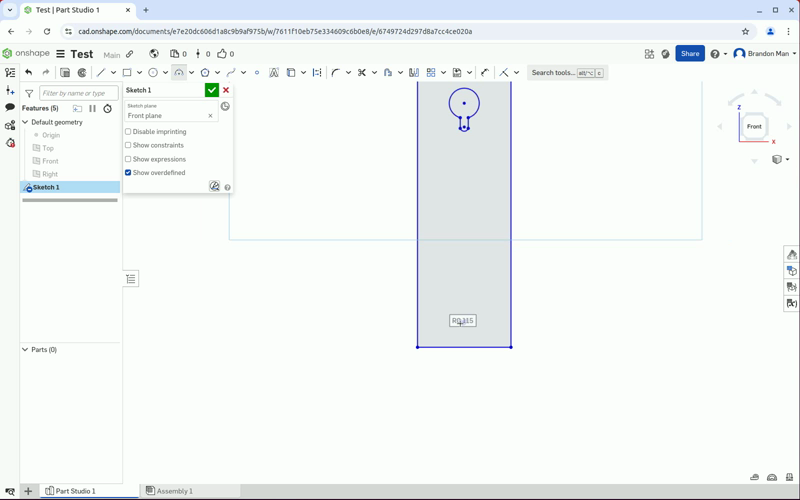
scroll(-6)
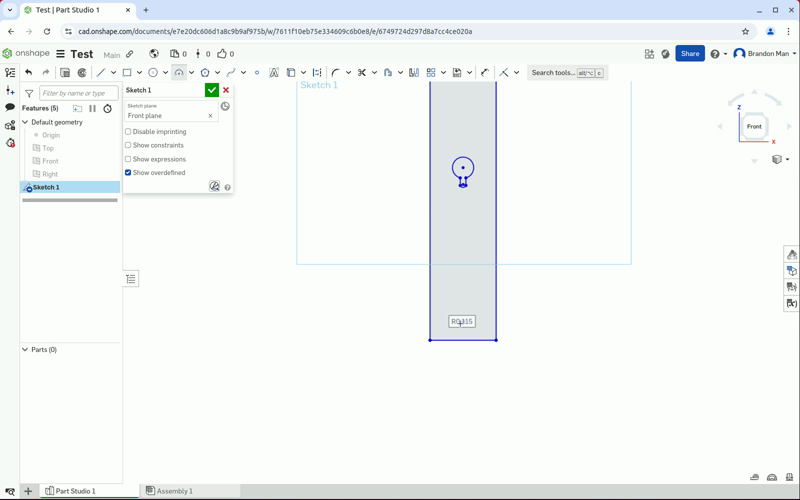
scroll(-6)
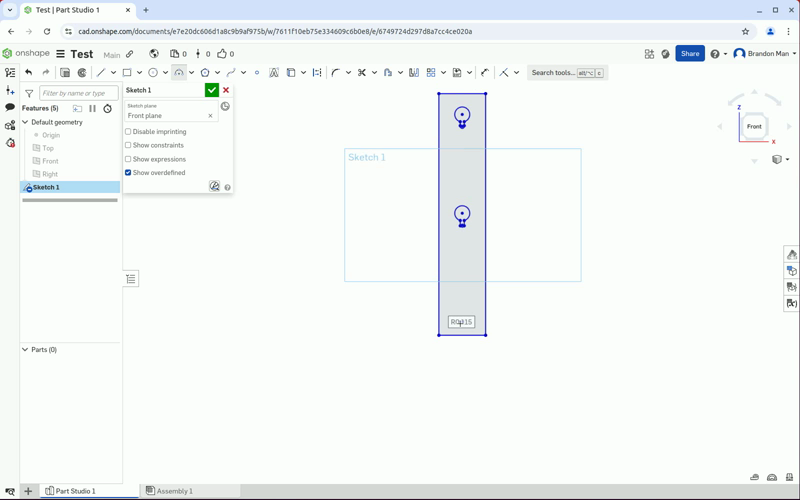
scroll(-6)
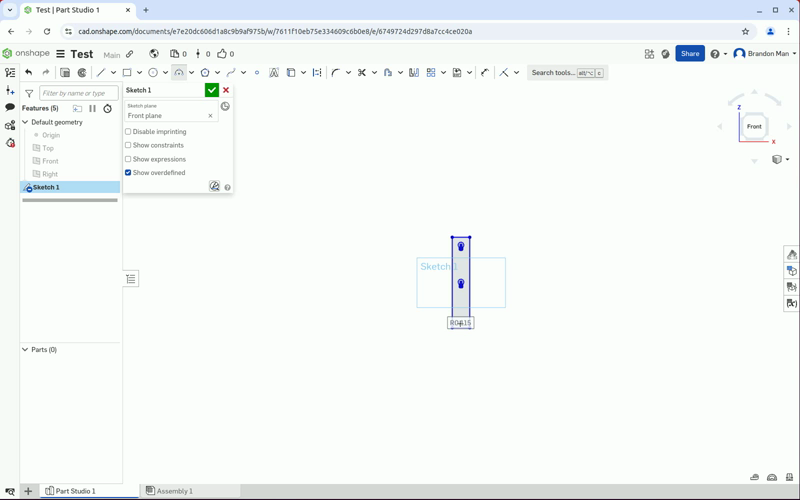
key_up(shift)
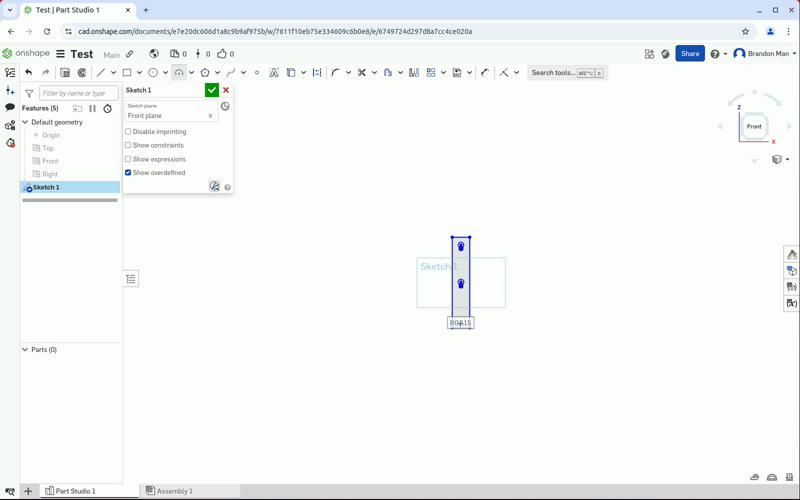
key(esc)
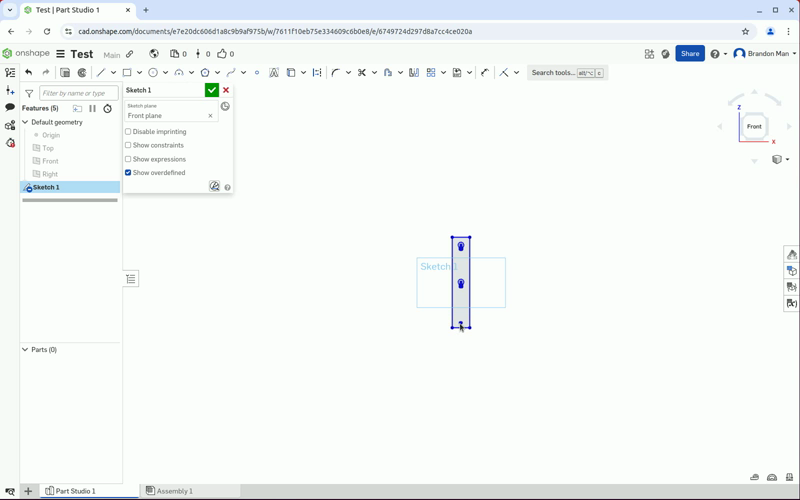
key(l)
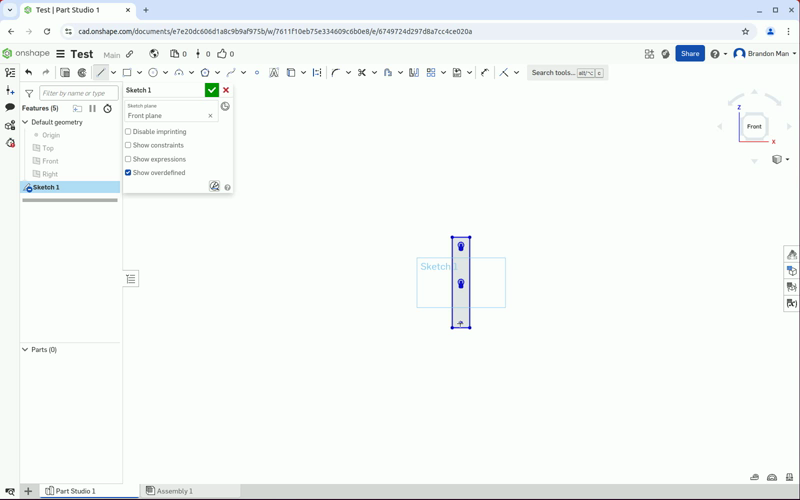
mouse_move(461, 322)
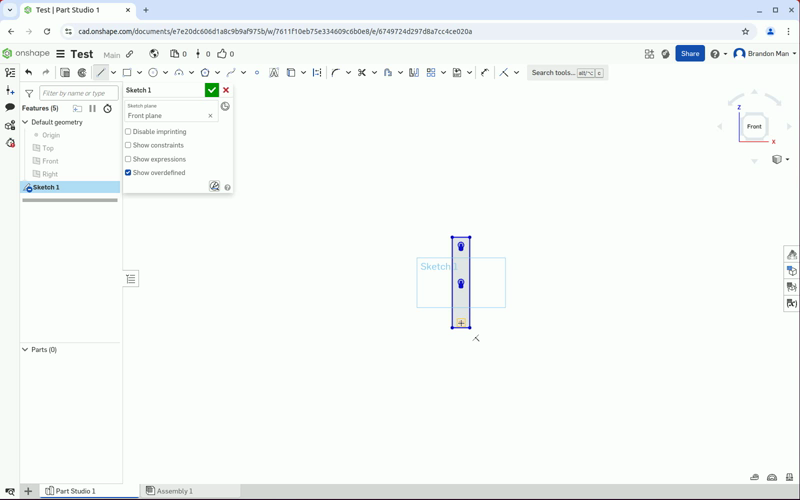
scroll(6)
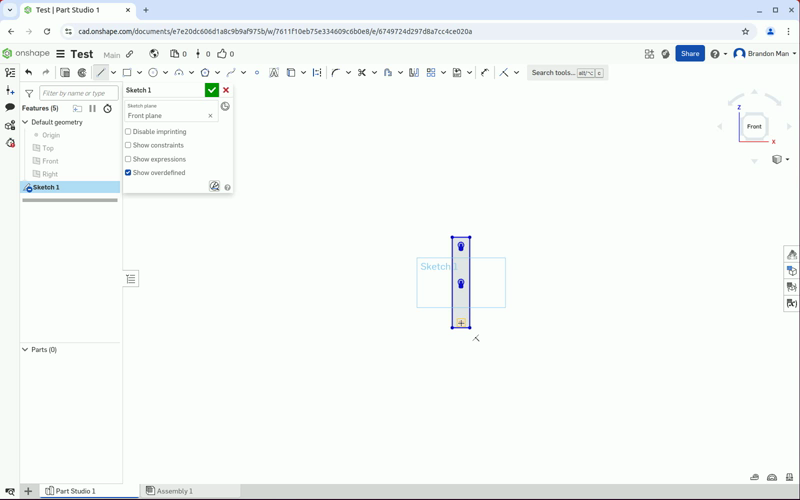
scroll(6)
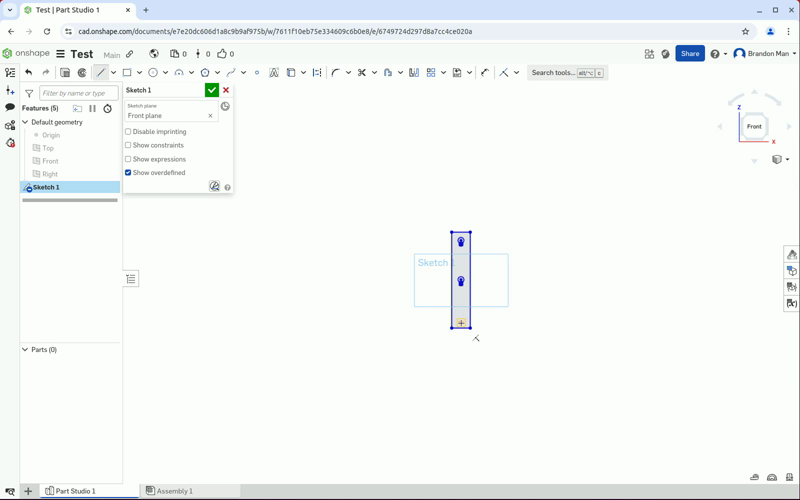
scroll(6)
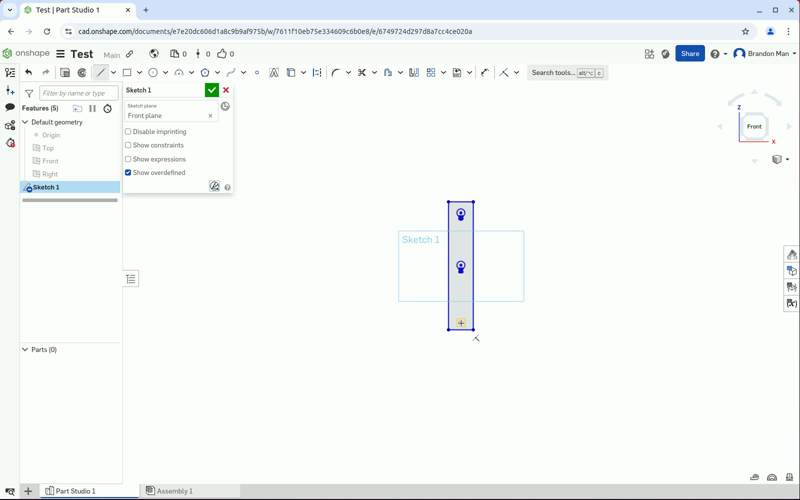
scroll(6)
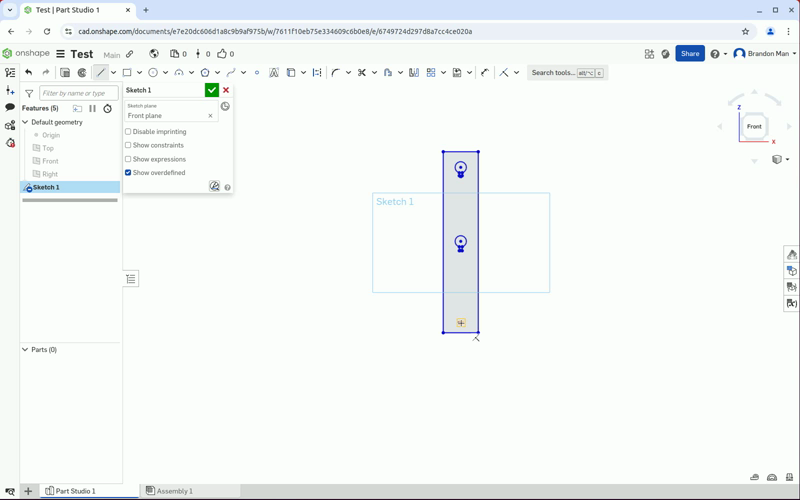
scroll(6)
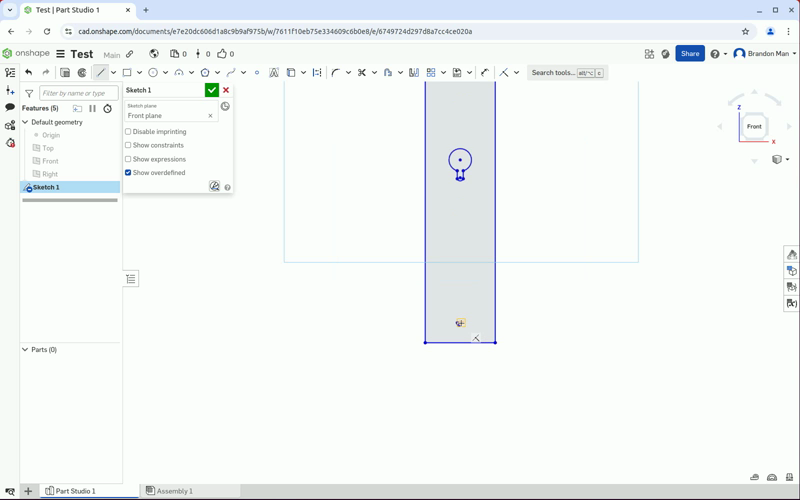
scroll(6)
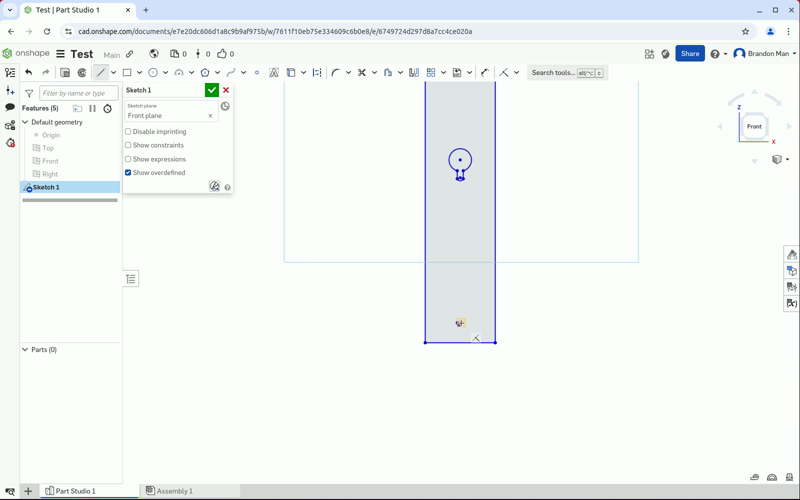
scroll(6)
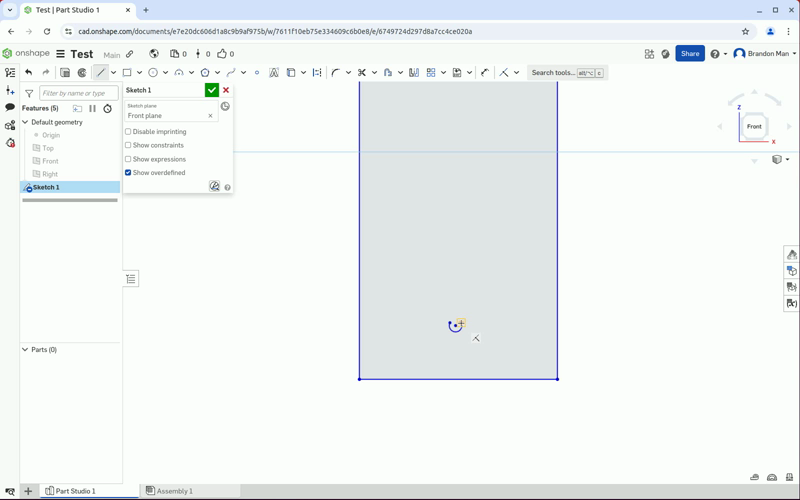
click(461, 322)
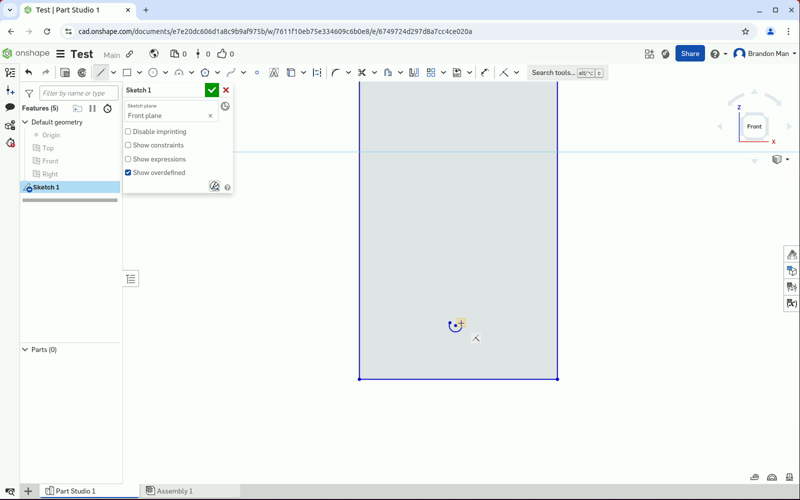
scroll(-6)
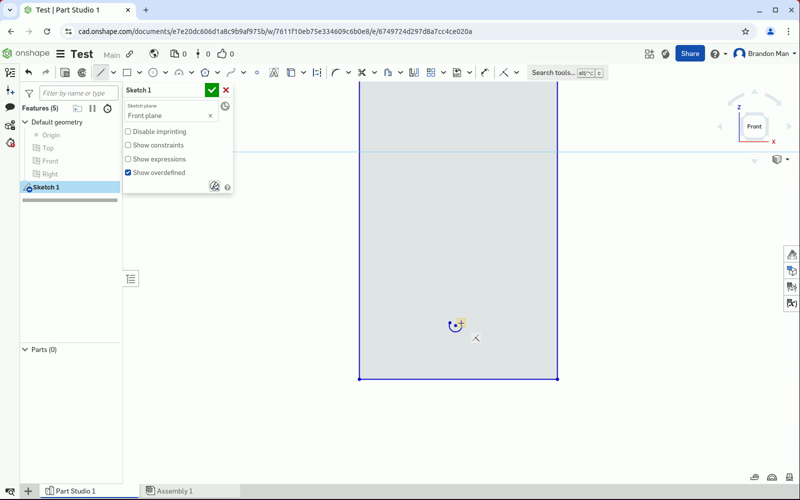
scroll(-6)
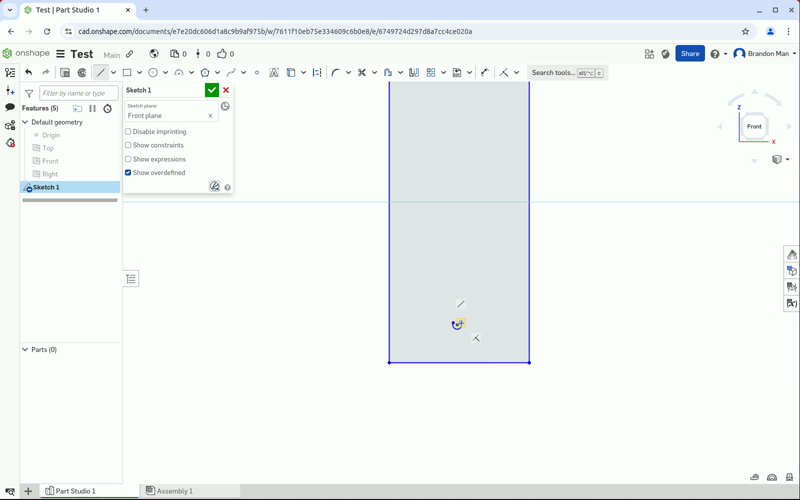
scroll(-6)
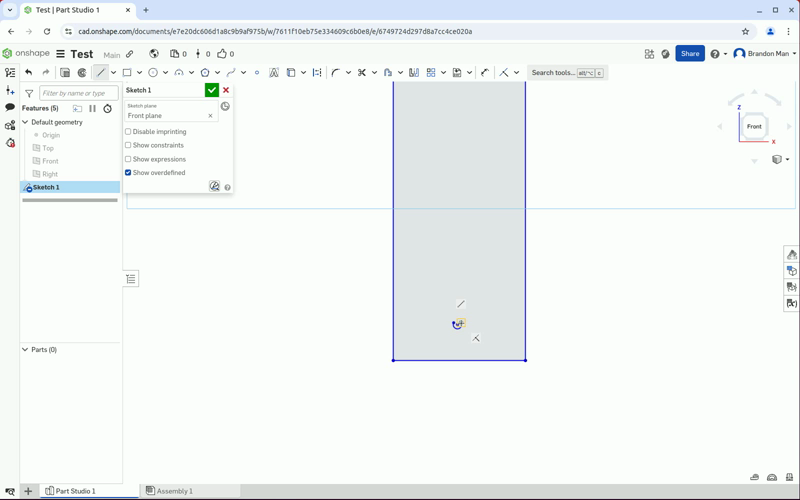
scroll(-6)
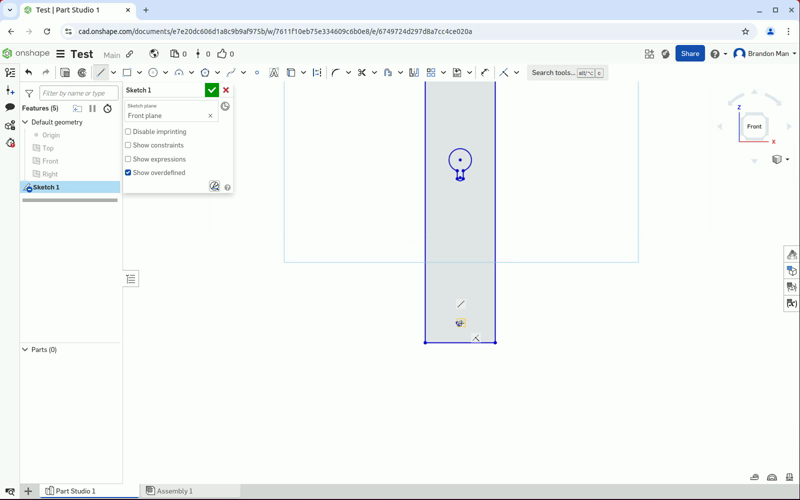
scroll(-6)
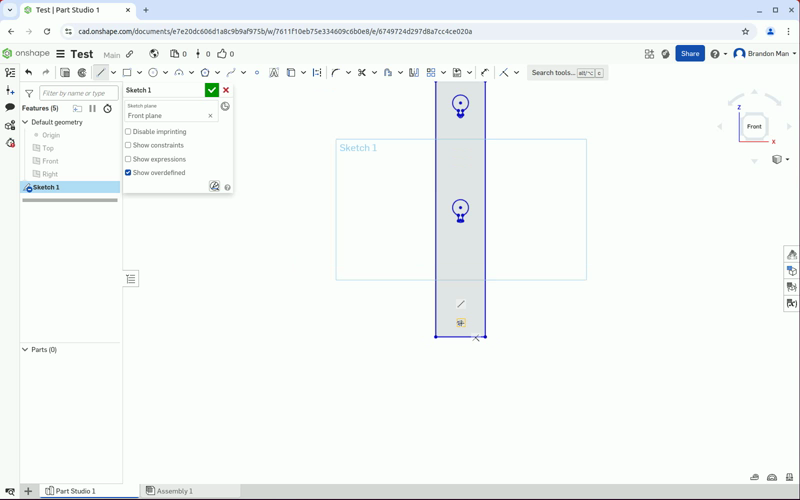
scroll(-6)
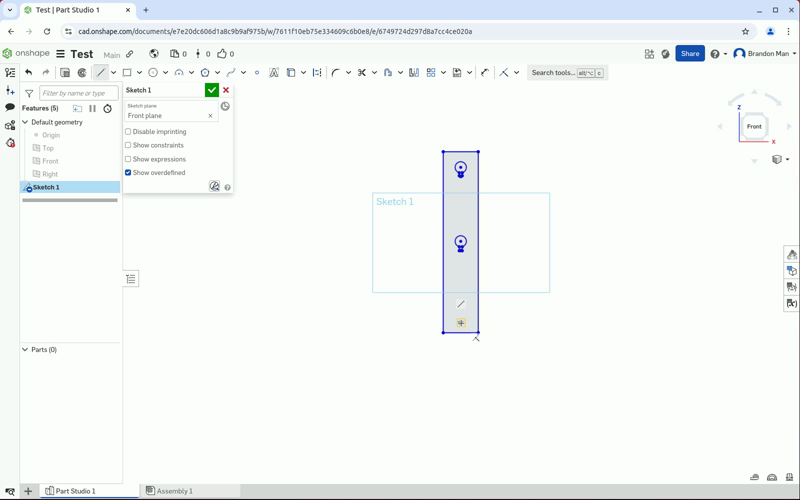
scroll(-6)
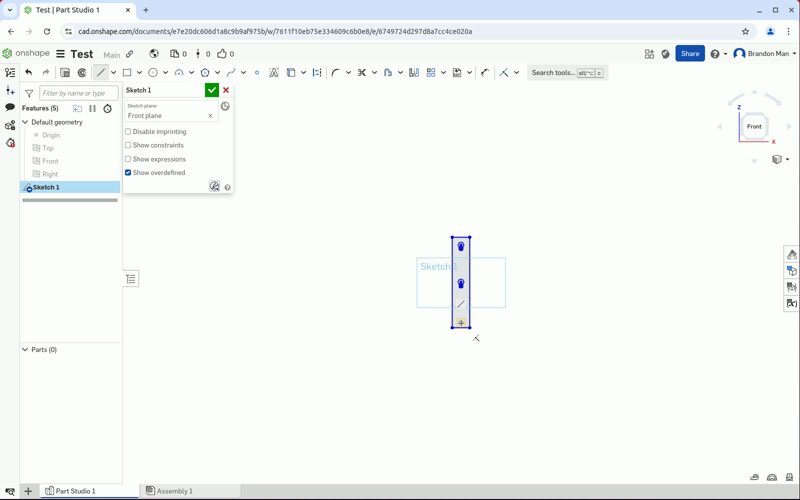
key_down(shift)
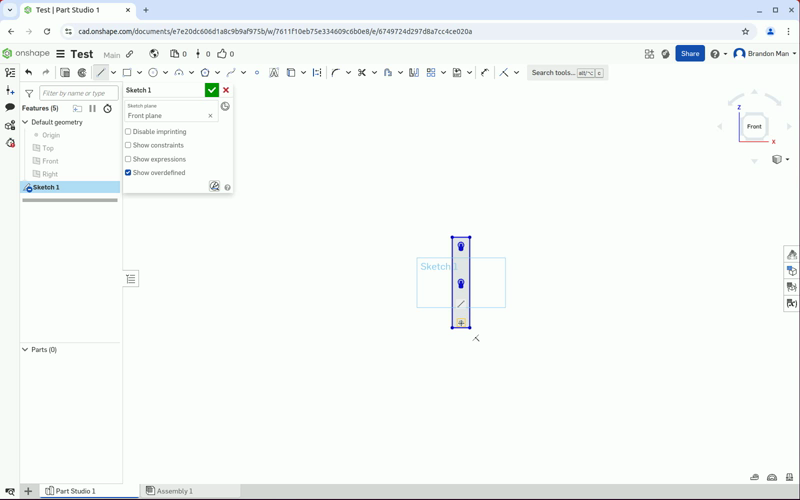
mouse_move(491, 322)
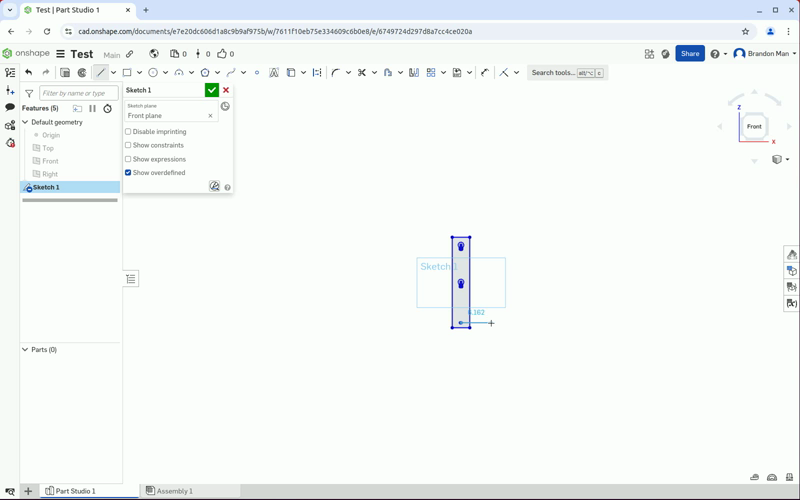
mouse_move(461, 320)
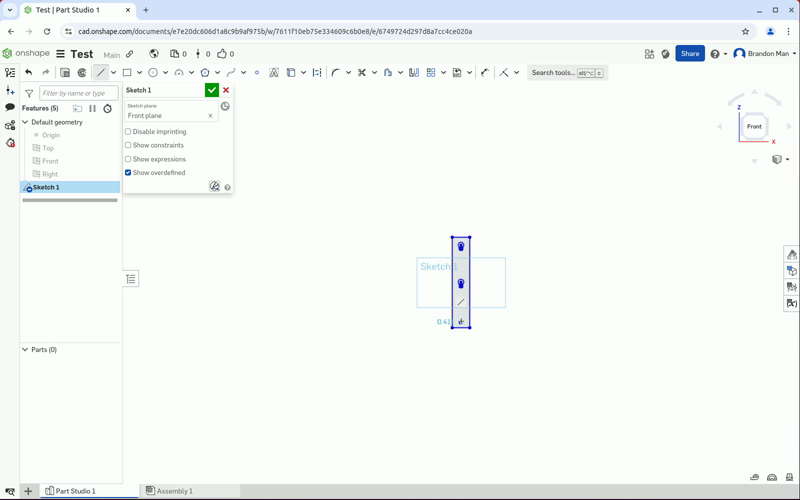
scroll(6)
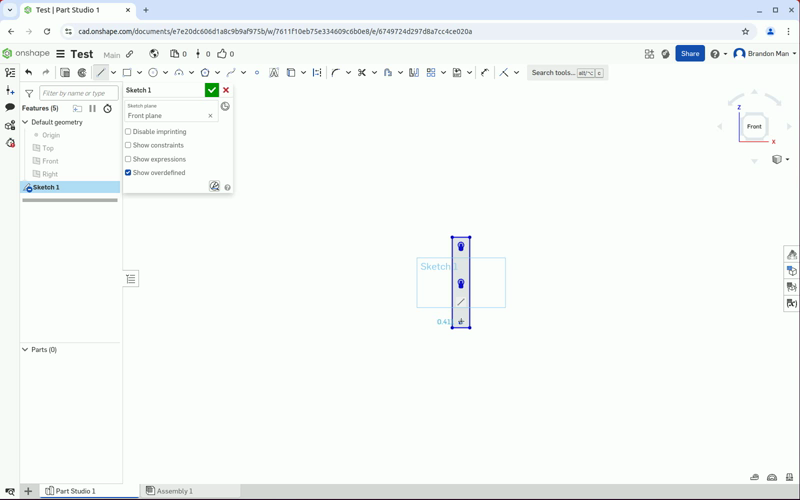
scroll(6)
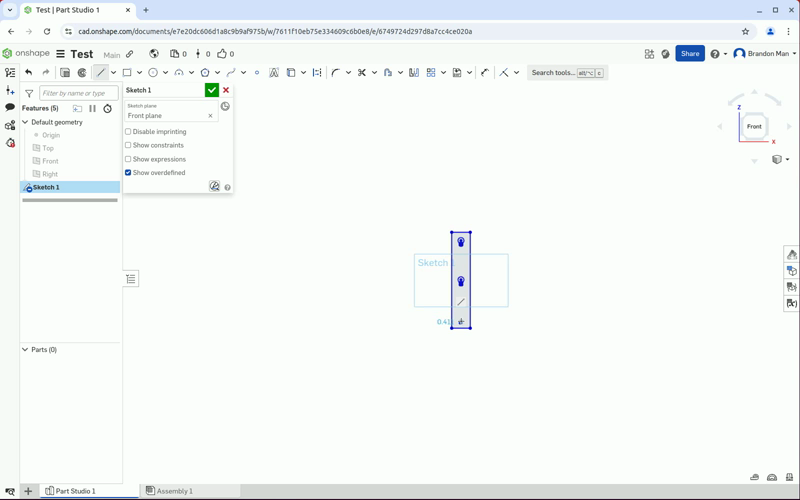
scroll(6)
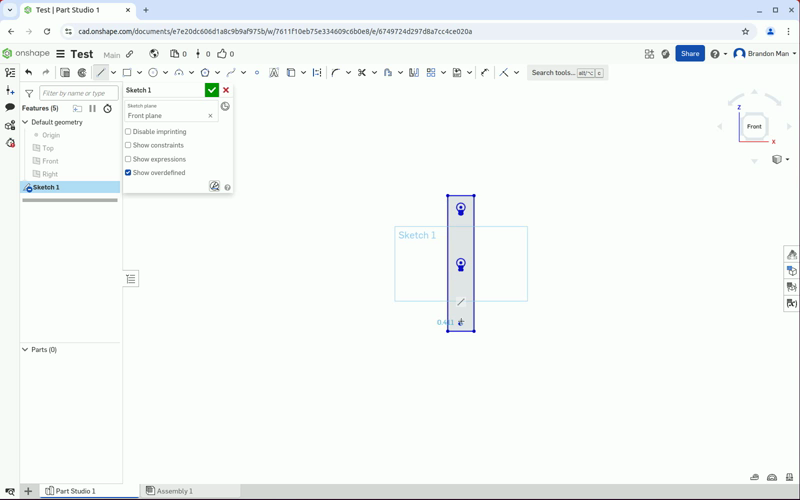
scroll(6)
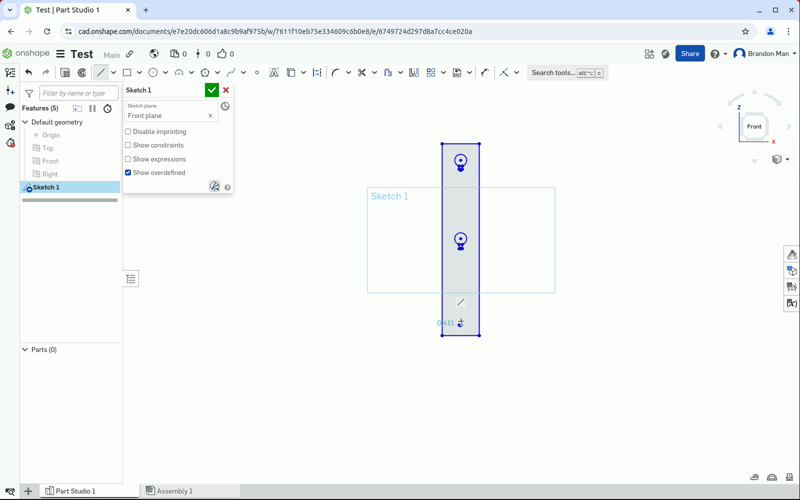
scroll(6)
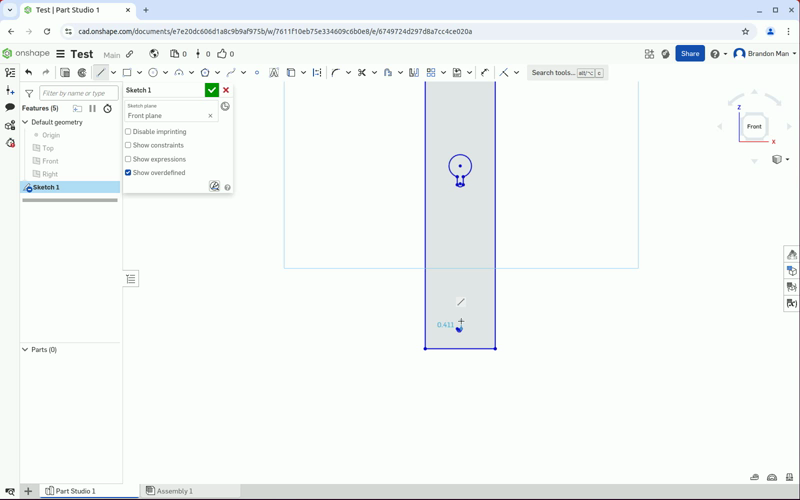
scroll(6)
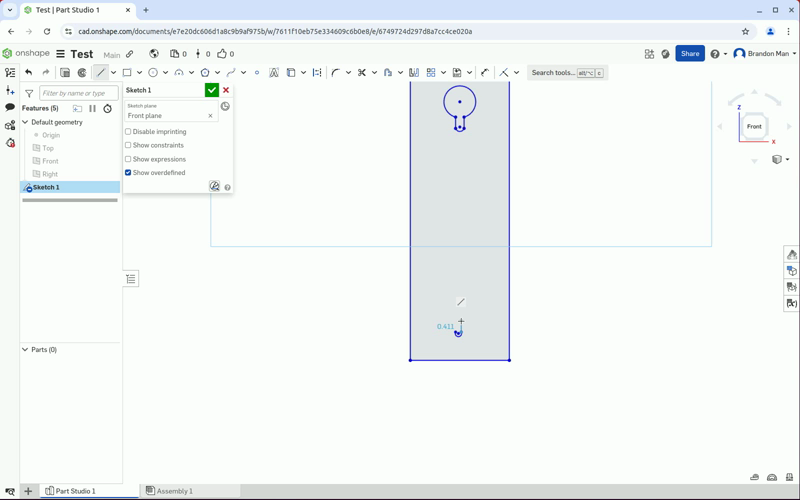
scroll(6)
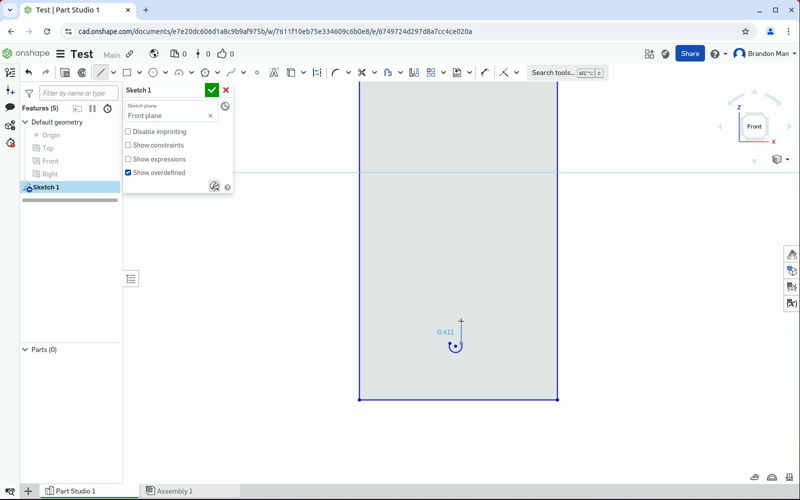
click(461, 320)
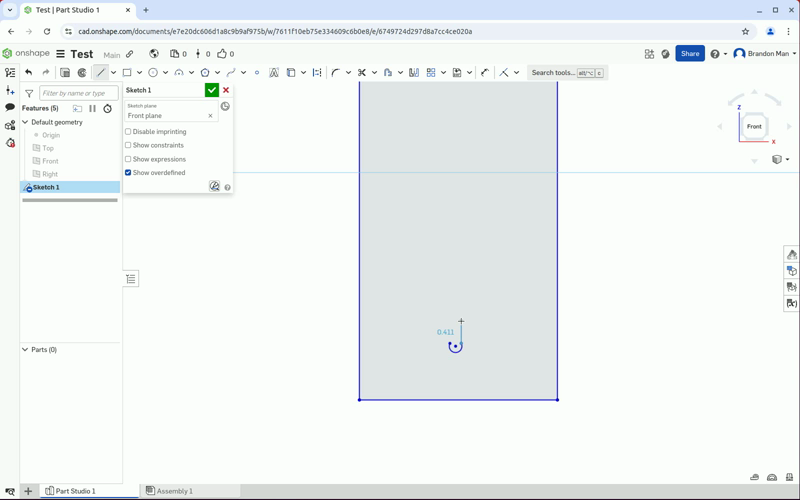
scroll(-6)
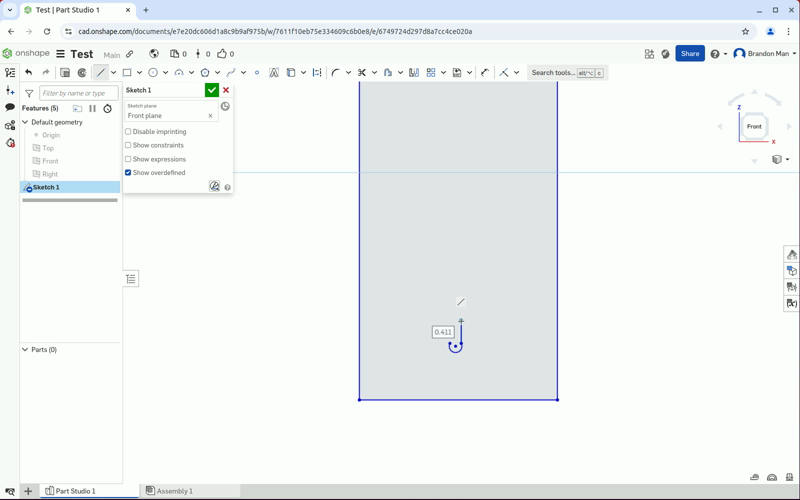
scroll(-6)
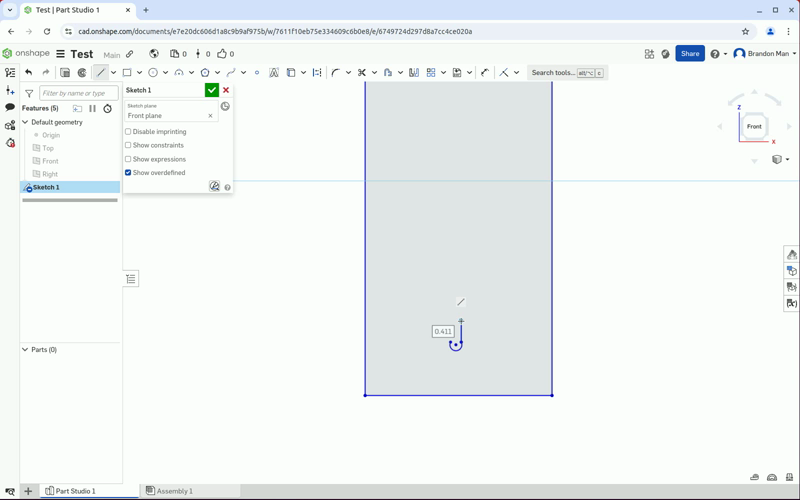
scroll(-6)
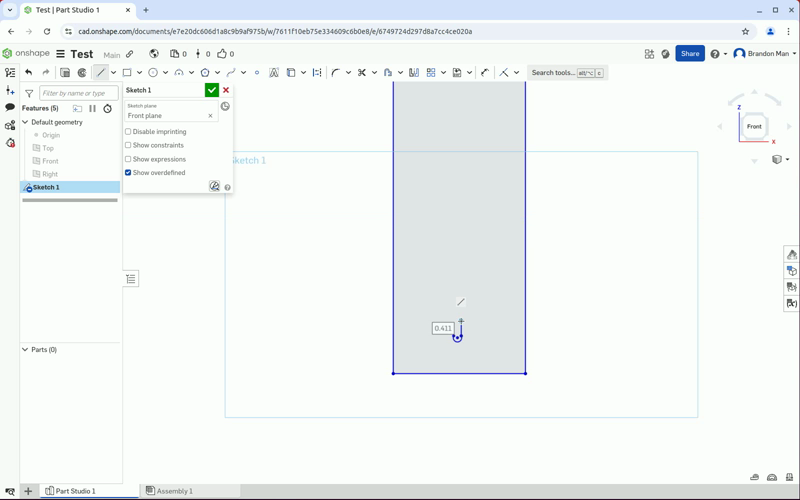
scroll(-6)
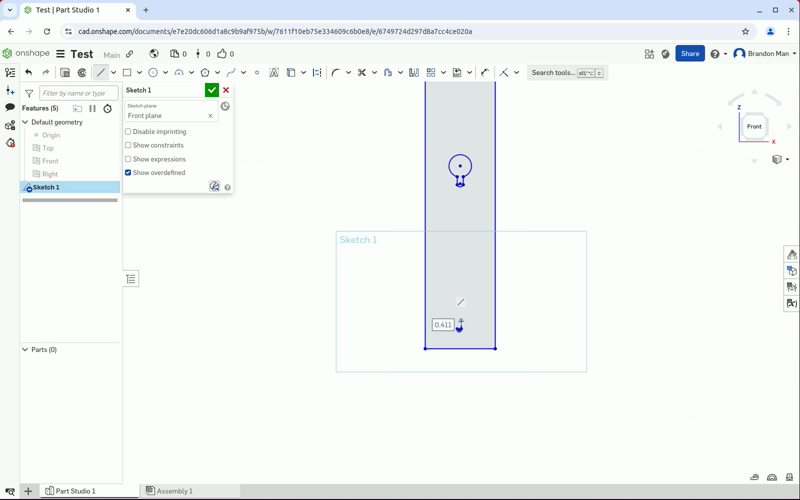
scroll(-6)
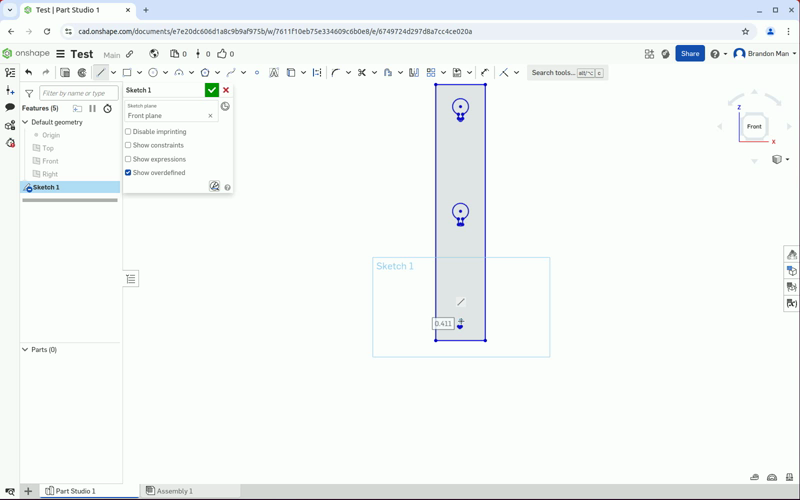
scroll(-6)
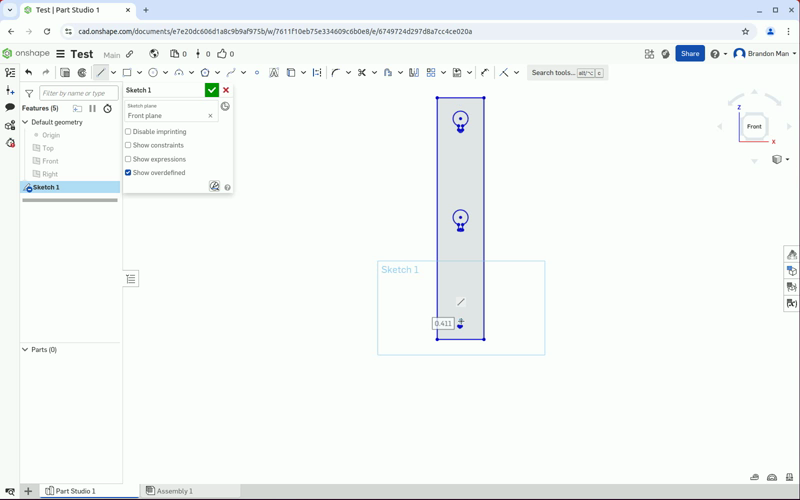
scroll(-6)
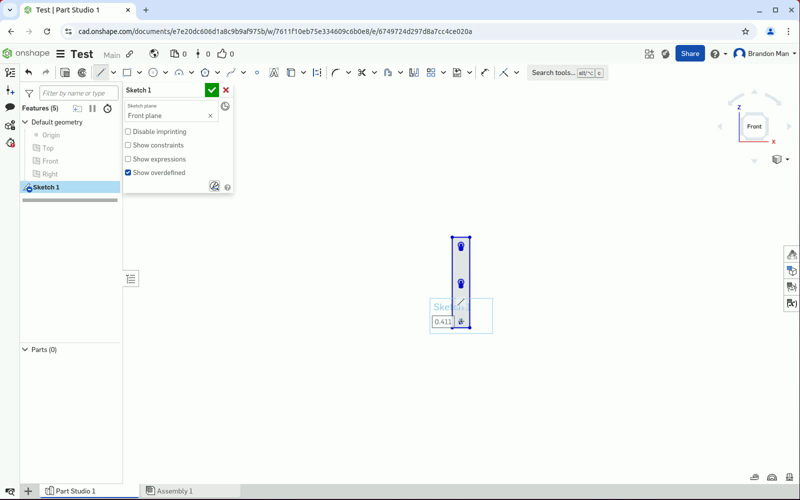
key_up(shift)
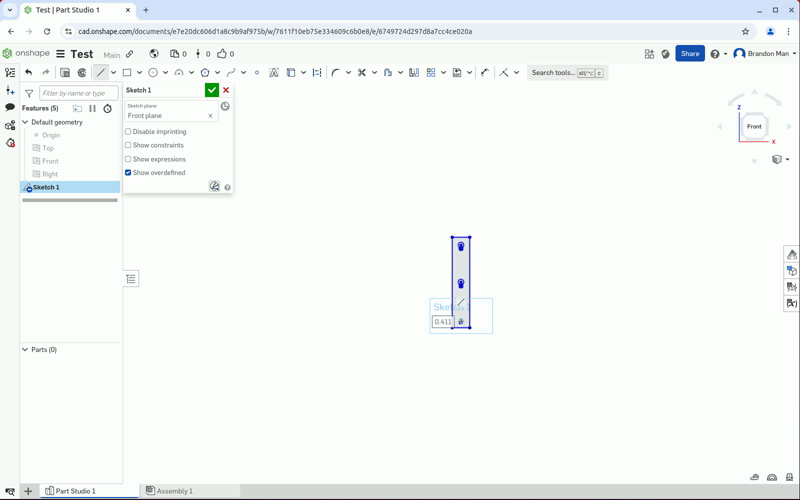
key(esc)
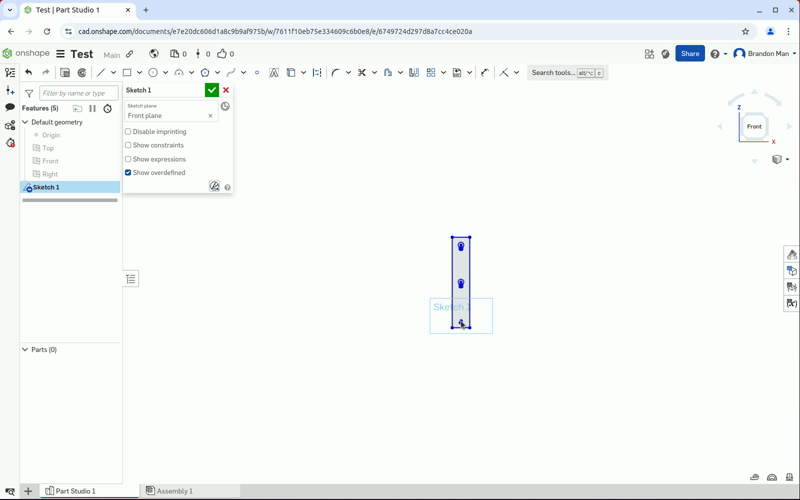
key(a)
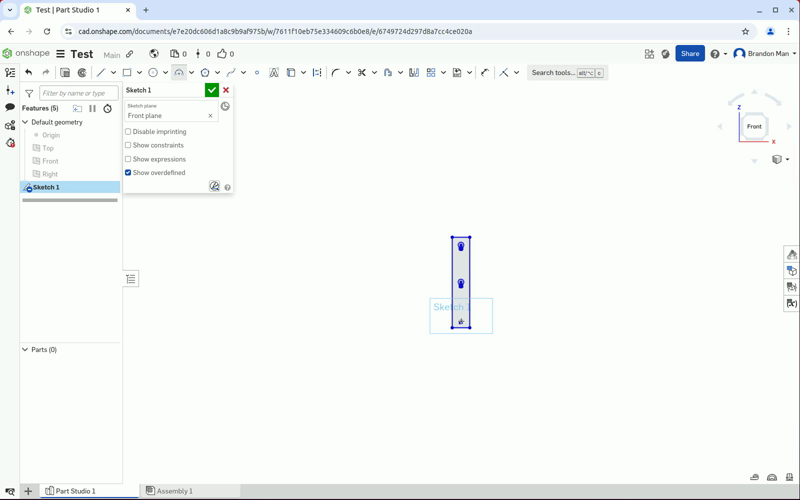
mouse_move(461, 320)
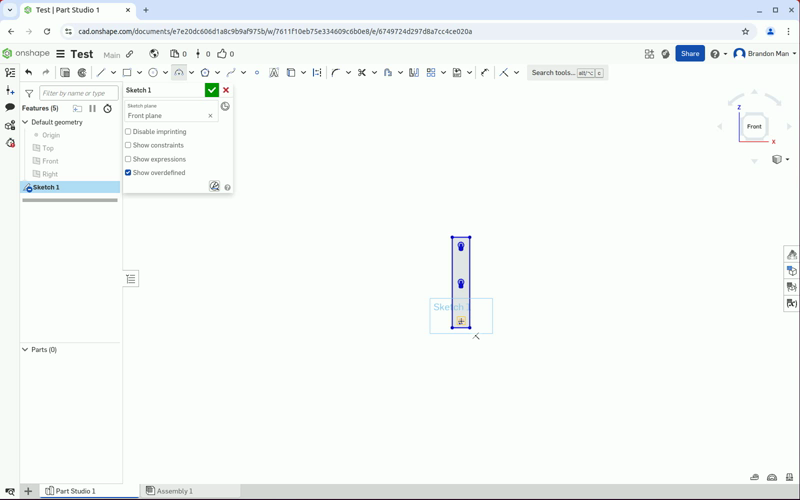
scroll(6)
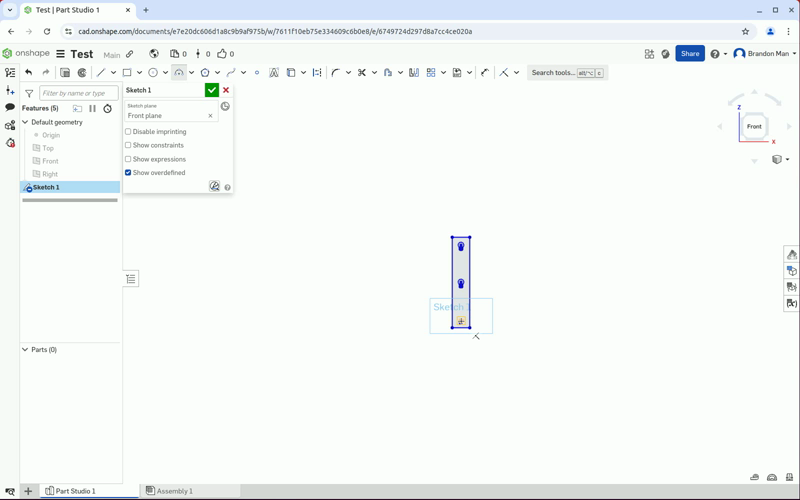
scroll(6)
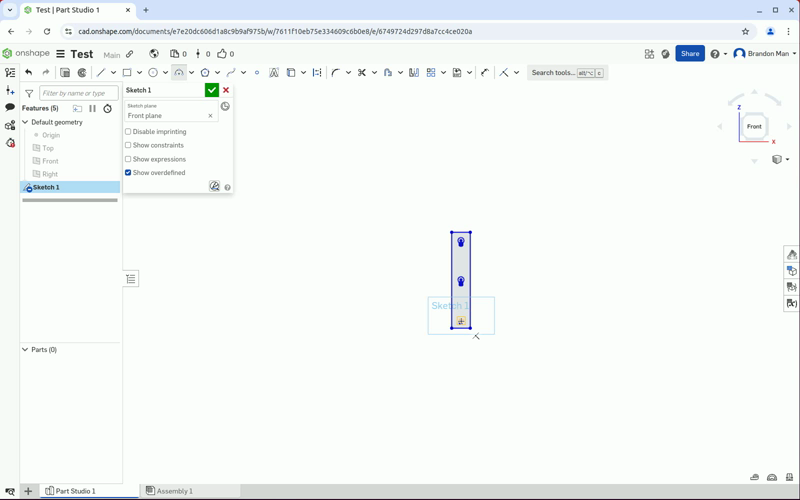
scroll(6)
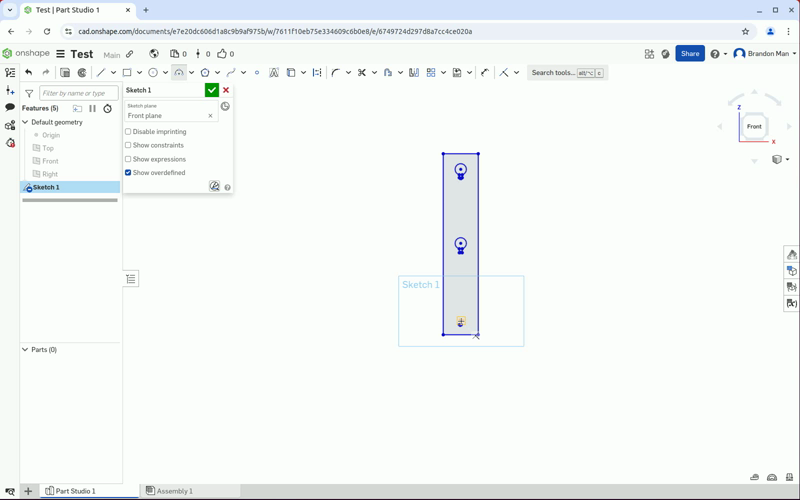
scroll(6)
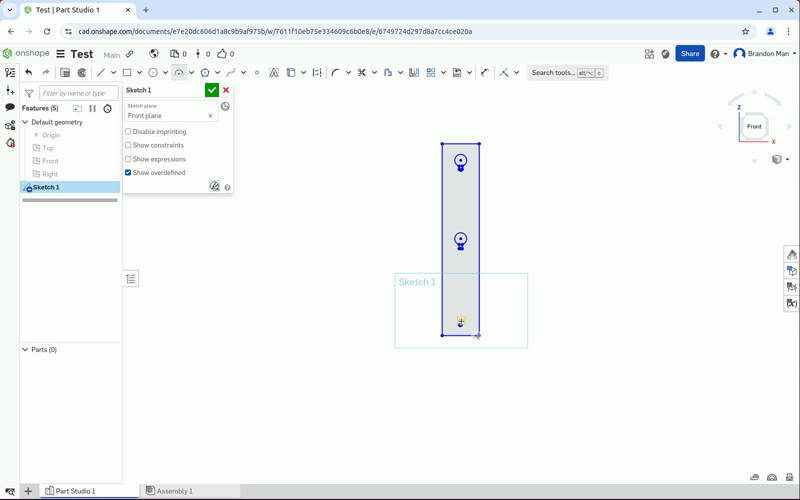
scroll(6)
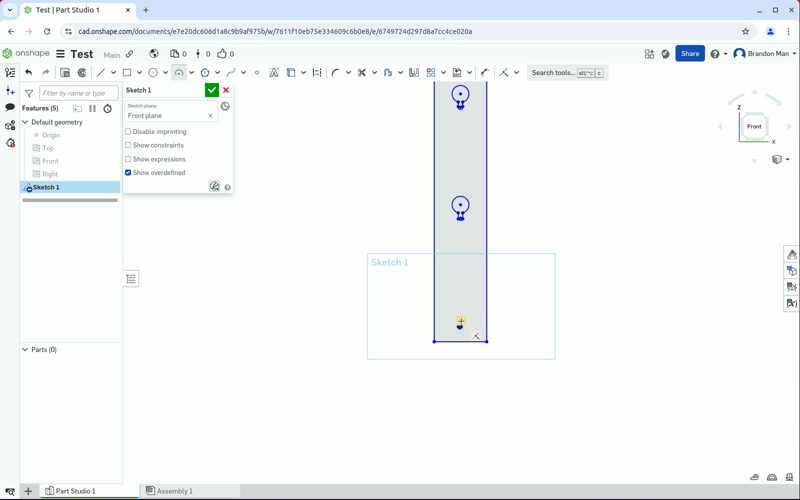
scroll(6)
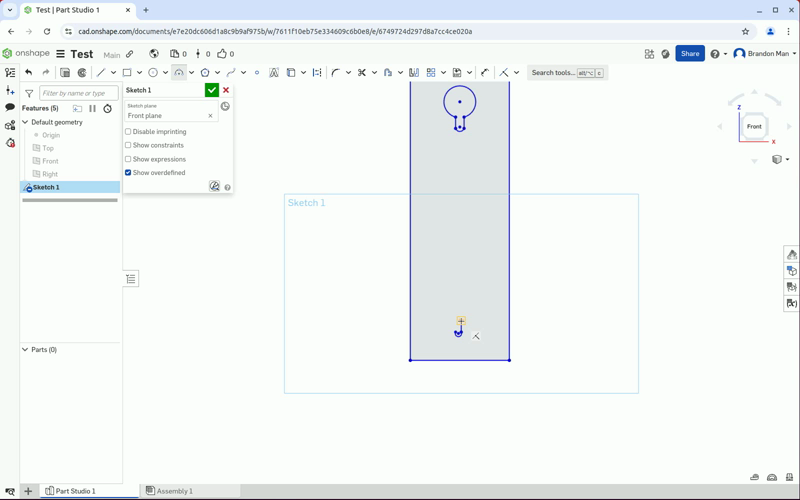
scroll(6)
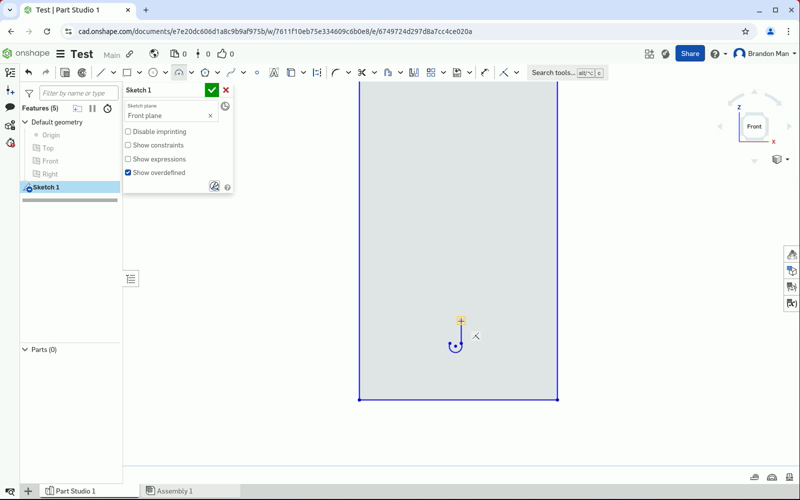
click(461, 320)
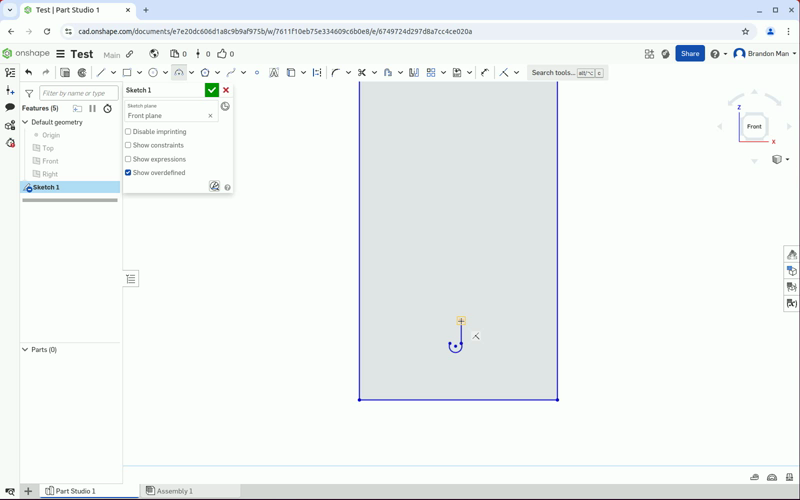
scroll(-6)
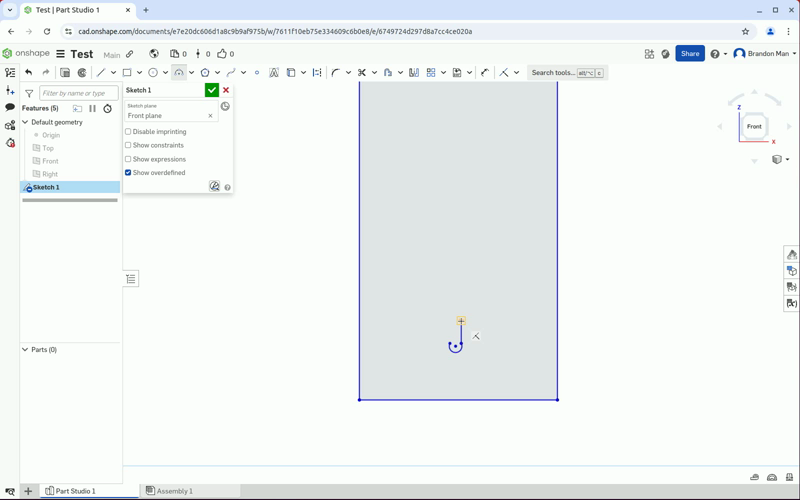
scroll(-6)
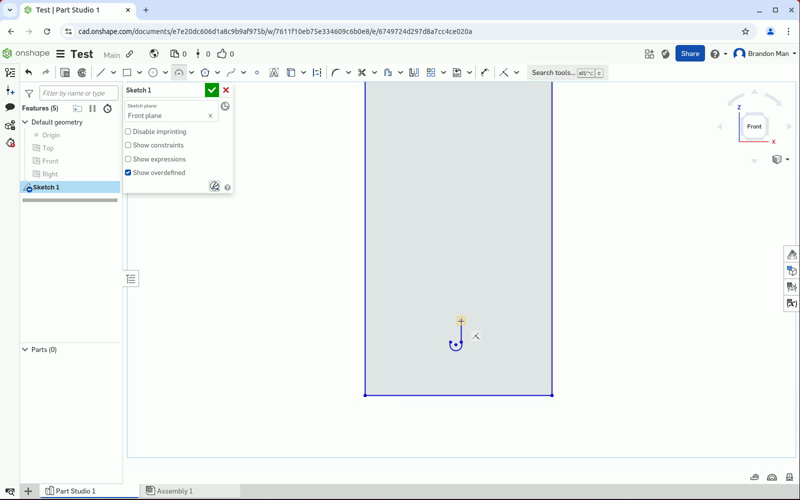
scroll(-6)
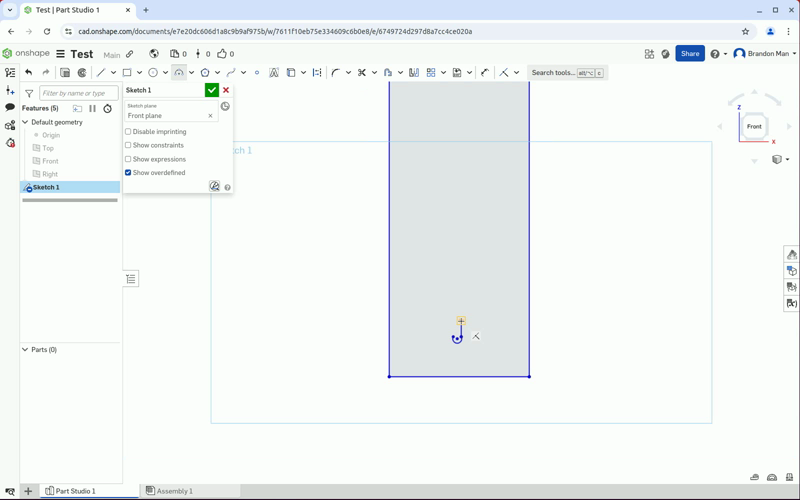
scroll(-6)
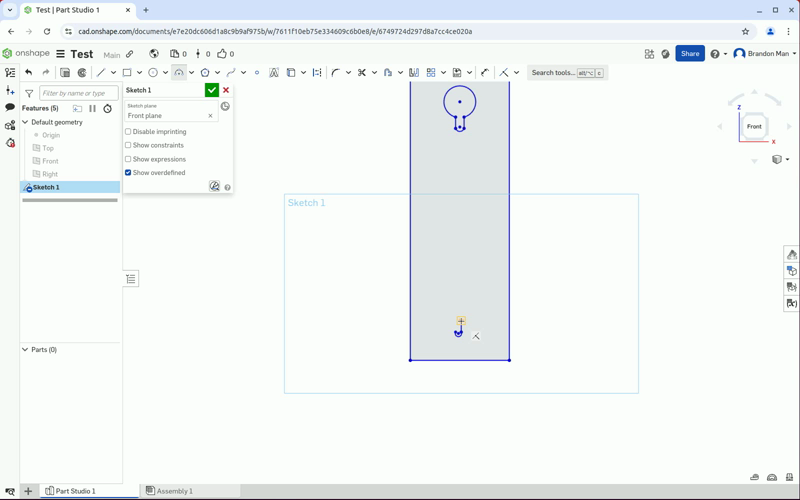
scroll(-6)
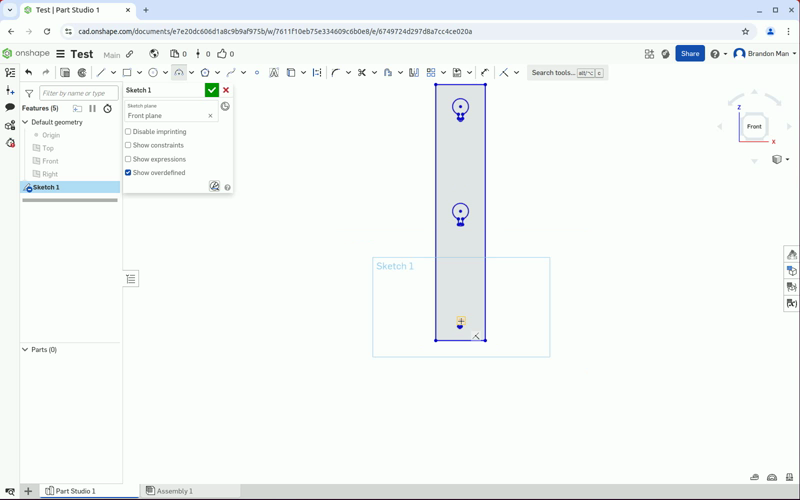
scroll(-6)
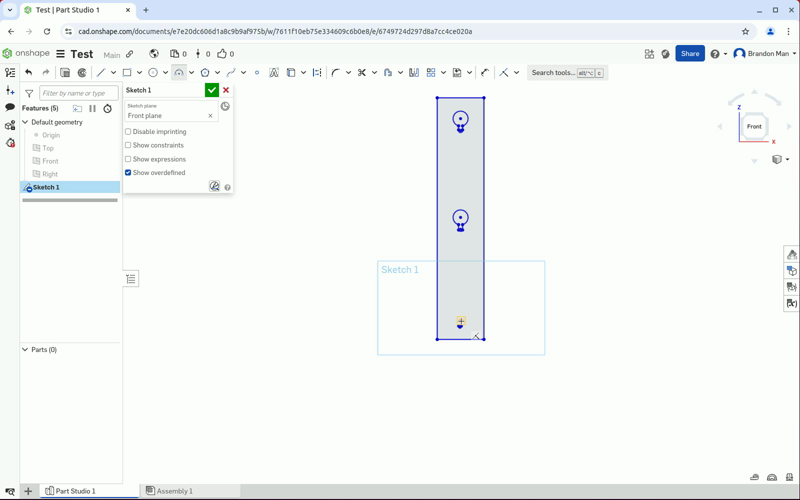
scroll(-6)
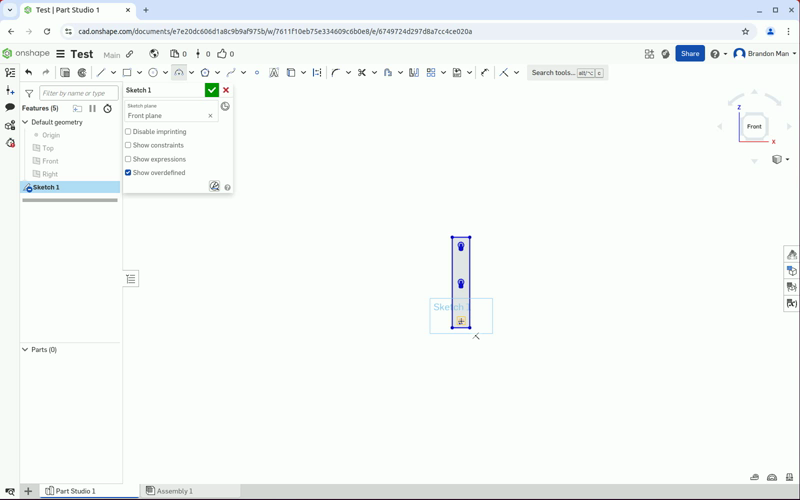
key_down(shift)
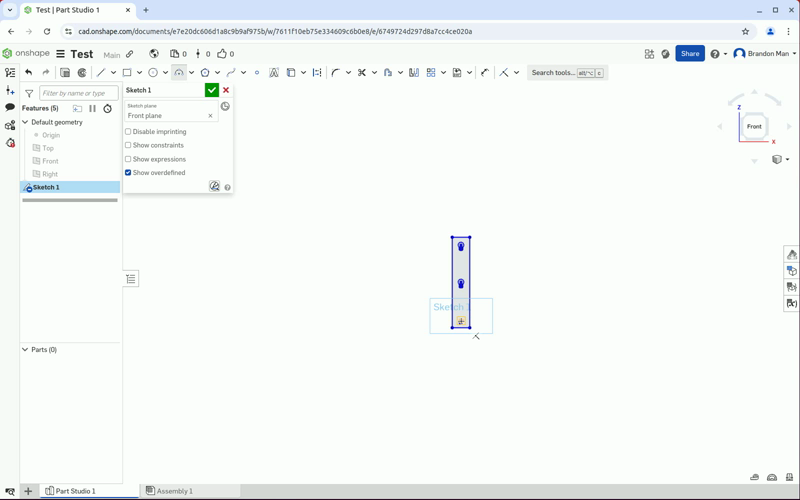
mouse_move(460, 320)
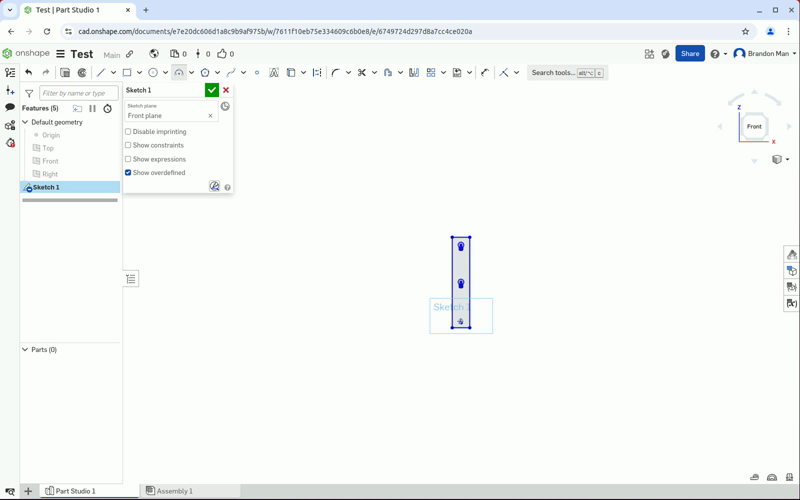
scroll(6)
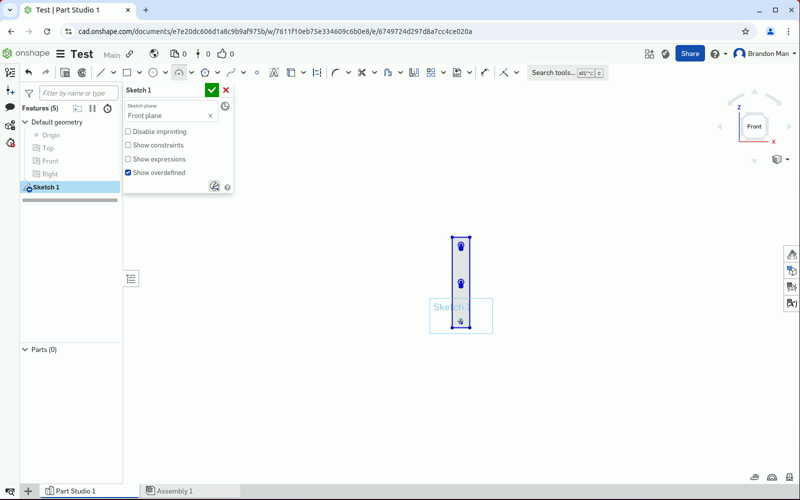
scroll(6)
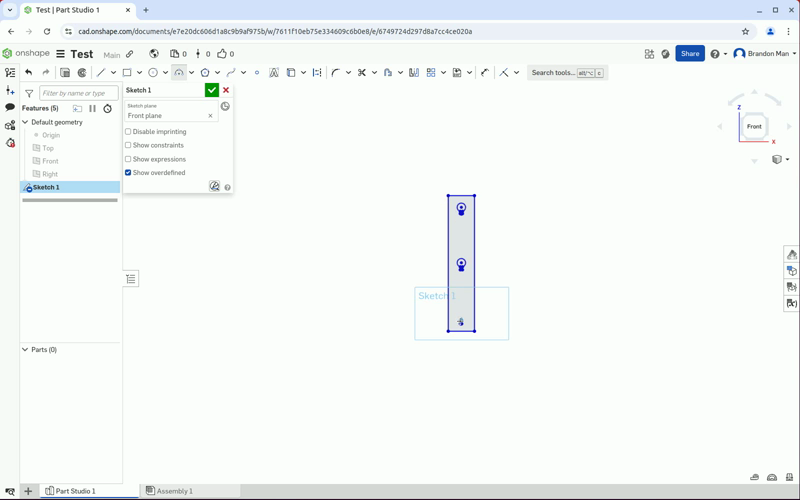
scroll(6)
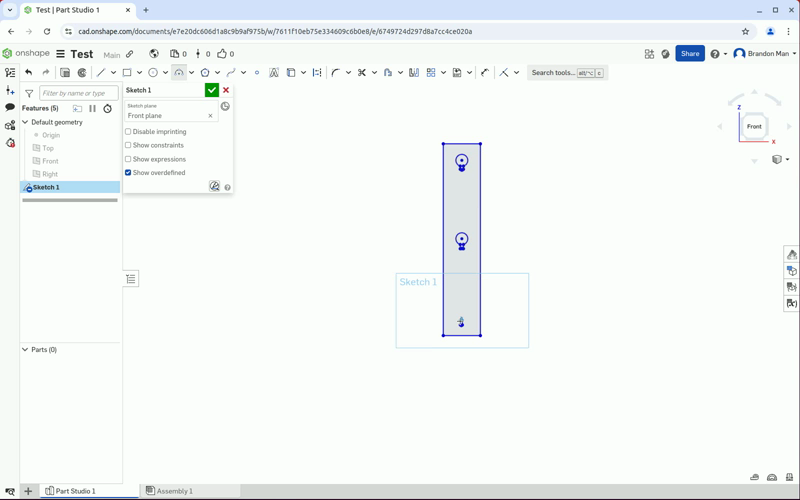
scroll(6)
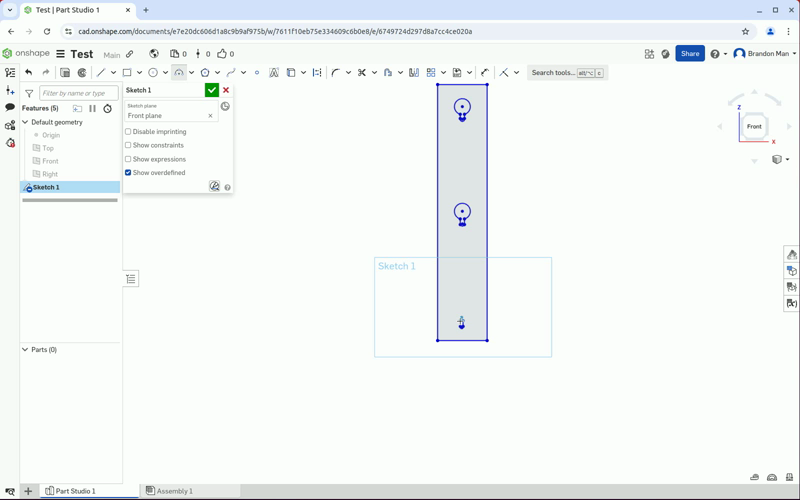
scroll(6)
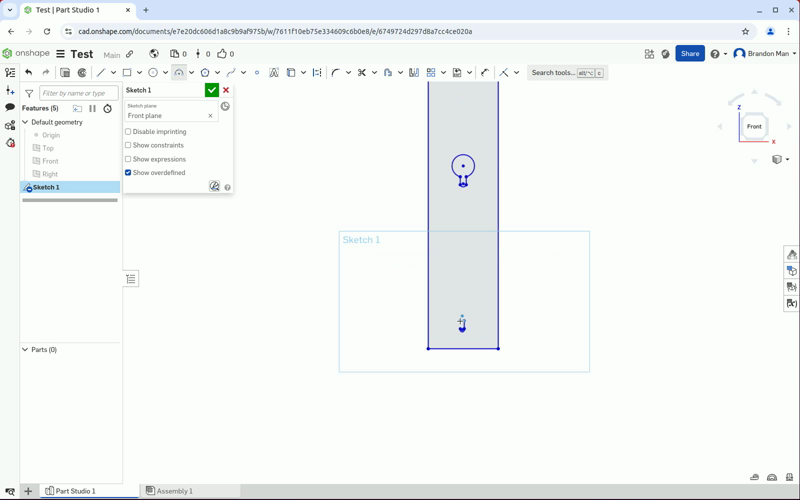
scroll(6)
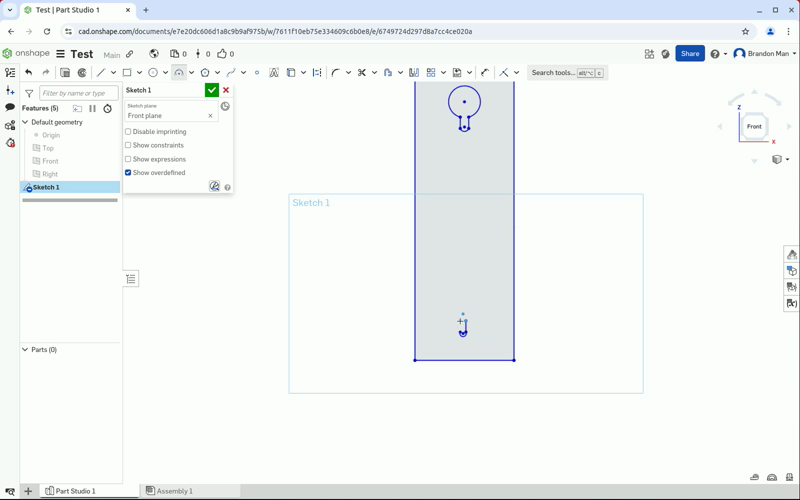
scroll(6)
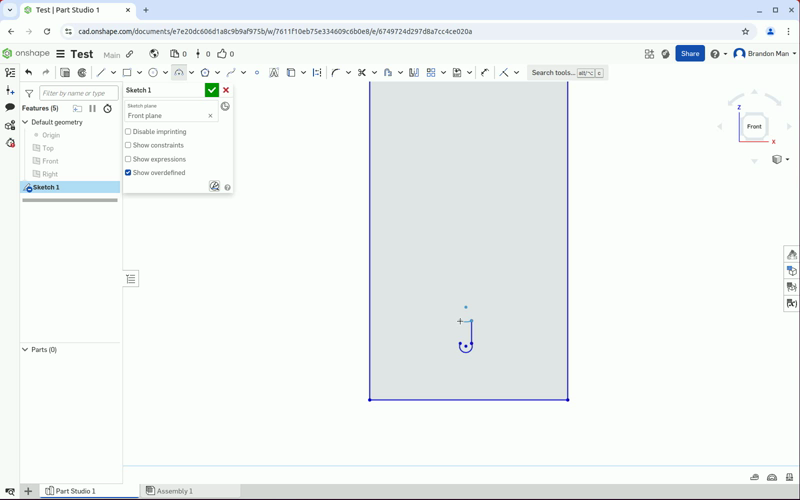
click(460, 320)
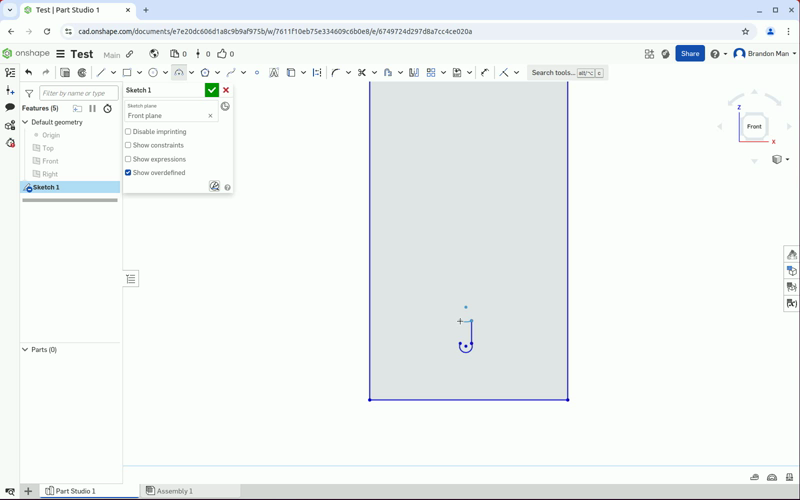
scroll(-6)
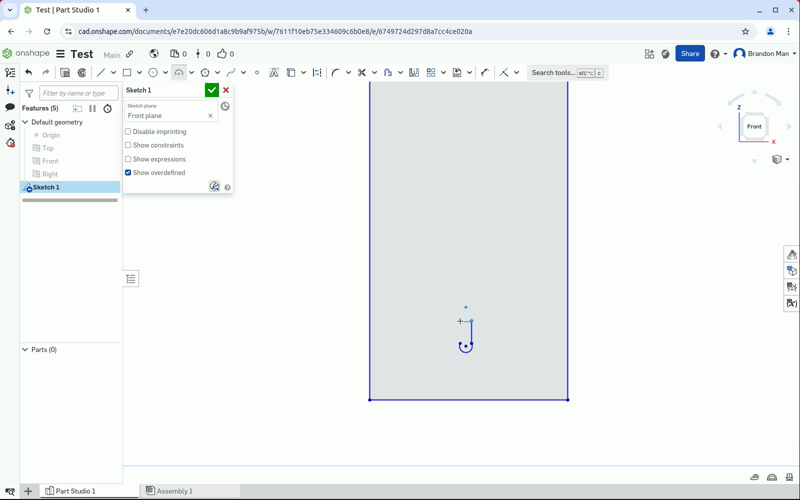
scroll(-6)
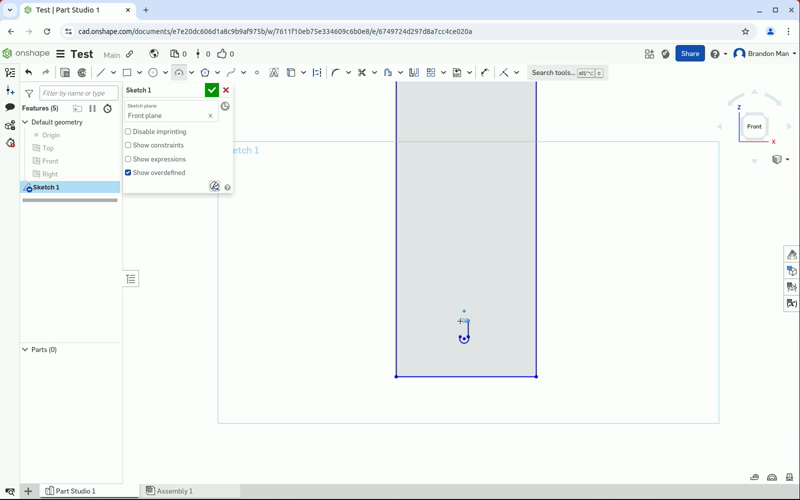
scroll(-6)
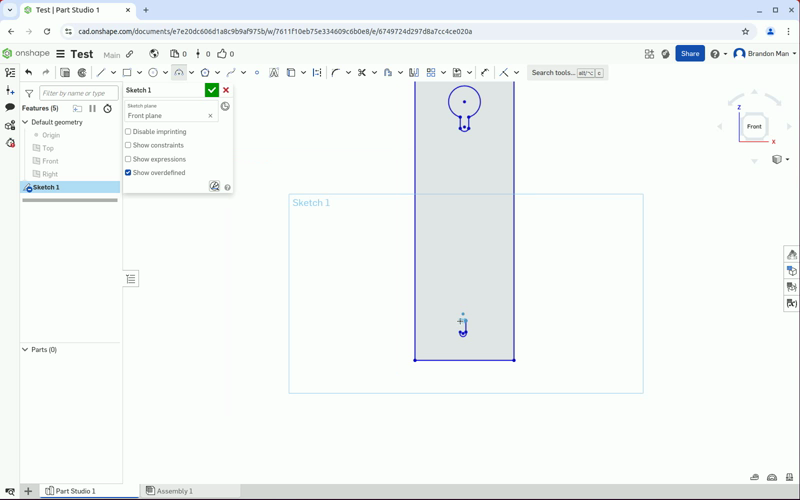
scroll(-6)
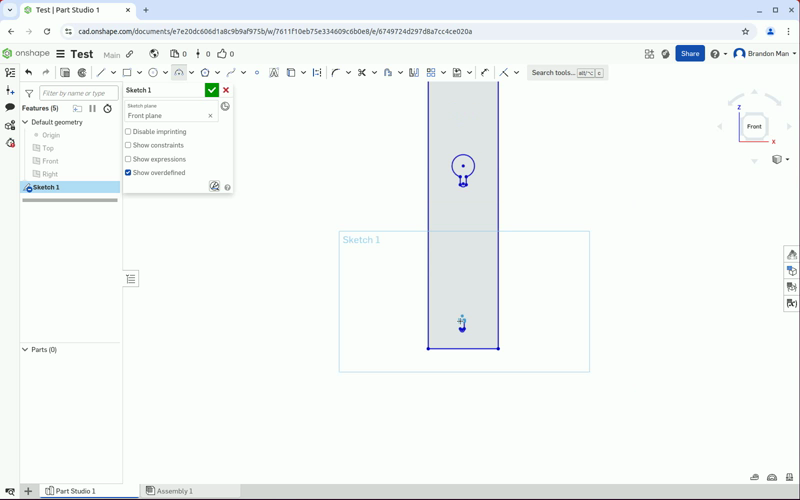
scroll(-6)
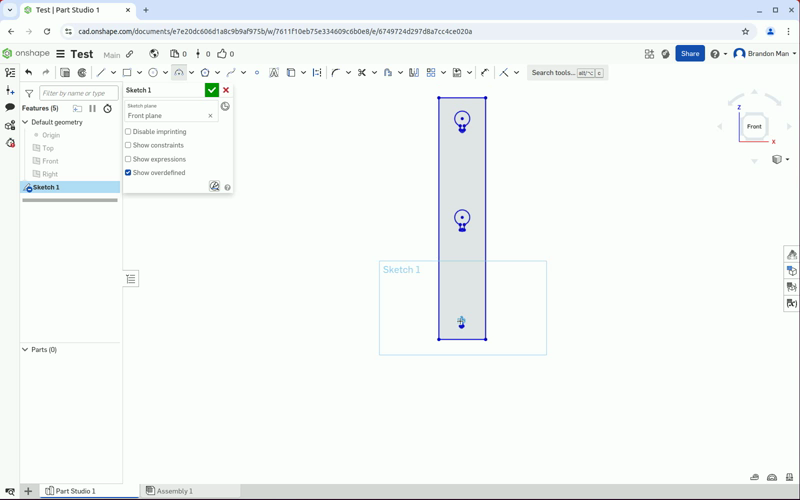
scroll(-6)
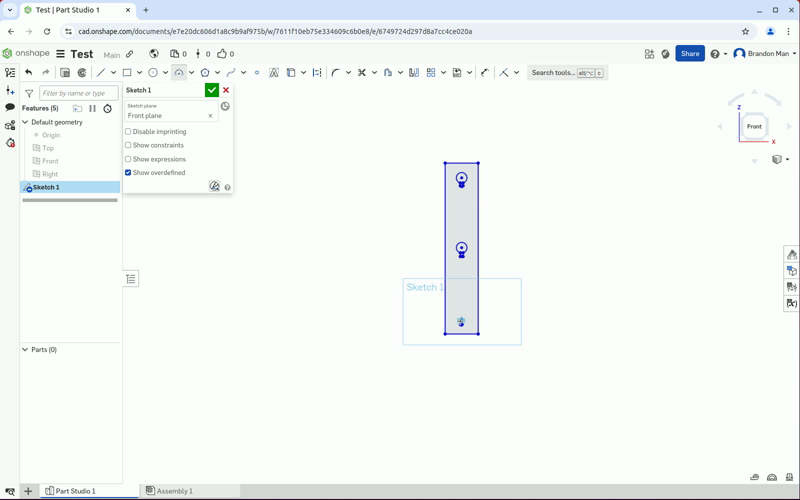
scroll(-6)
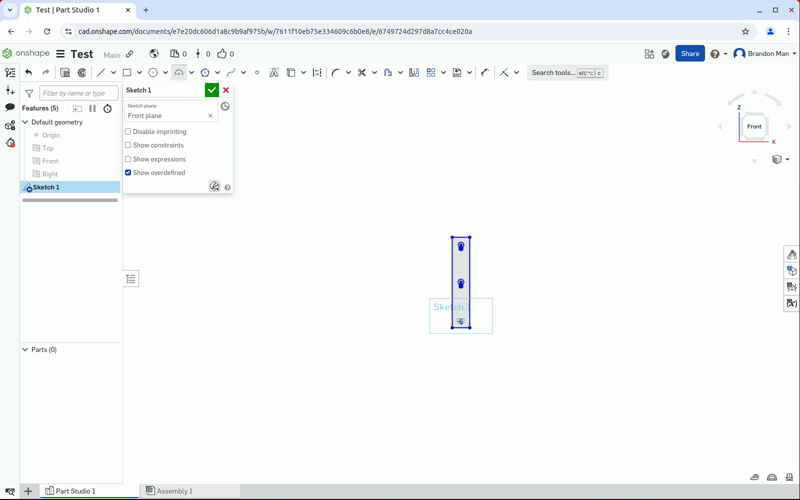
mouse_move(460, 318)
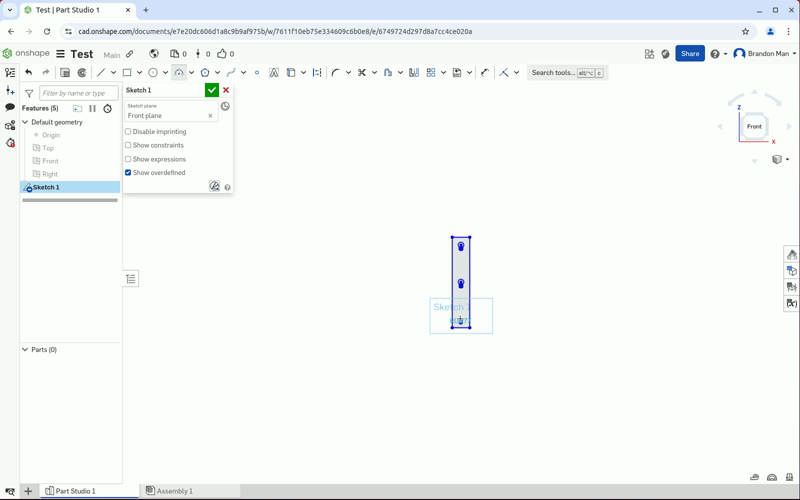
scroll(6)
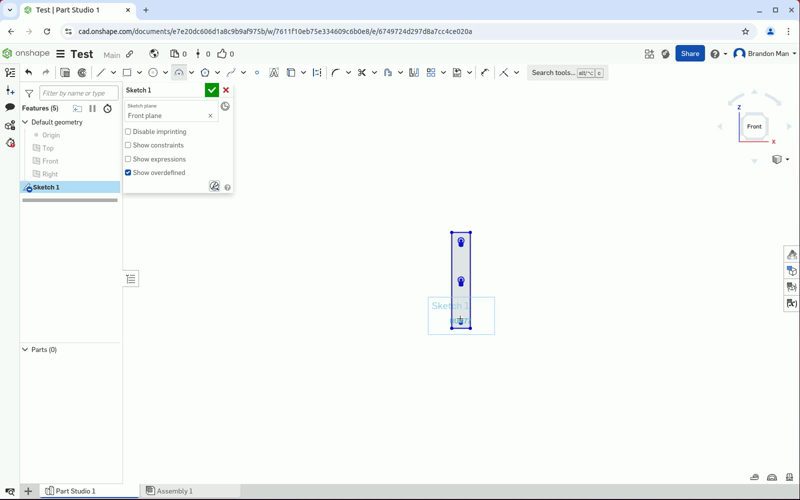
scroll(6)
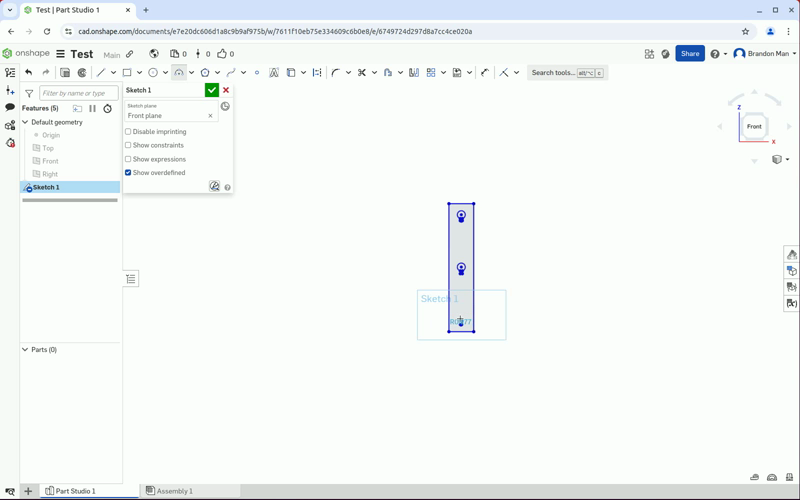
scroll(6)
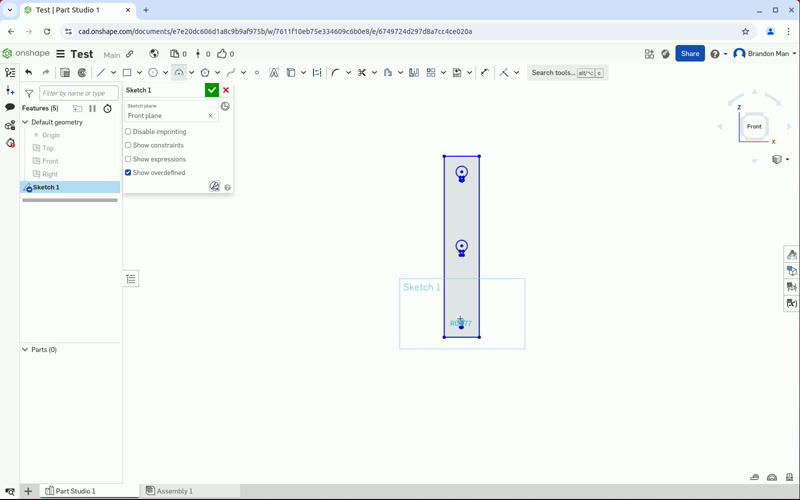
scroll(6)
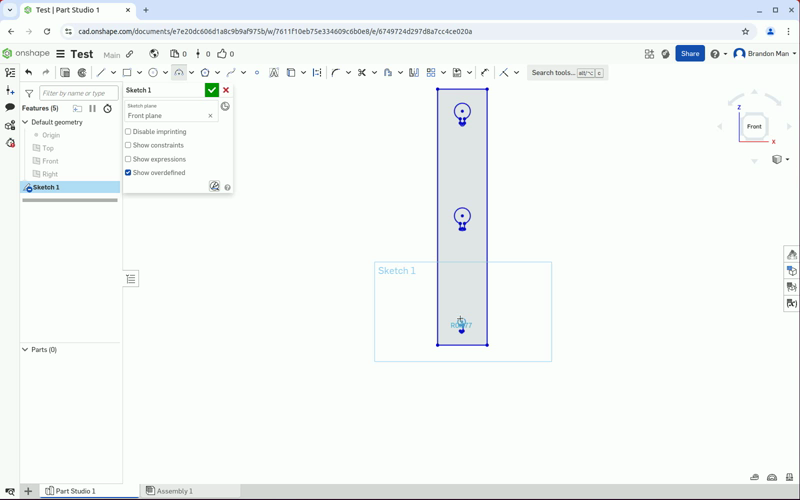
scroll(6)
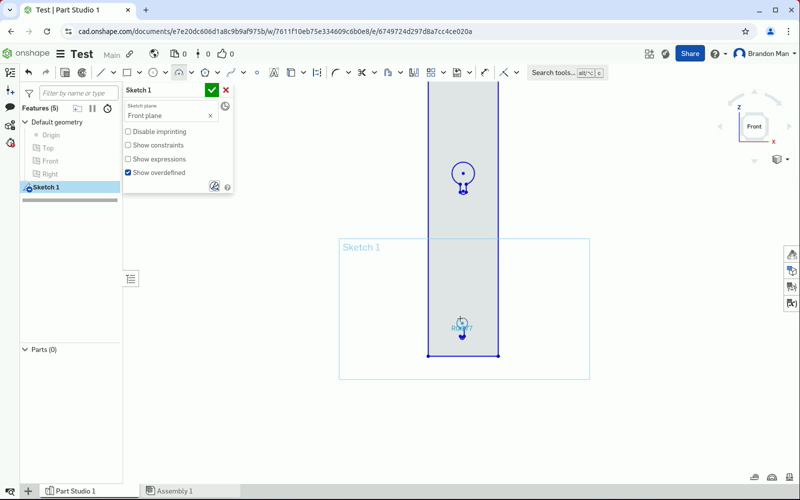
scroll(6)
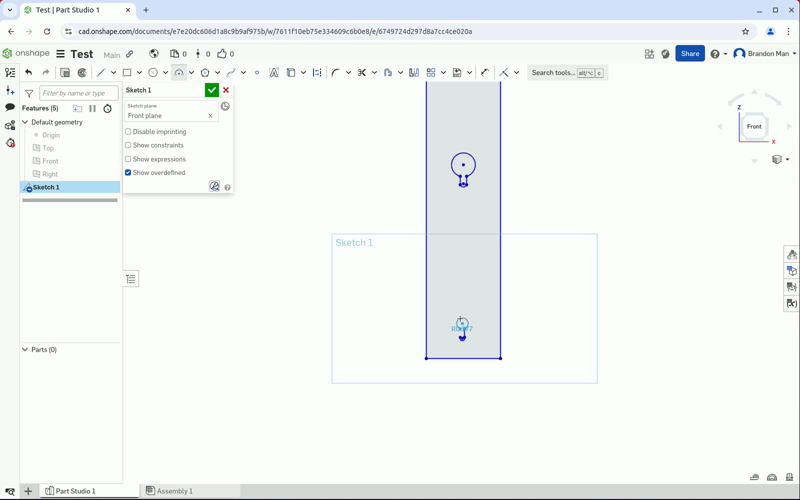
scroll(6)
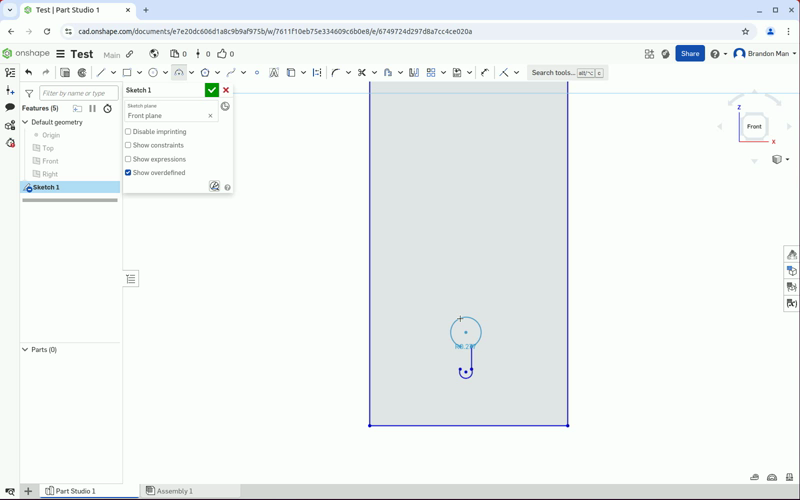
click(460, 318)
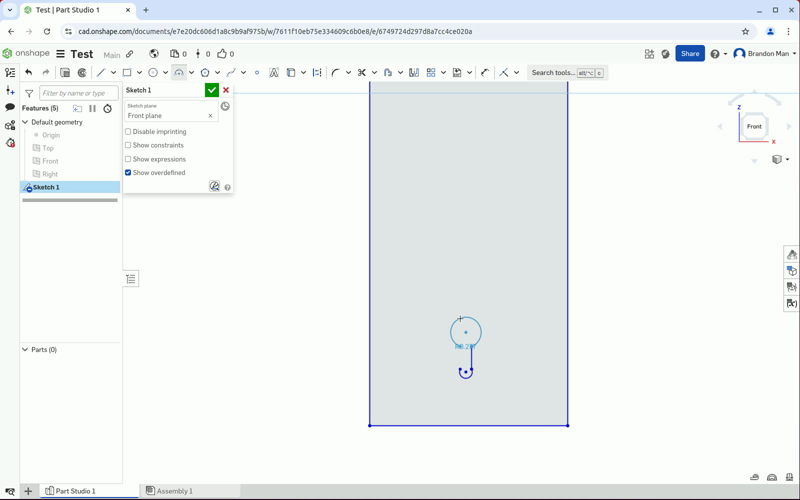
scroll(-6)
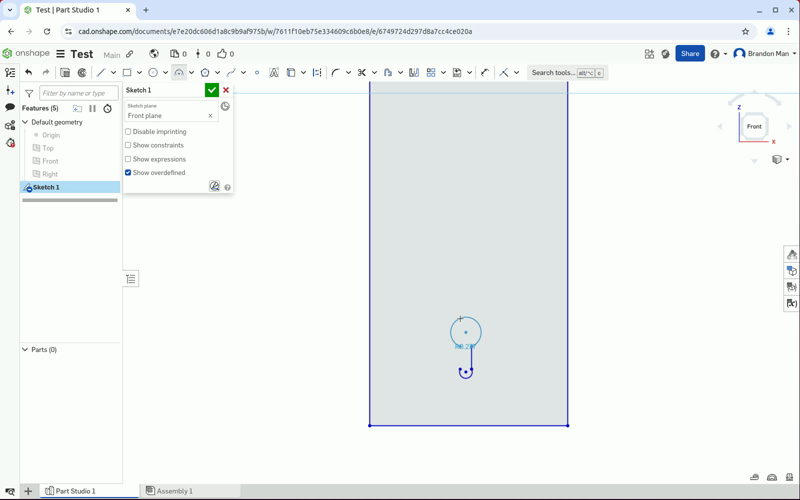
scroll(-6)
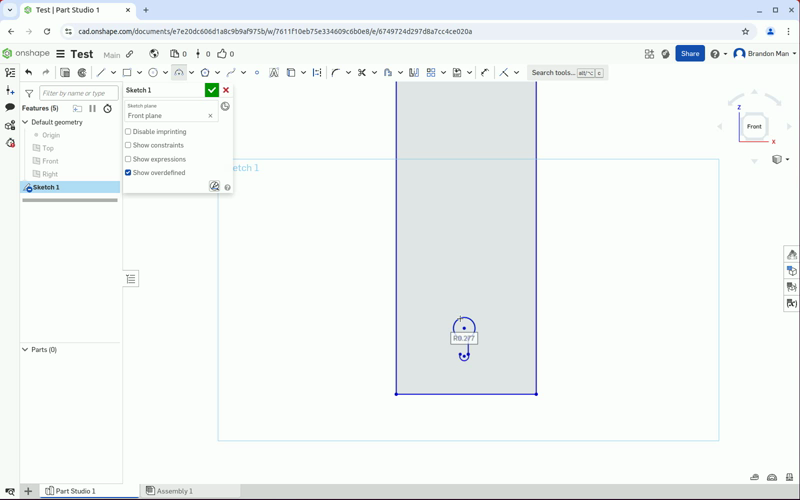
scroll(-6)
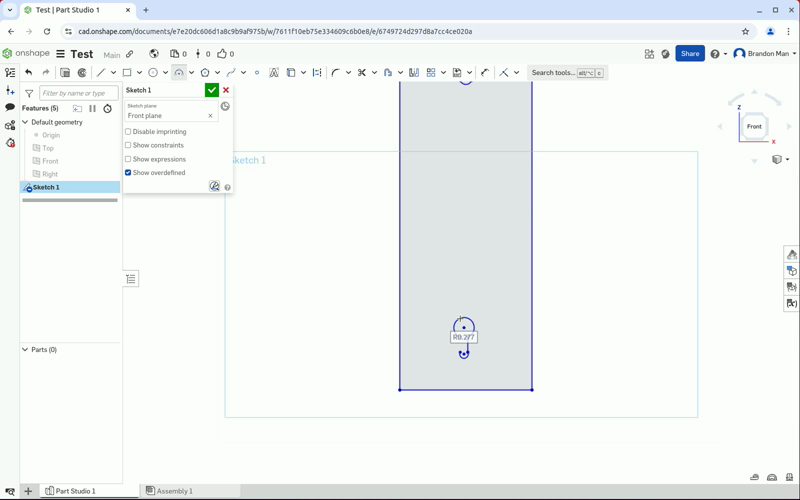
scroll(-6)
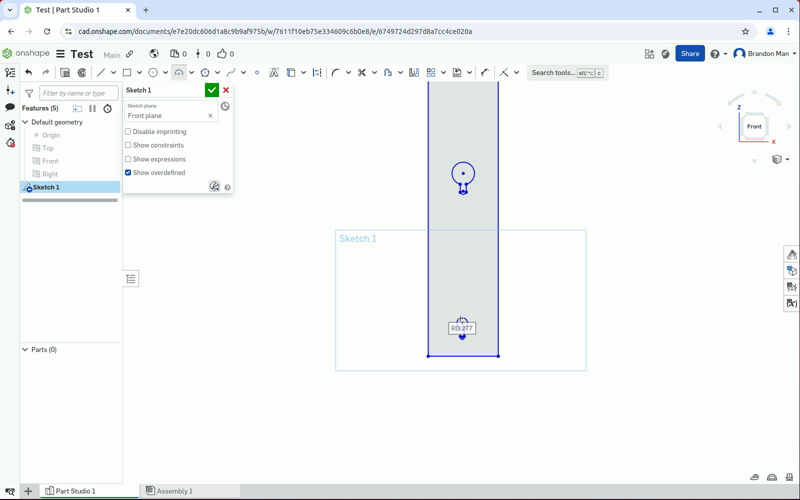
scroll(-6)
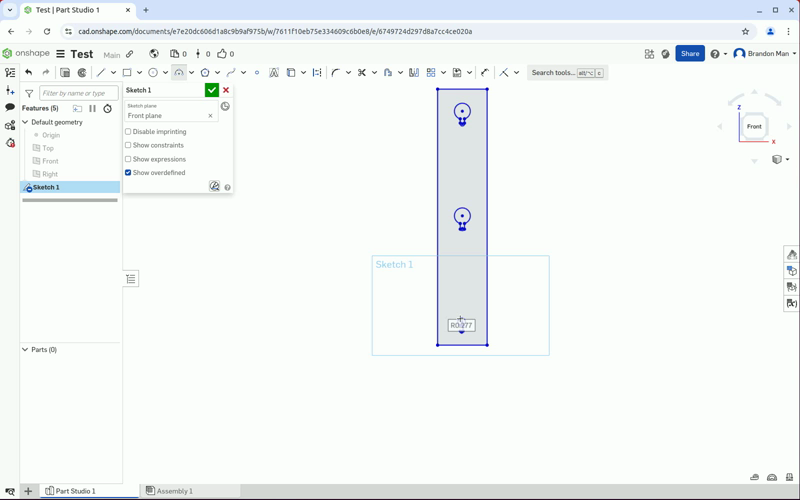
scroll(-6)
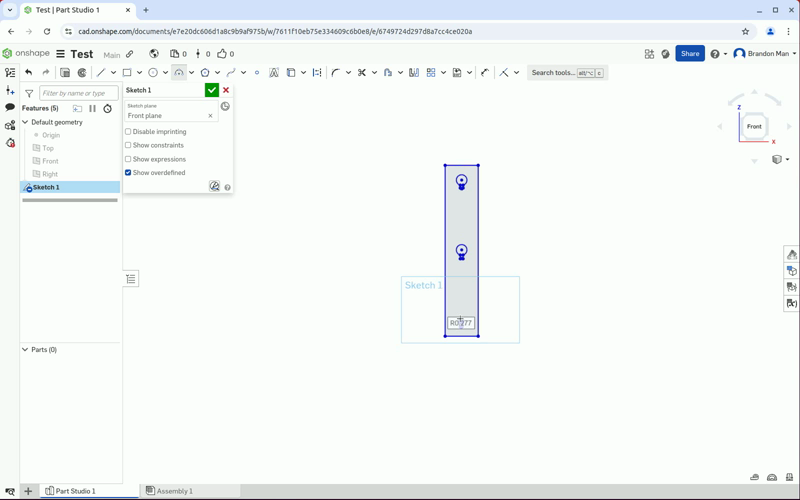
scroll(-6)
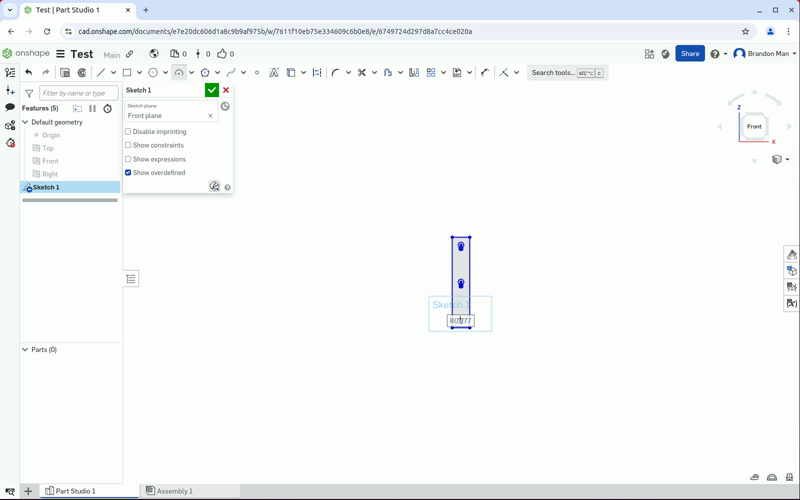
key_up(shift)
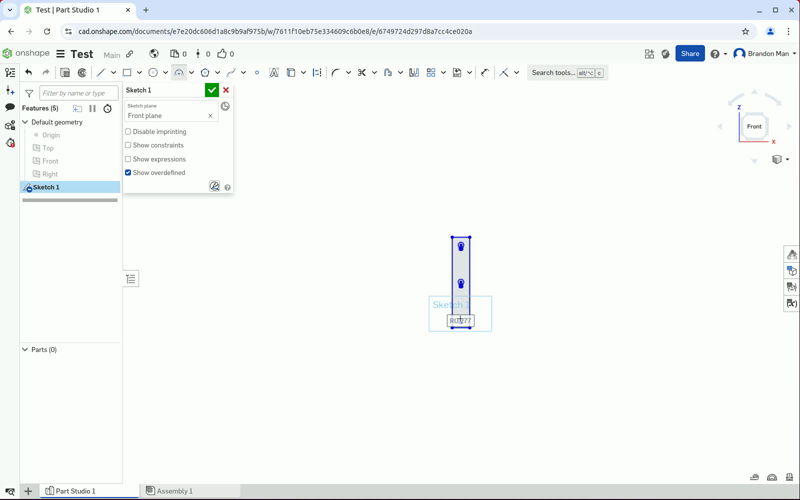
key(esc)
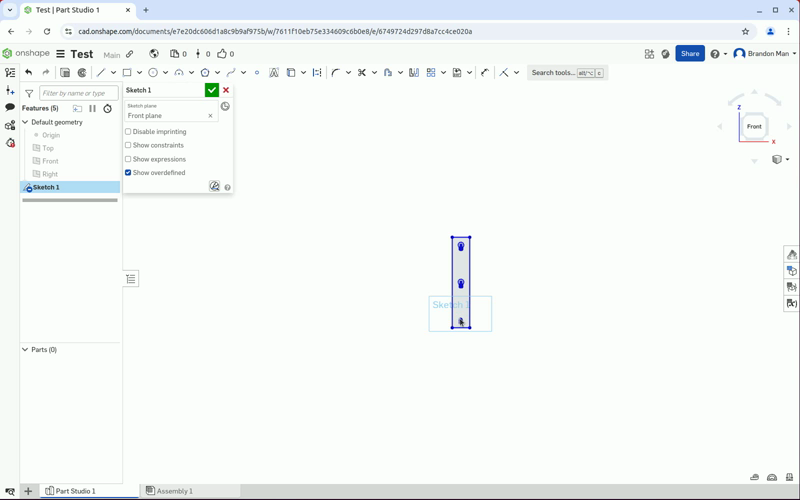
key(l)
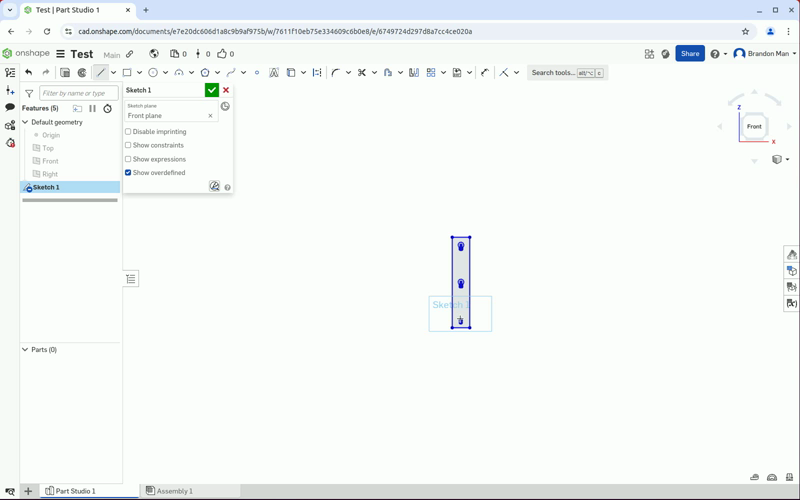
mouse_move(460, 320)
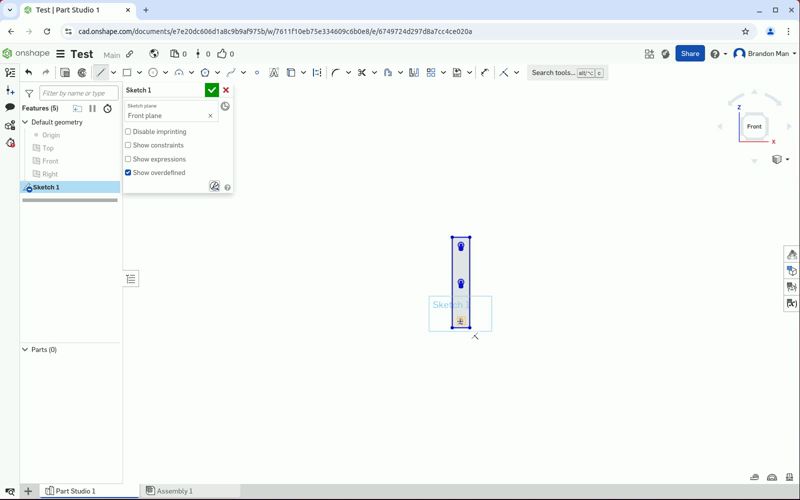
scroll(6)
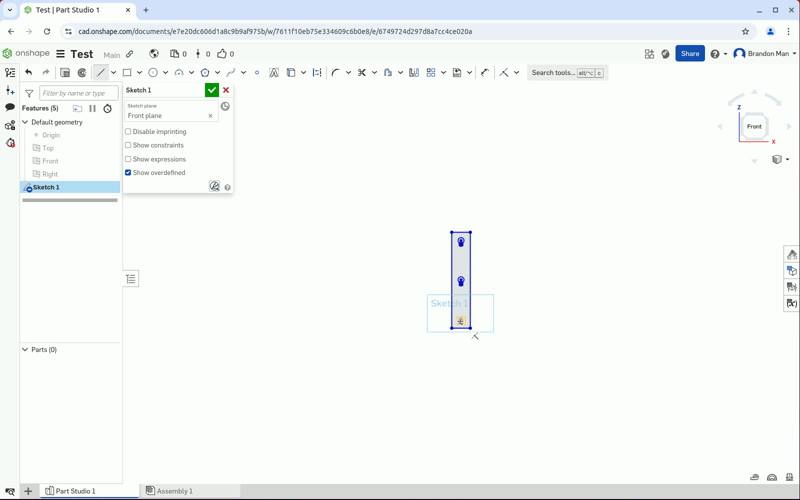
scroll(6)
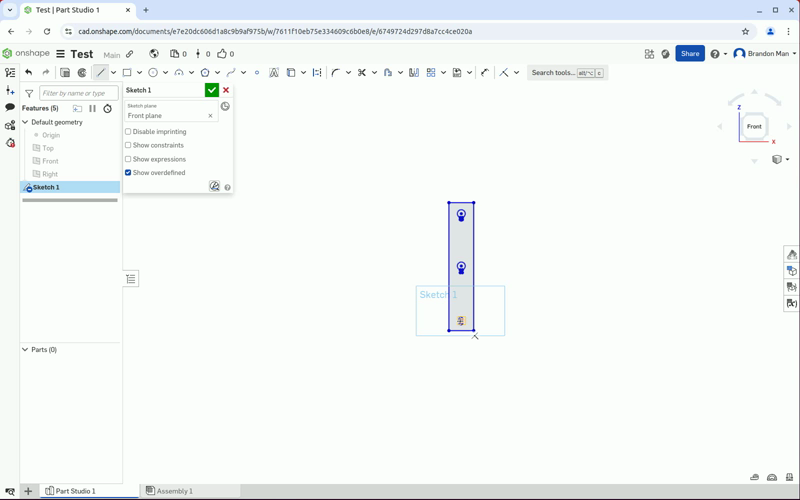
scroll(6)
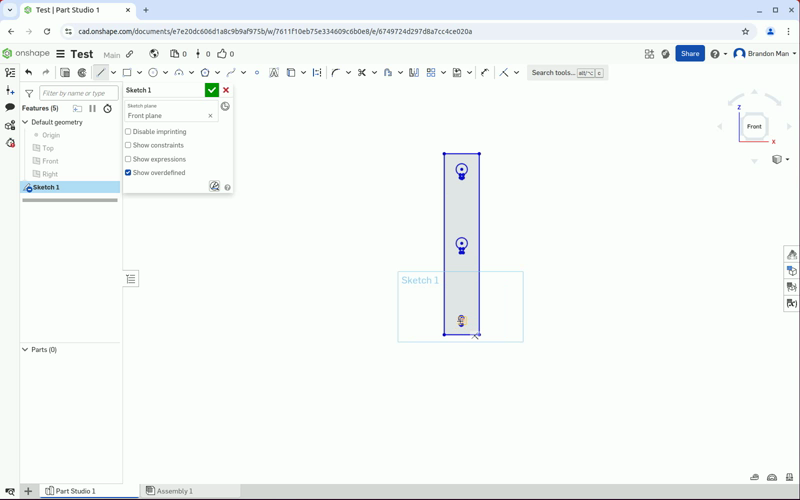
scroll(6)
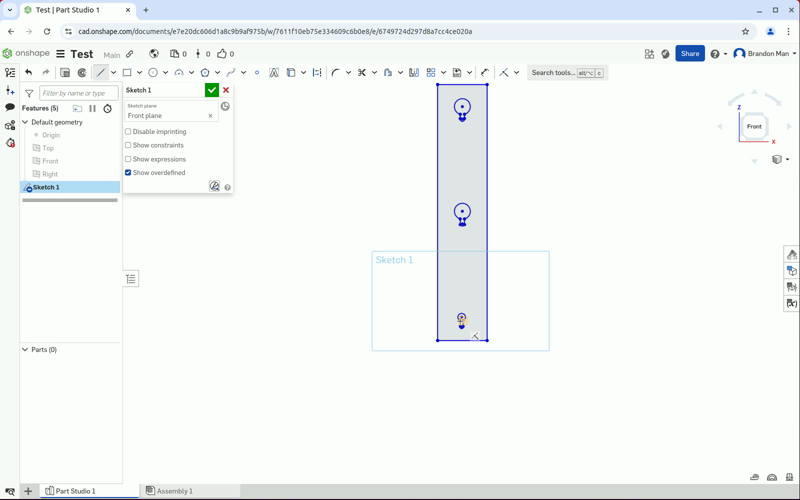
scroll(6)
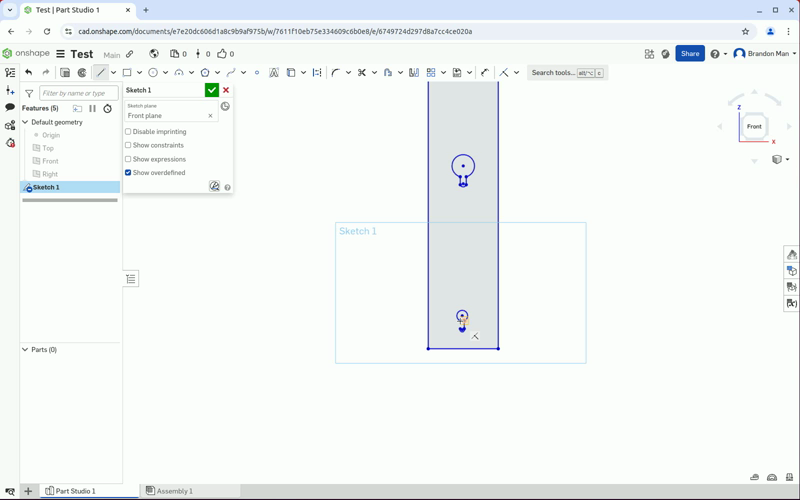
scroll(6)
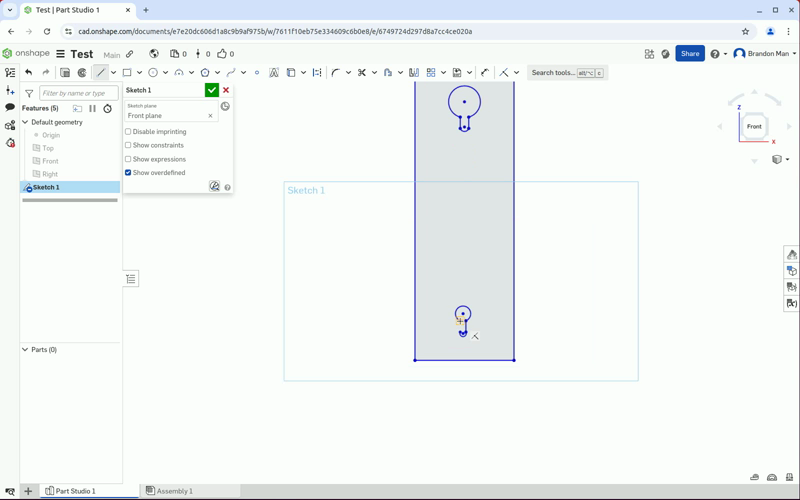
scroll(6)
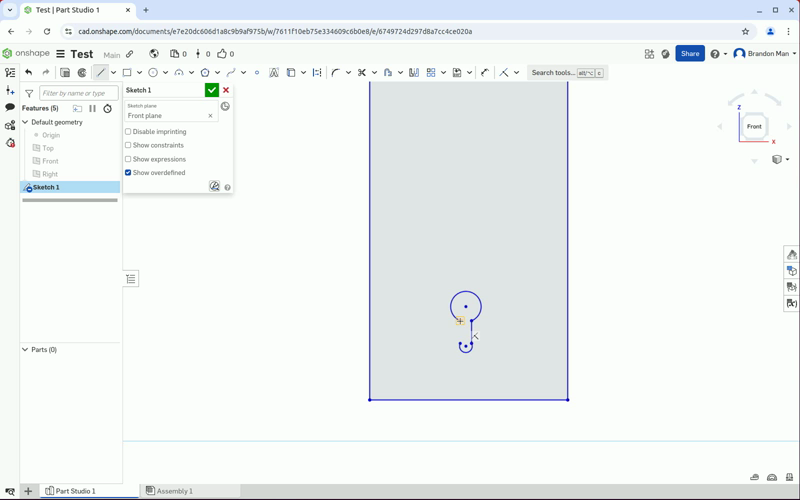
click(460, 320)
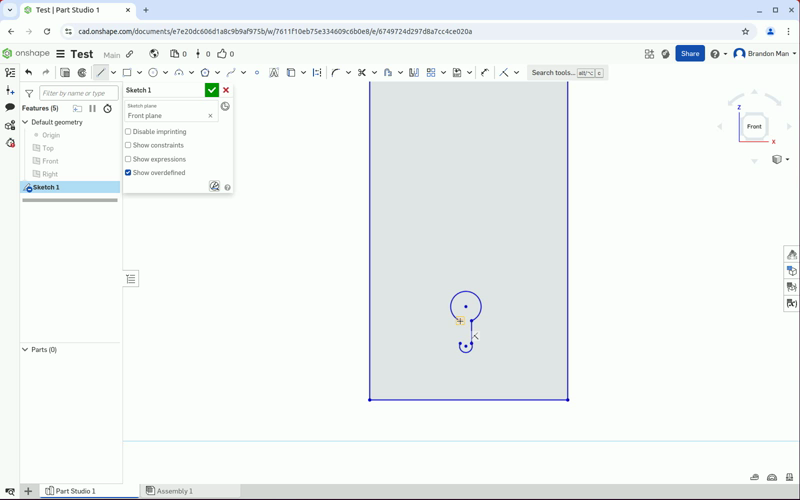
scroll(-6)
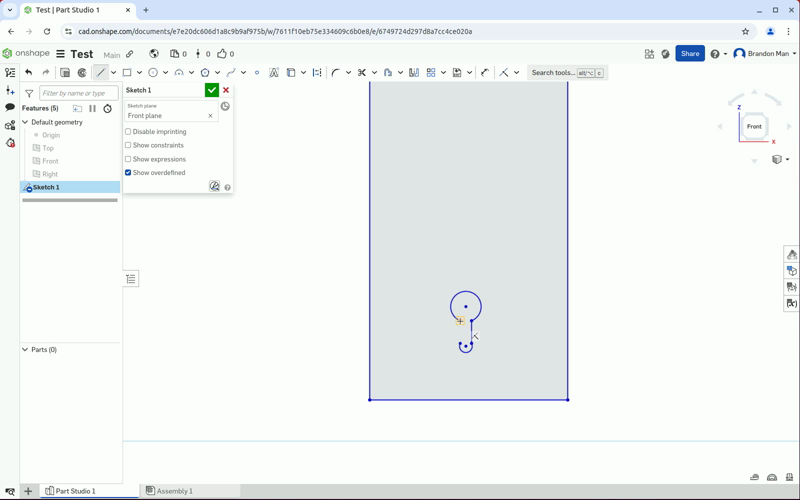
scroll(-6)
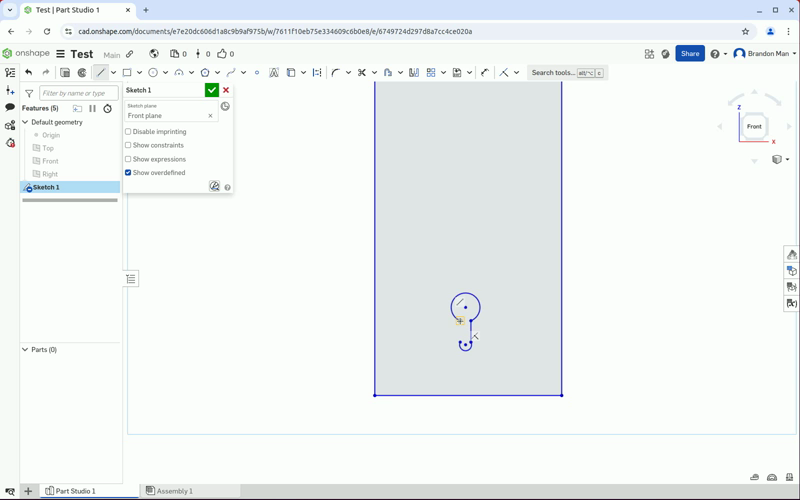
scroll(-6)
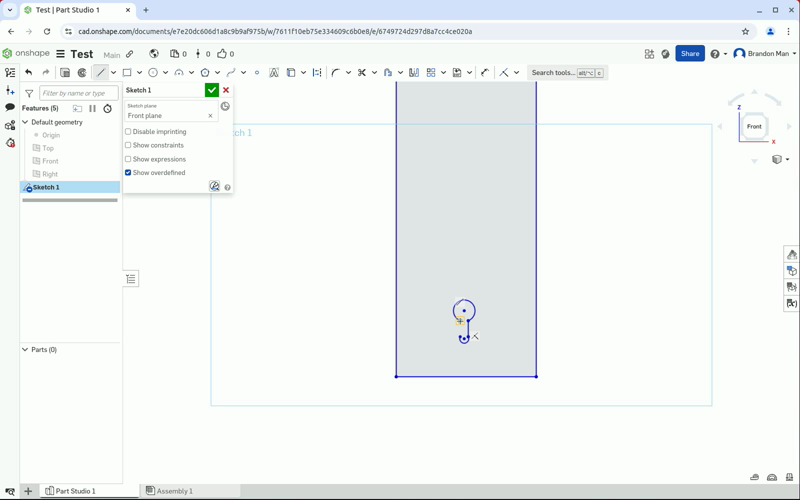
scroll(-6)
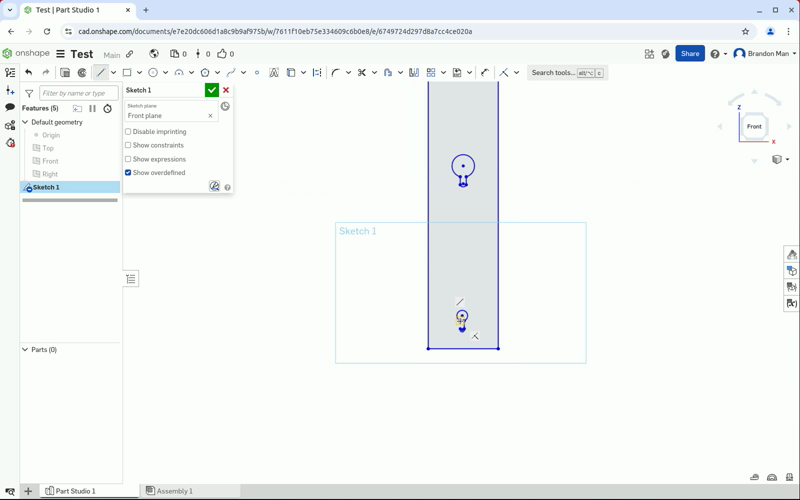
scroll(-6)
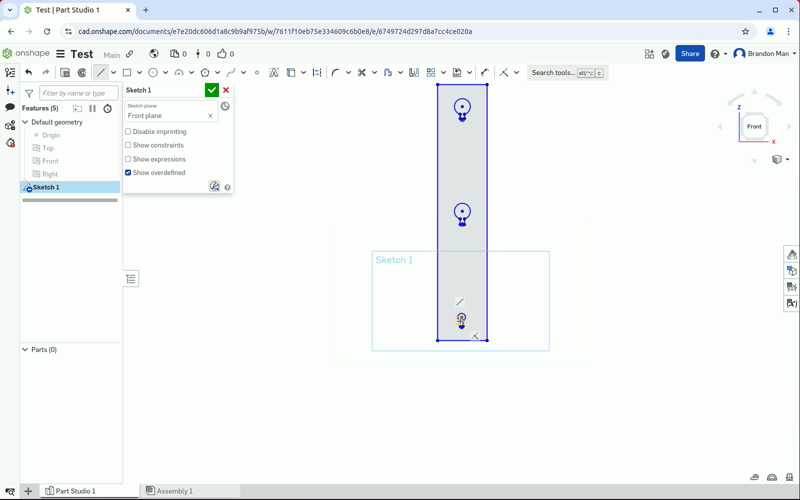
scroll(-6)
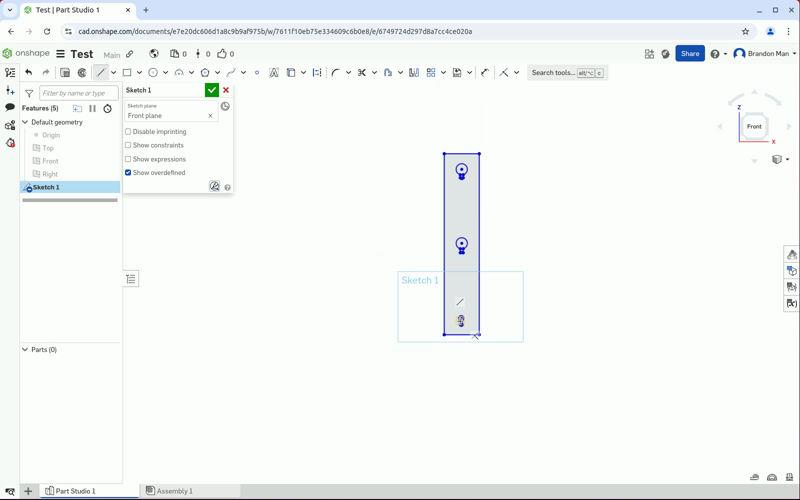
scroll(-6)
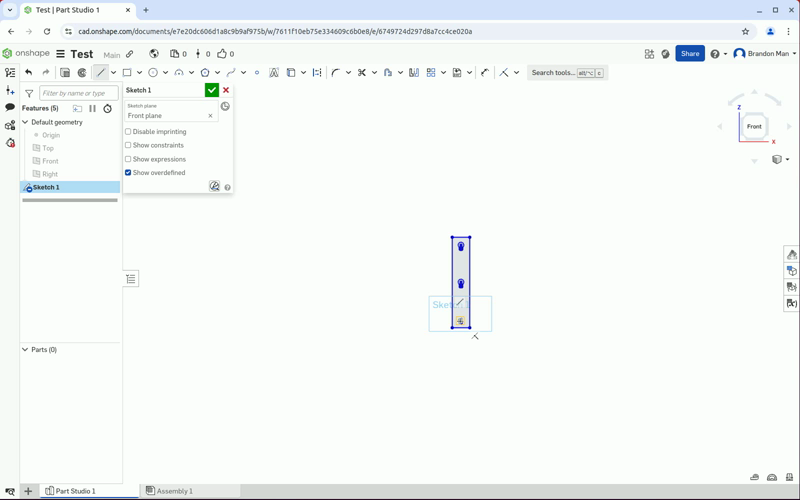
mouse_move(490, 320)
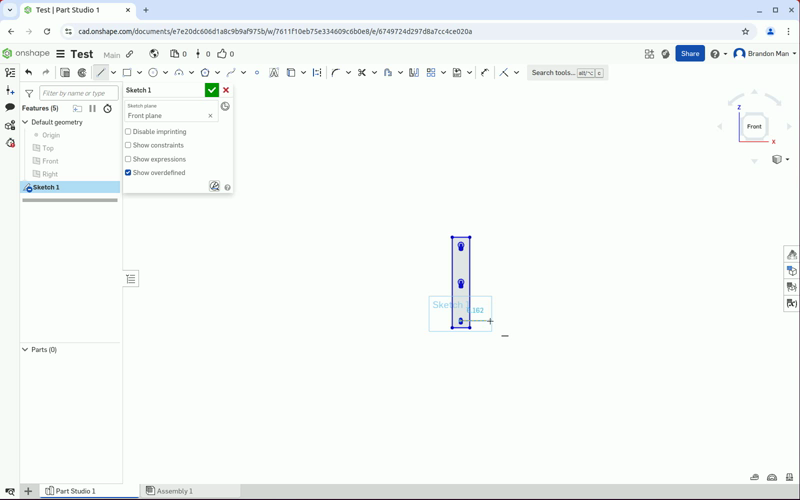
key_down(shift)
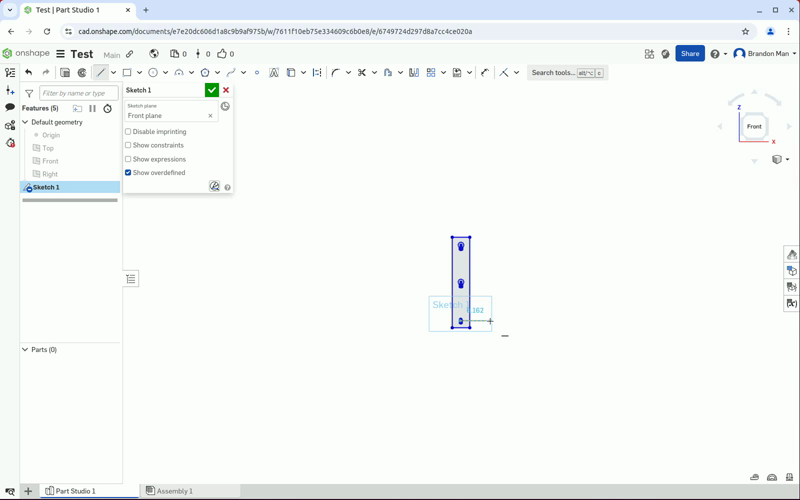
mouse_move(460, 322)
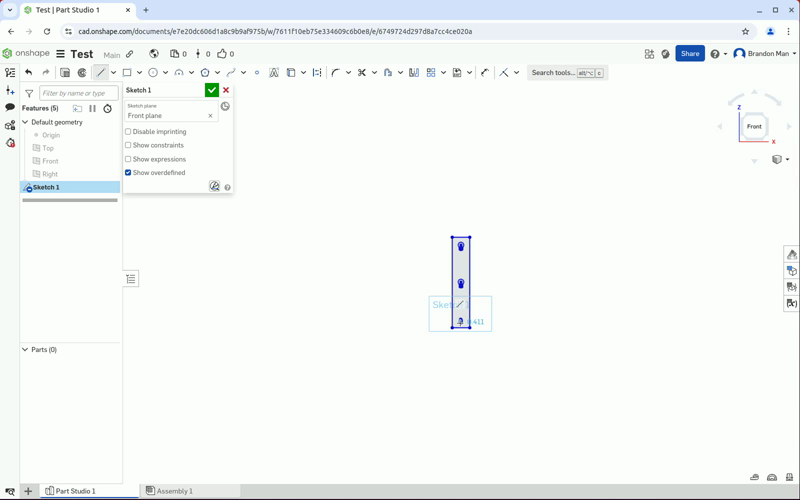
scroll(6)
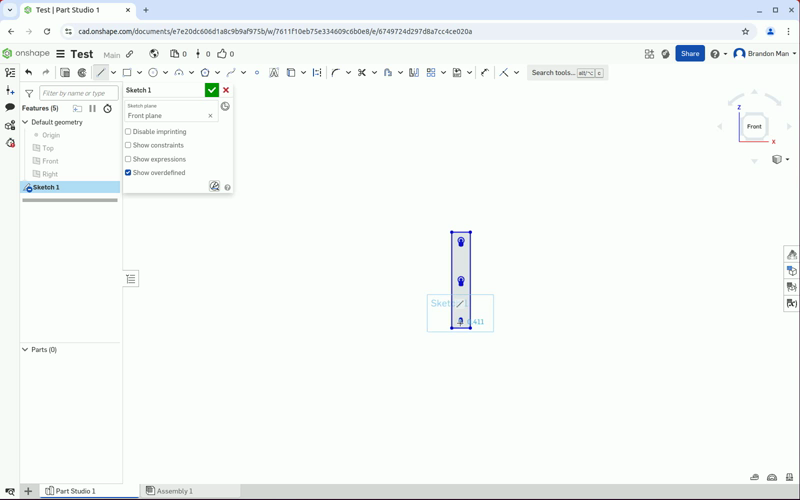
scroll(6)
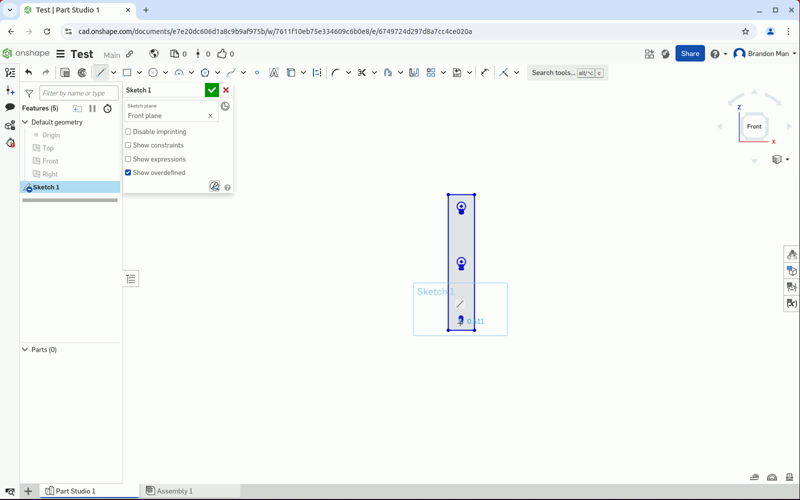
scroll(6)
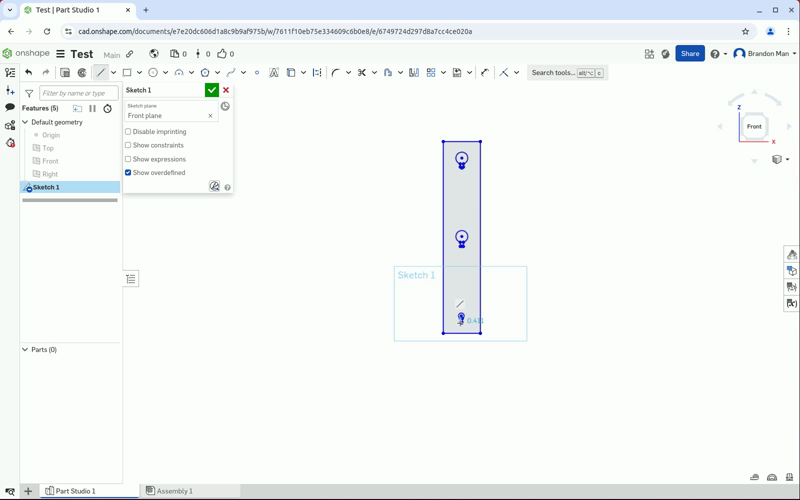
scroll(6)
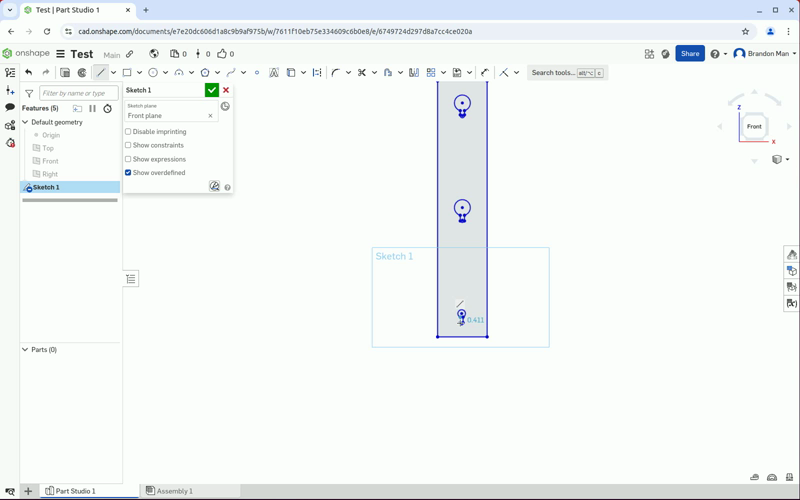
scroll(6)
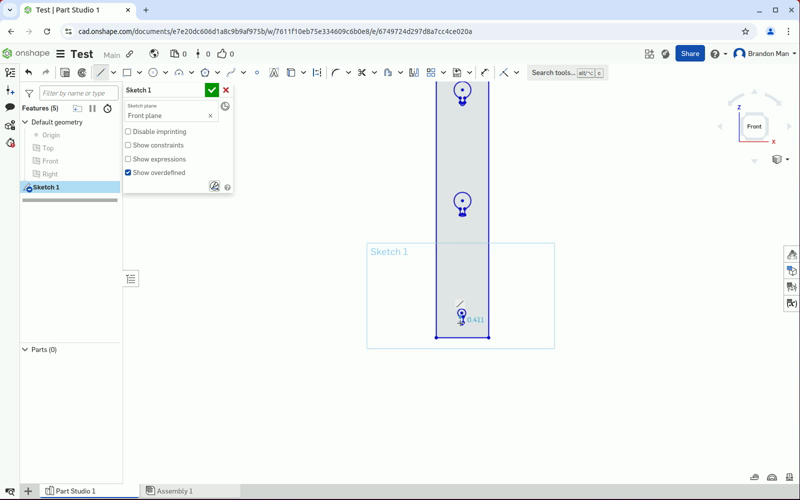
scroll(6)
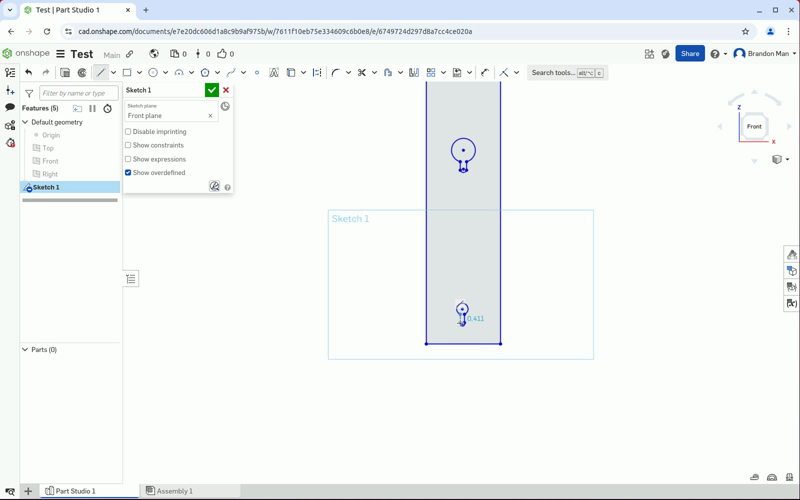
scroll(6)
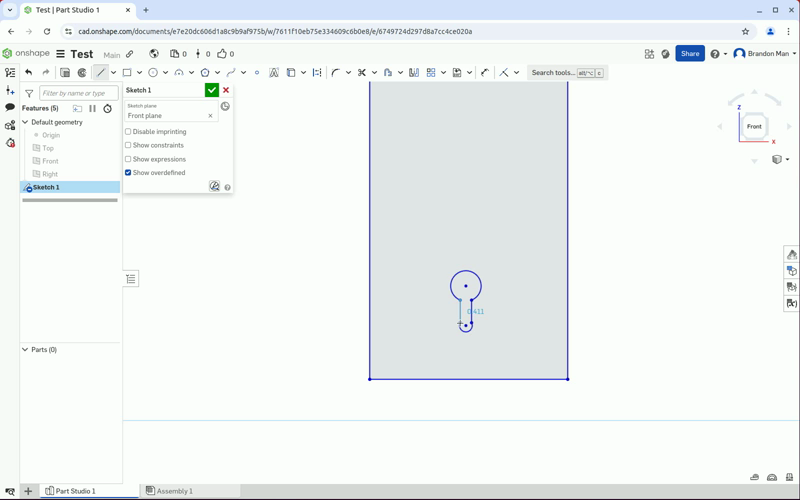
key_up(shift)
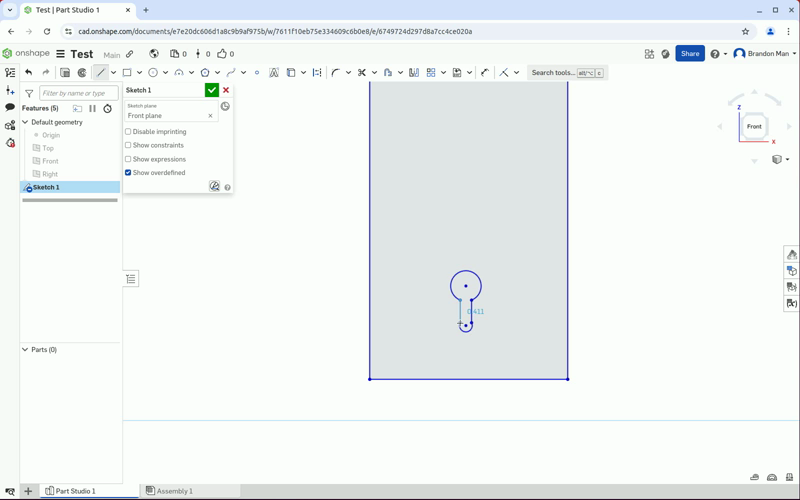
click(460, 322)
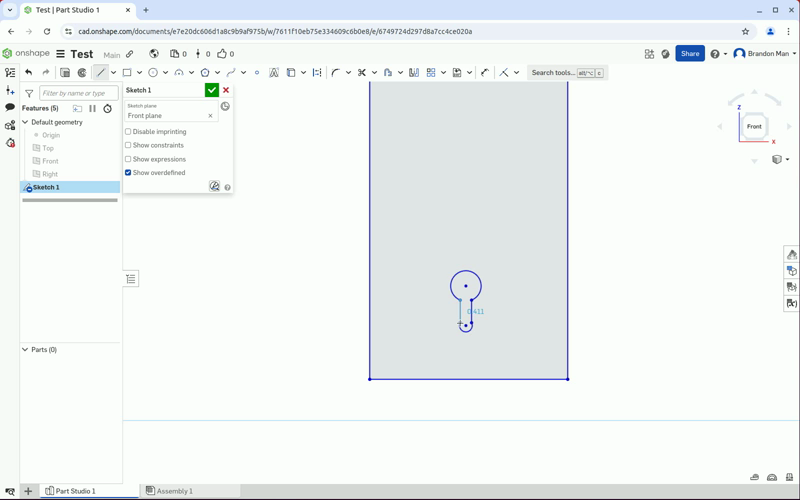
scroll(-6)
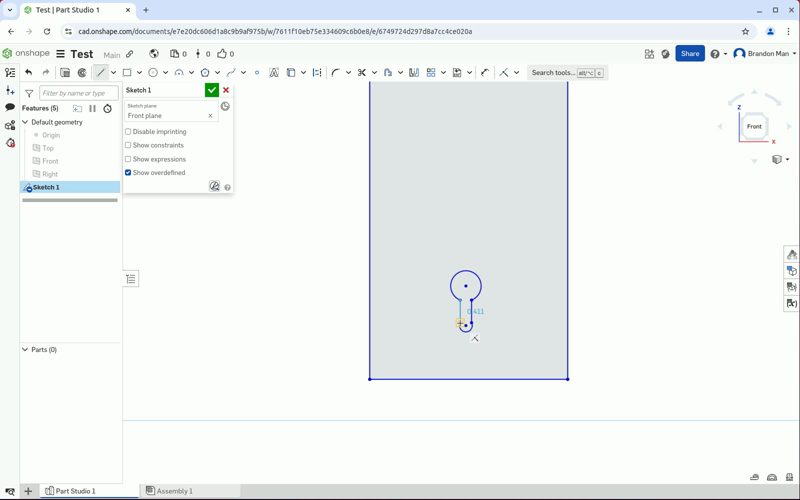
scroll(-6)
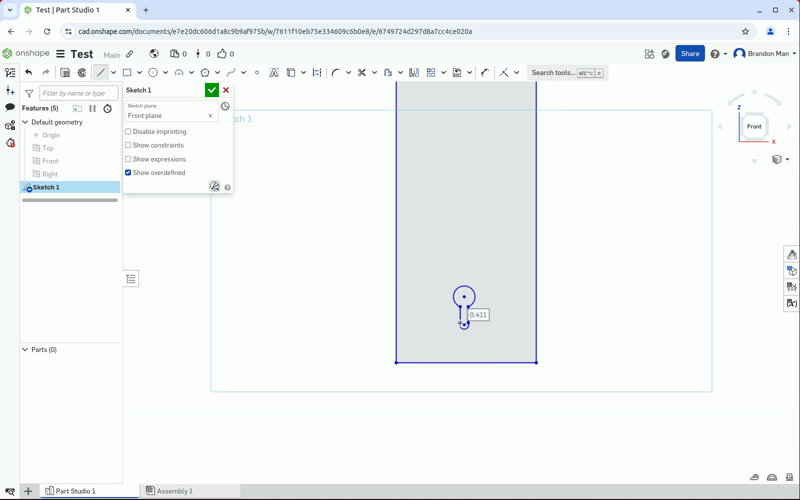
scroll(-6)
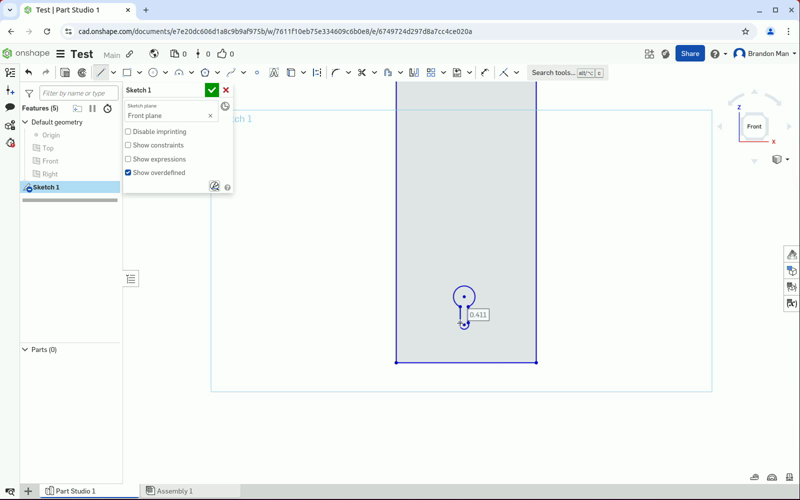
scroll(-6)
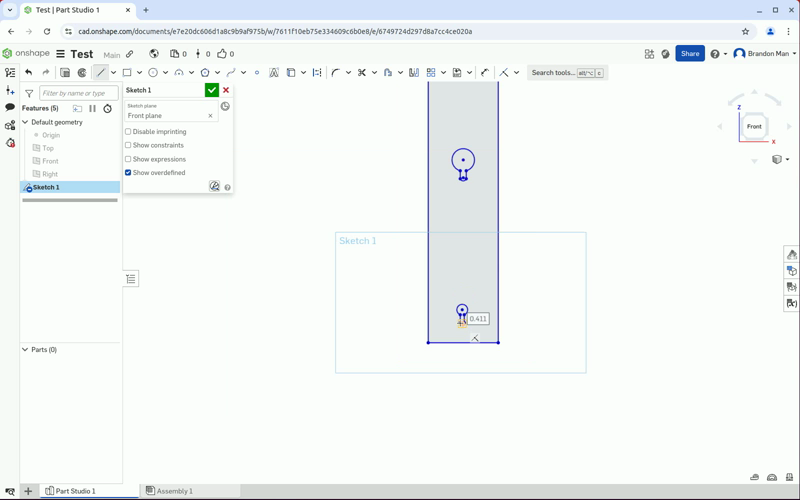
scroll(-6)
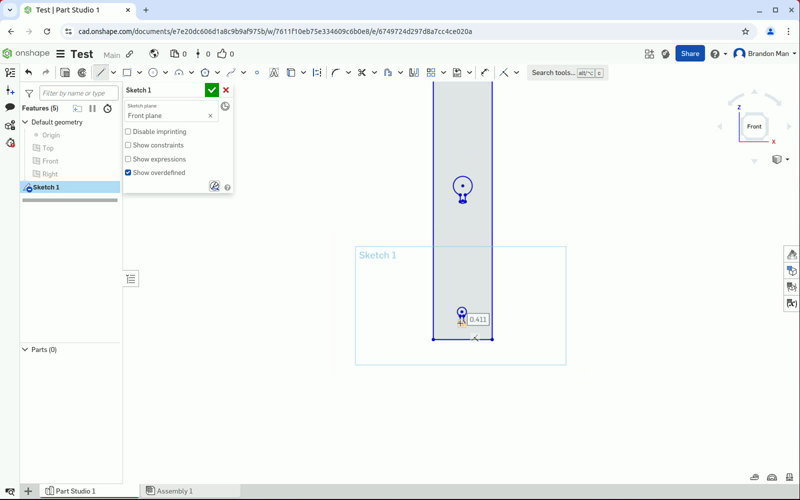
scroll(-6)
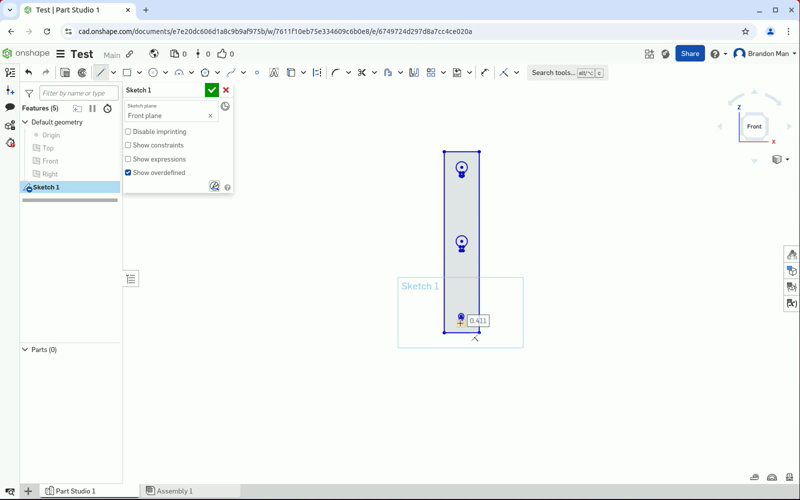
scroll(-6)
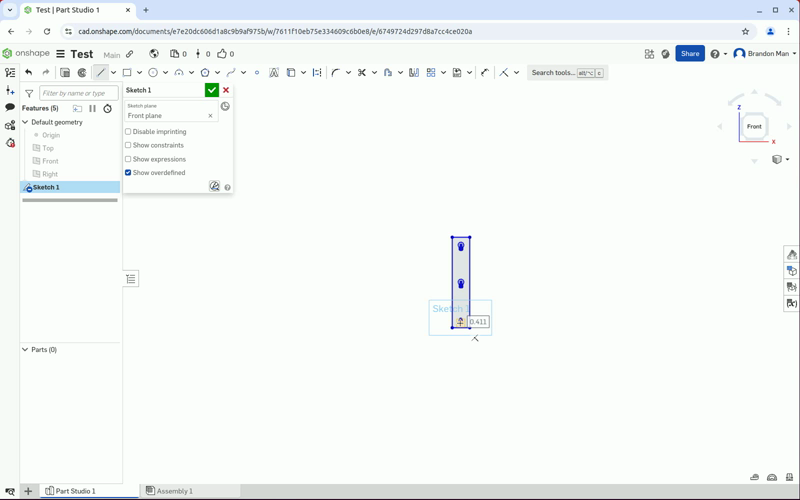
key(esc)
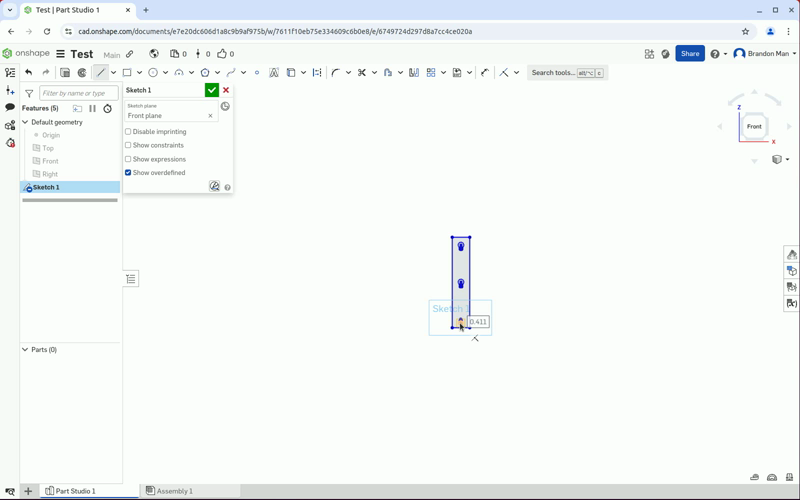
mouse_move(460, 271)
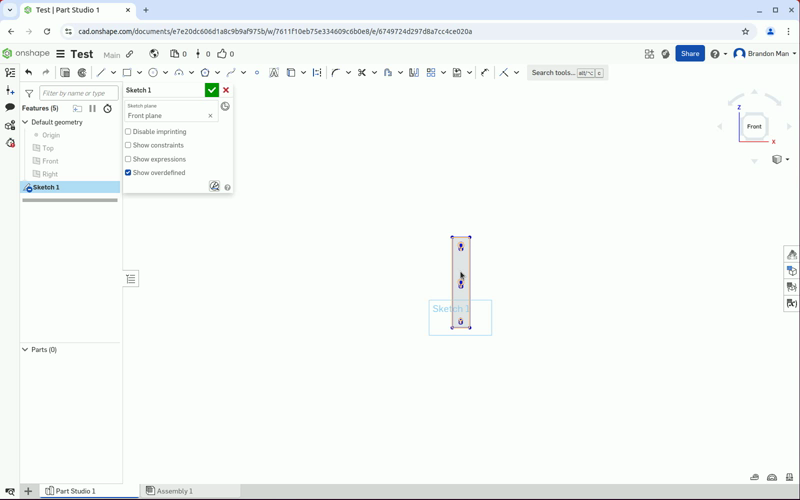
scroll(6)
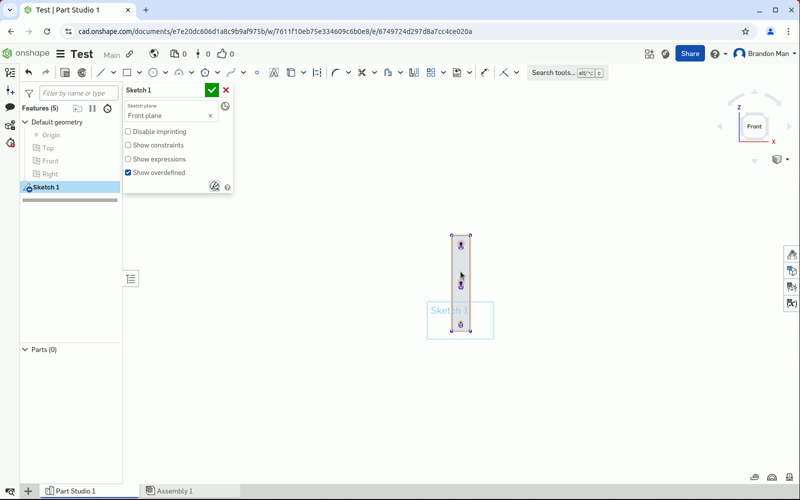
scroll(6)
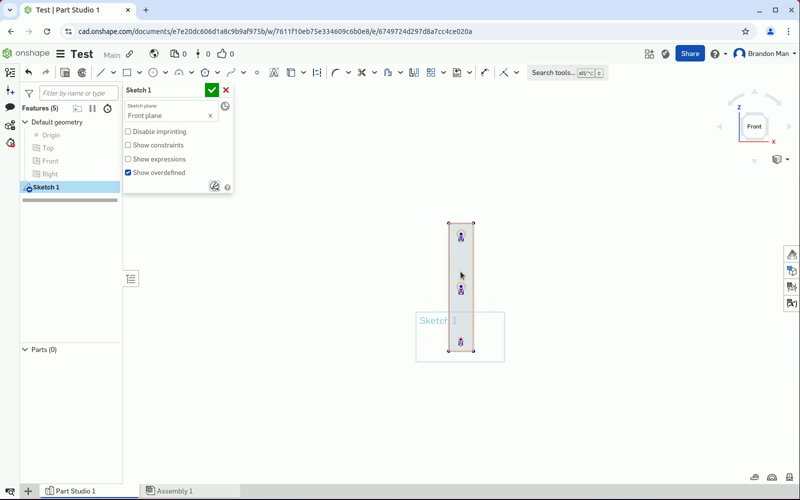
scroll(6)
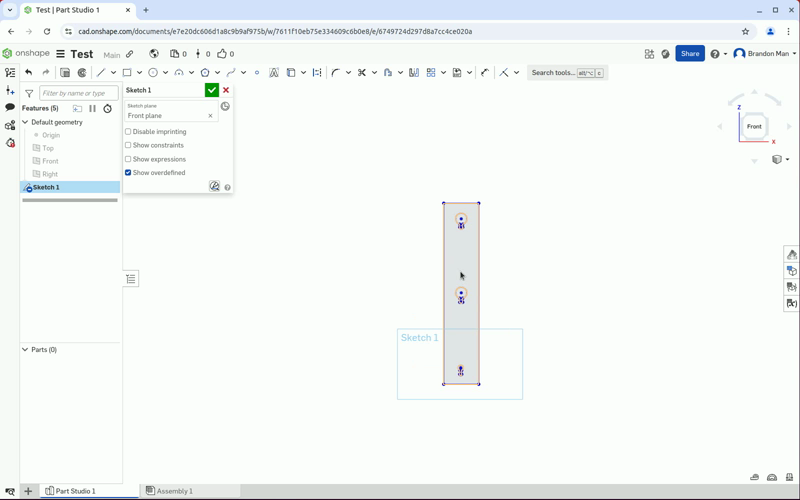
scroll(6)
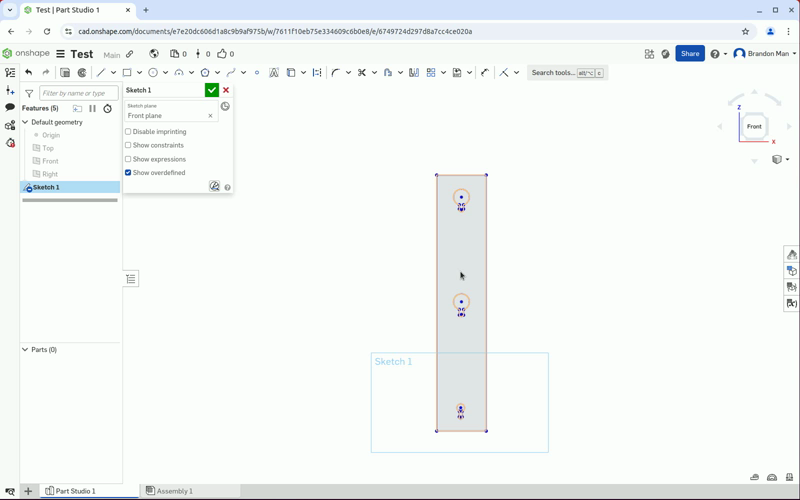
scroll(6)
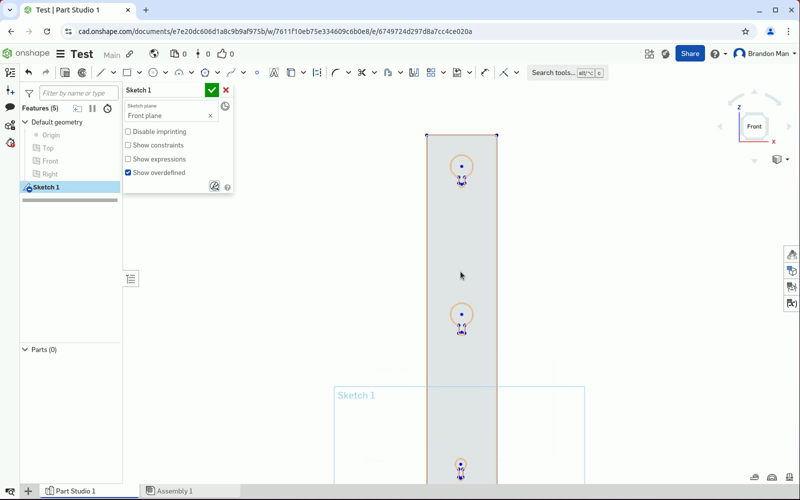
scroll(6)
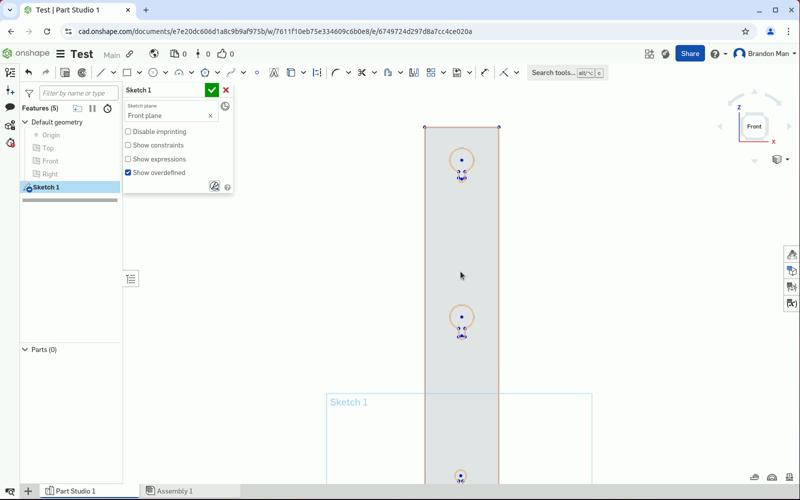
scroll(6)
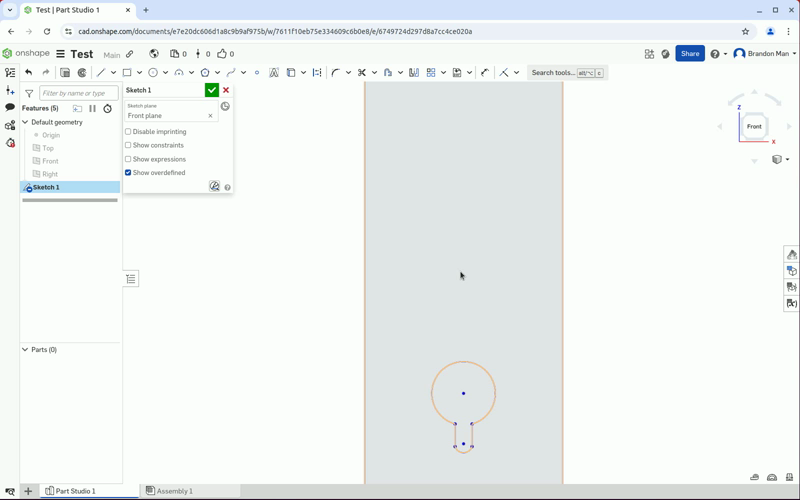
click(460, 271)
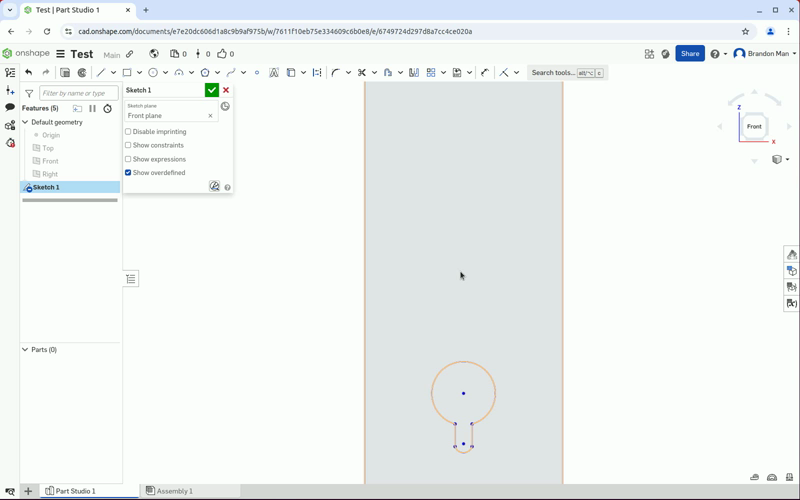
scroll(-6)
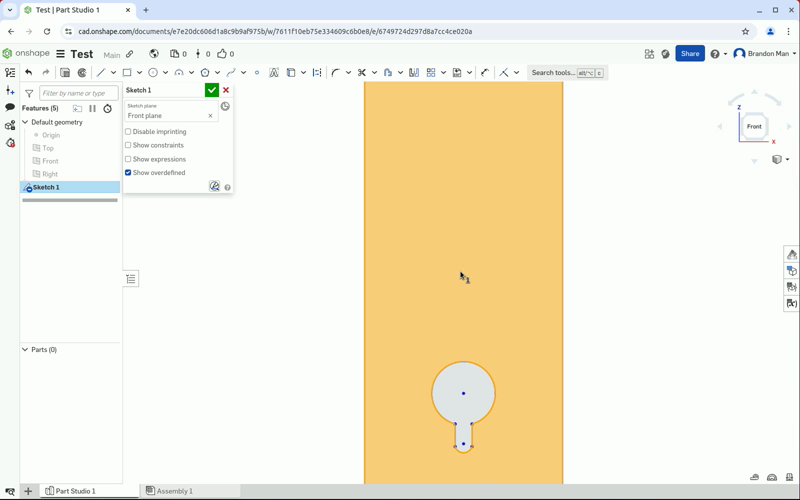
scroll(-6)
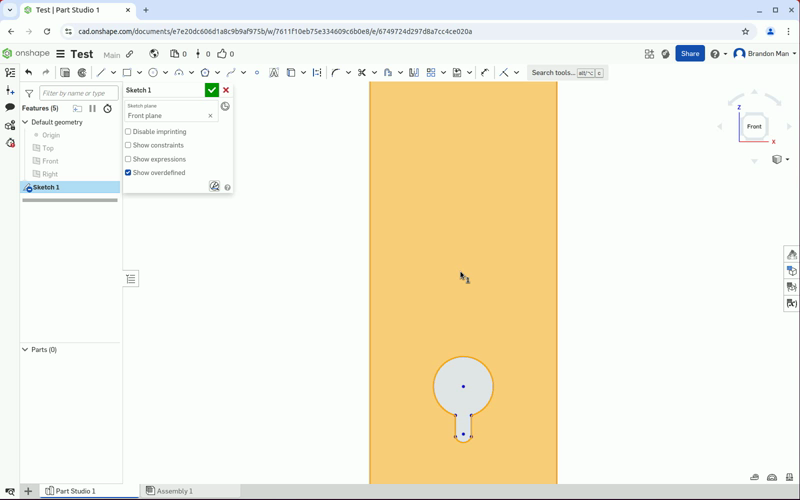
scroll(-6)
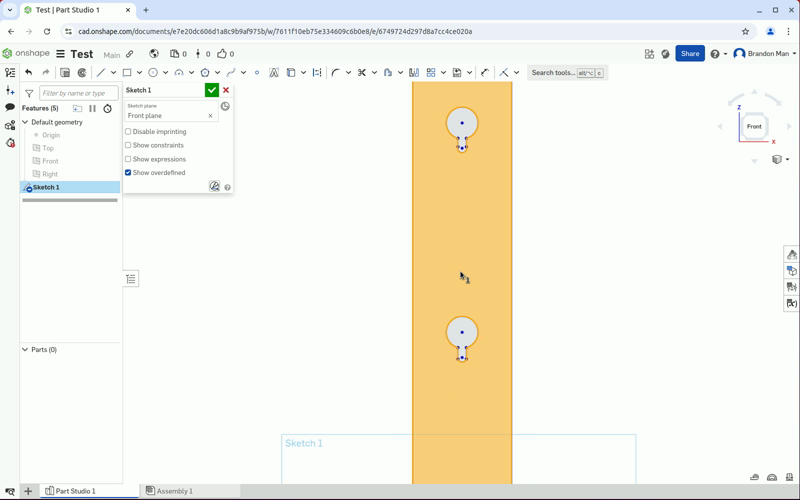
scroll(-6)
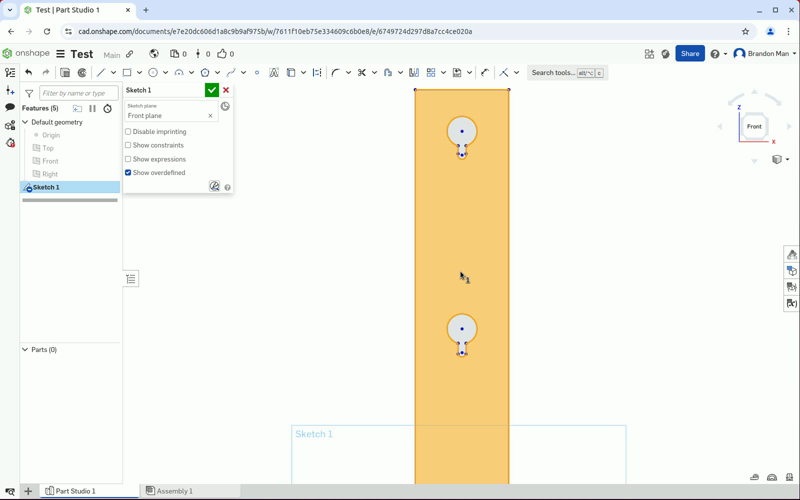
scroll(-6)
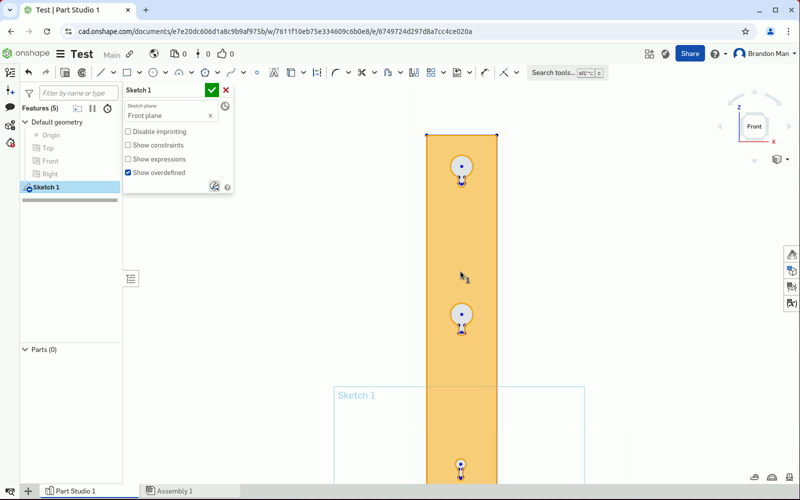
scroll(-6)
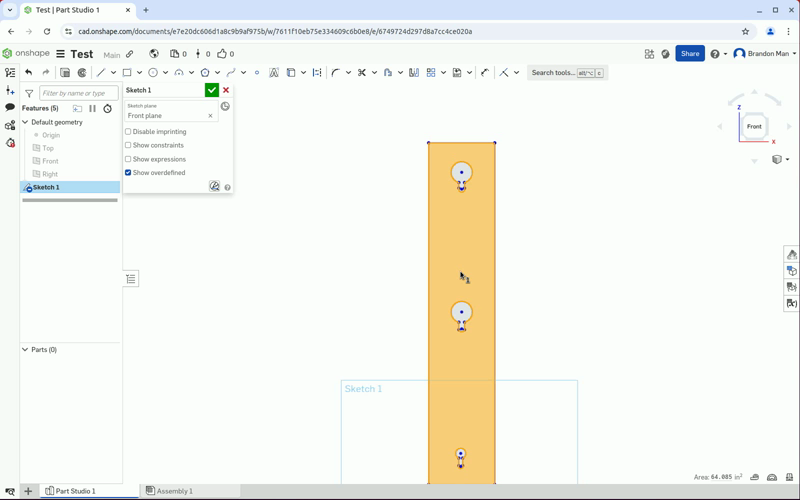
scroll(-6)
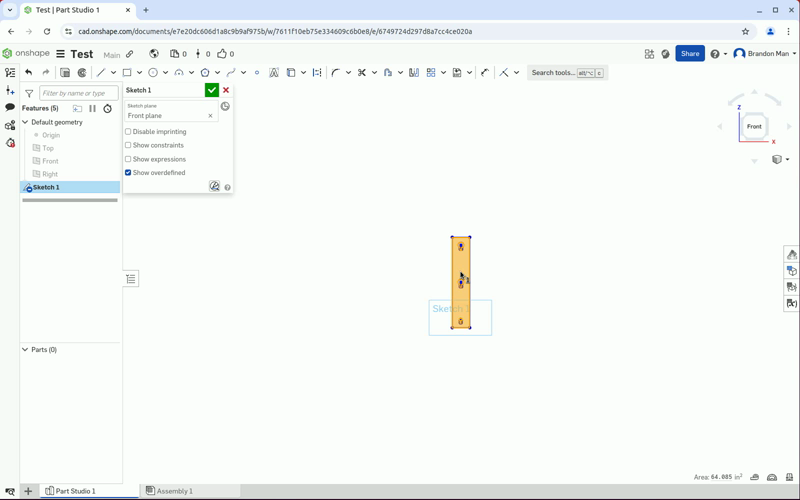
mouse_move(73, 352)
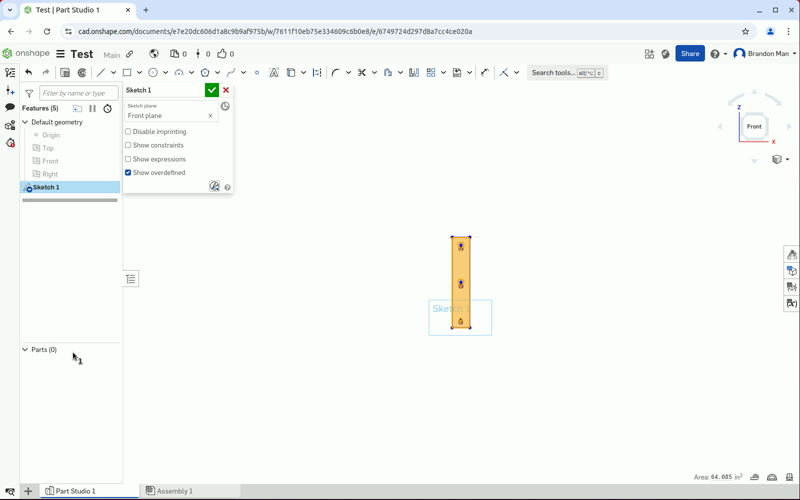
key(shift+y)
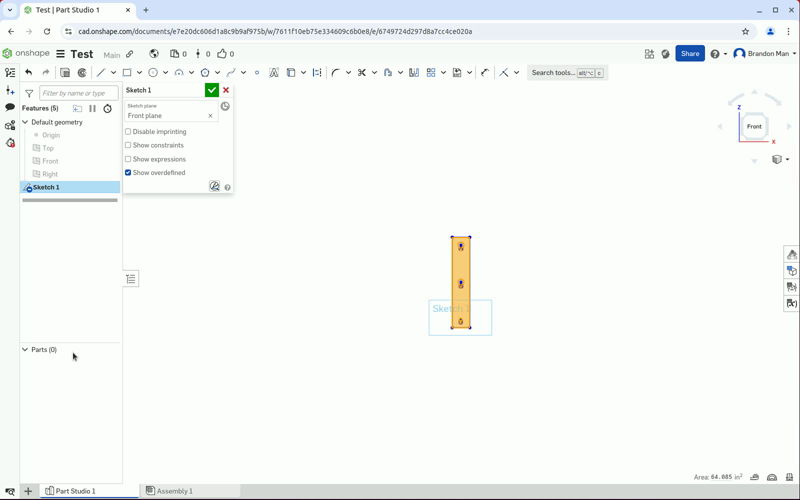
key(shift+e)
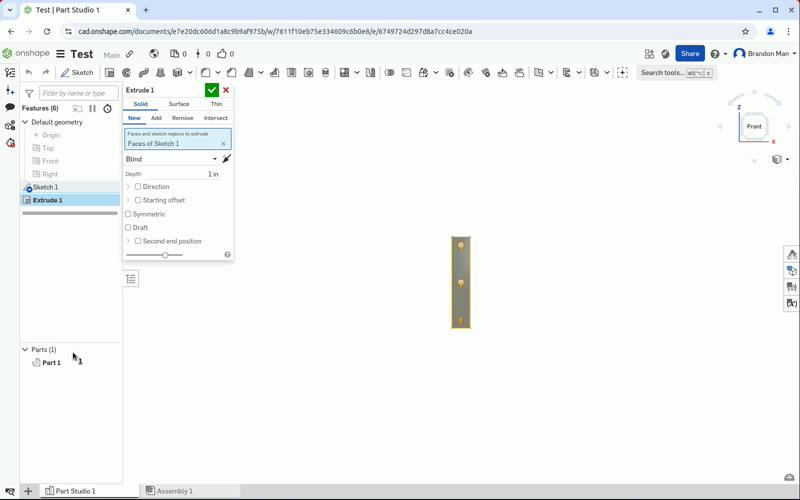
mouse_move(143, 106)
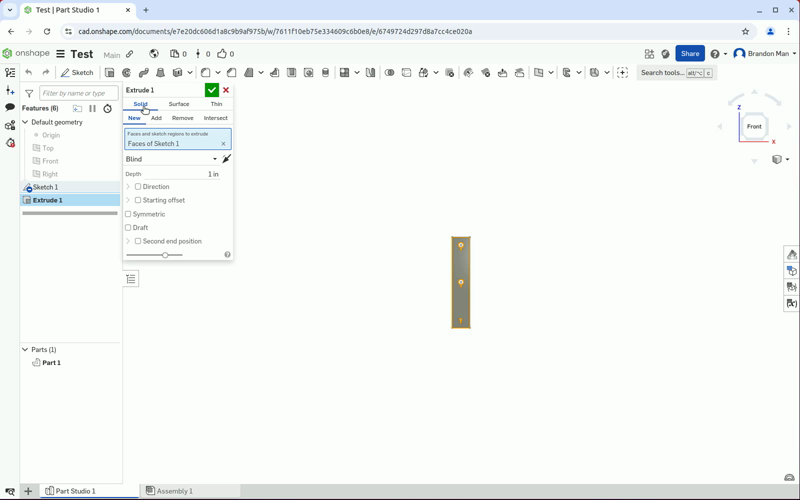
click(143, 106)
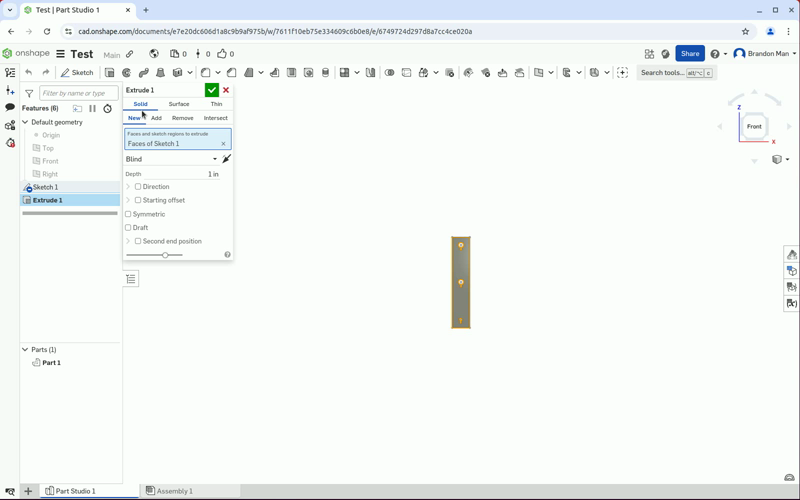
mouse_move(137, 120)
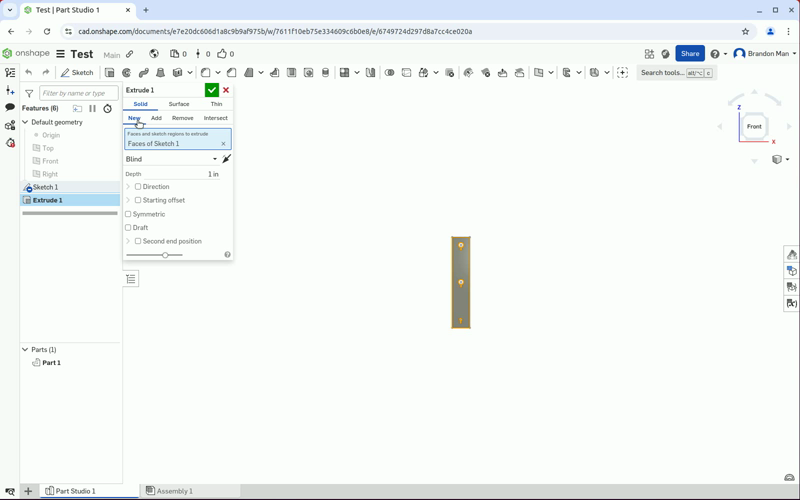
click(137, 120)
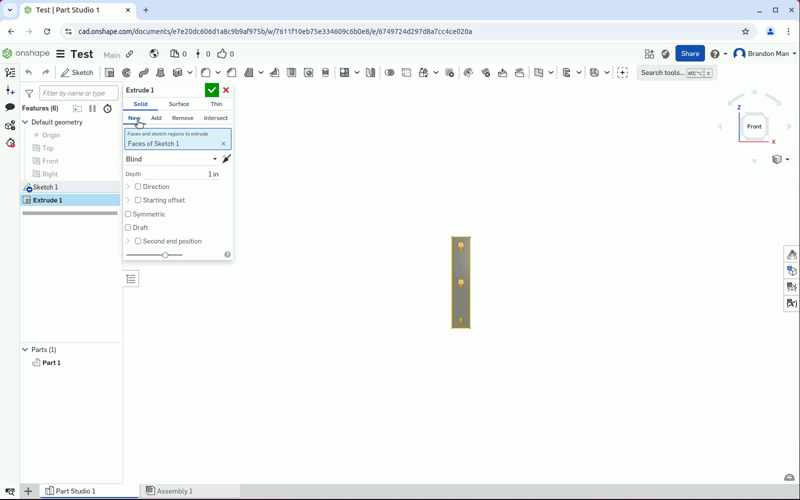
key(tab, 4)
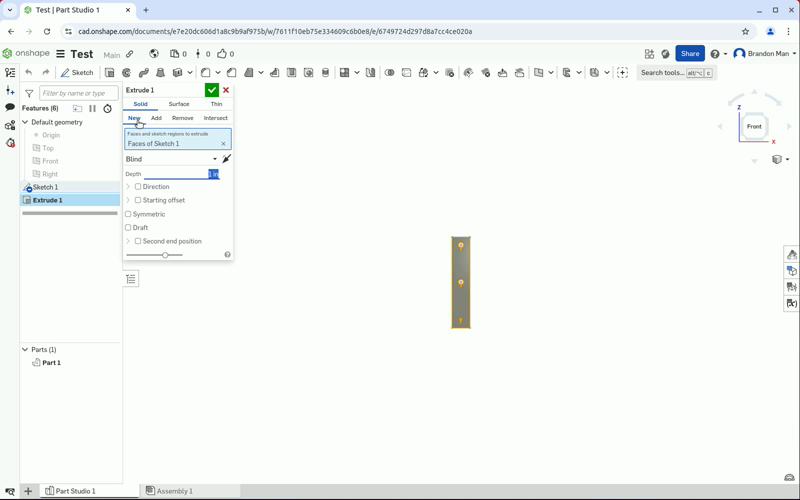
text(0.963)
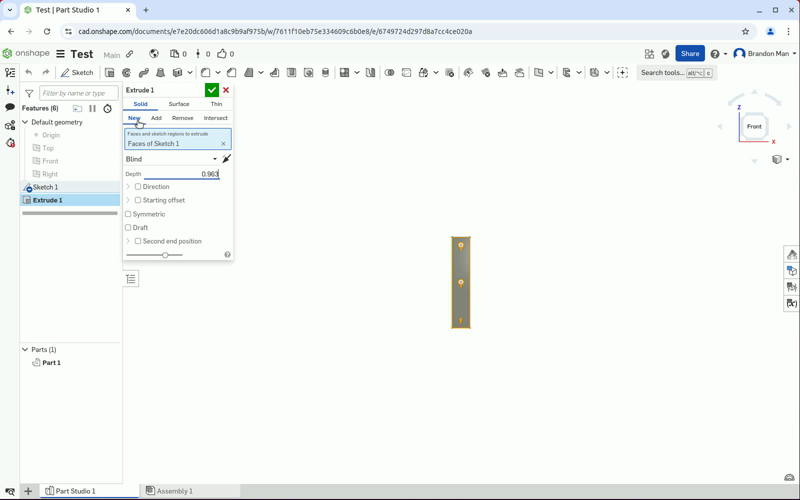
key(enter)
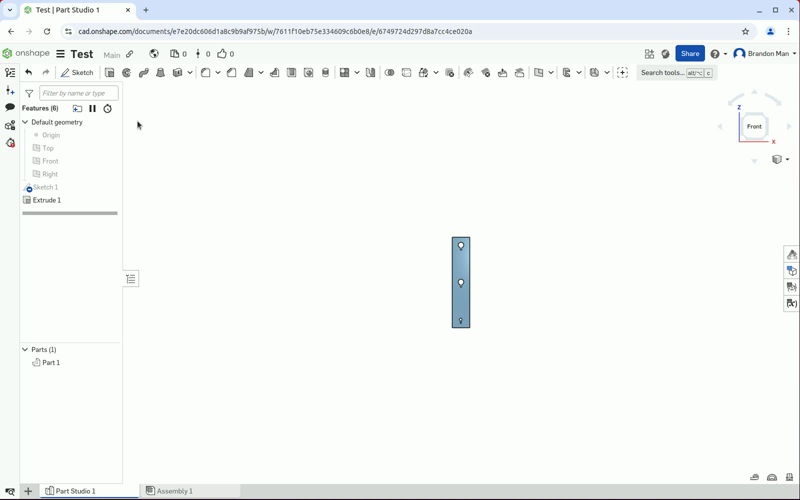
key(shift+h)
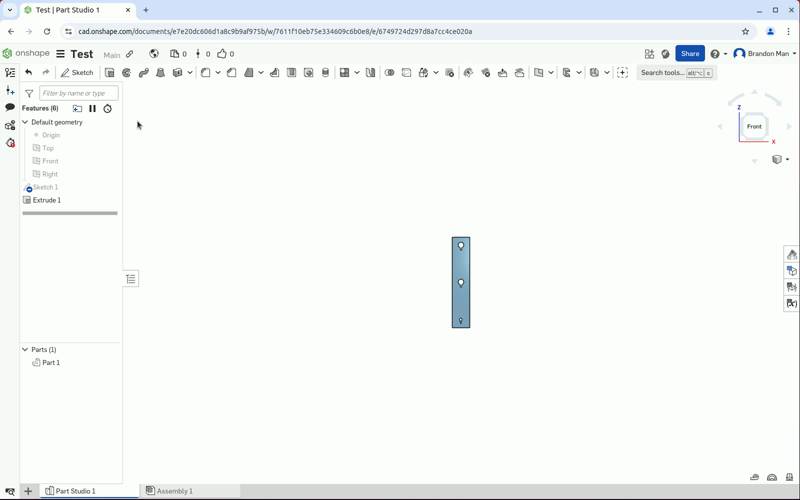
key(shift+h)
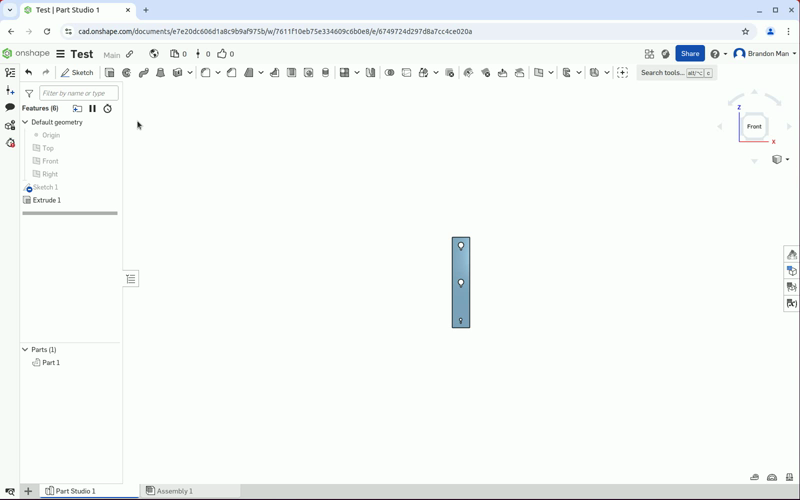
mouse_move(73, 189)
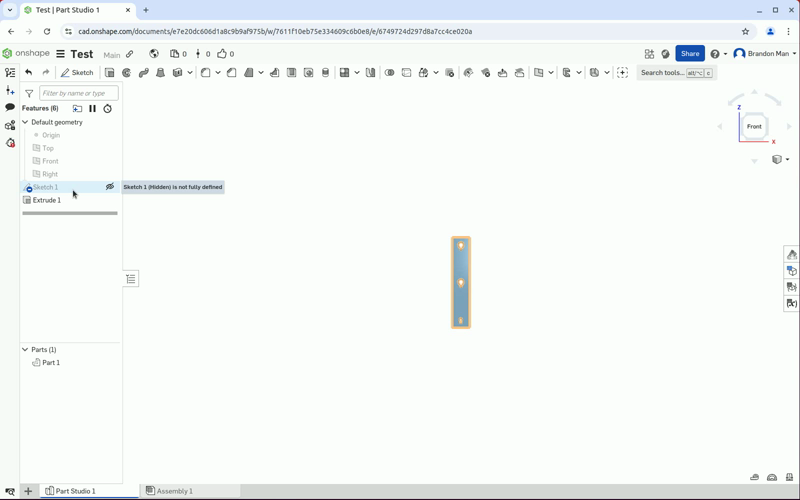
click(73, 189)
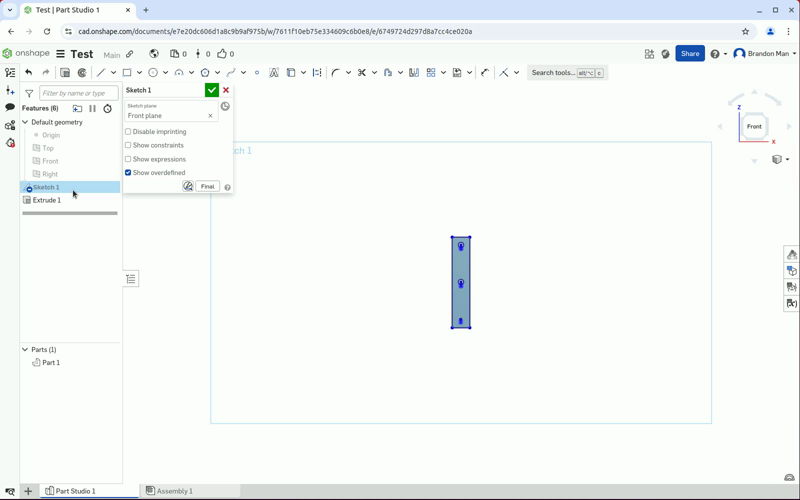
mouse_move(229, 92)
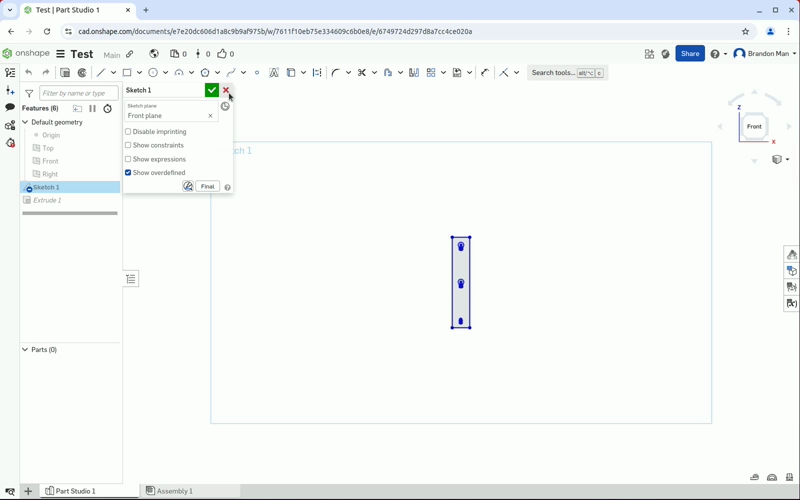
click(229, 92)
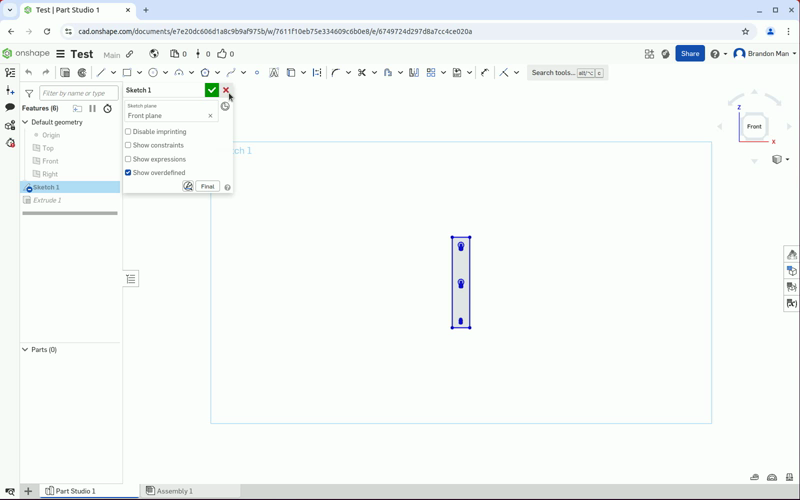
key(shift+s)
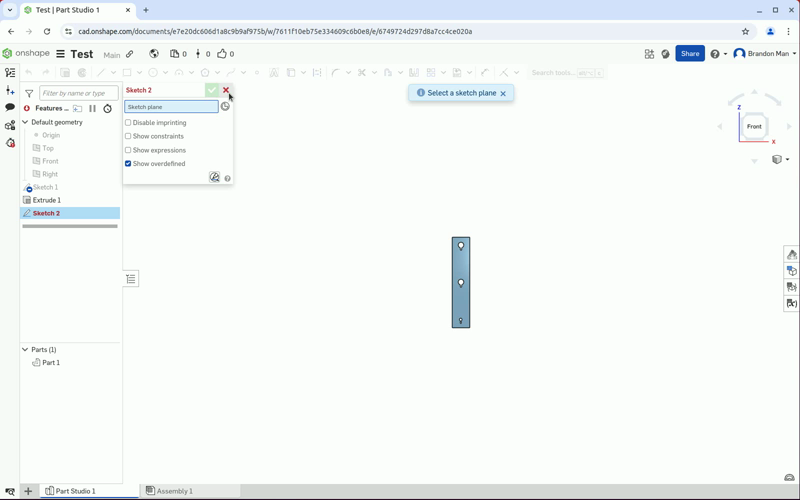
mouse_move(73, 163)
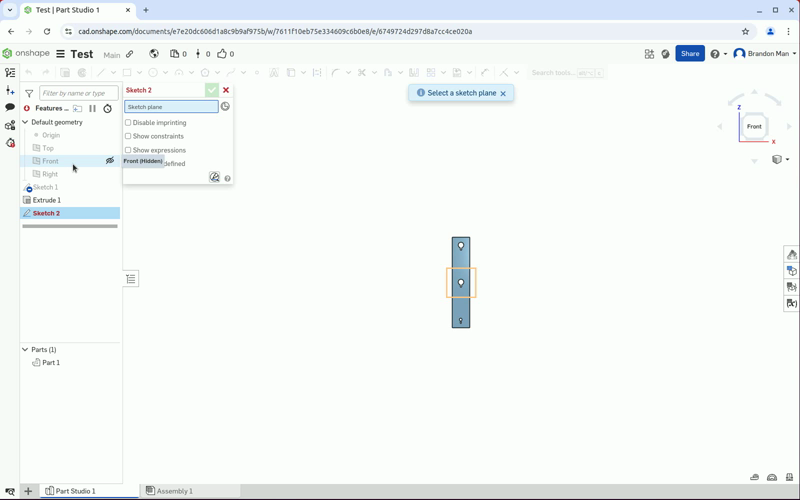
click(73, 163)
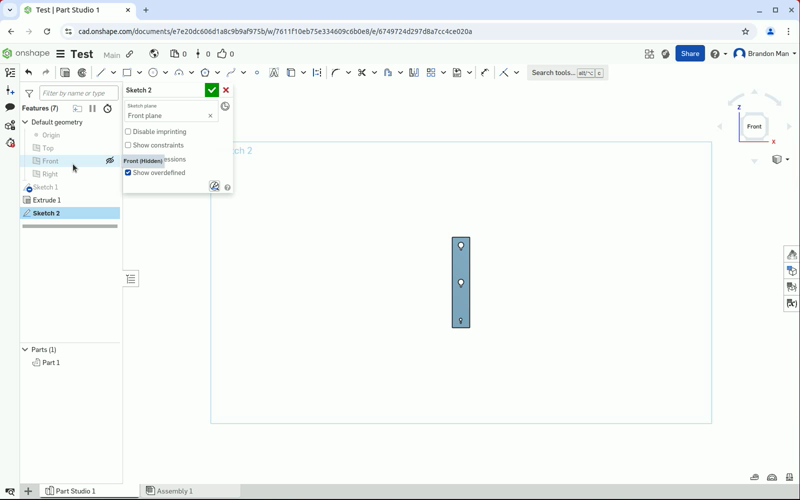
mouse_move(73, 352)
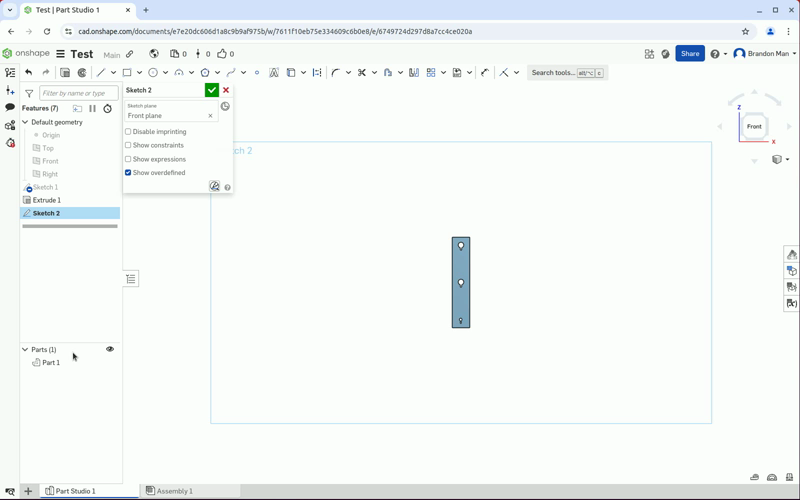
key(y)
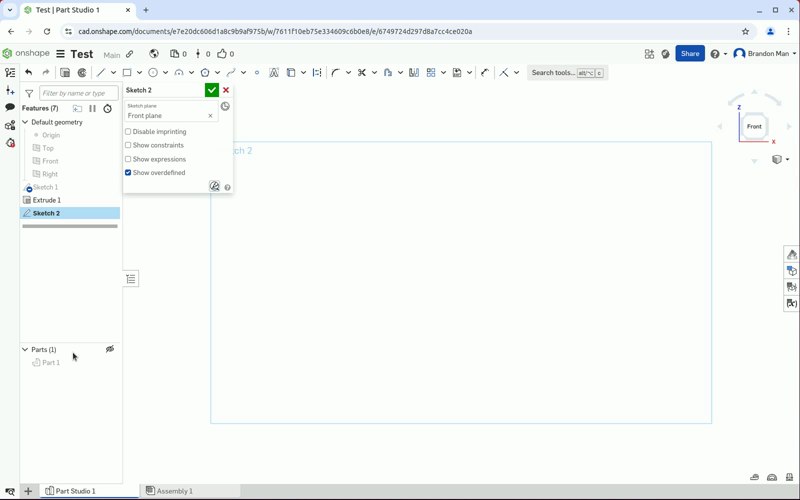
key(l)
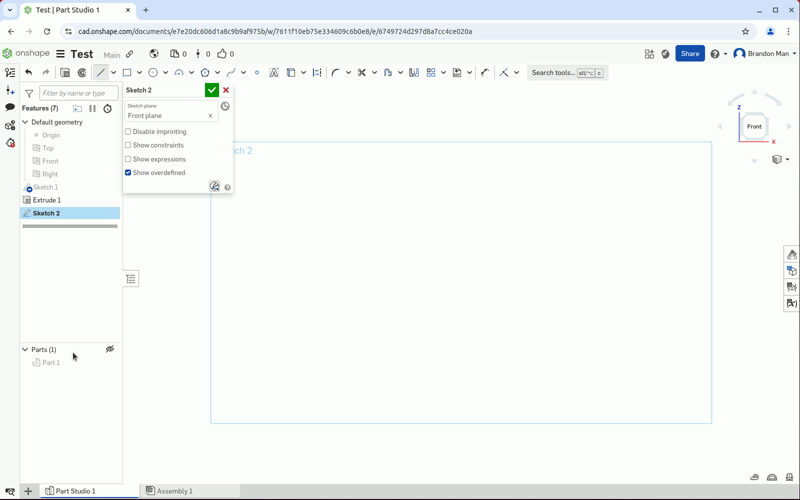
key_down(shift)
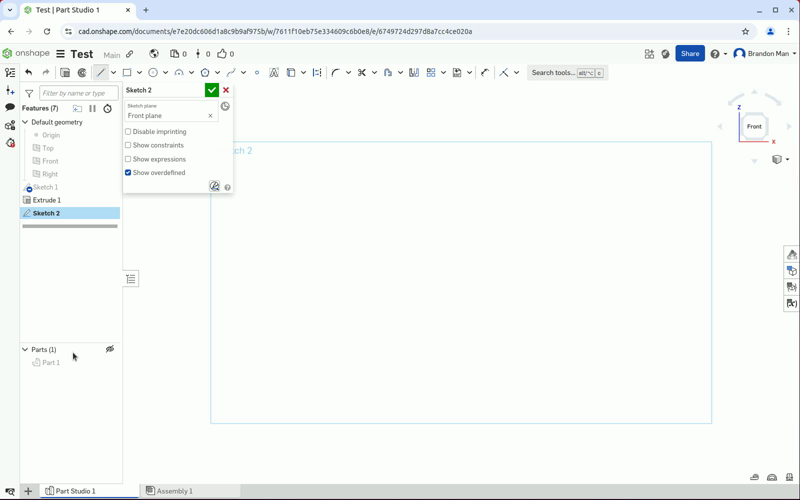
mouse_move(452, 238)
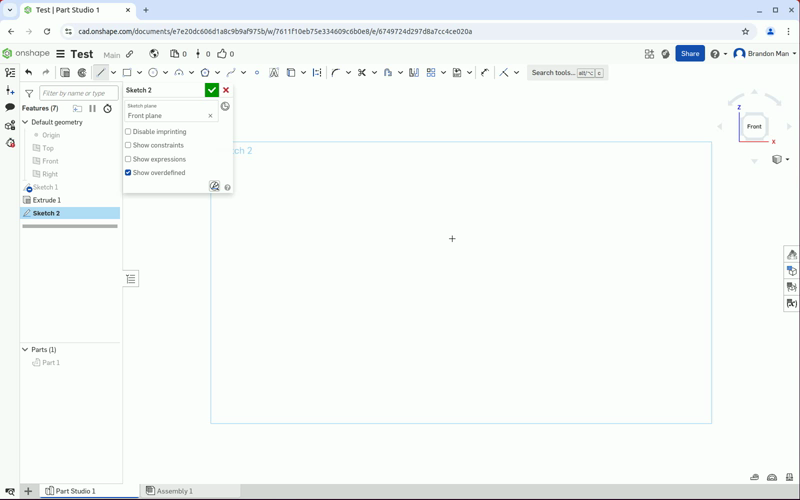
click(452, 238)
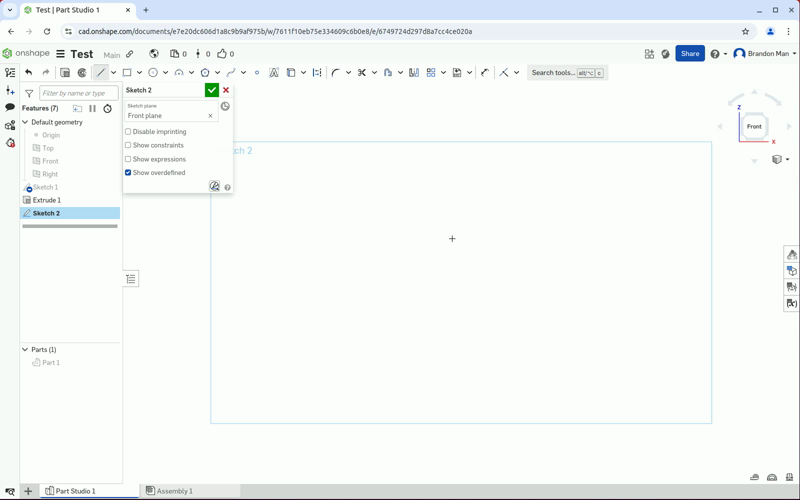
key_up(shift)
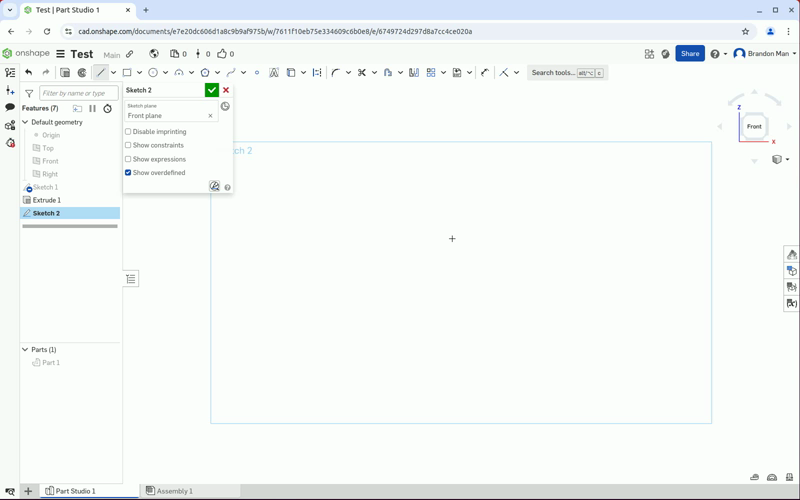
key_down(shift)
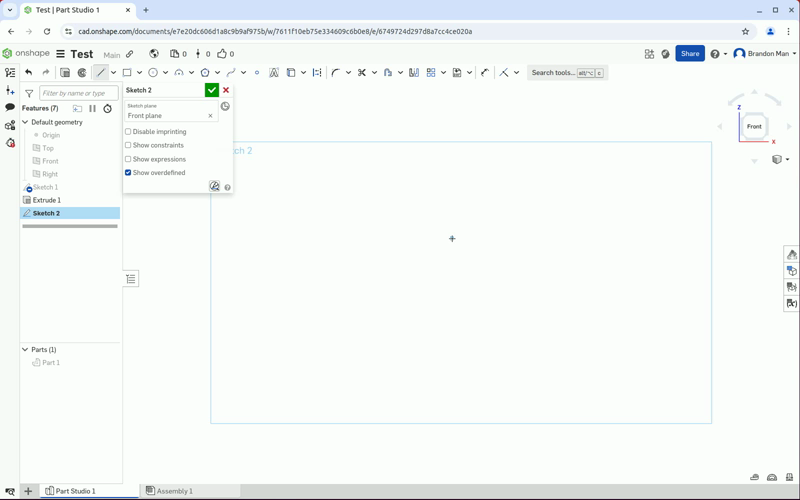
mouse_move(482, 238)
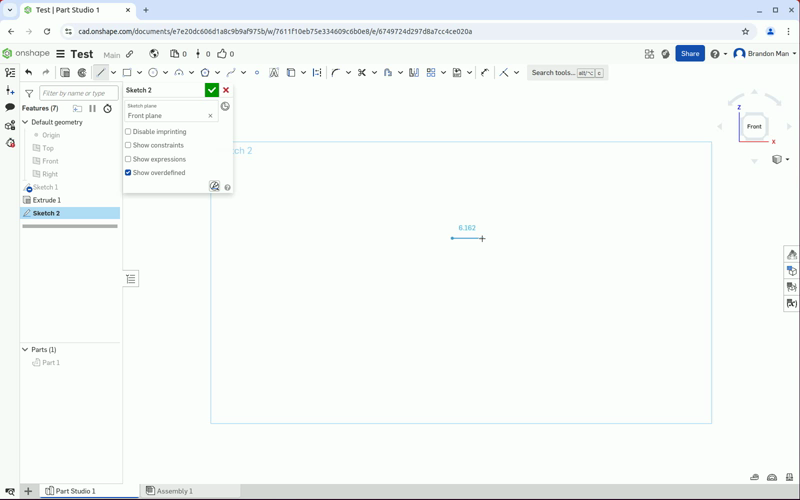
mouse_move(469, 238)
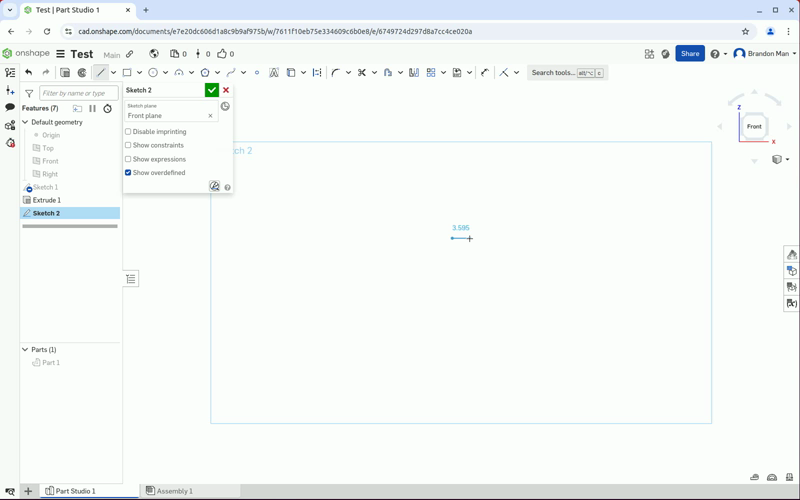
click(469, 238)
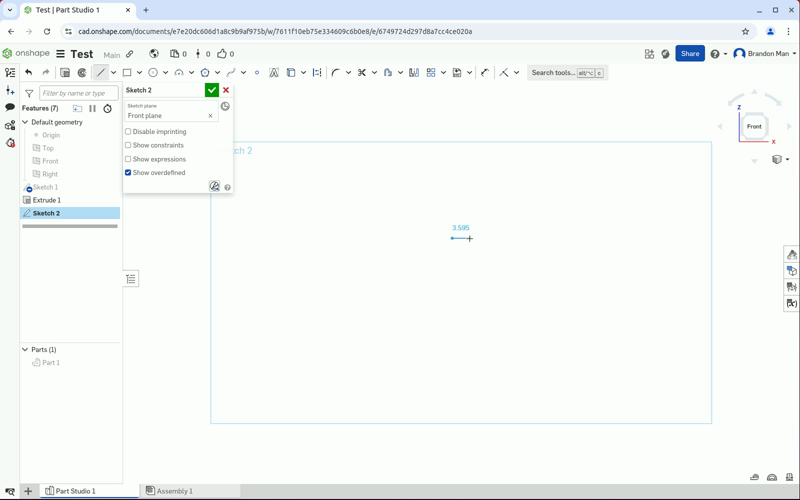
key_up(shift)
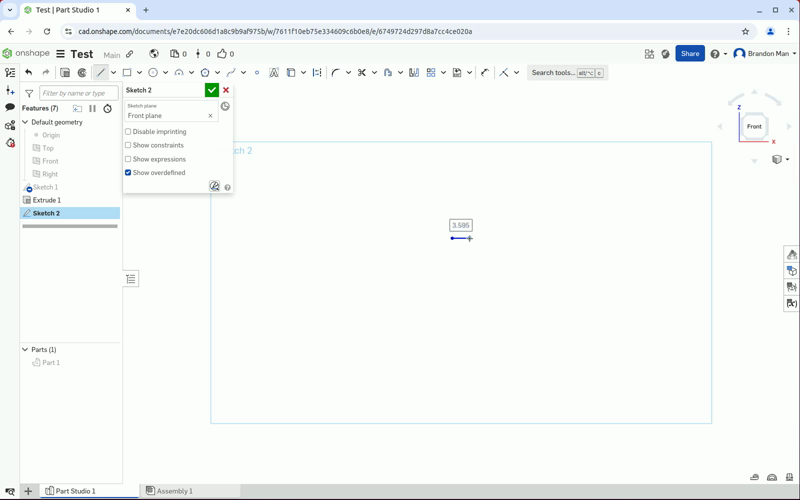
key_down(shift)
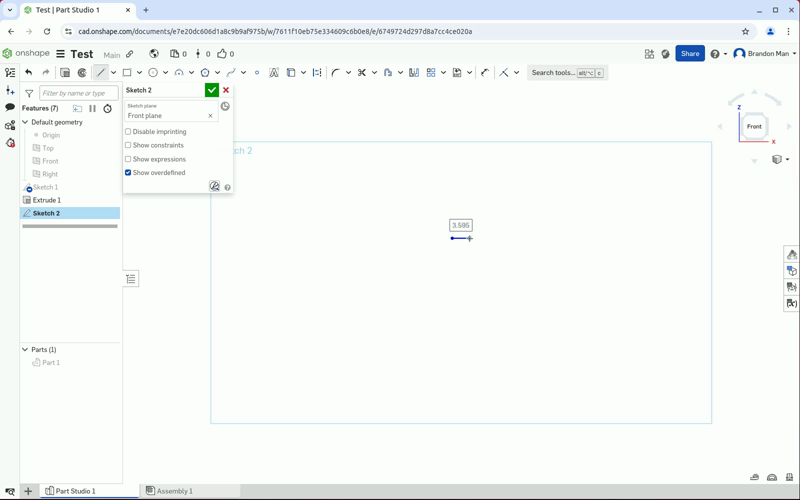
mouse_move(499, 238)
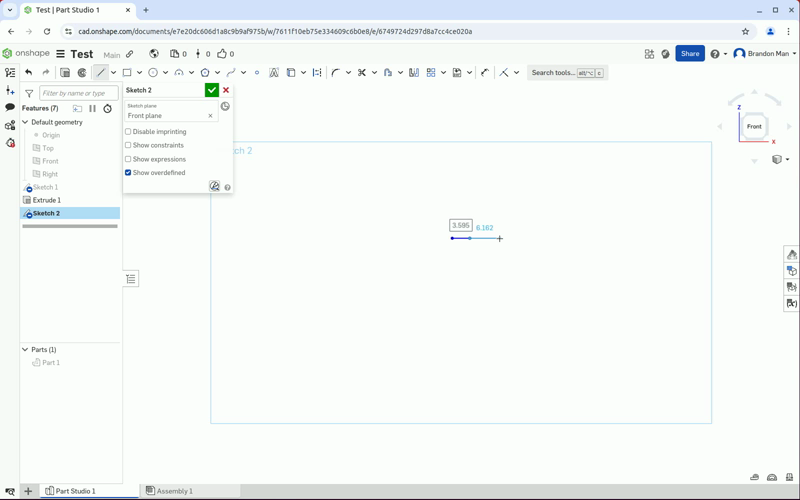
mouse_move(469, 234)
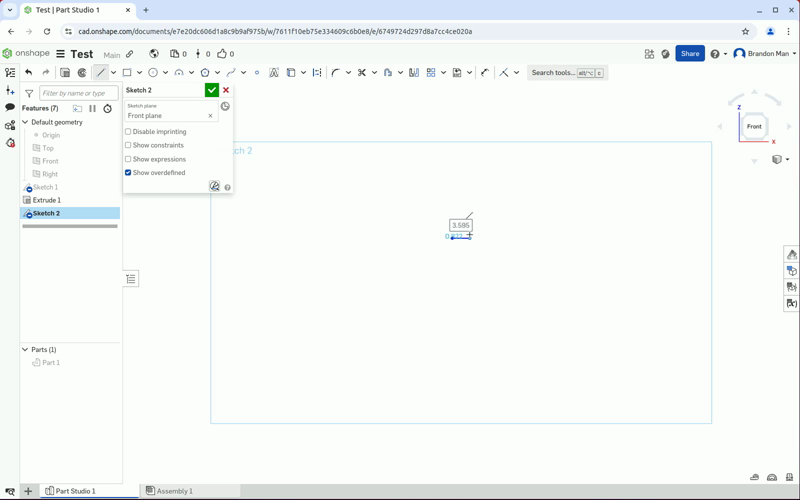
scroll(6)
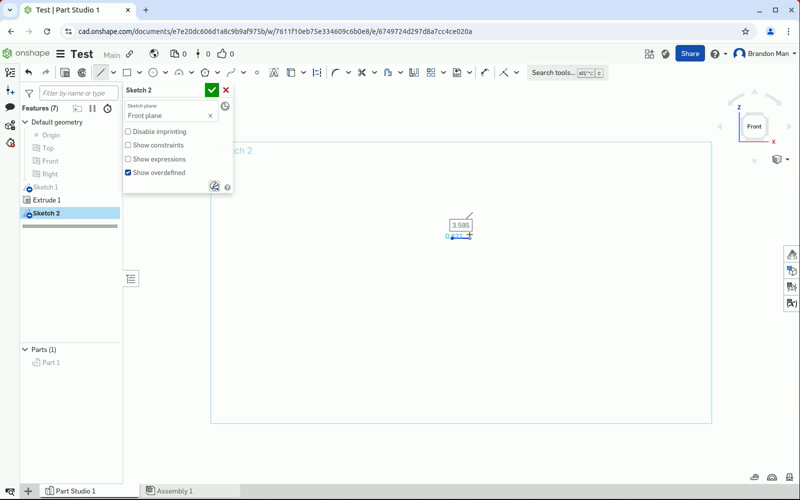
scroll(6)
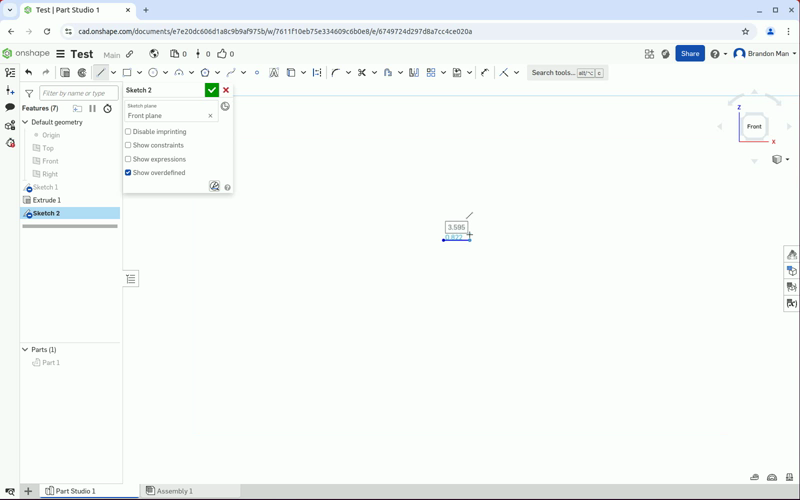
scroll(6)
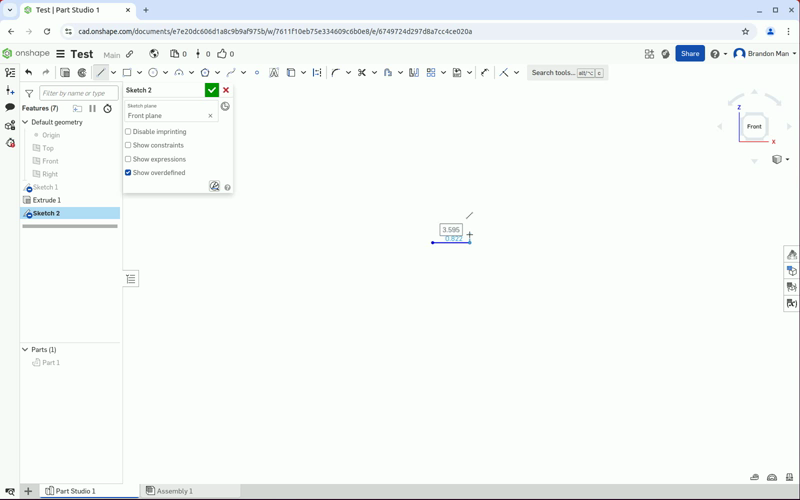
scroll(6)
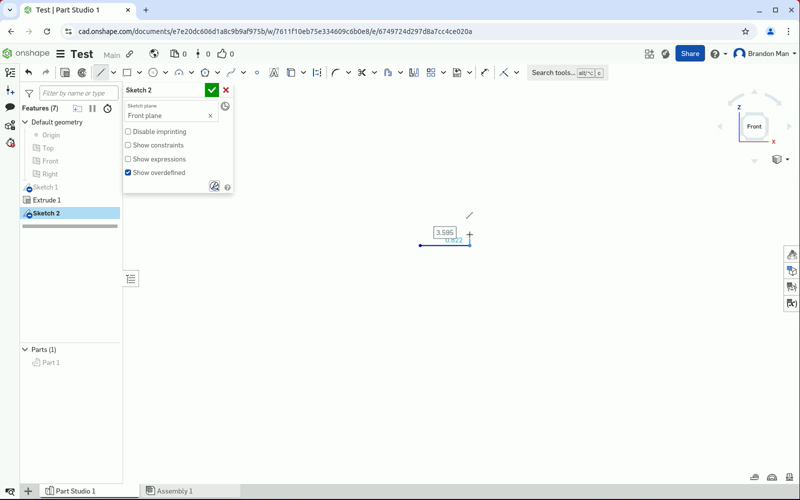
scroll(6)
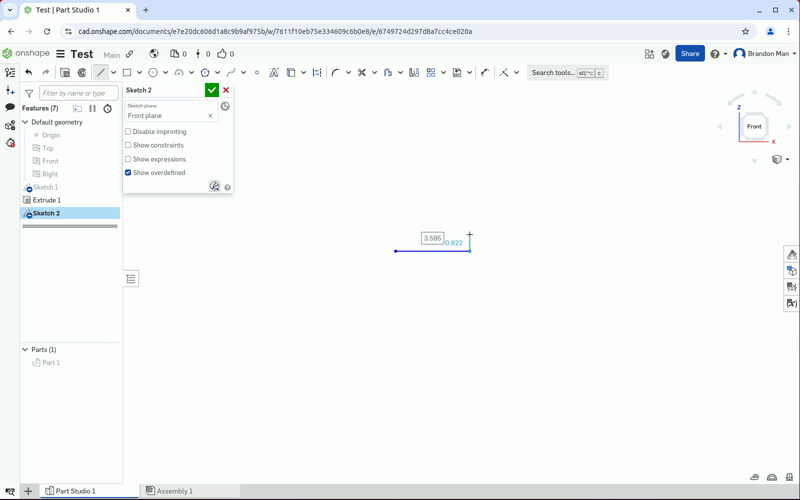
scroll(6)
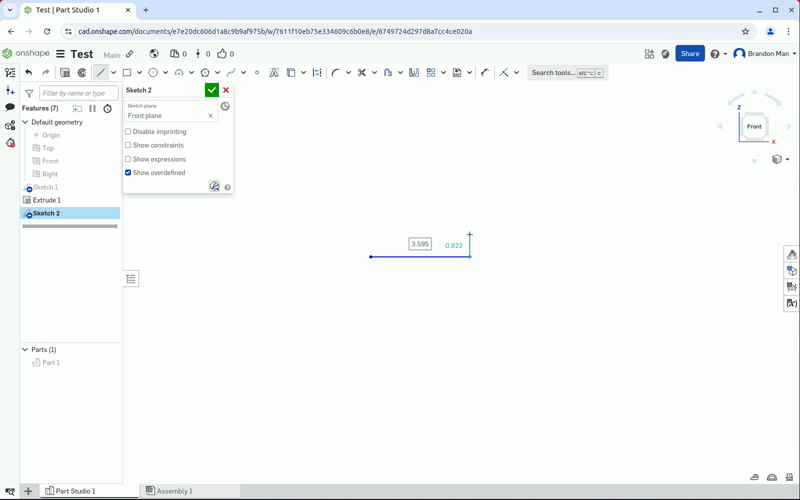
scroll(6)
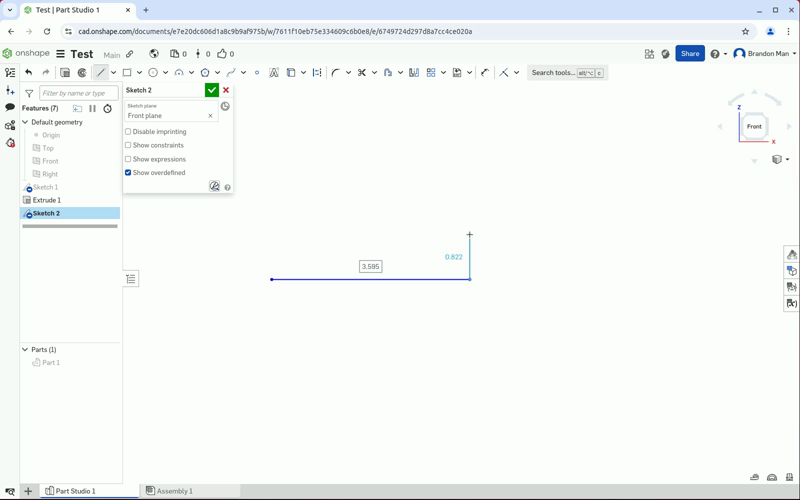
click(469, 234)
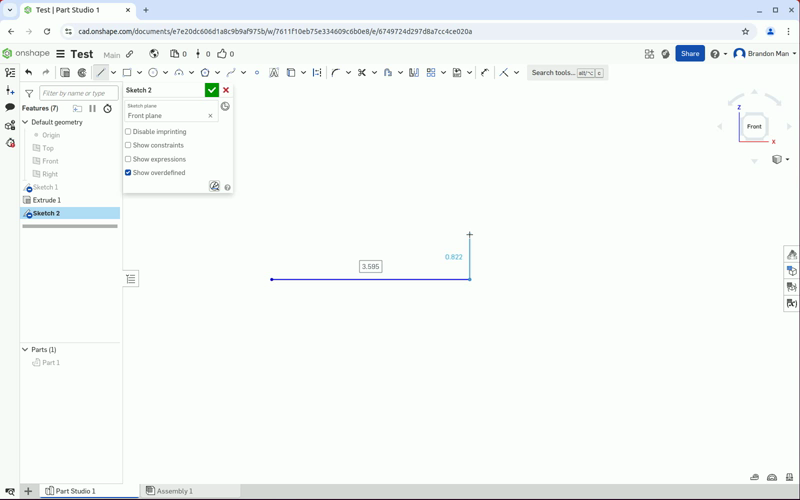
scroll(-6)
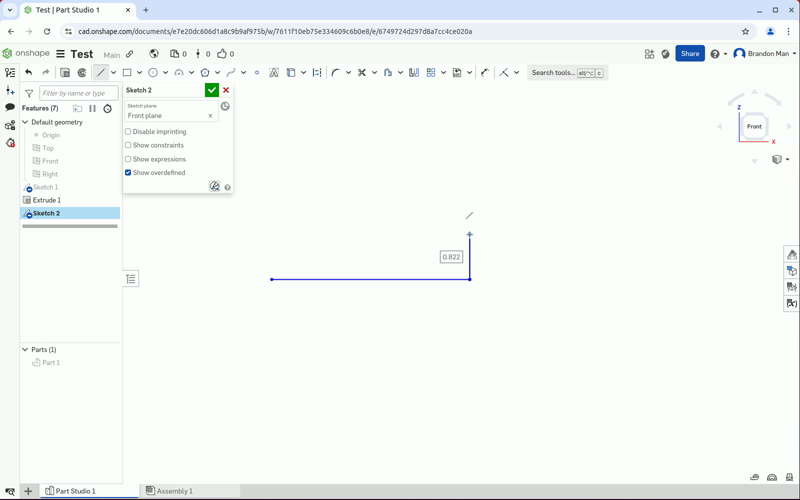
scroll(-6)
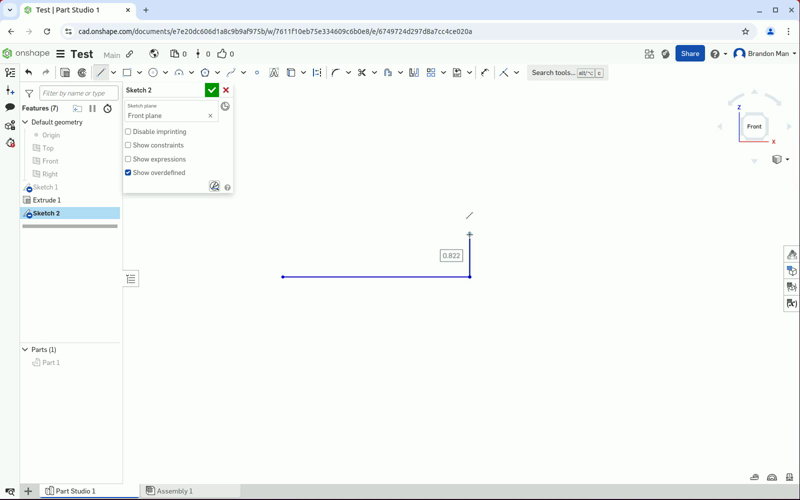
scroll(-6)
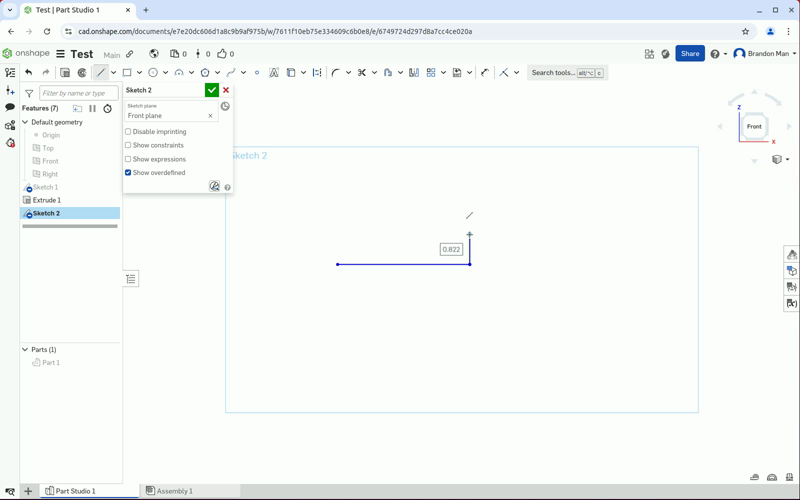
scroll(-6)
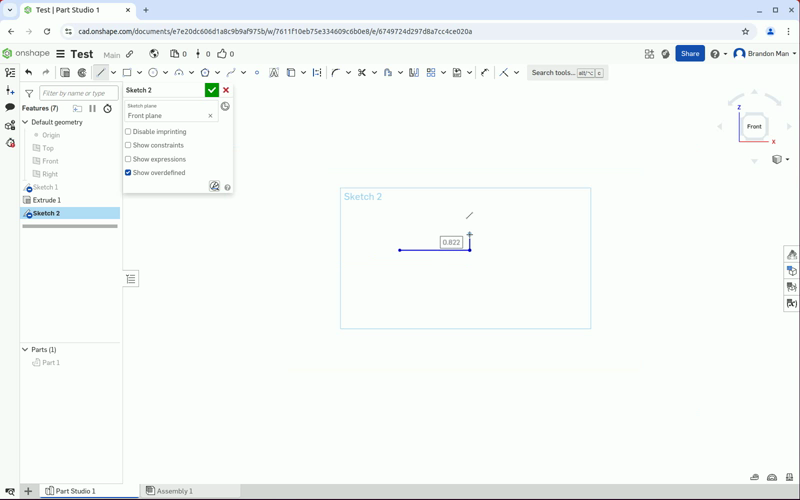
scroll(-6)
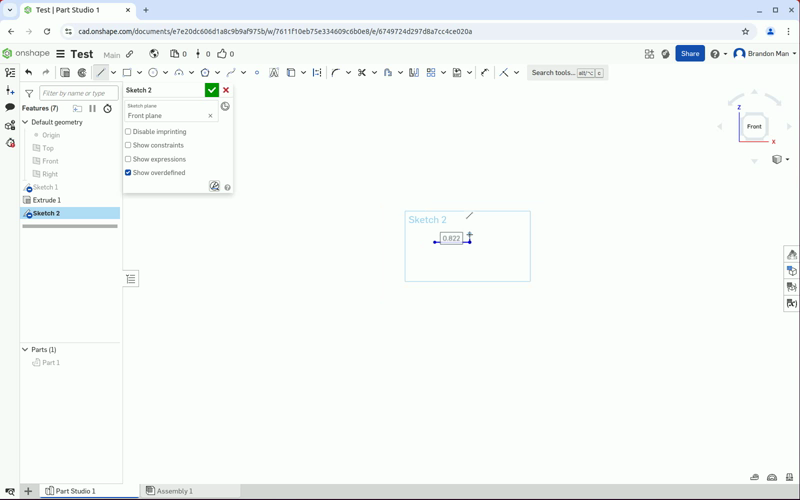
scroll(-6)
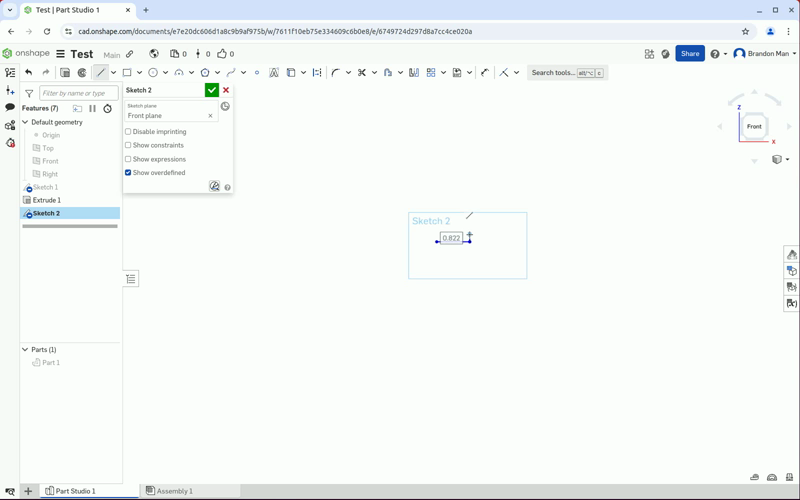
scroll(-6)
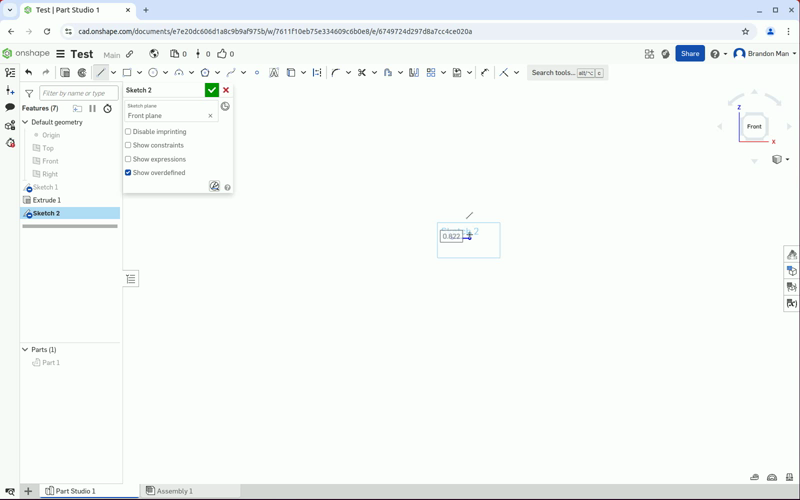
key_up(shift)
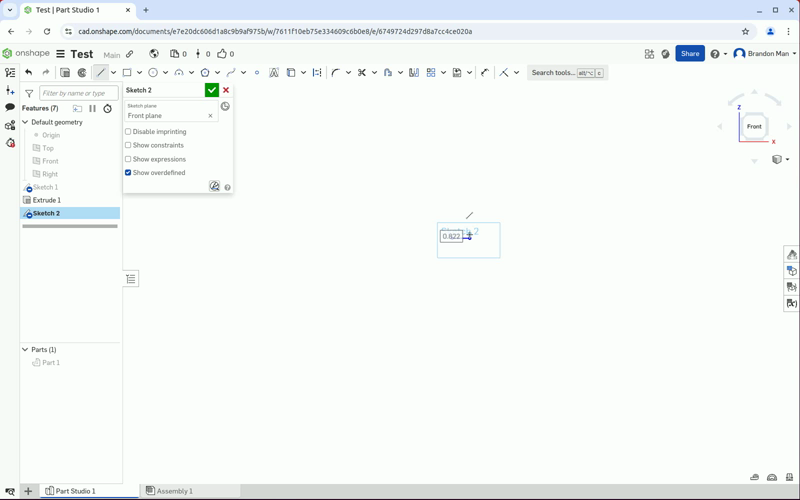
key_down(shift)
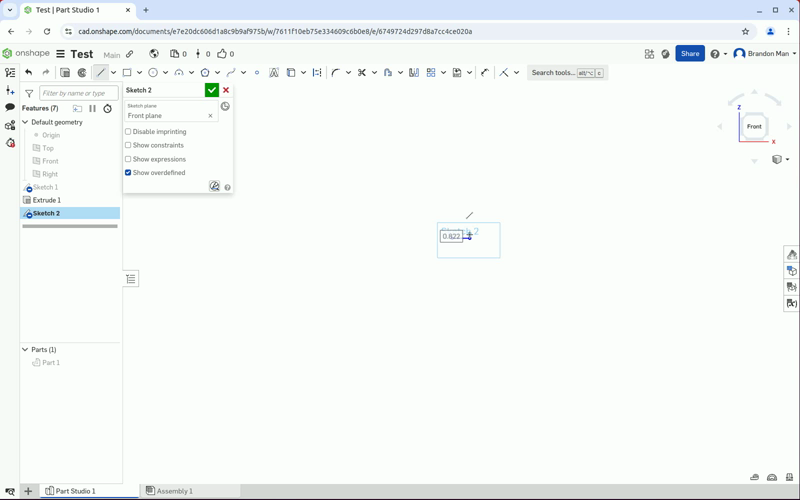
mouse_move(499, 234)
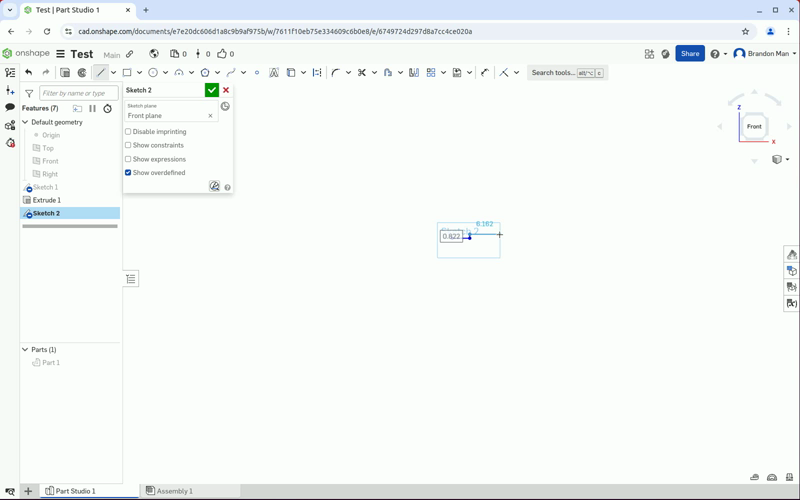
mouse_move(452, 234)
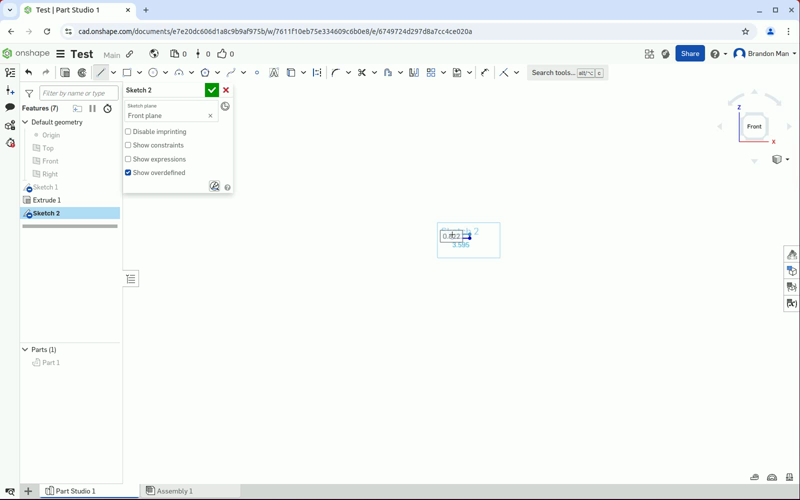
scroll(6)
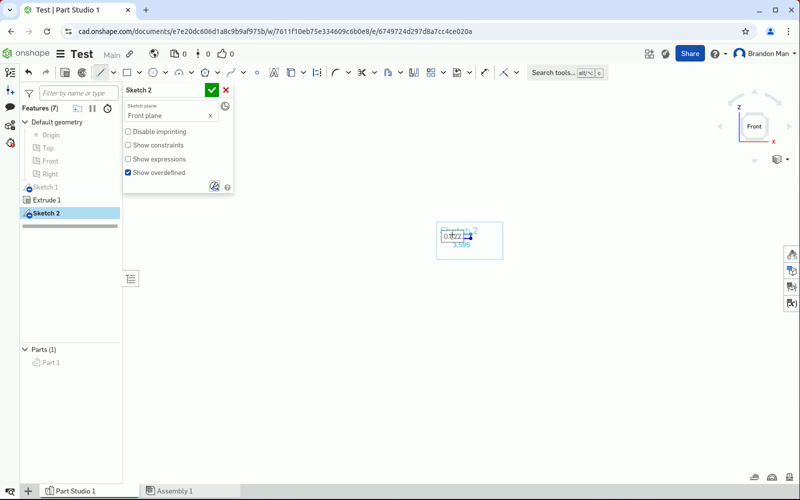
scroll(6)
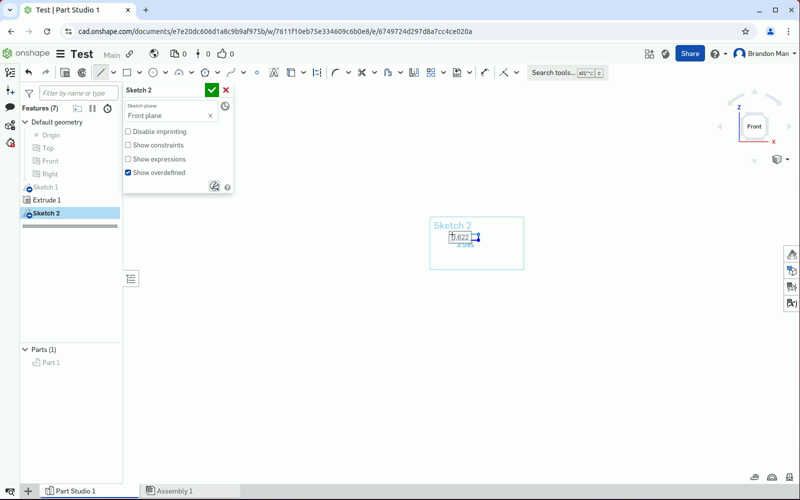
scroll(6)
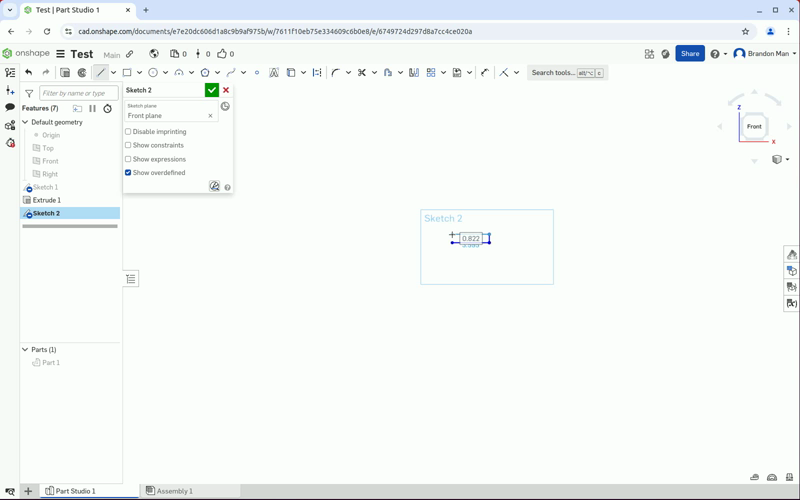
scroll(6)
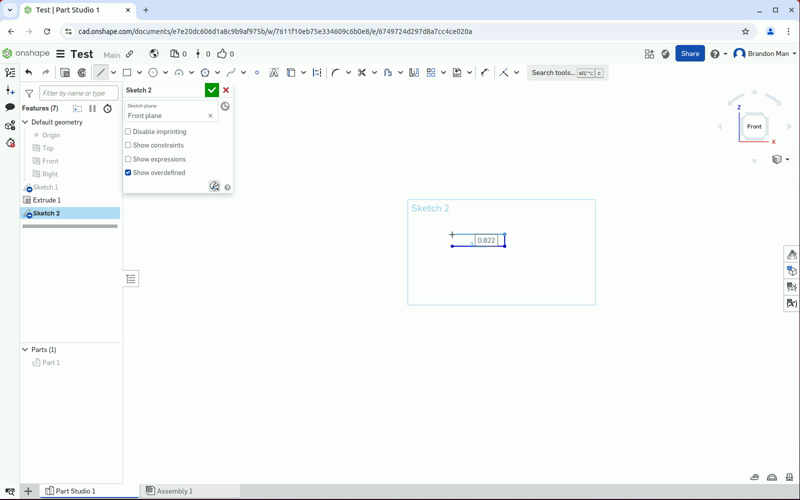
scroll(6)
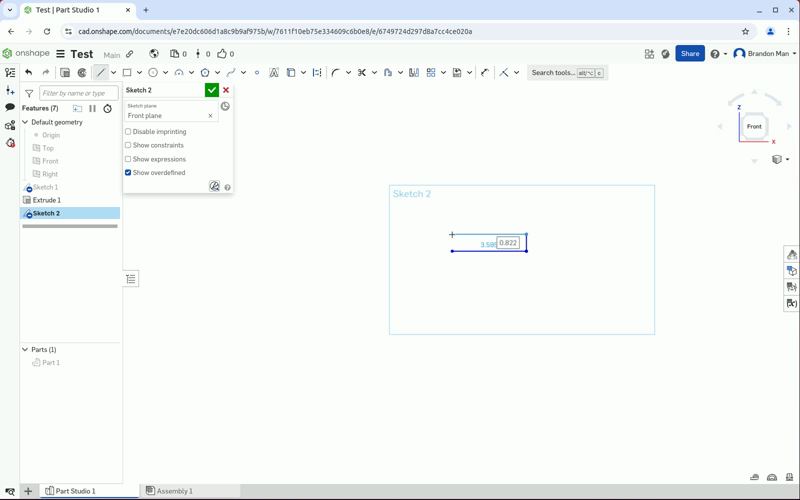
scroll(6)
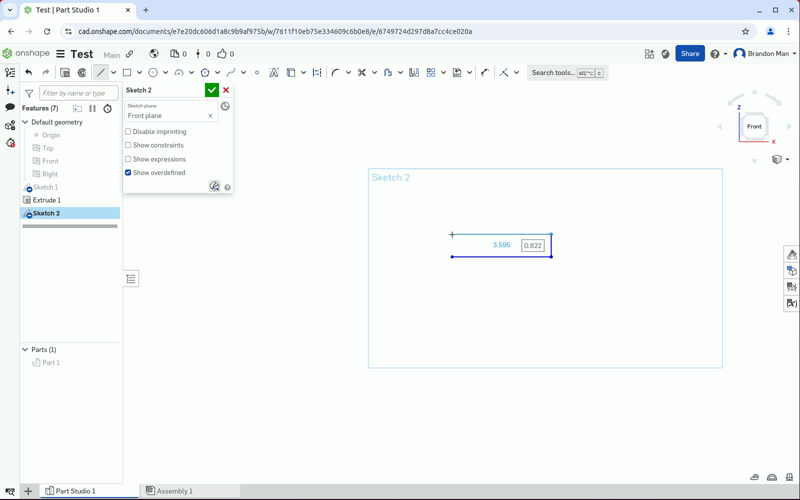
scroll(6)
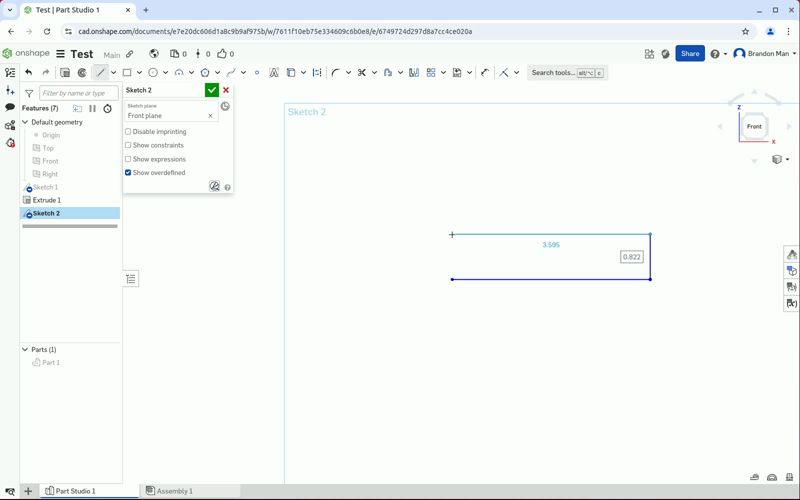
click(452, 234)
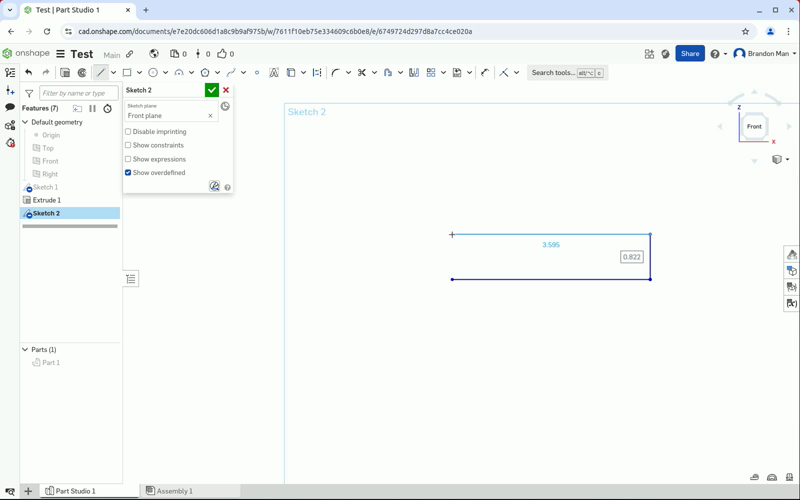
scroll(-6)
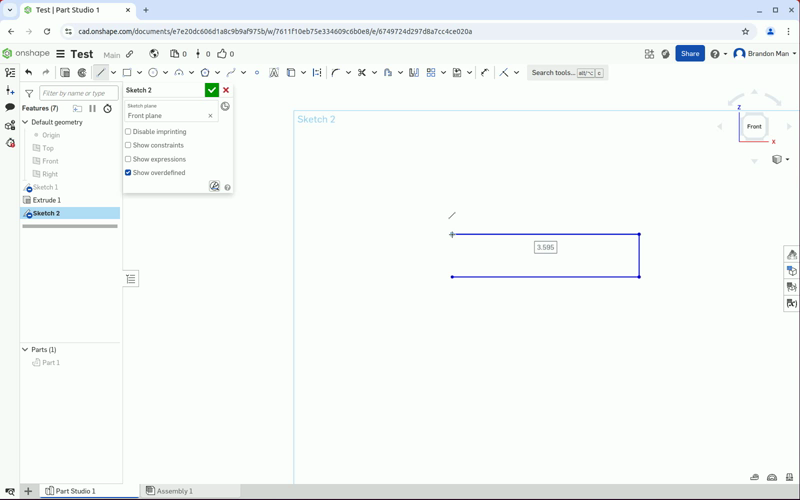
scroll(-6)
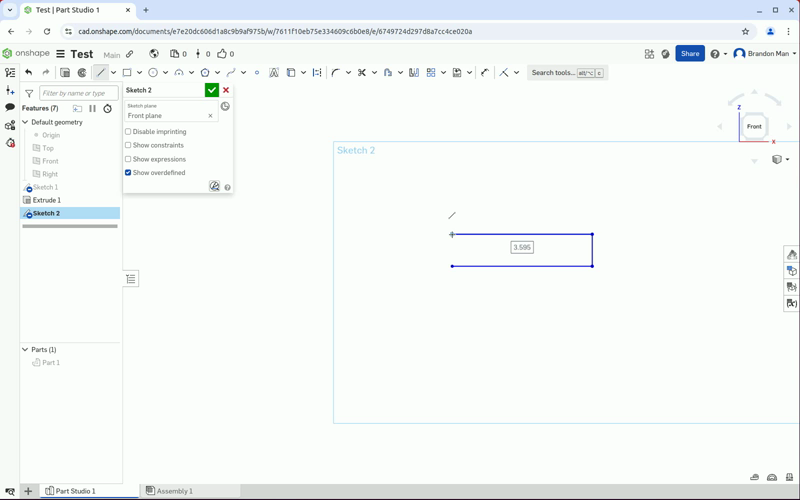
scroll(-6)
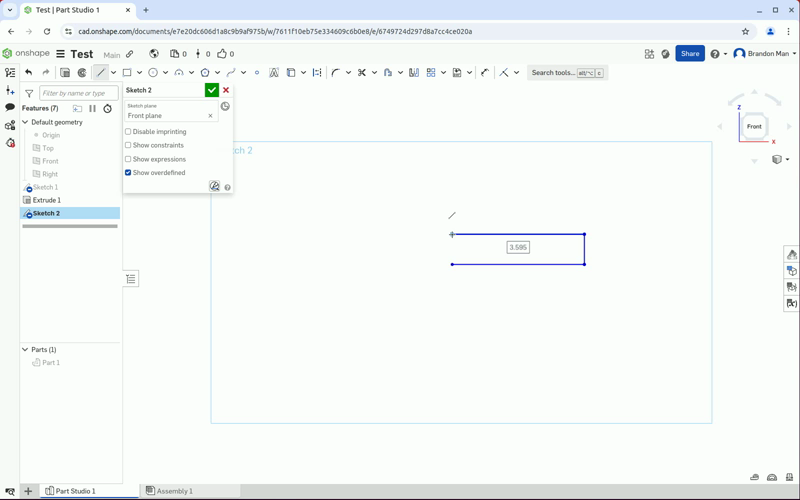
scroll(-6)
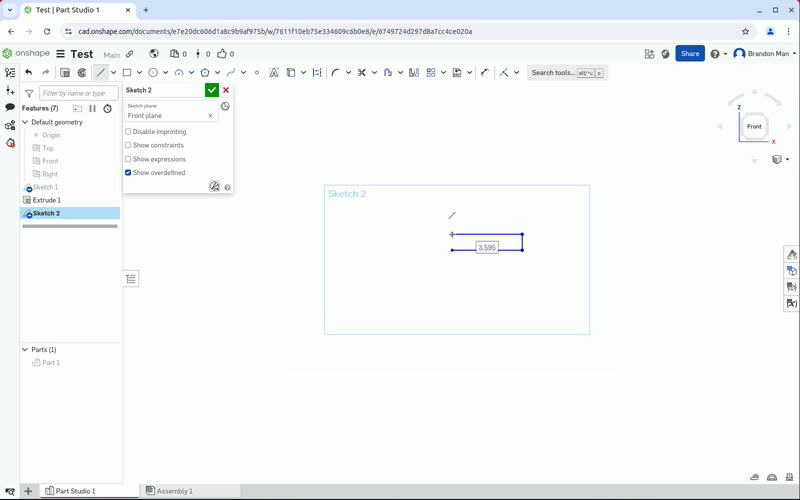
scroll(-6)
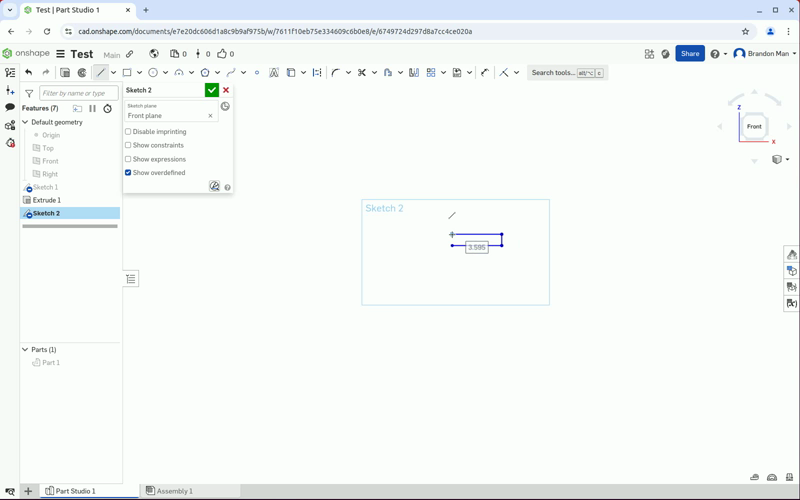
scroll(-6)
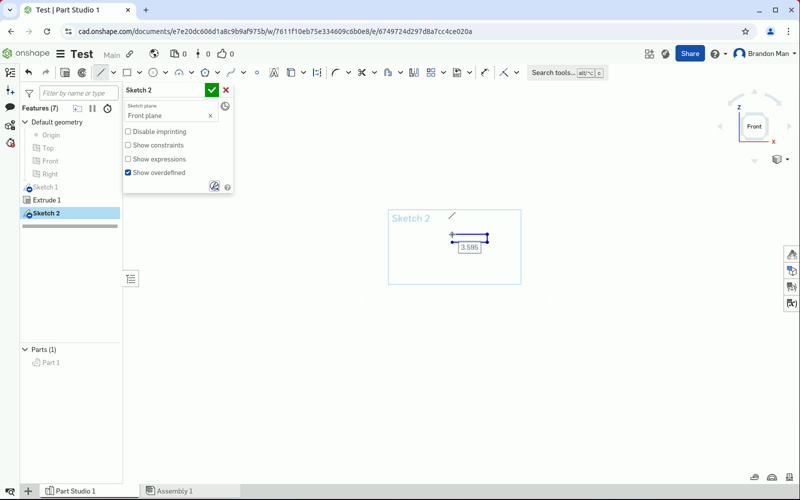
scroll(-6)
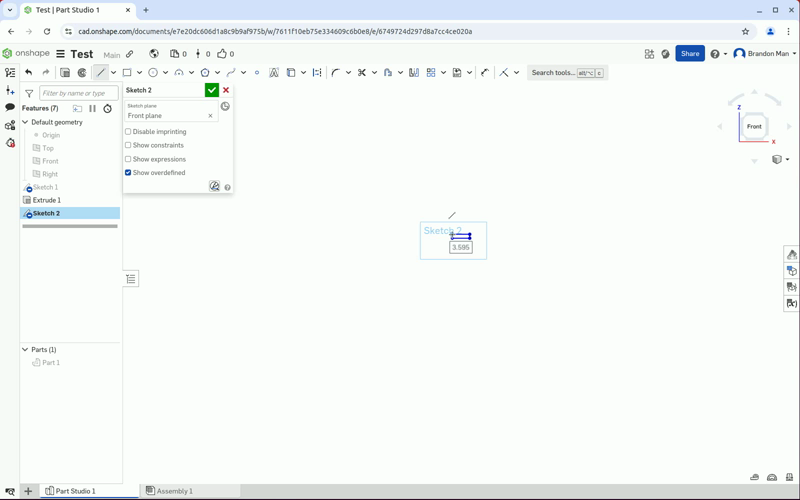
key_up(shift)
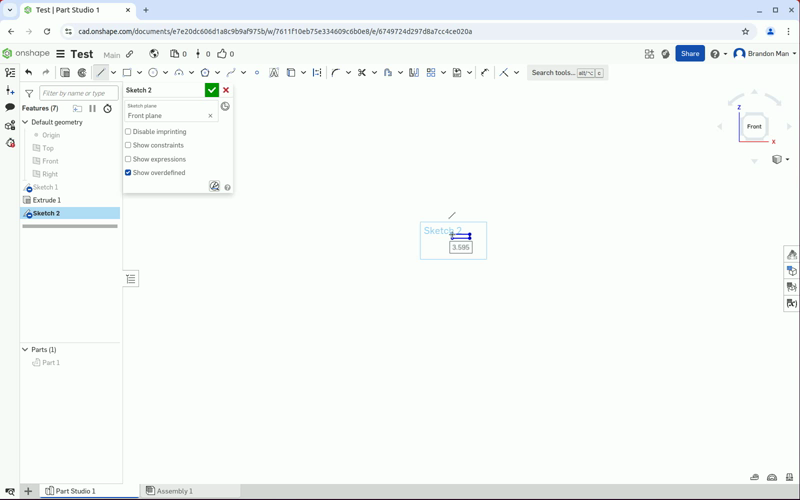
mouse_move(482, 234)
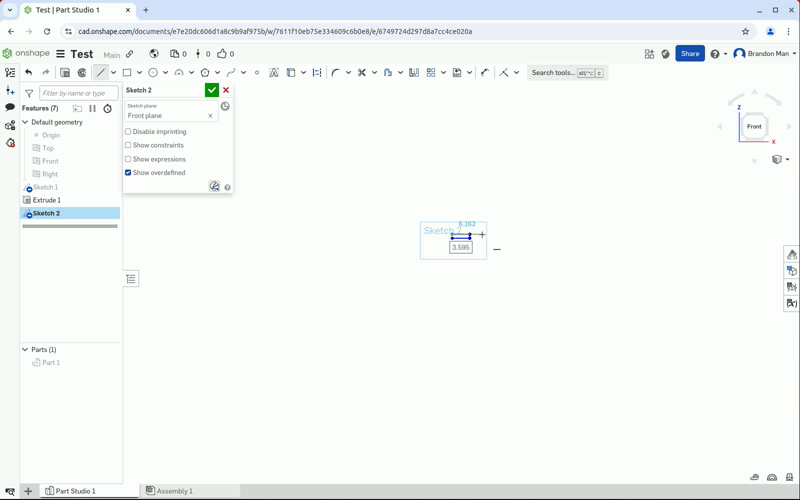
key_down(shift)
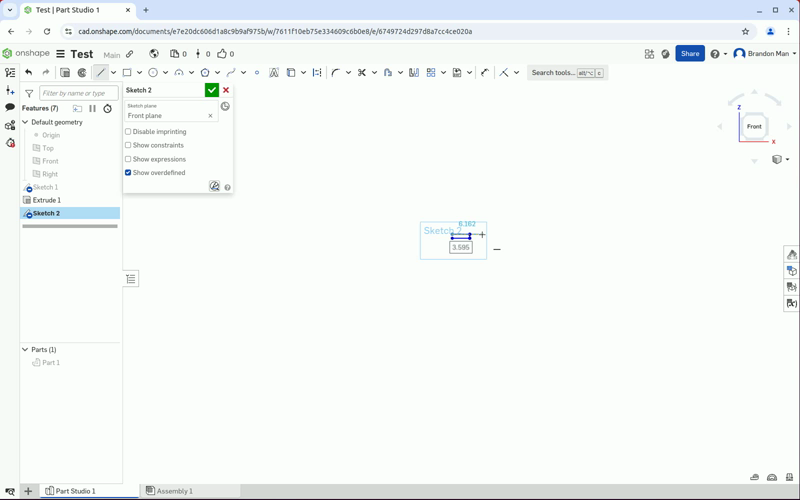
mouse_move(452, 238)
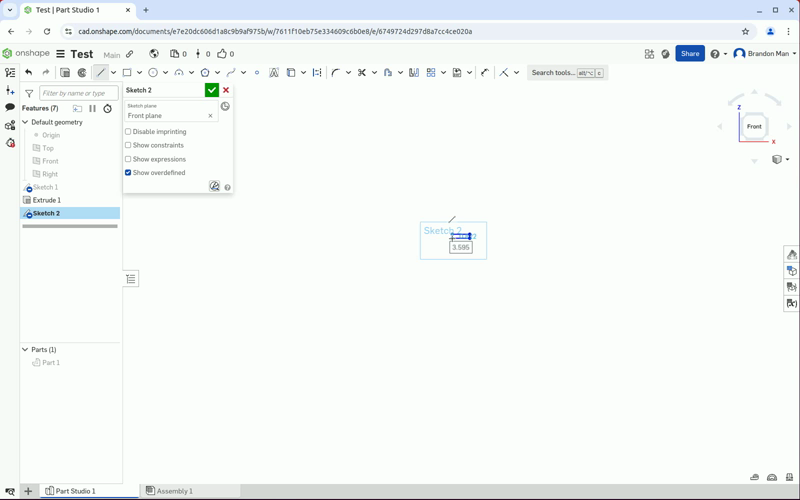
scroll(6)
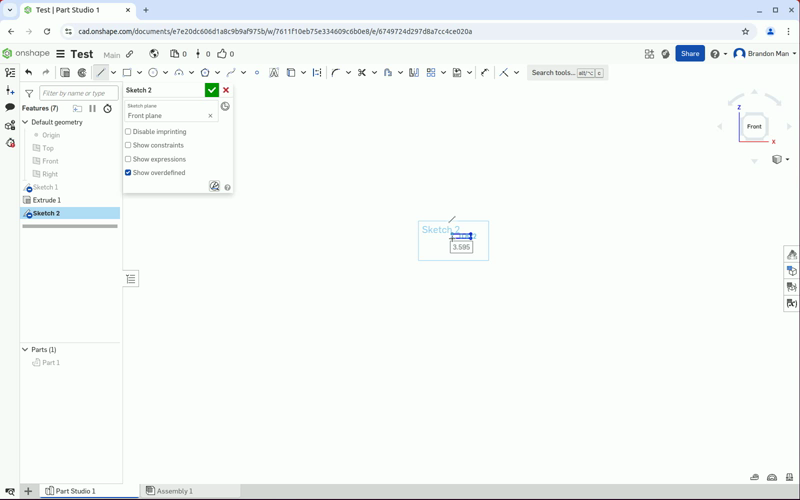
scroll(6)
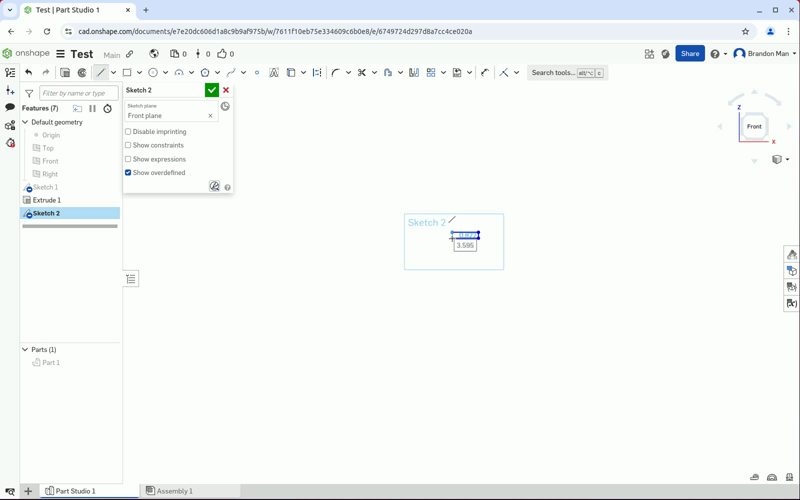
scroll(6)
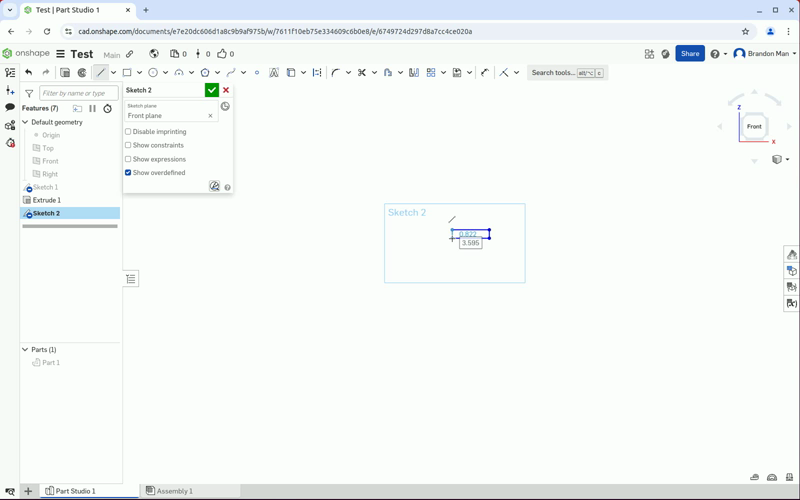
scroll(6)
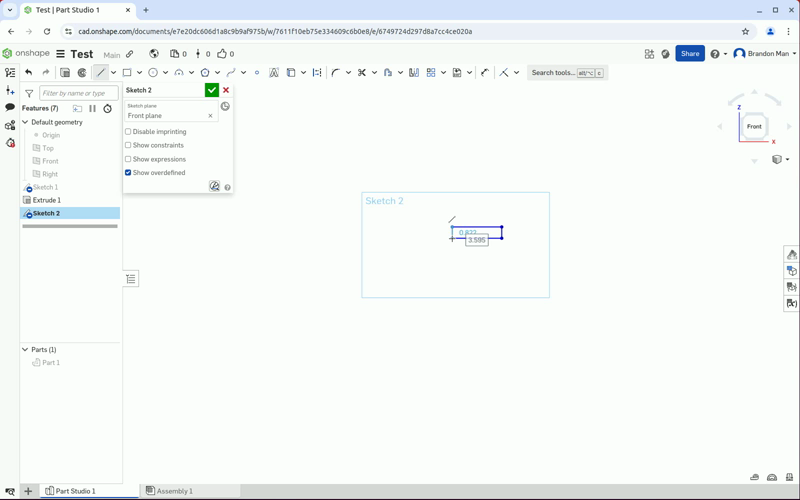
scroll(6)
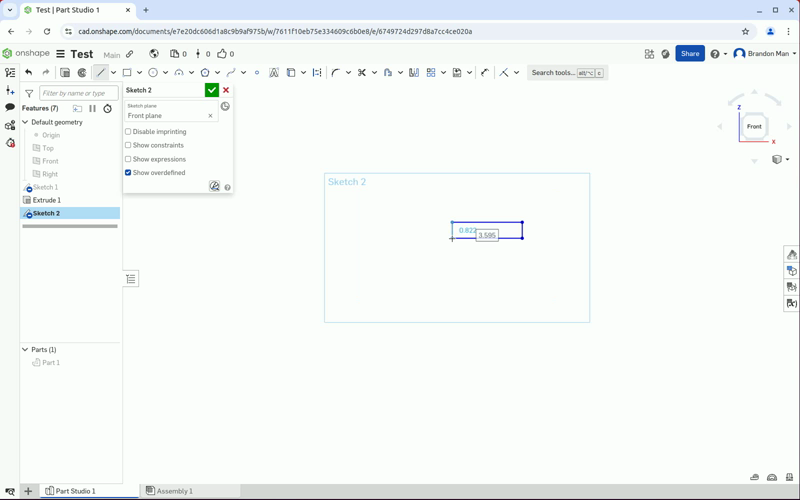
scroll(6)
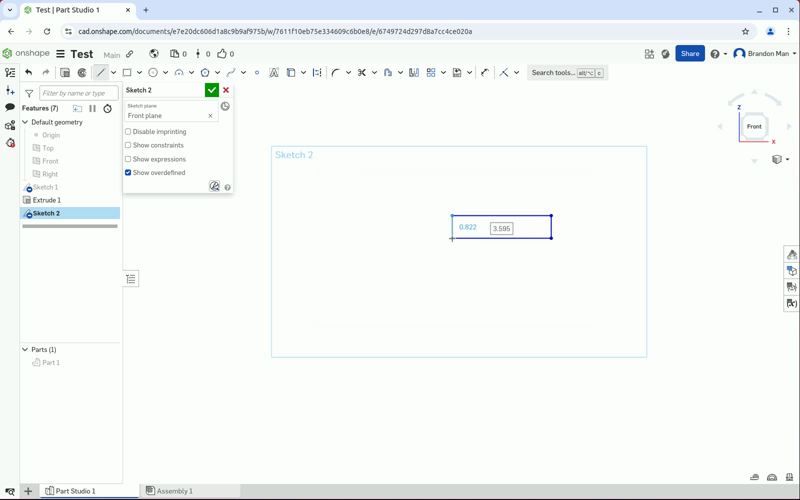
scroll(6)
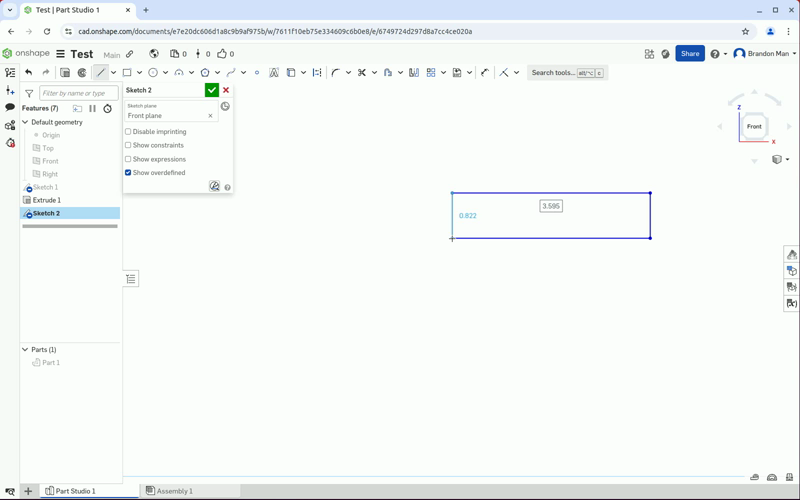
key_up(shift)
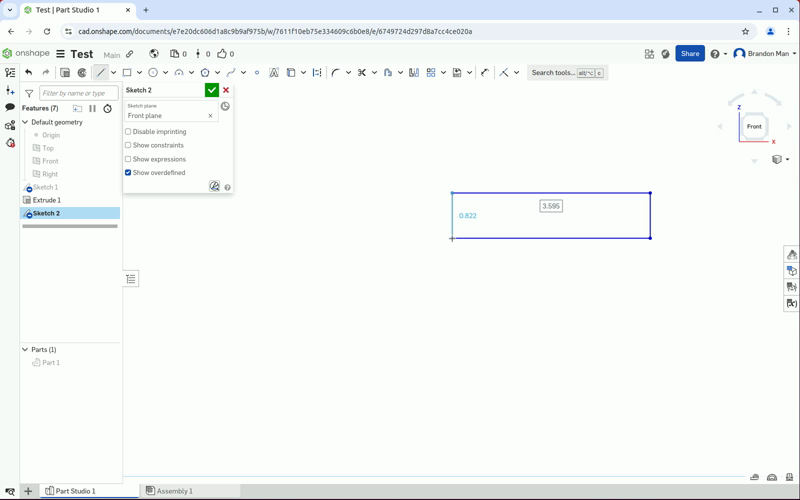
click(452, 238)
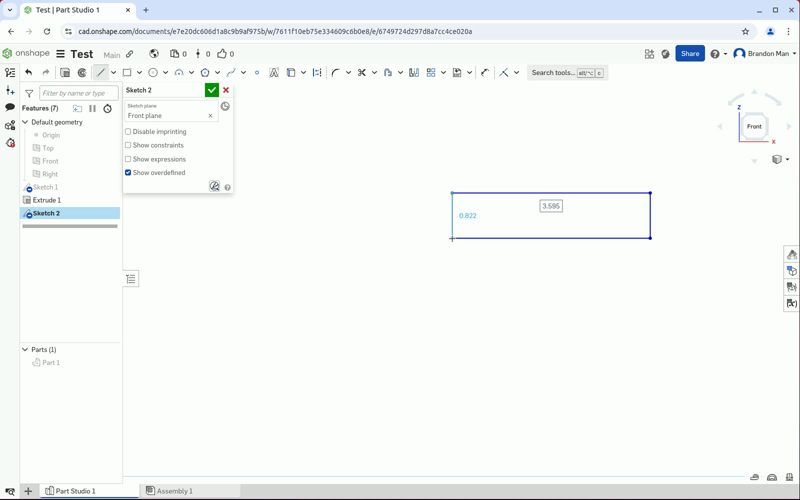
scroll(-6)
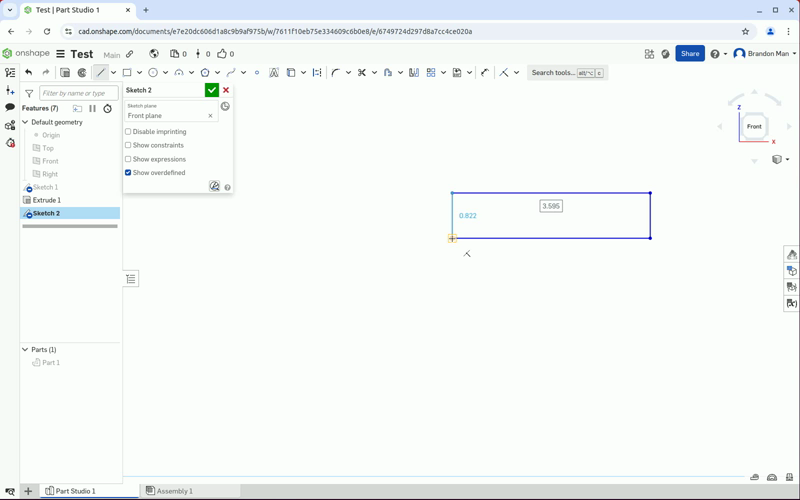
scroll(-6)
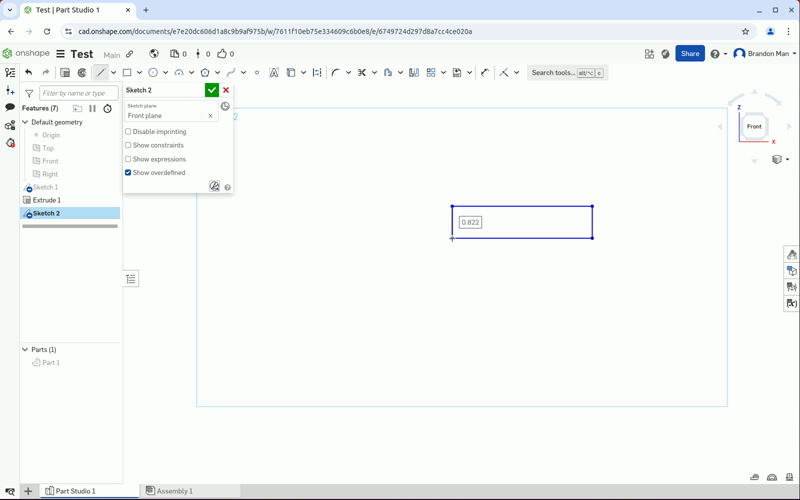
scroll(-6)
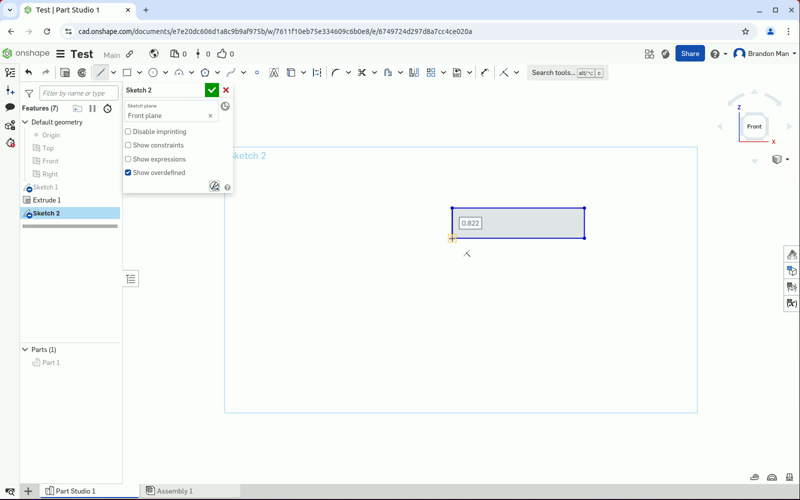
scroll(-6)
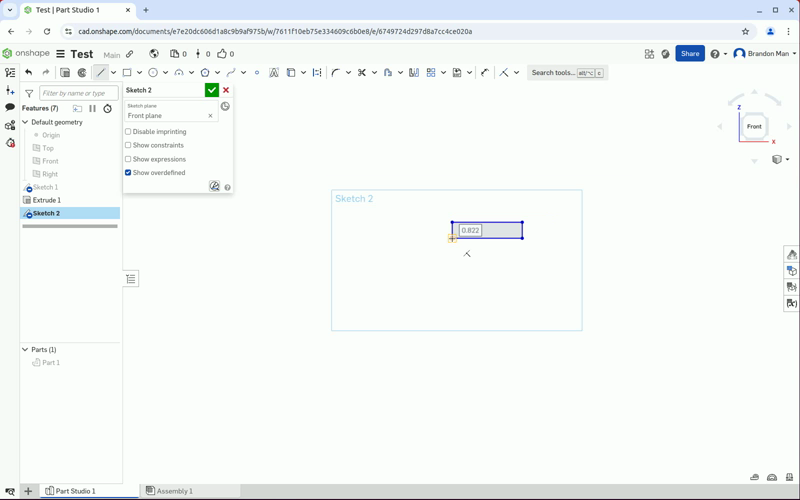
scroll(-6)
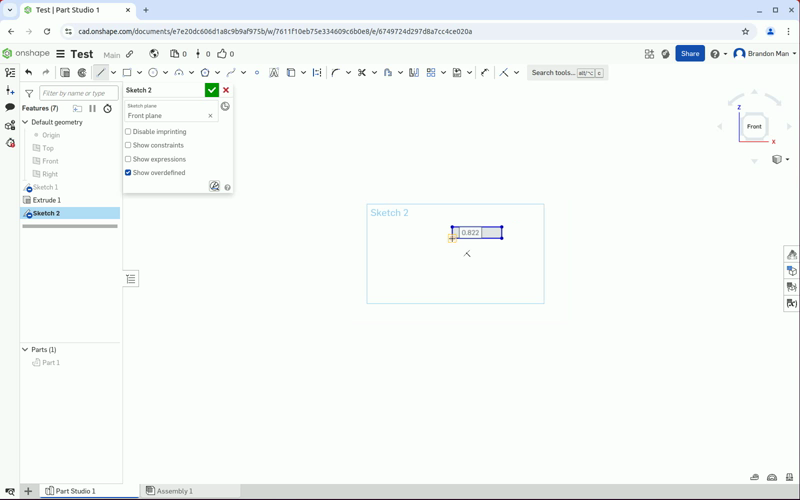
scroll(-6)
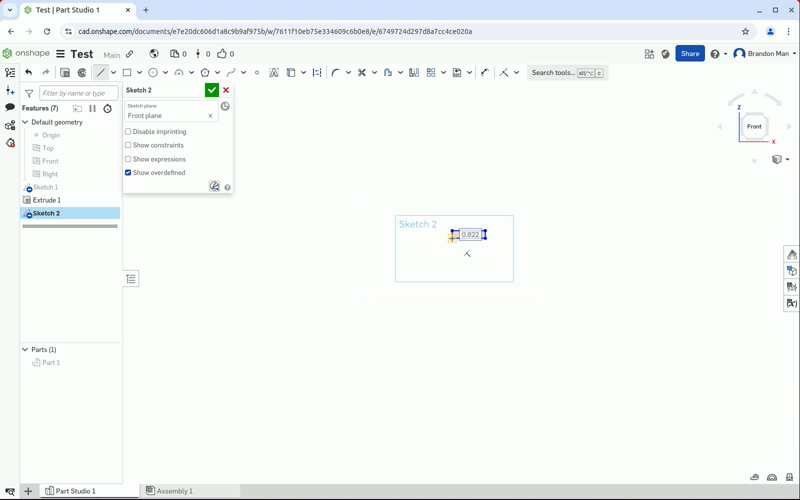
scroll(-6)
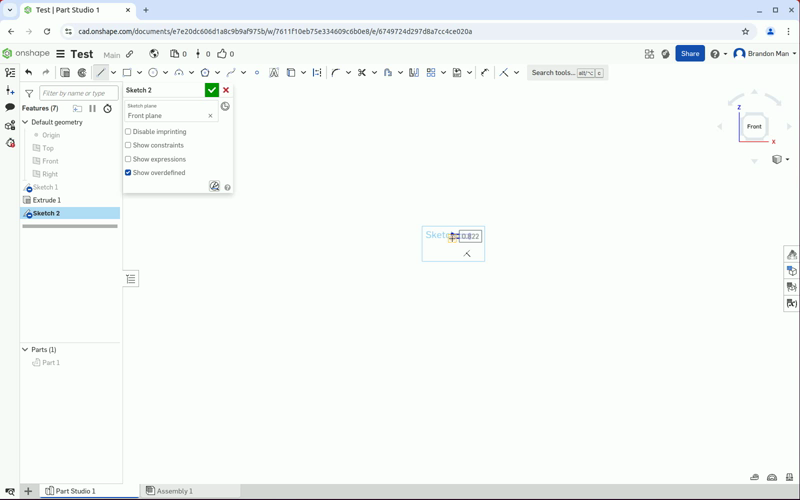
key(esc)
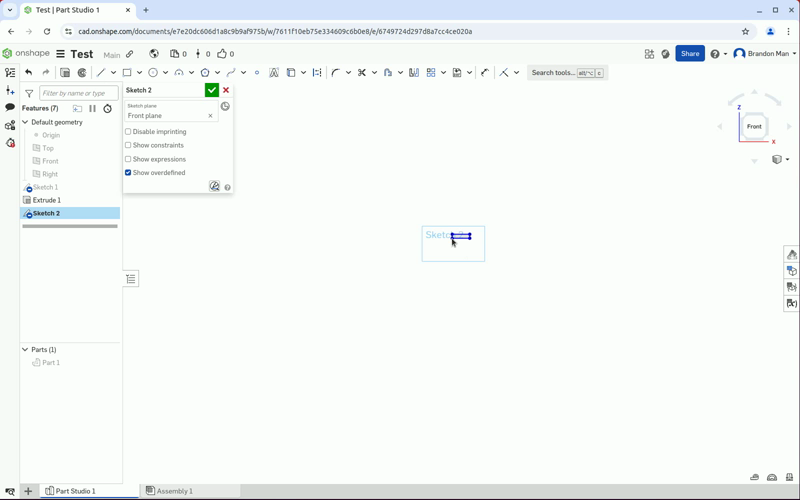
mouse_move(462, 237)
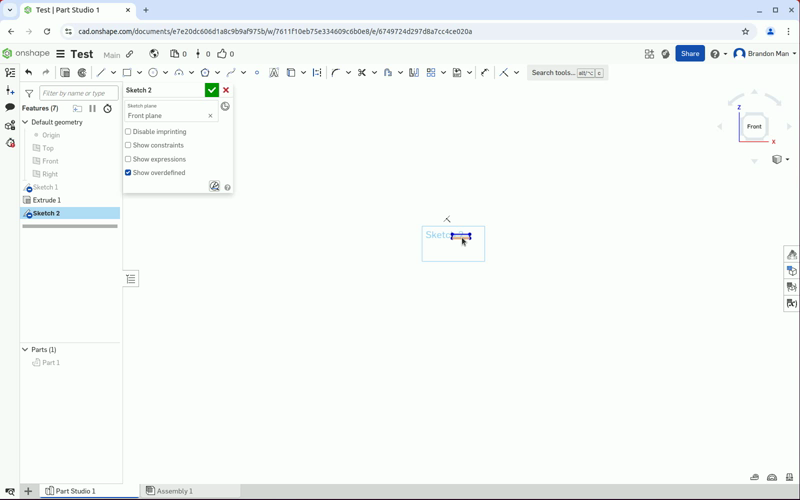
scroll(6)
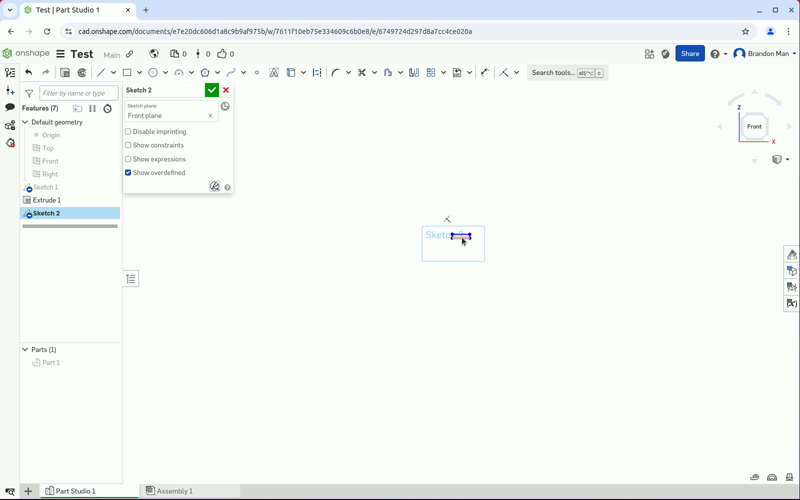
scroll(6)
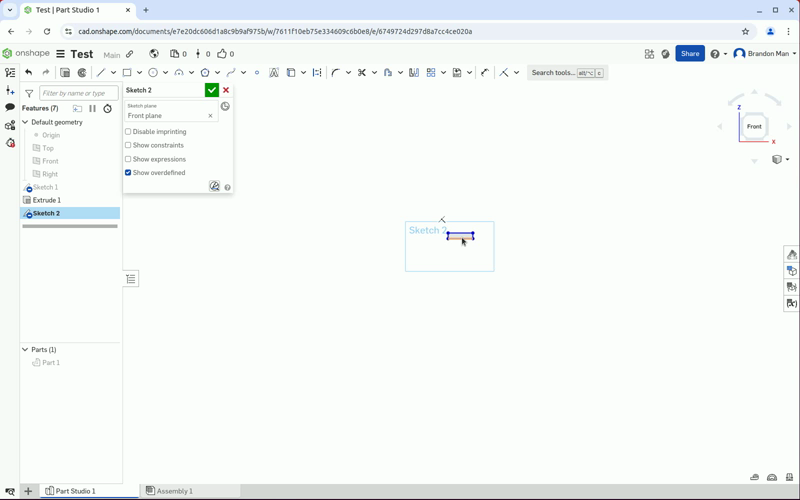
scroll(6)
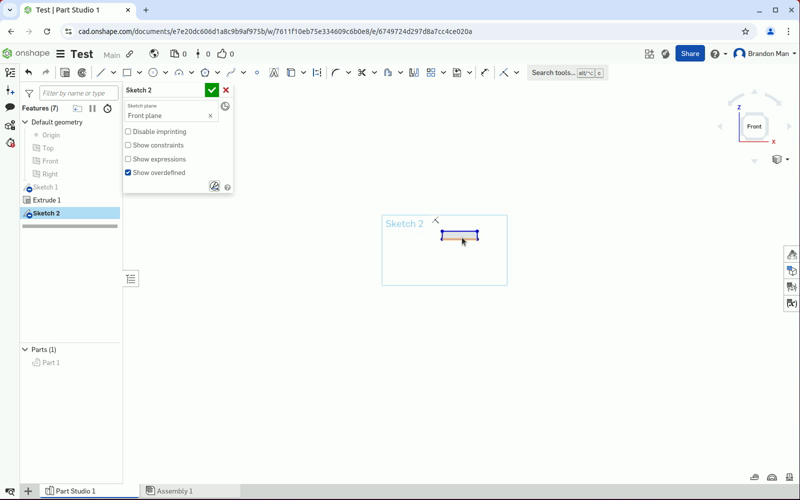
scroll(6)
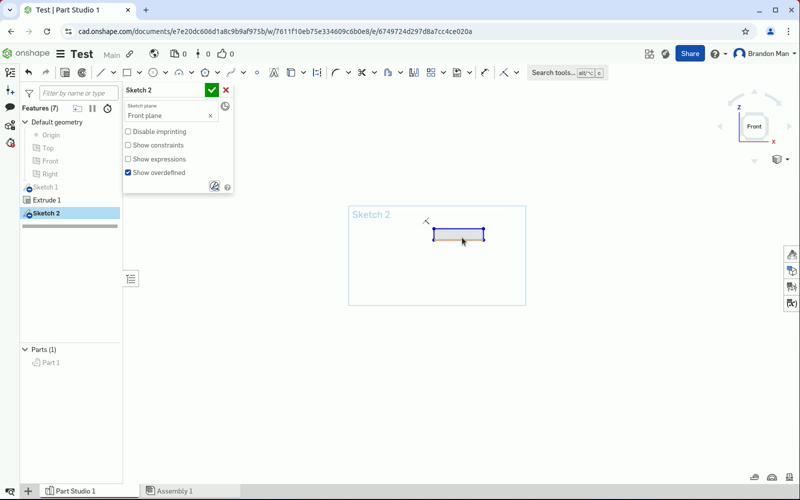
scroll(6)
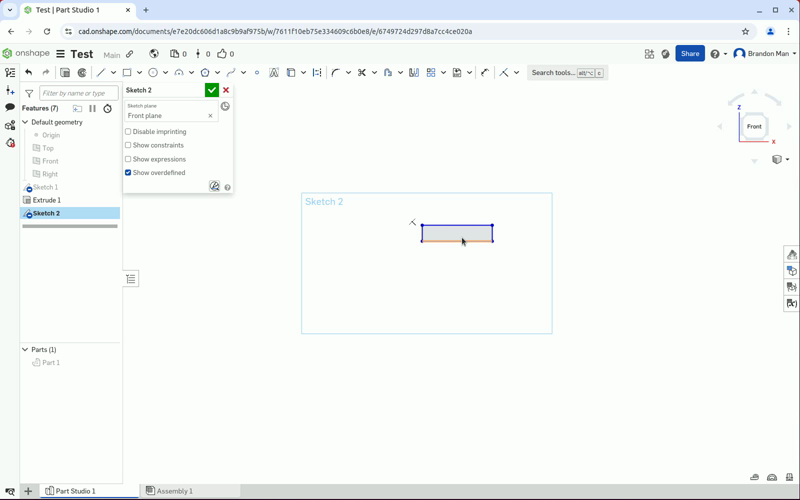
scroll(6)
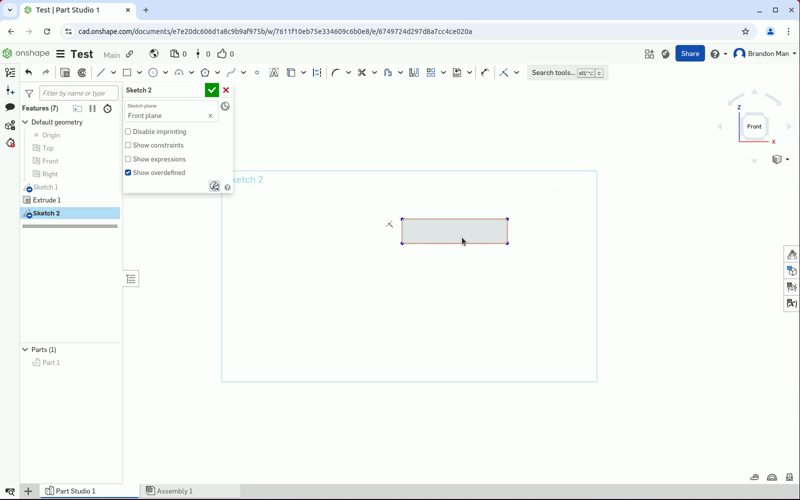
scroll(6)
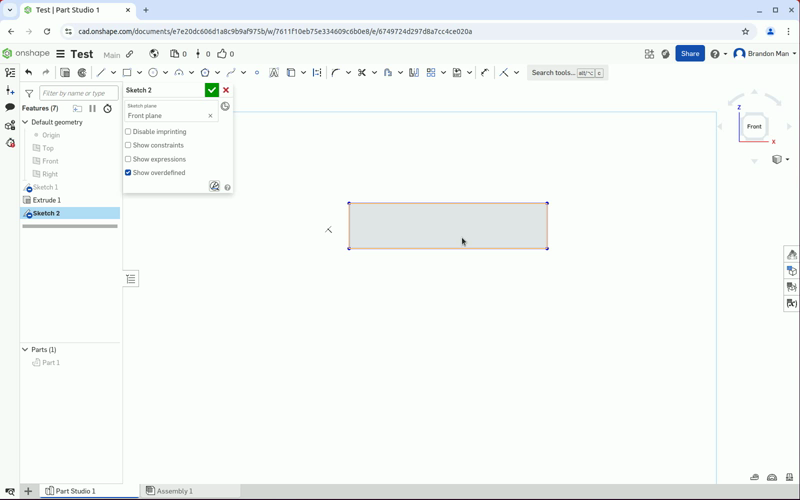
click(462, 237)
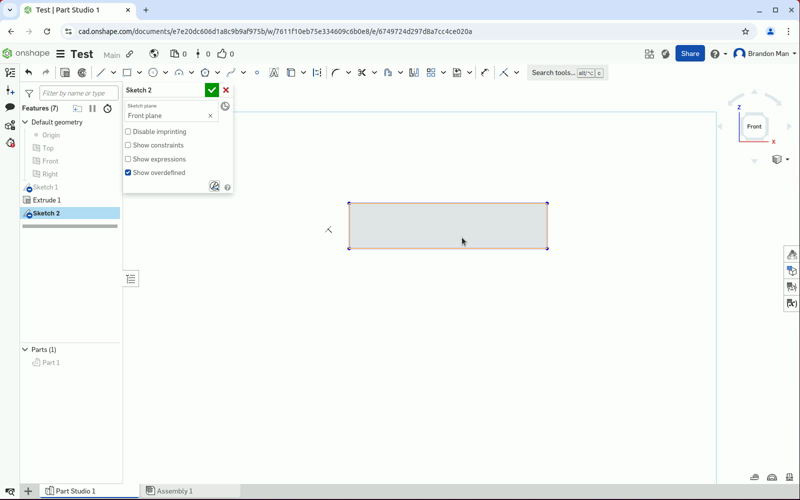
scroll(-6)
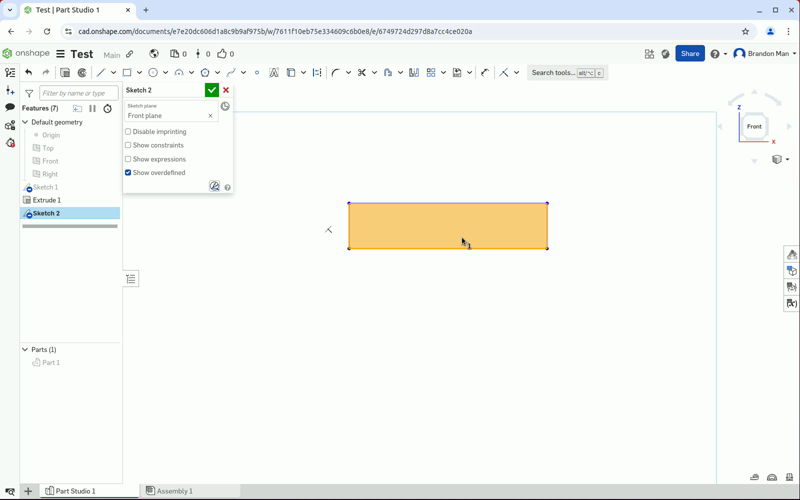
scroll(-6)
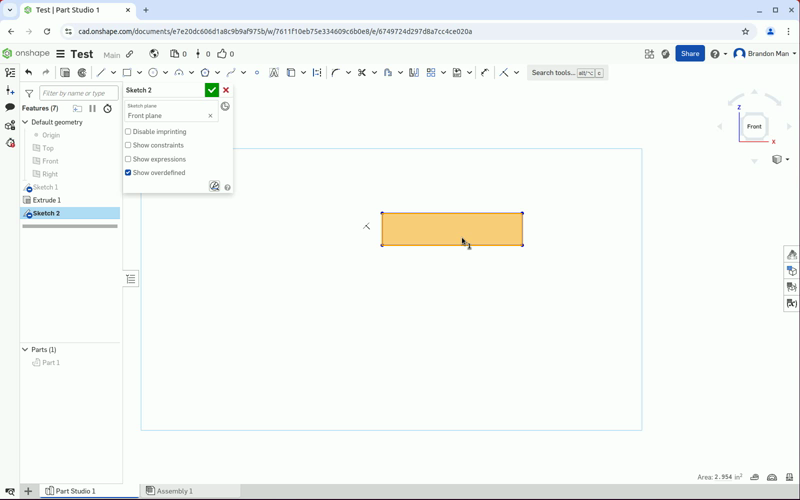
scroll(-6)
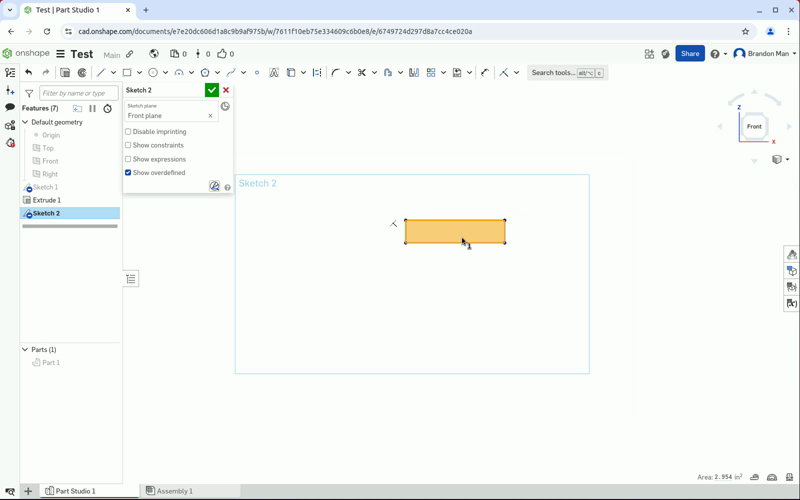
scroll(-6)
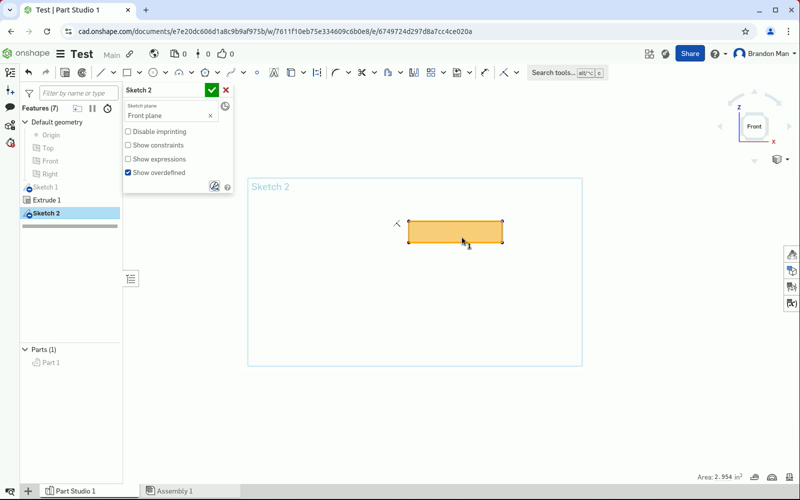
scroll(-6)
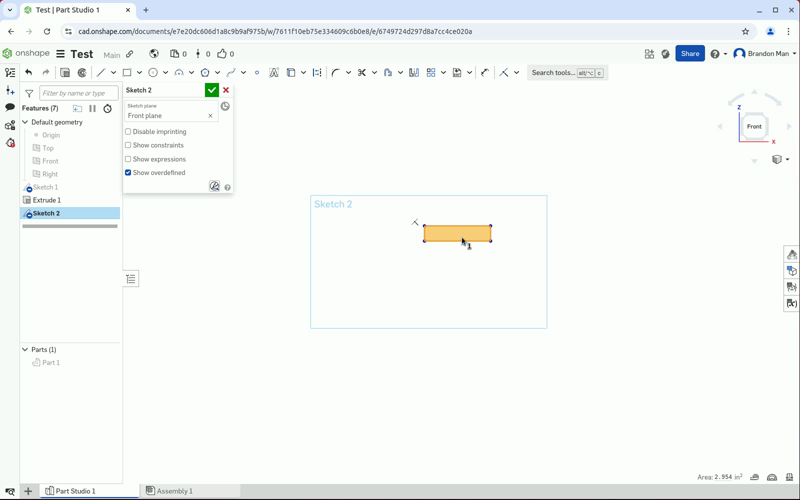
scroll(-6)
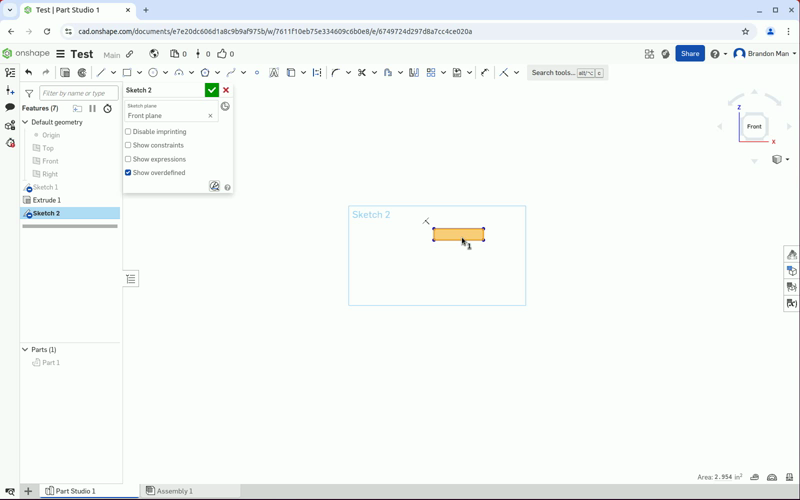
scroll(-6)
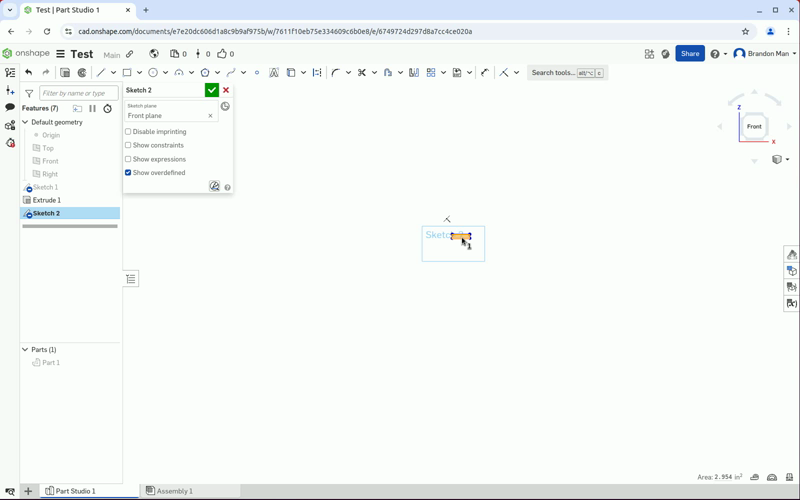
mouse_move(73, 352)
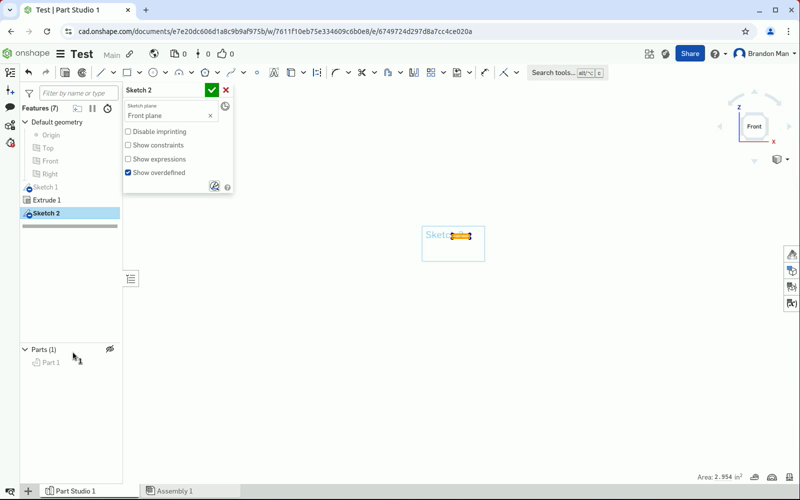
key(shift+y)
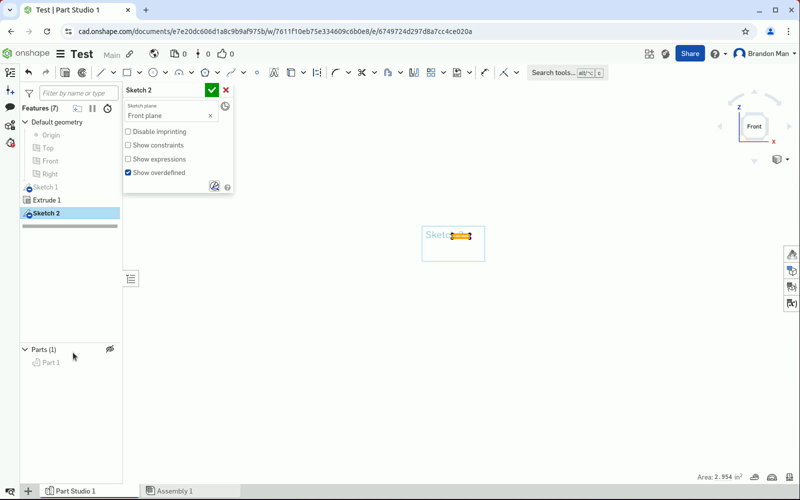
key(shift+e)
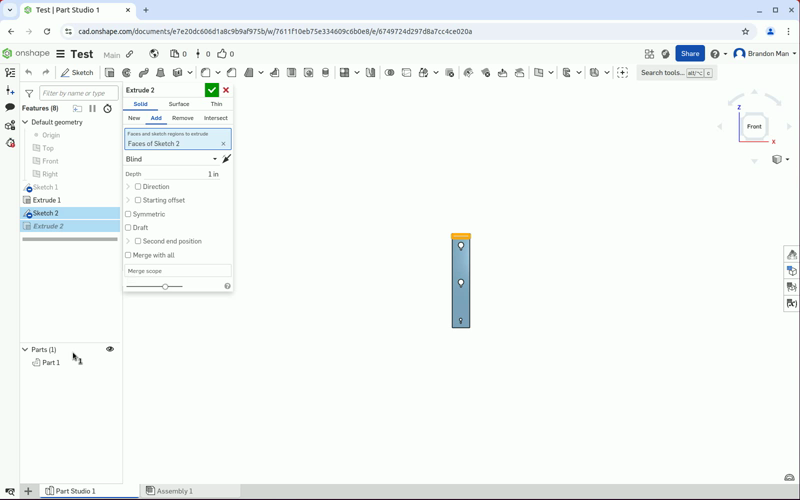
mouse_move(143, 106)
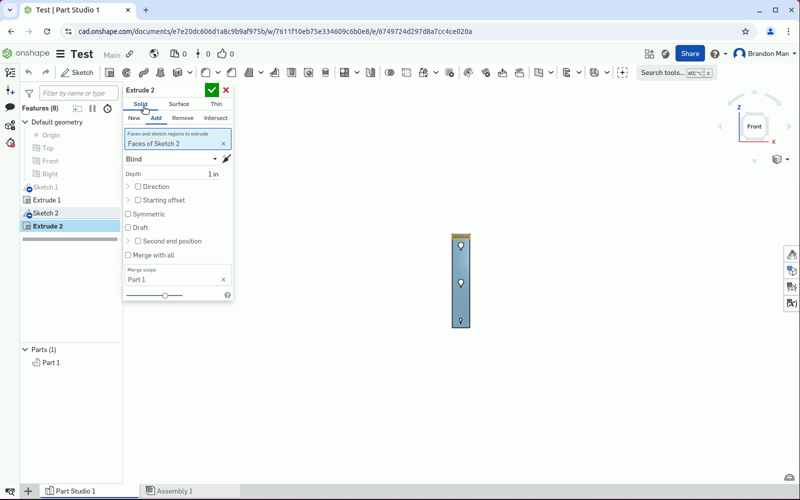
click(143, 106)
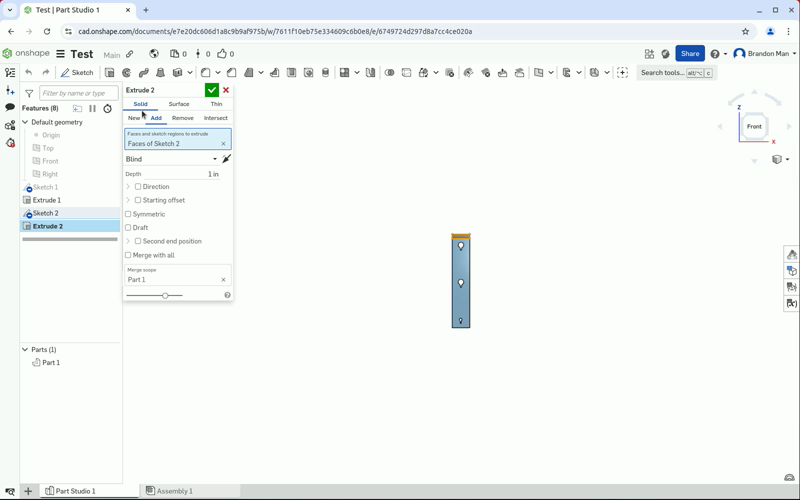
mouse_move(137, 120)
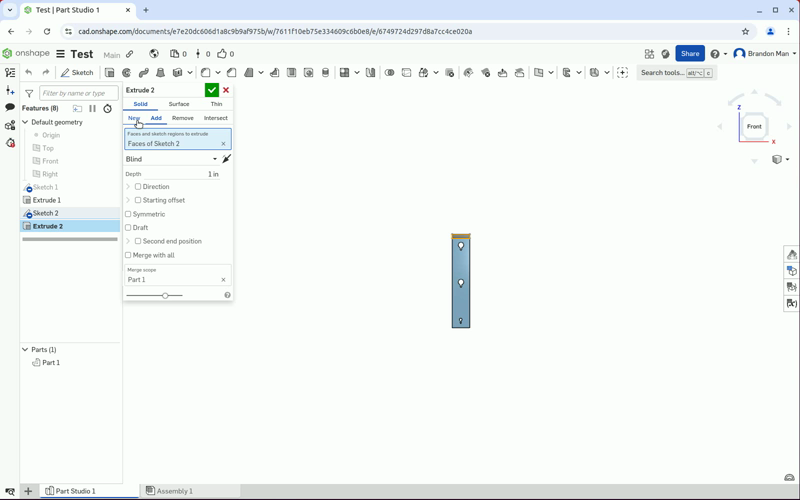
click(137, 120)
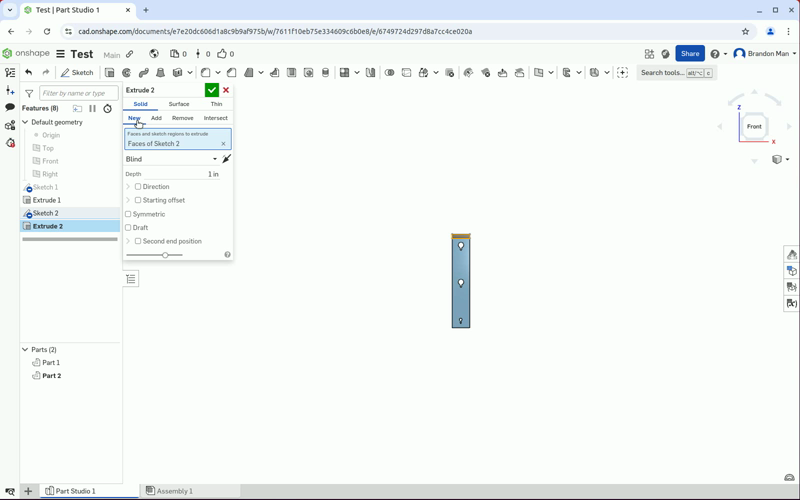
key(tab, 4)
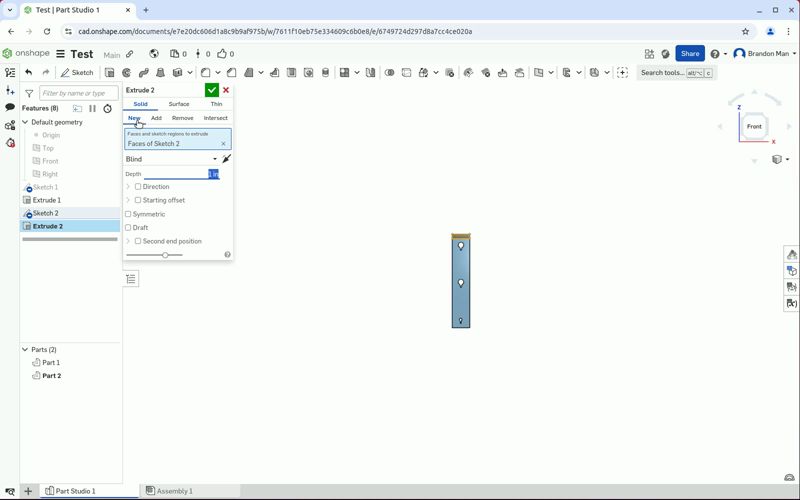
text(23.108)
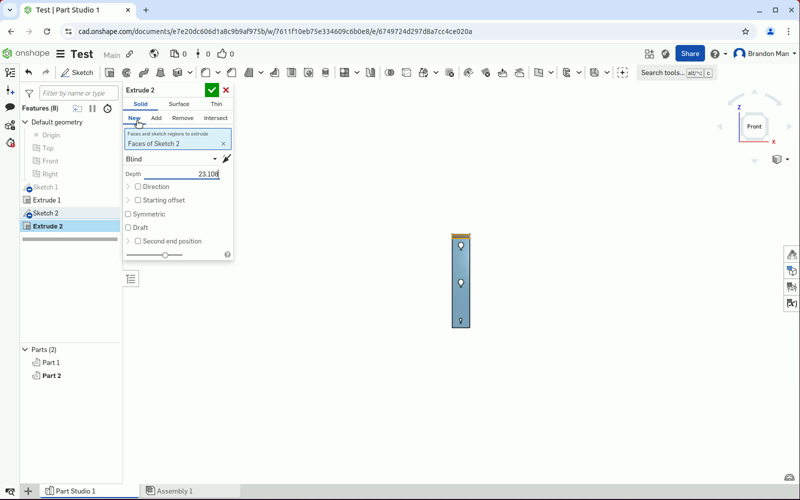
key(enter)
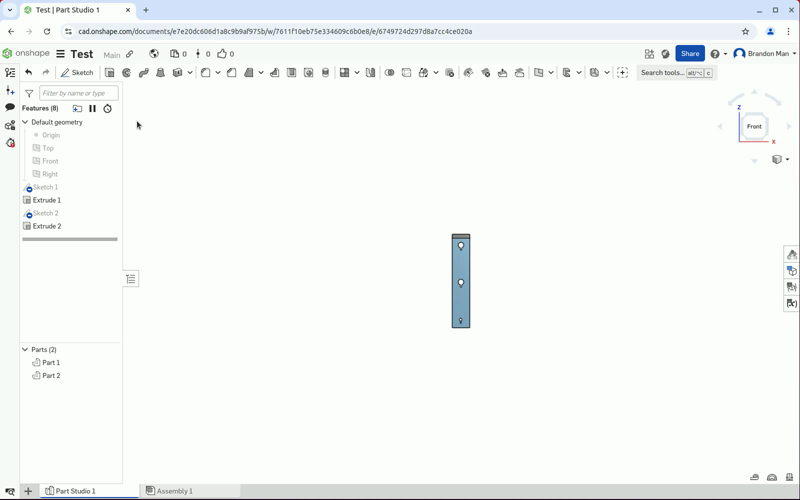
key(shift+h)
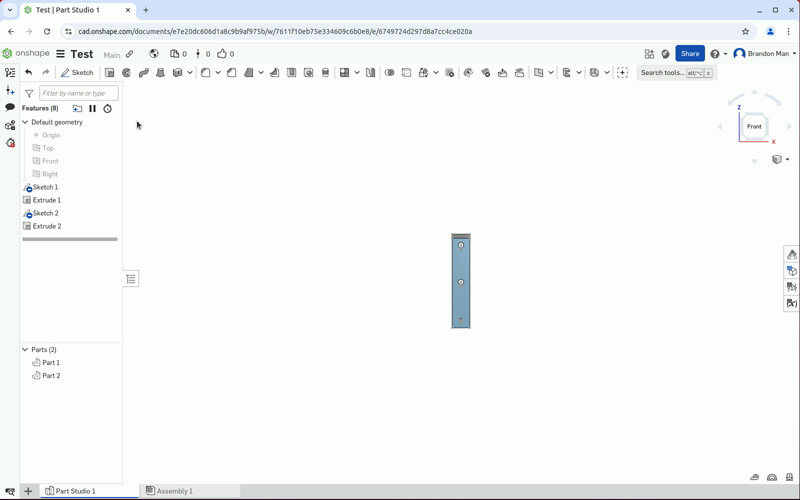
key(shift+h)
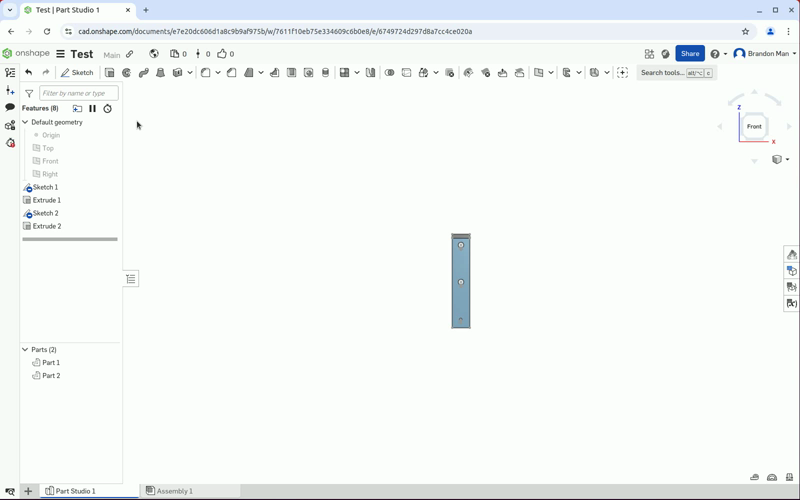
key(shift+7)
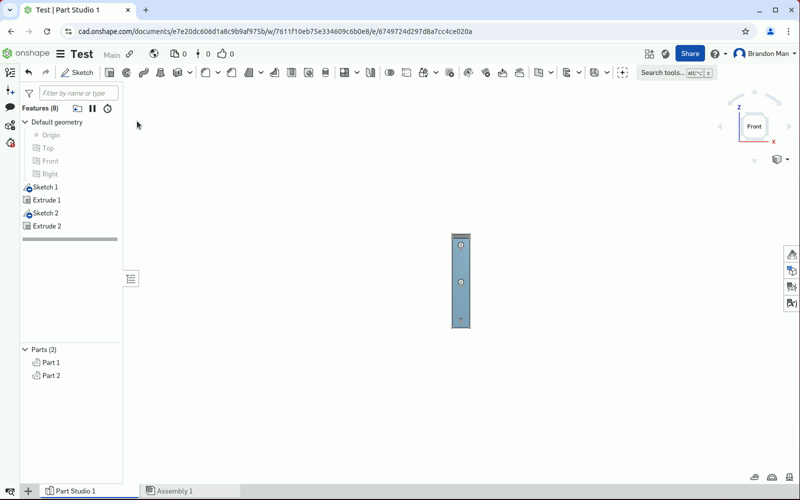
key(left, 2)
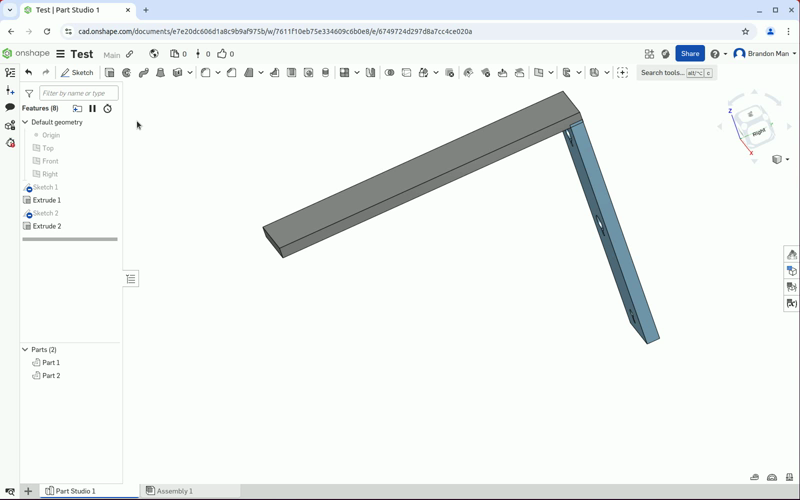
key(down, 2)
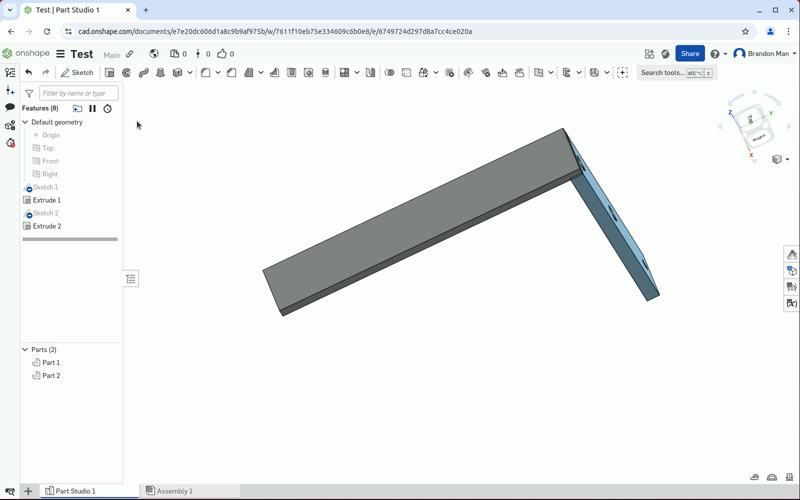
key(up, 2)
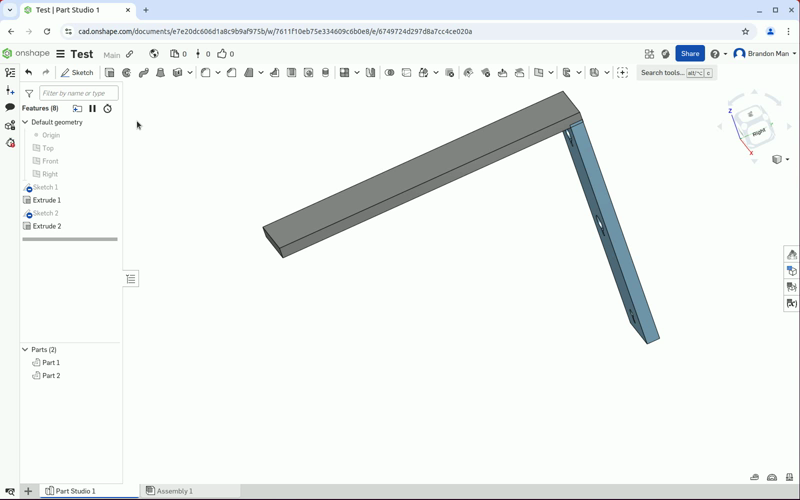
key(right, 2)
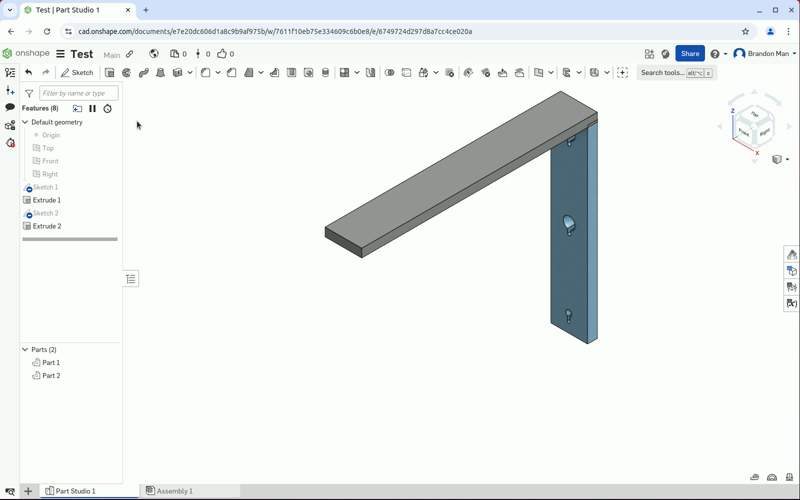
mouse_move(73, 189)
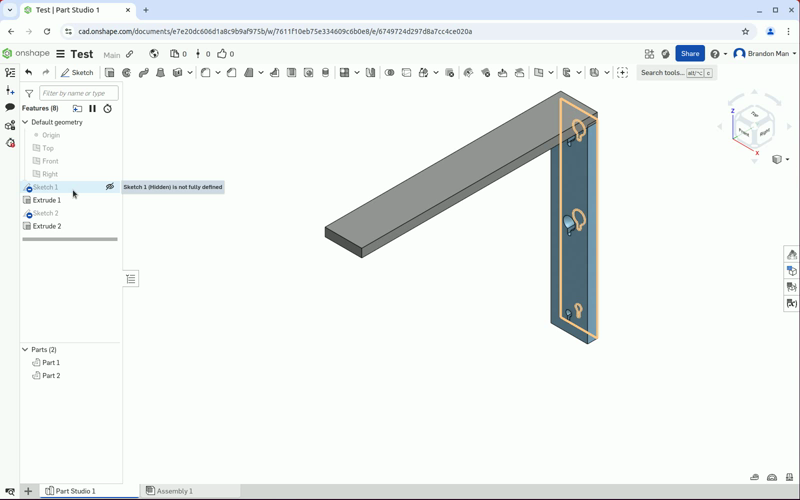
click(73, 189)